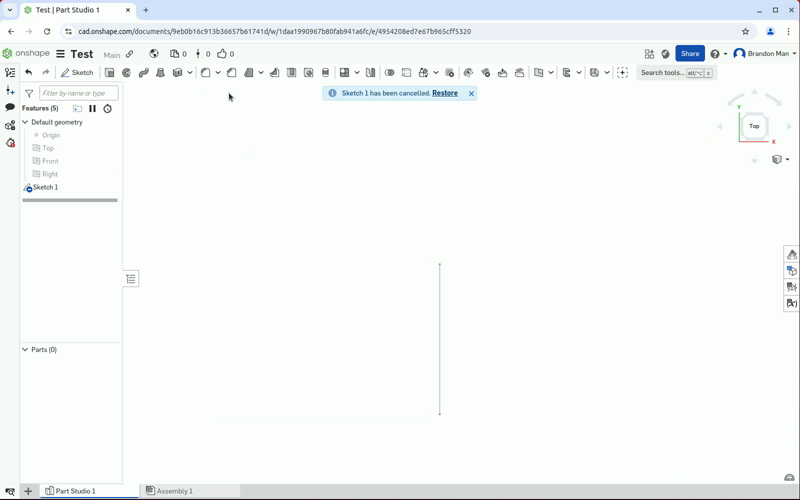
key(shift+h)
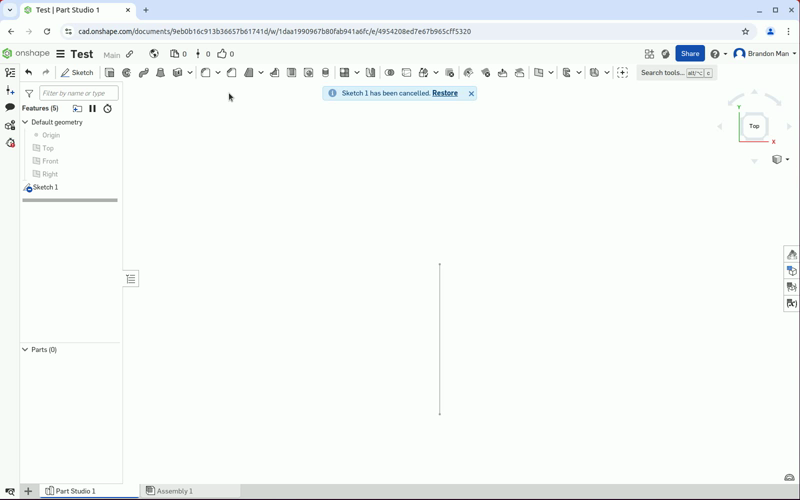
key(shift+s)
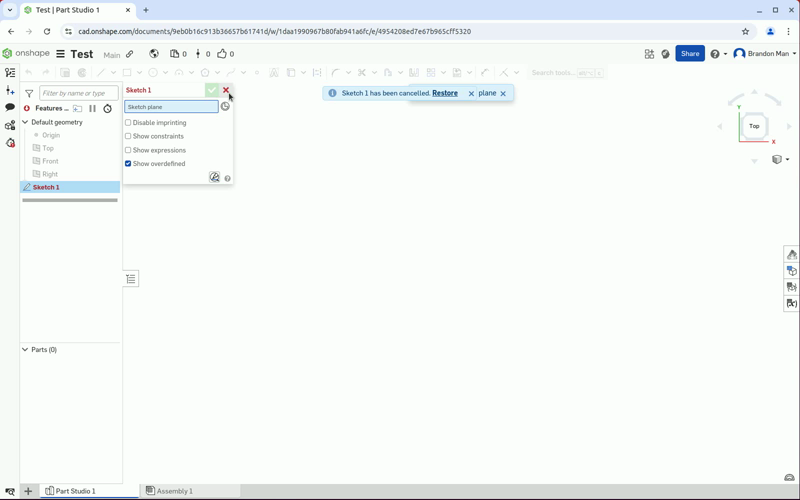
mouse_move(73, 150)
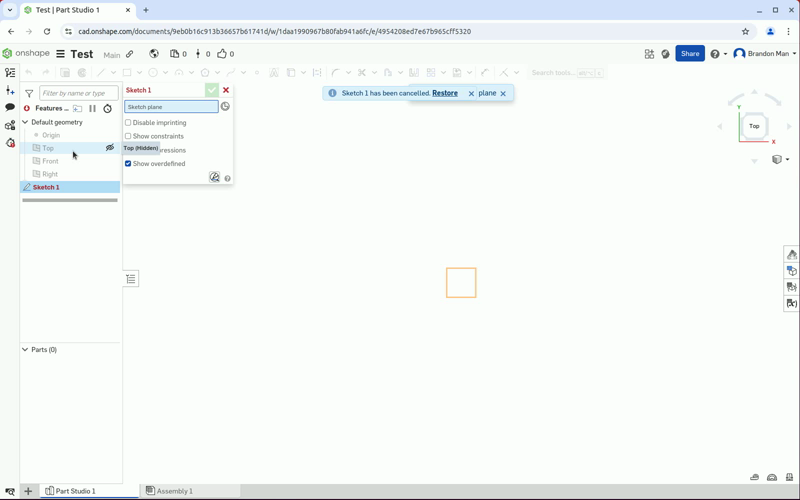
click(73, 150)
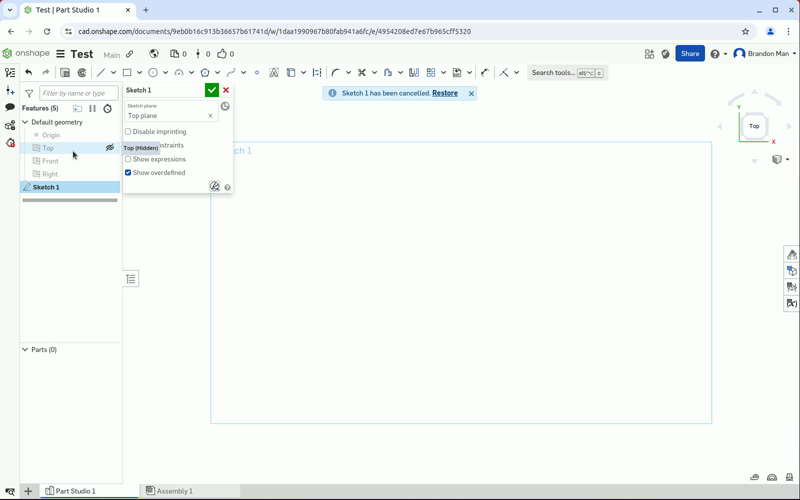
mouse_move(73, 352)
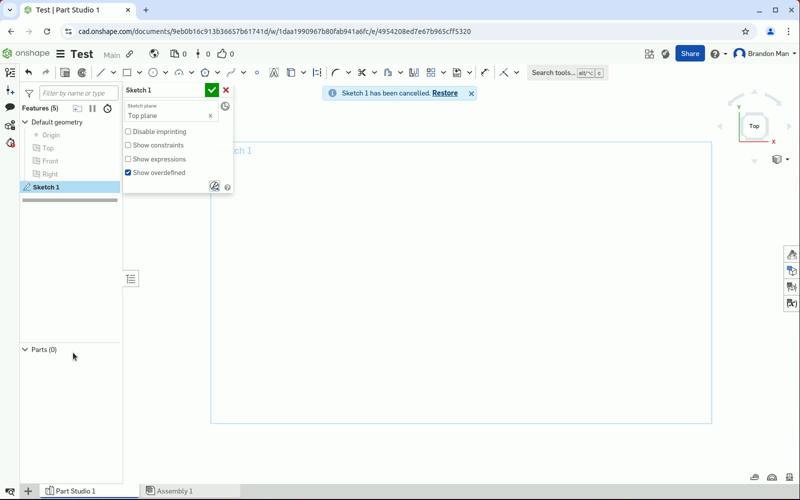
key(y)
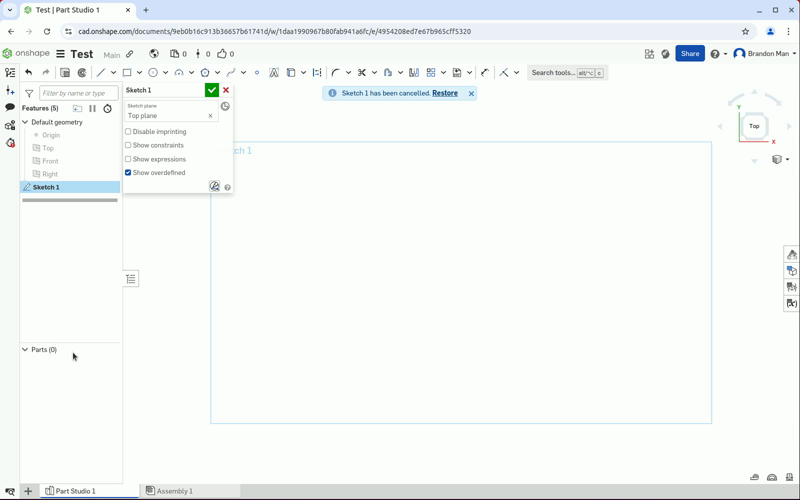
key(c)
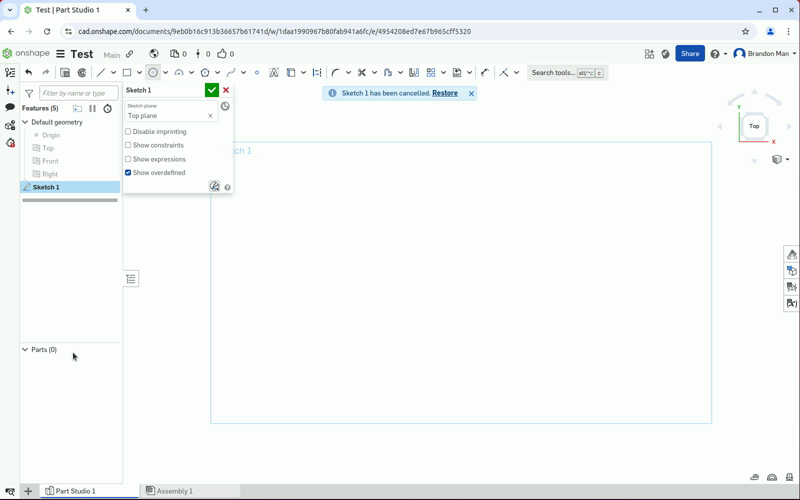
key_down(shift)
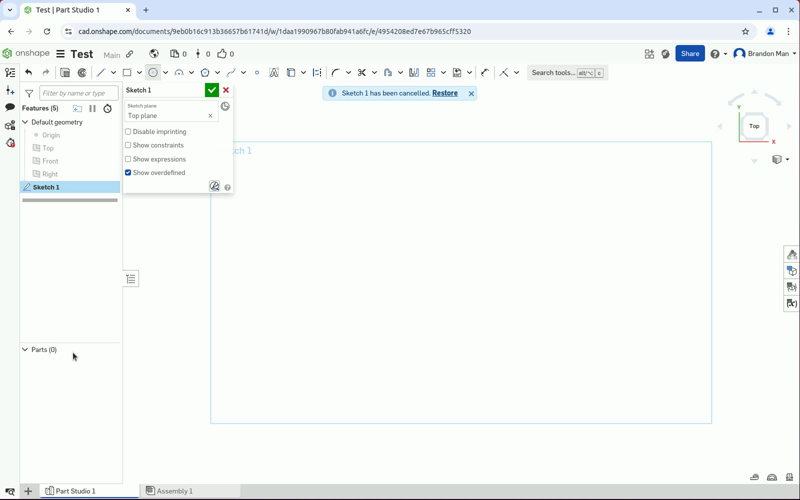
mouse_move(460, 282)
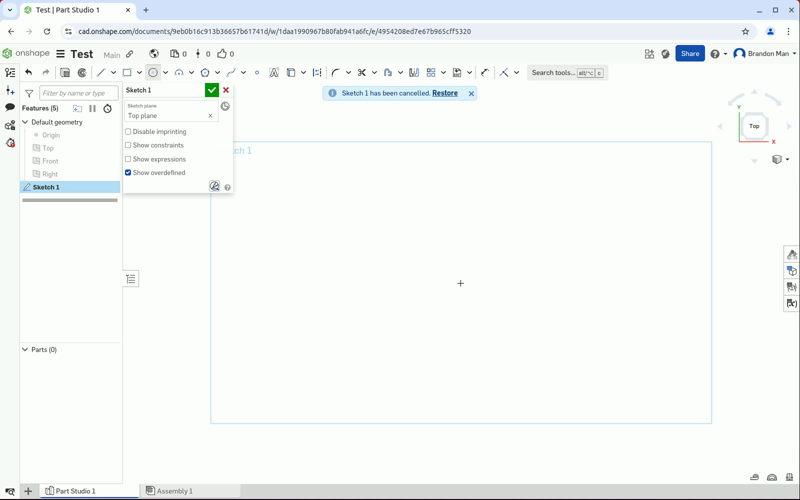
click(460, 282)
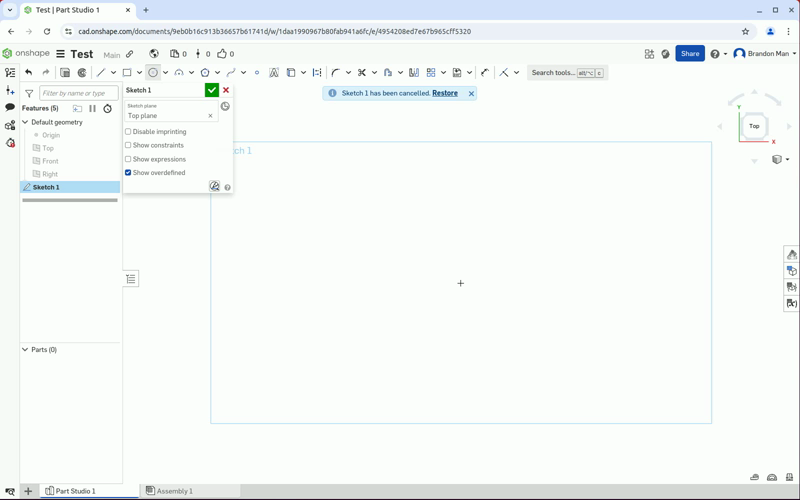
key_up(shift)
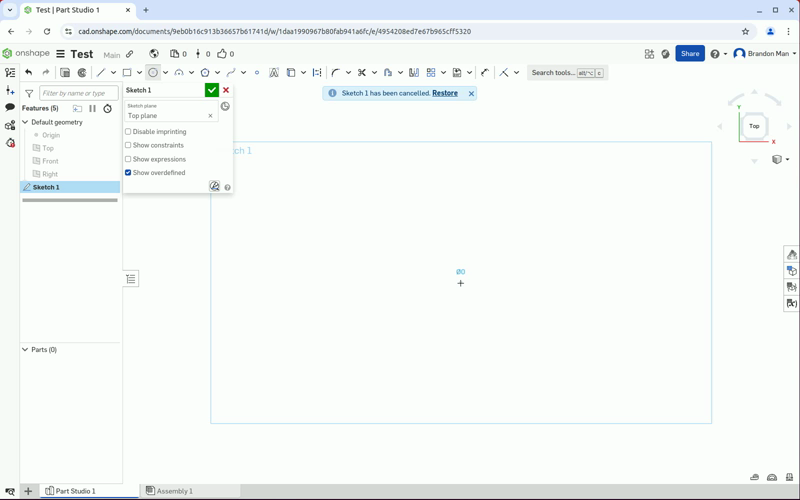
mouse_move(472, 282)
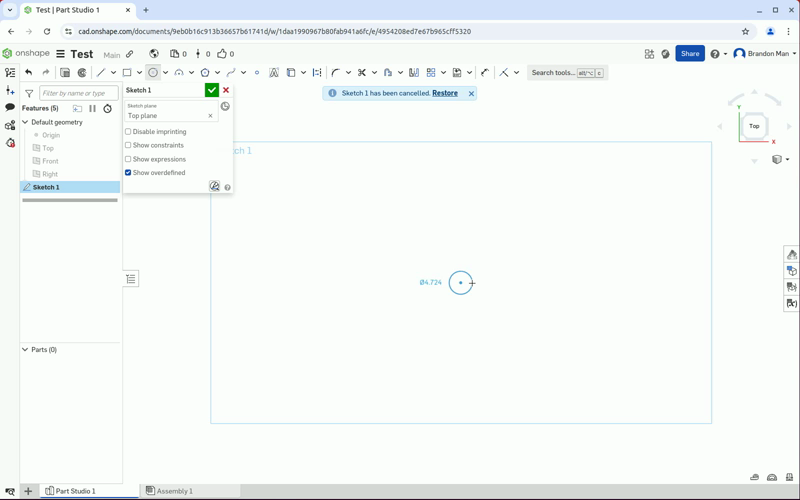
click(472, 282)
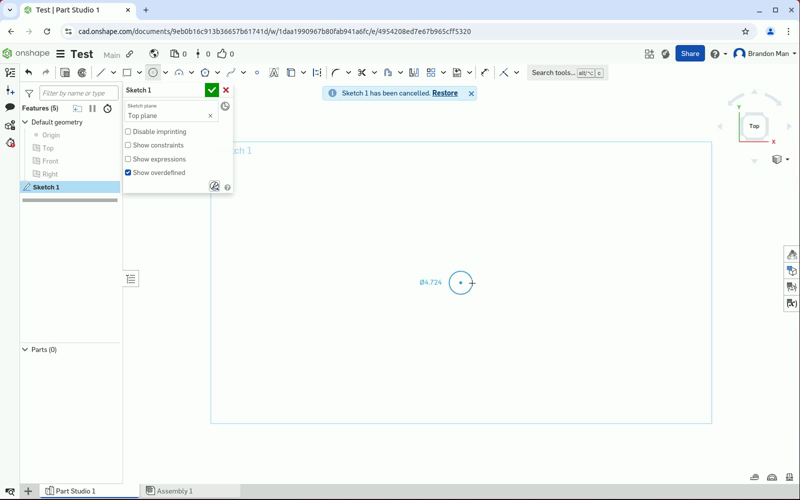
key(esc)
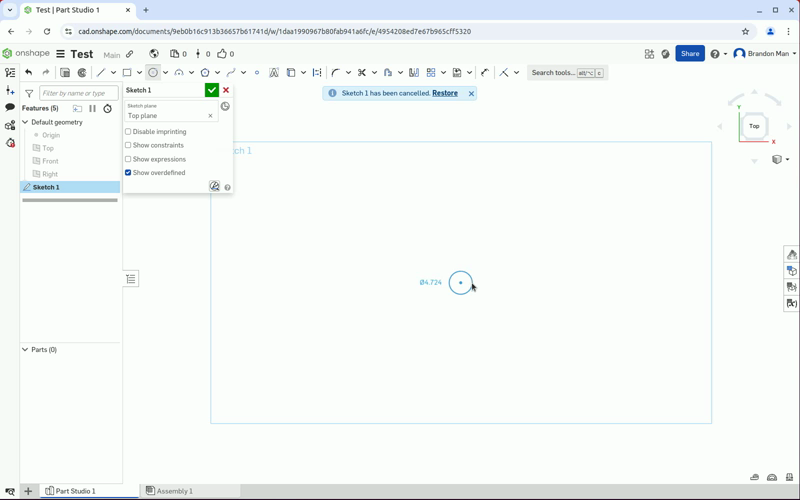
mouse_move(467, 289)
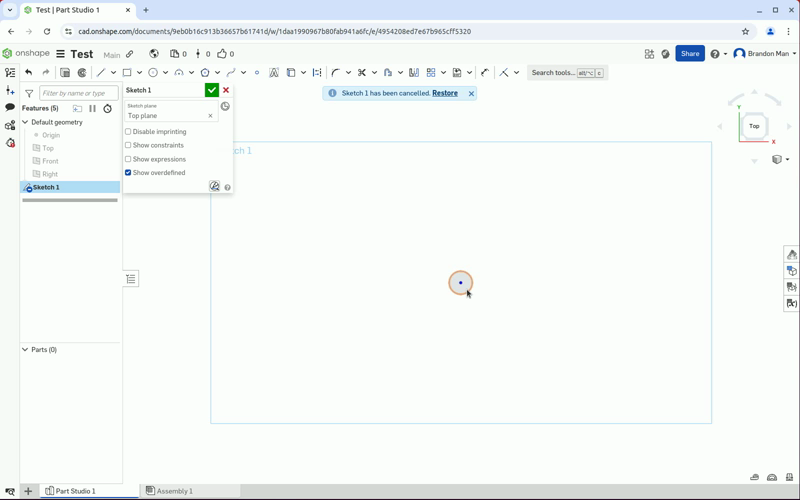
scroll(6)
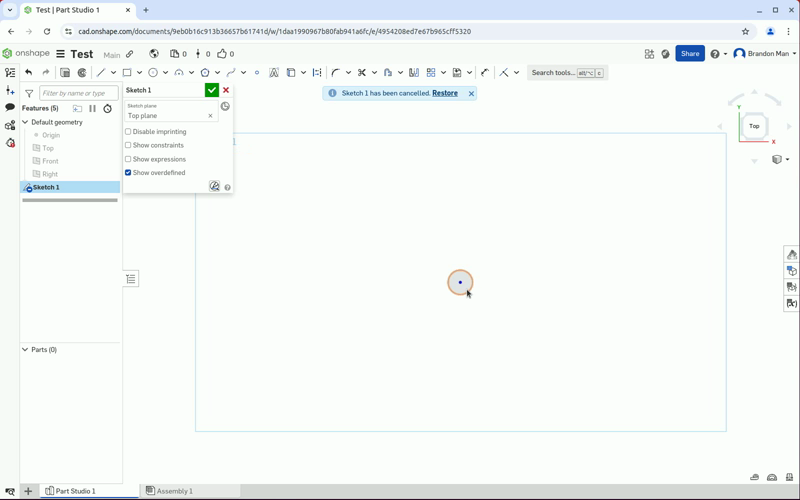
scroll(6)
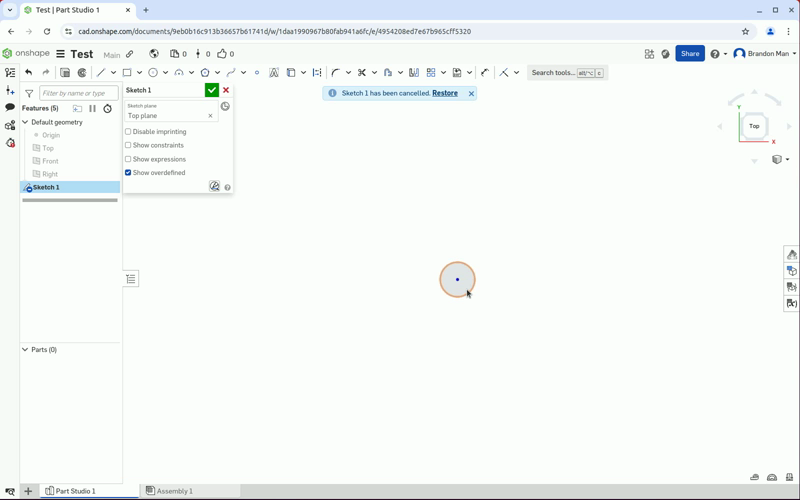
scroll(6)
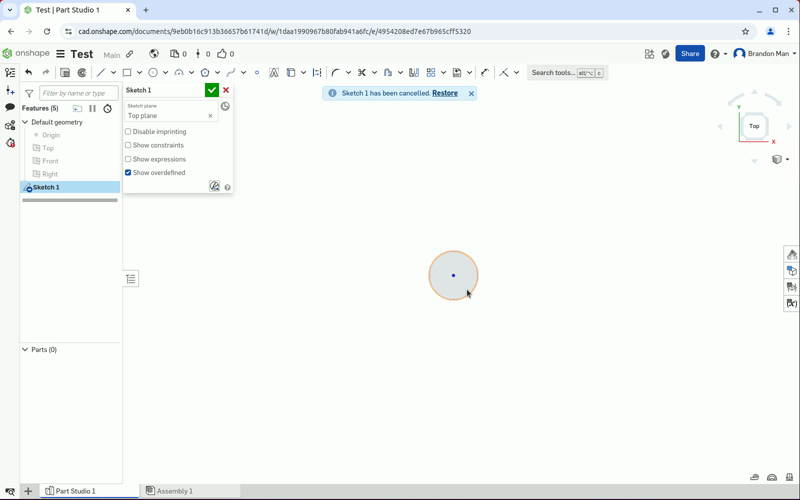
scroll(6)
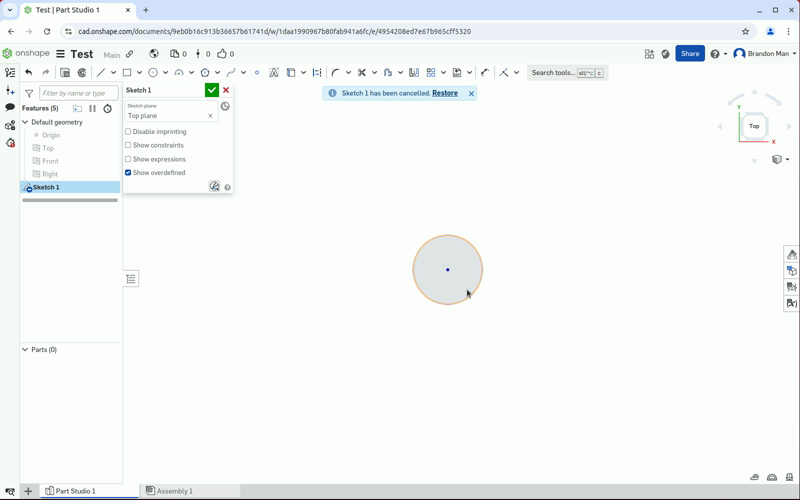
scroll(6)
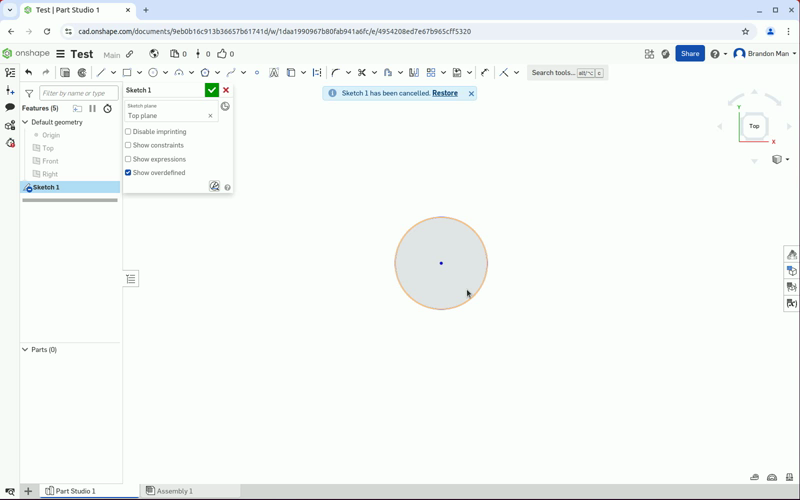
scroll(6)
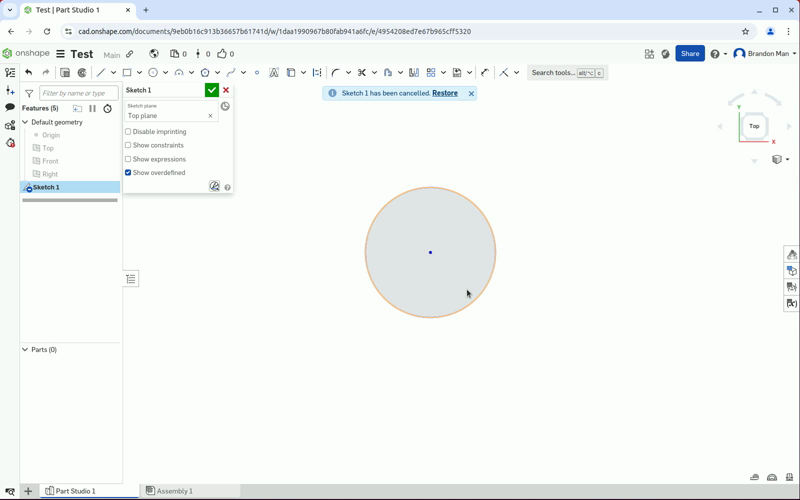
scroll(6)
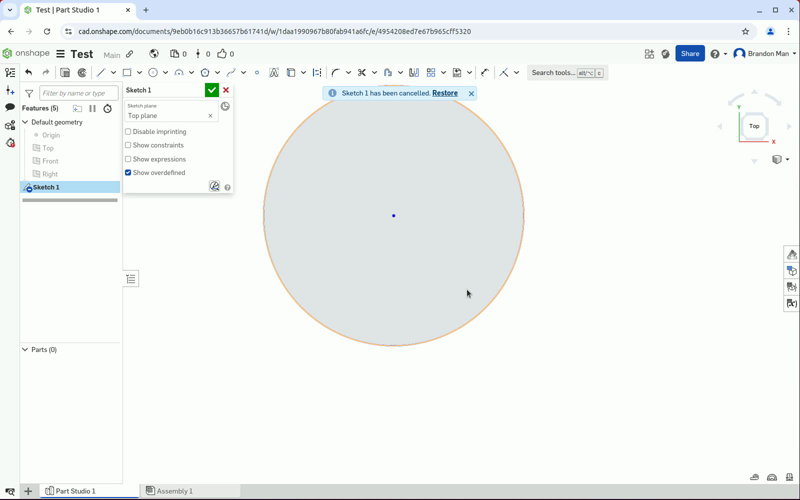
click(467, 289)
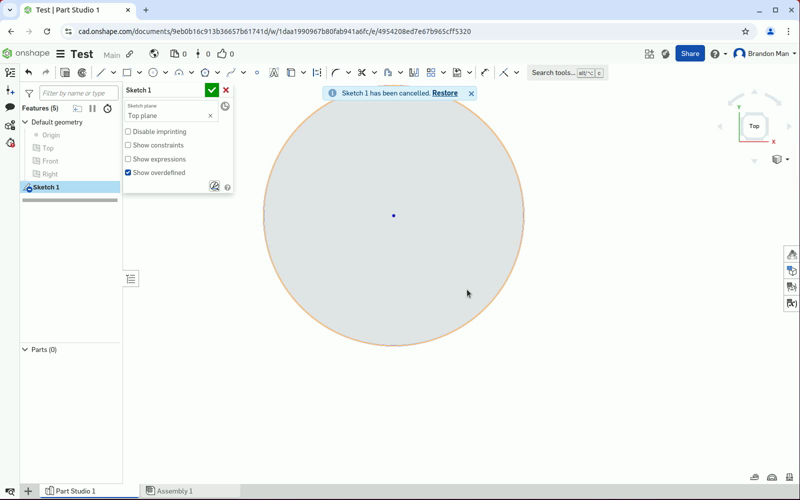
scroll(-6)
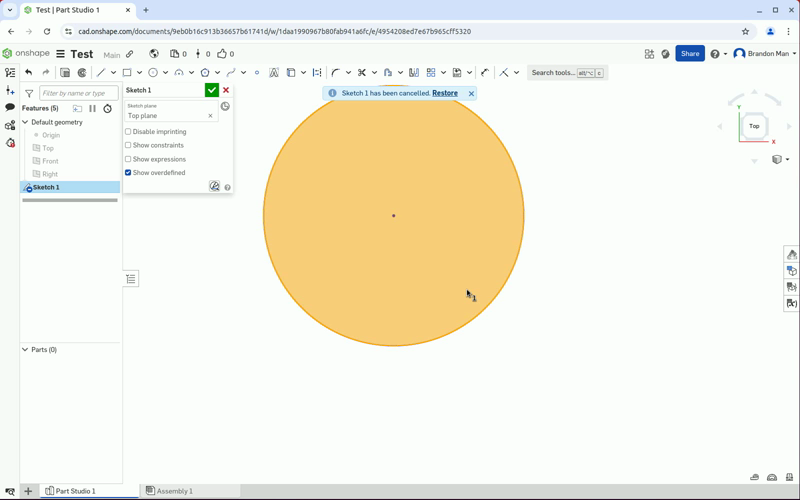
scroll(-6)
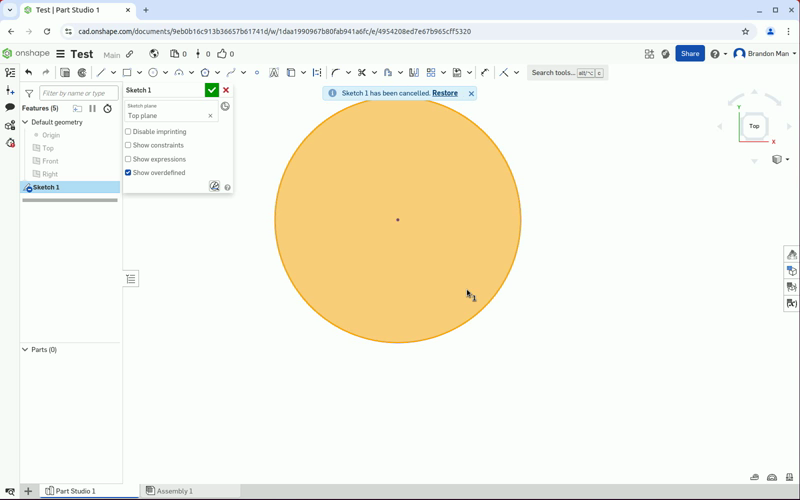
scroll(-6)
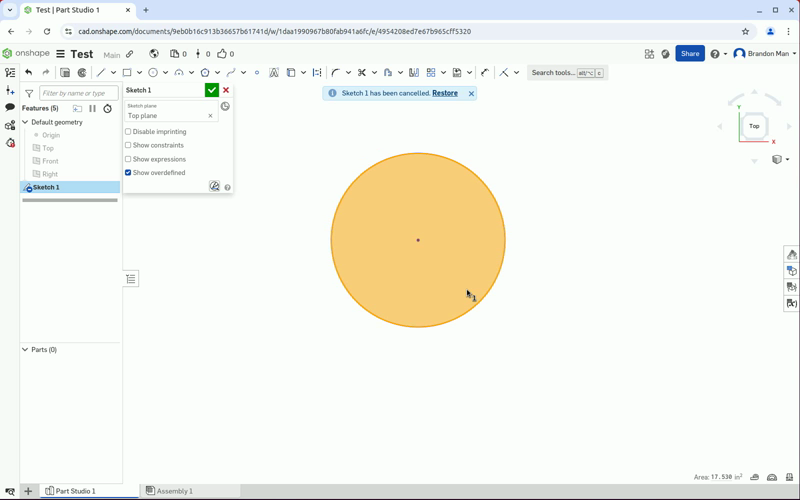
scroll(-6)
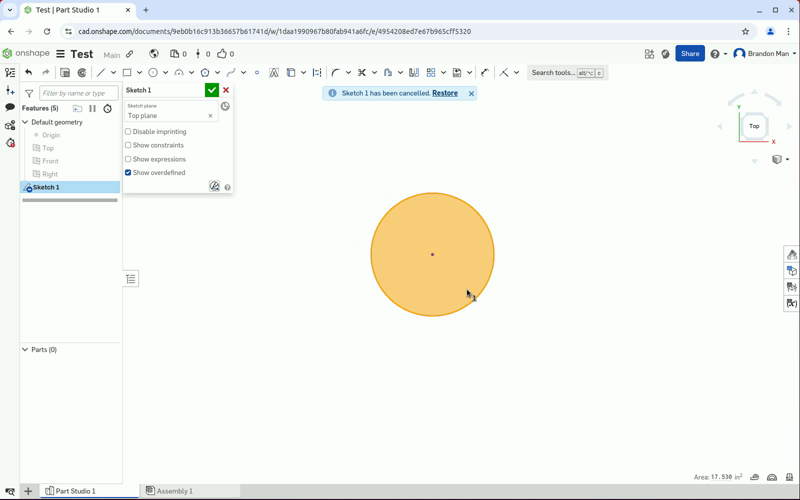
scroll(-6)
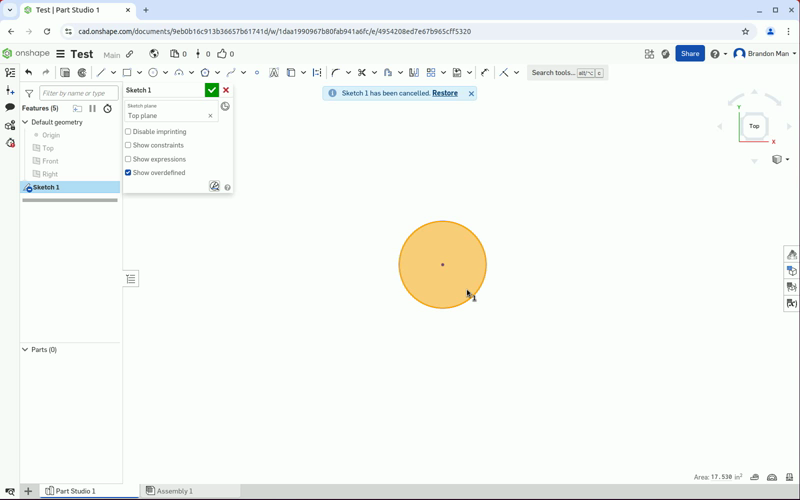
scroll(-6)
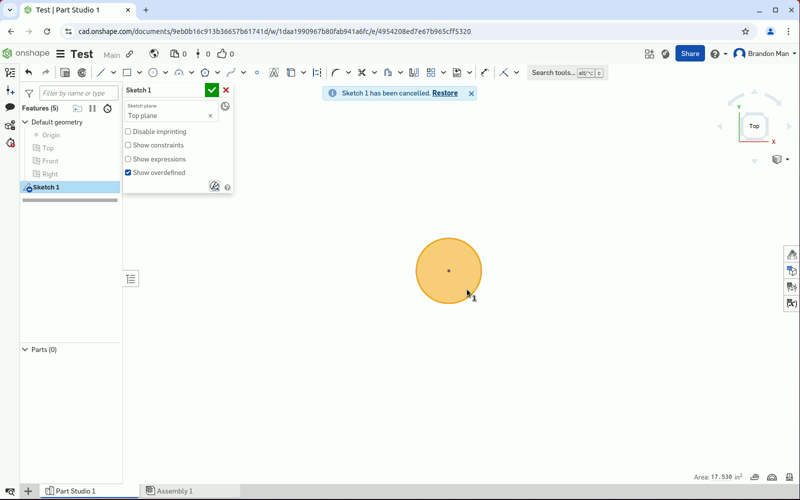
scroll(-6)
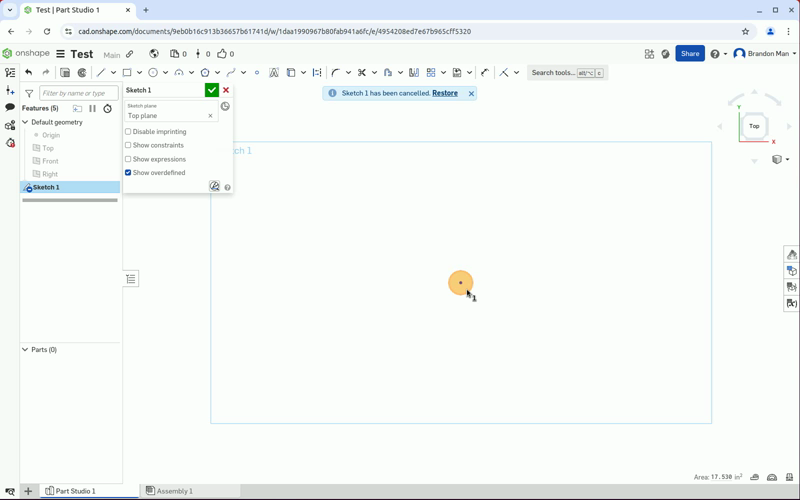
mouse_move(73, 352)
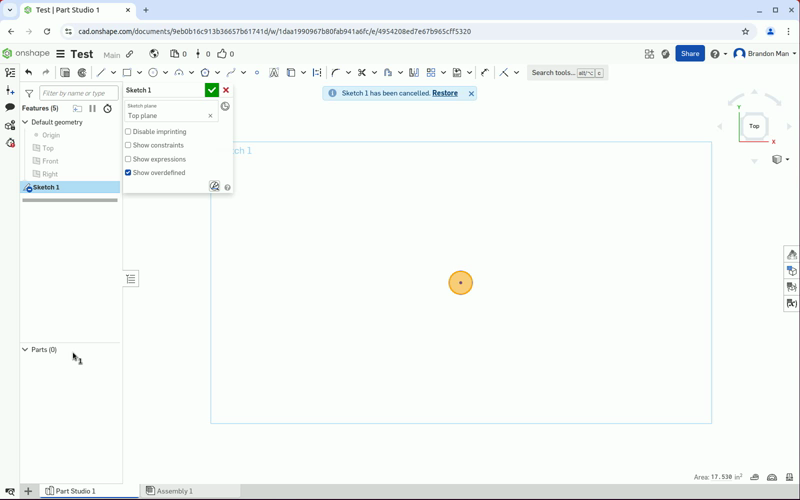
key(shift+y)
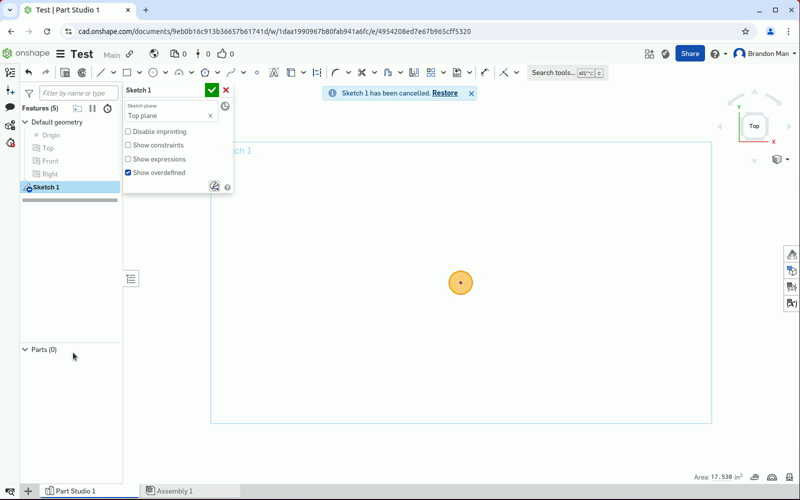
key(shift+e)
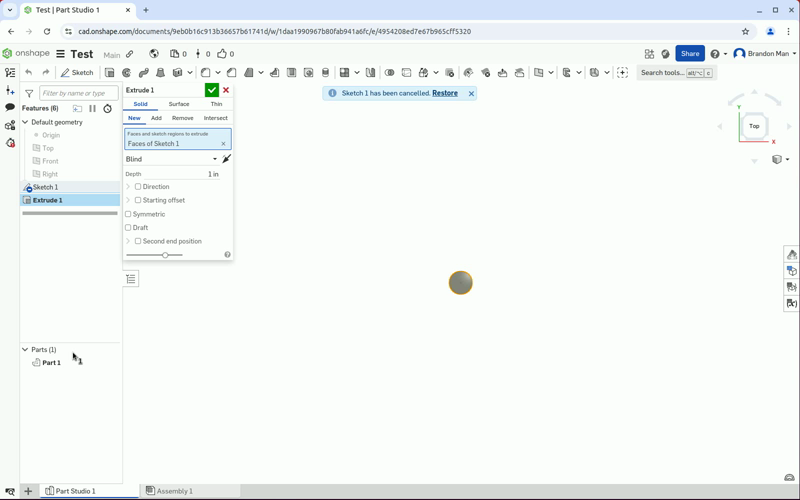
mouse_move(143, 106)
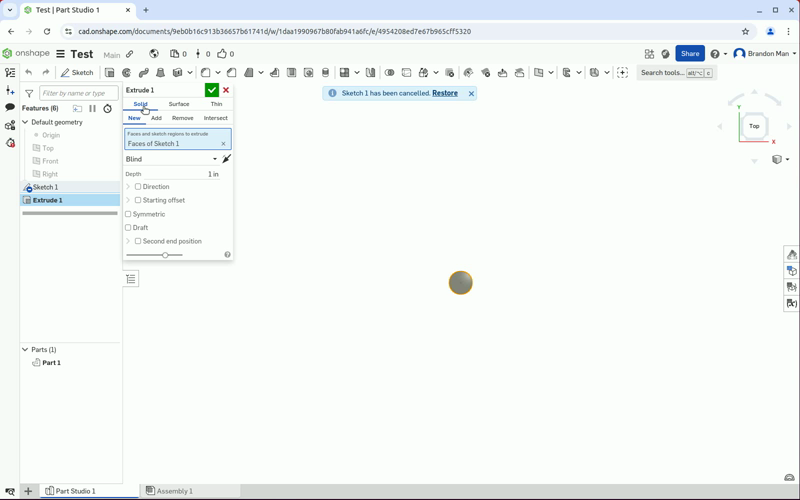
click(143, 106)
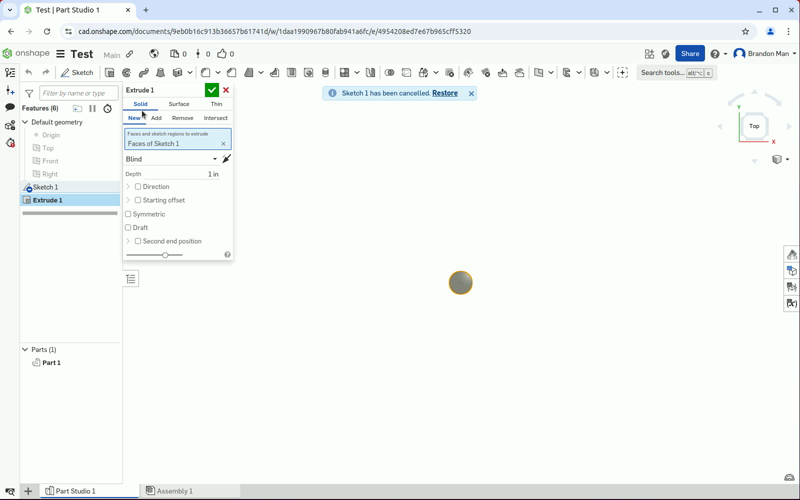
mouse_move(137, 120)
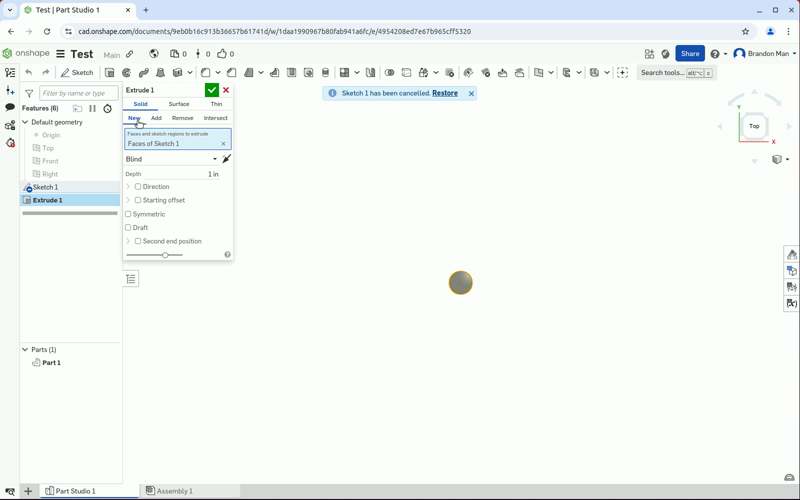
click(137, 120)
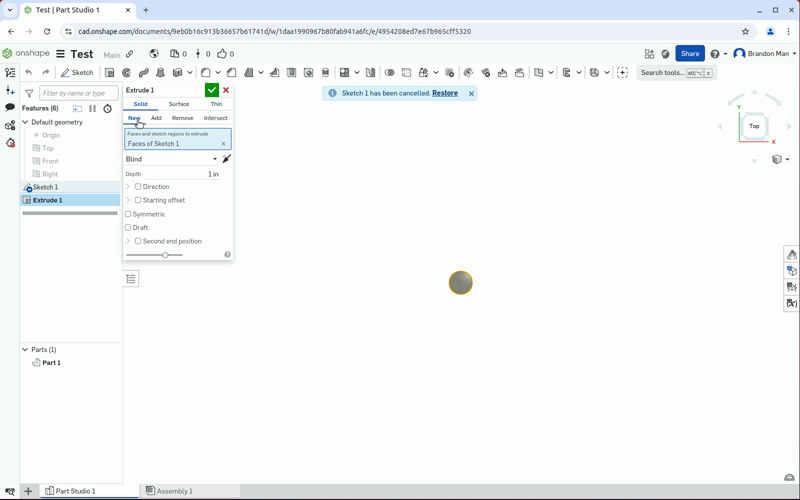
key(tab, 4)
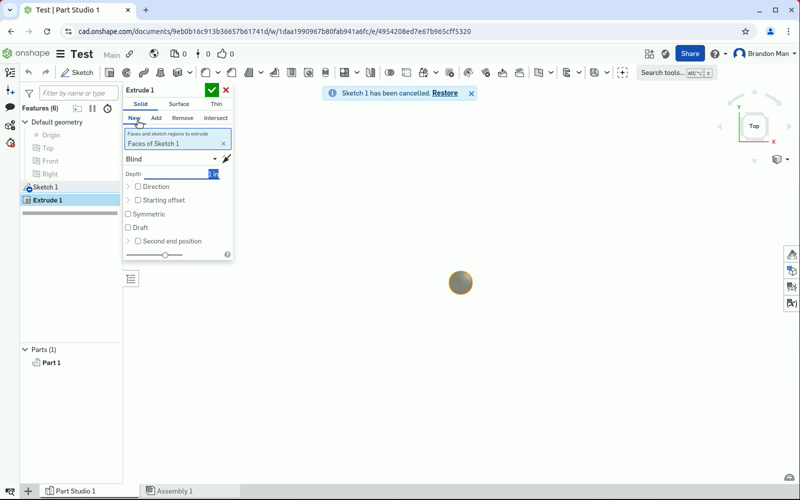
text(23.108)
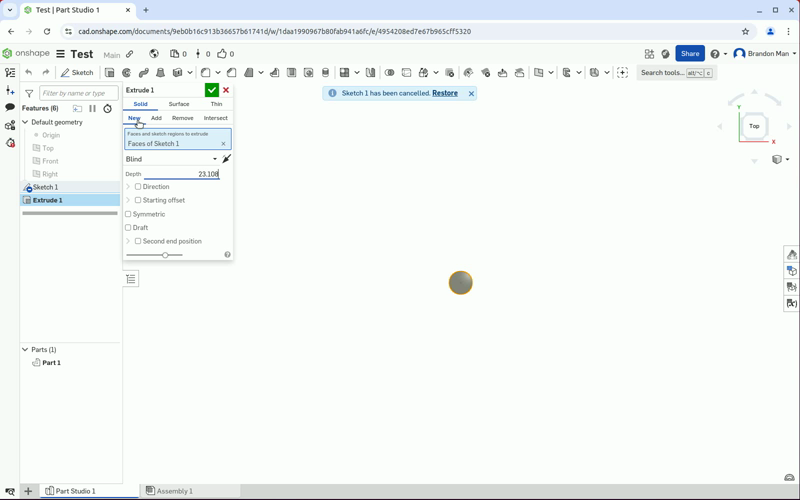
key(enter)
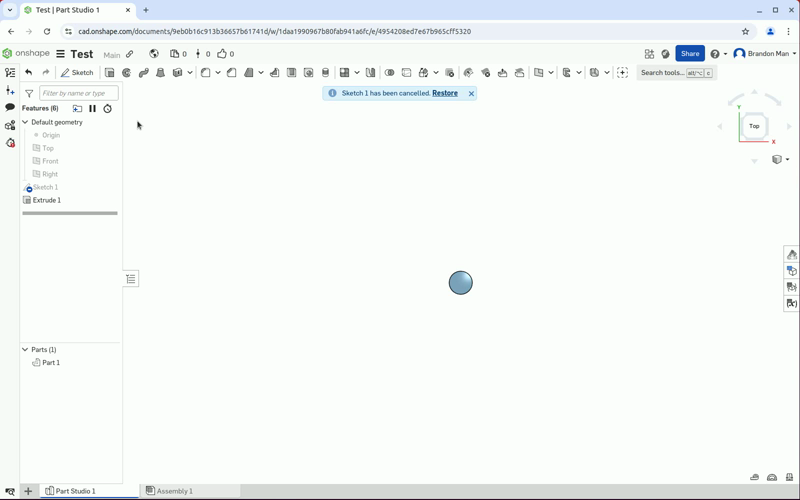
key(shift+h)
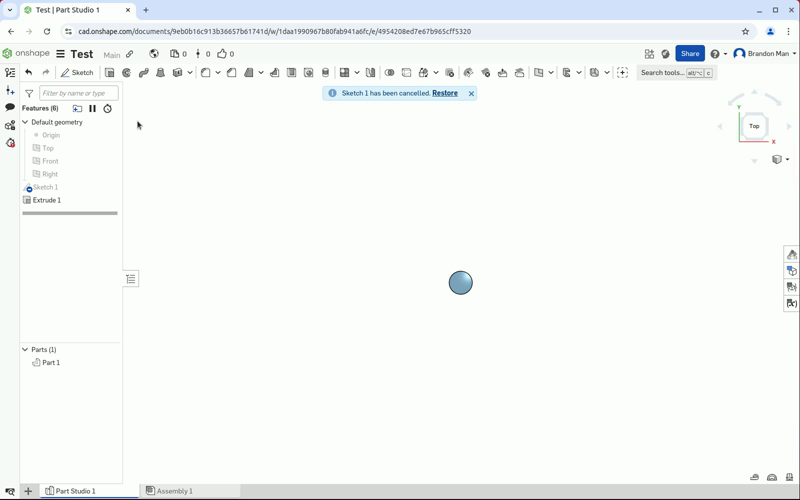
key(shift+h)
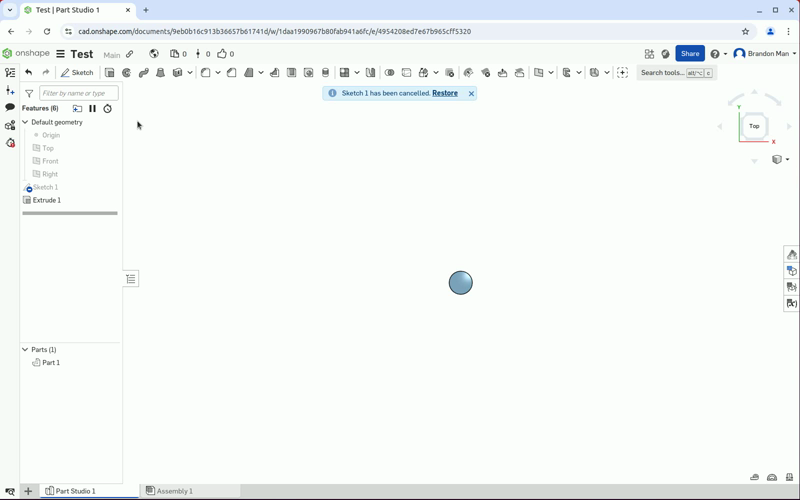
mouse_move(73, 189)
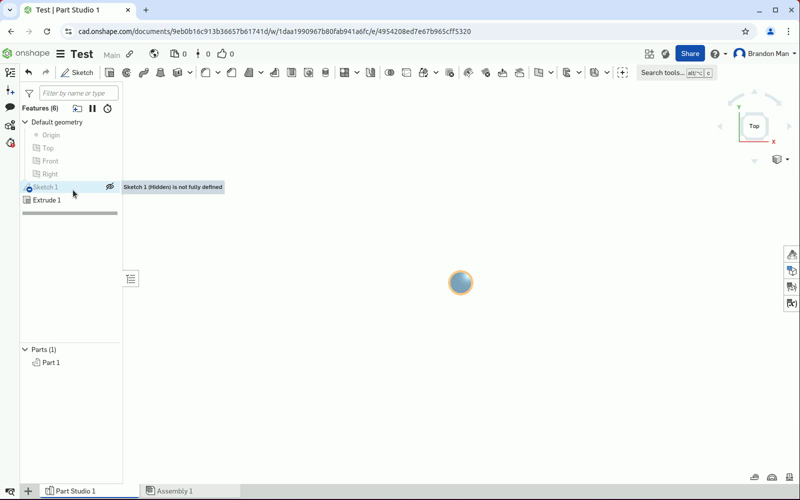
click(73, 189)
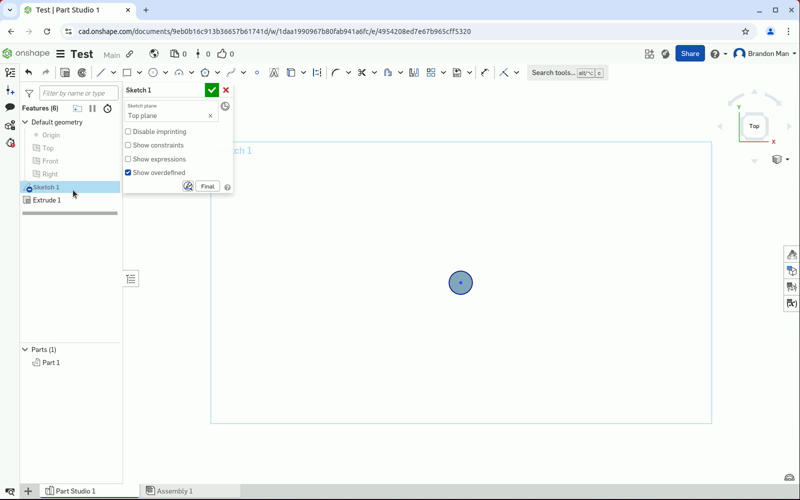
mouse_move(229, 92)
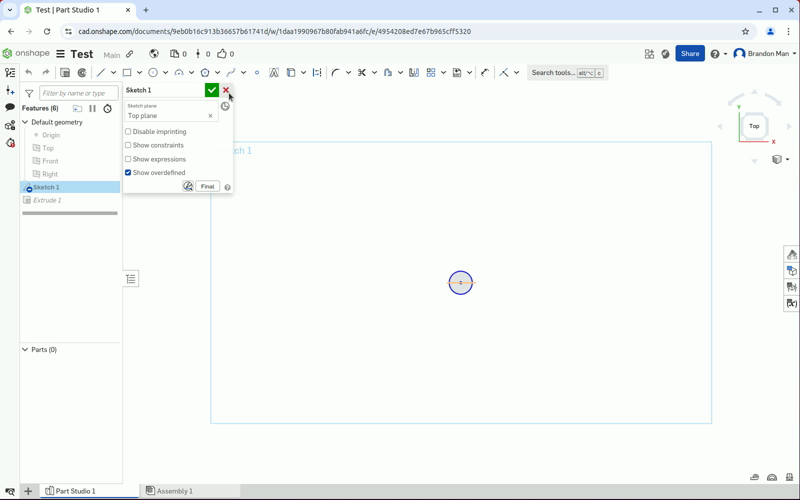
click(229, 92)
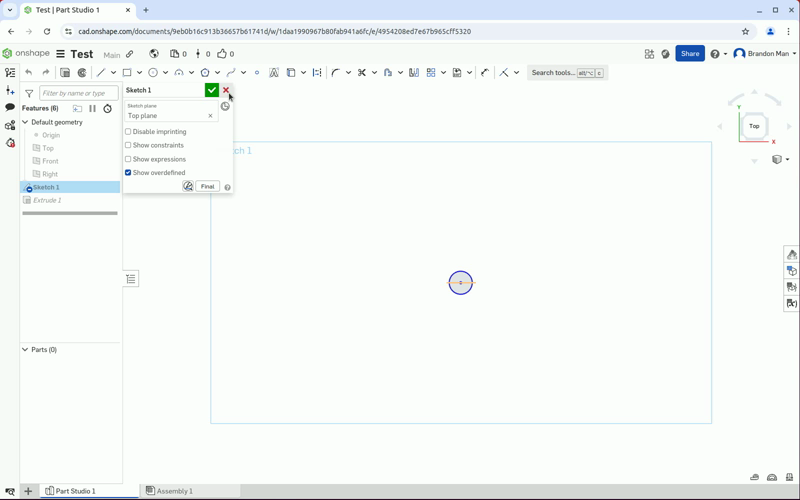
key(shift+s)
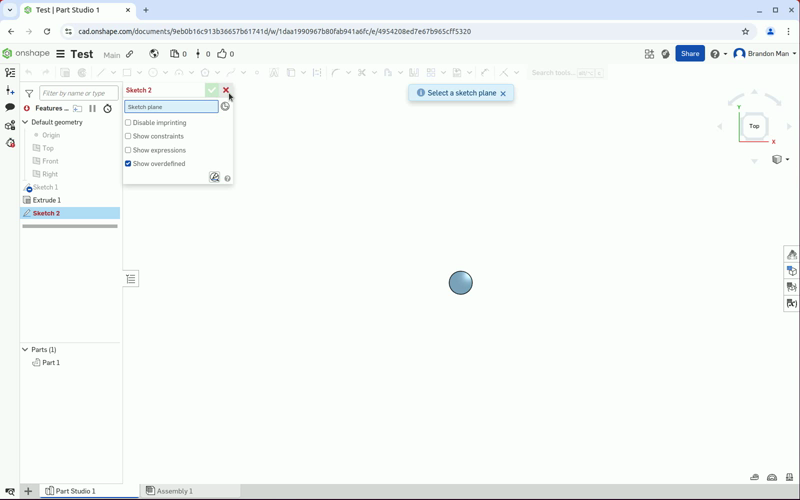
mouse_move(73, 150)
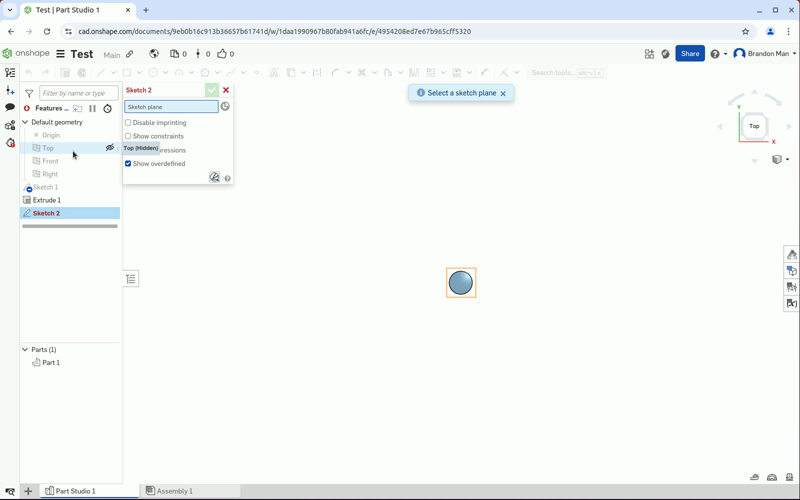
click(73, 150)
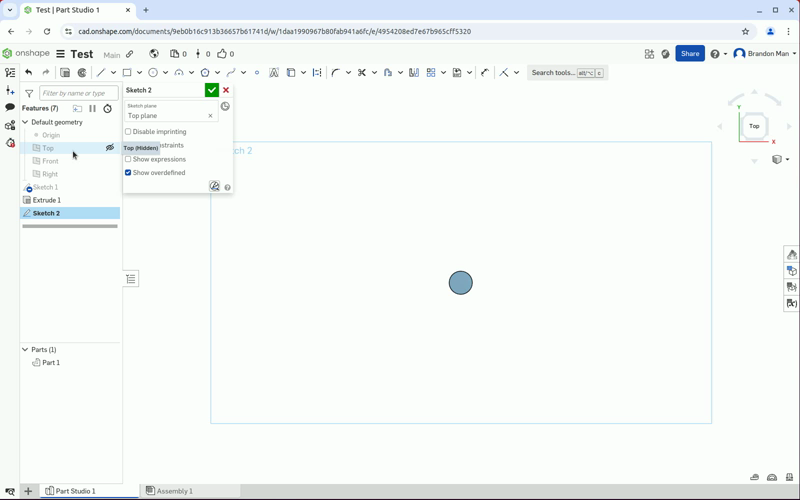
mouse_move(73, 352)
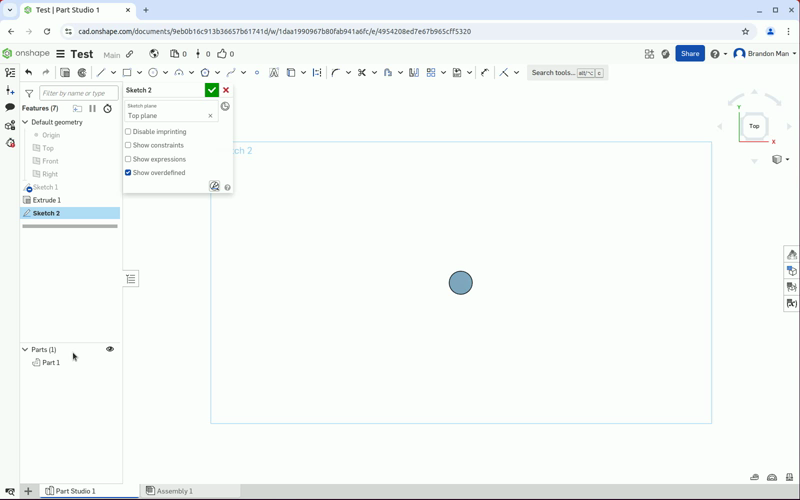
key(y)
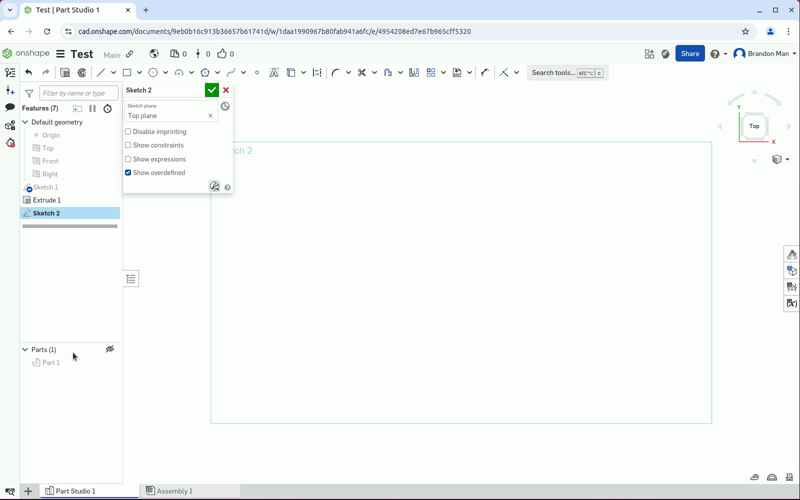
key(c)
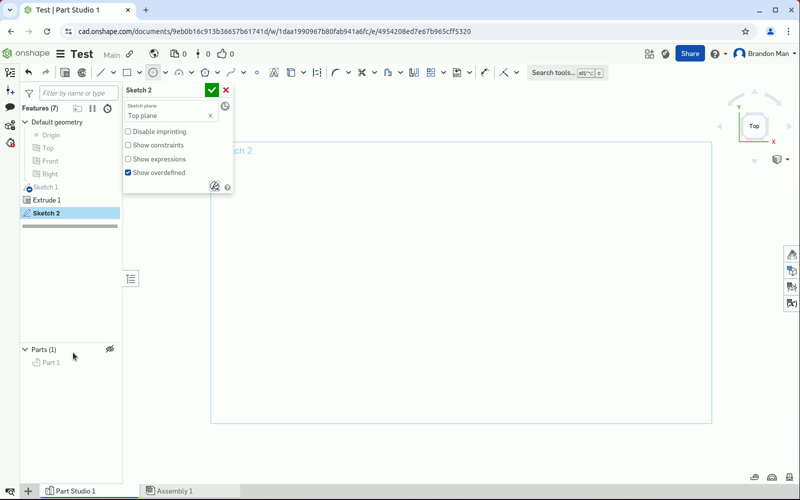
key_down(shift)
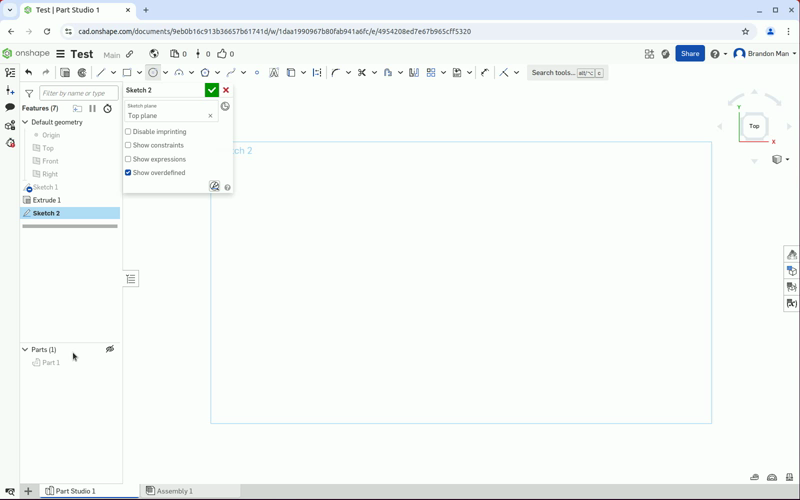
mouse_move(461, 282)
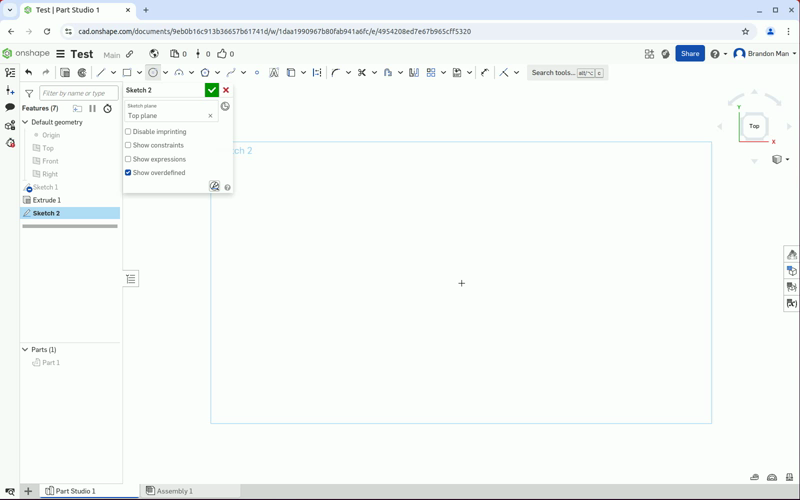
click(461, 282)
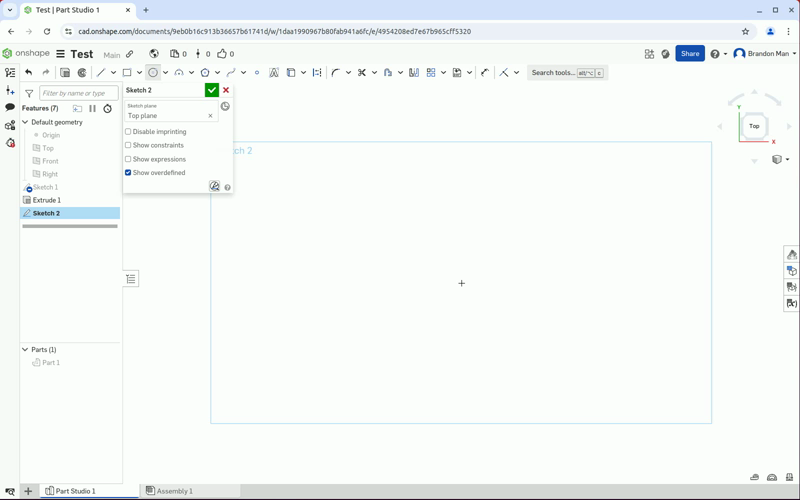
key_up(shift)
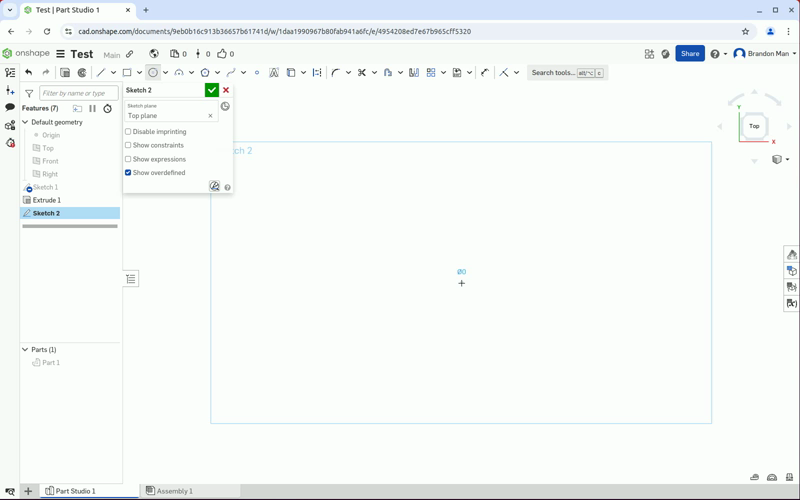
mouse_move(479, 282)
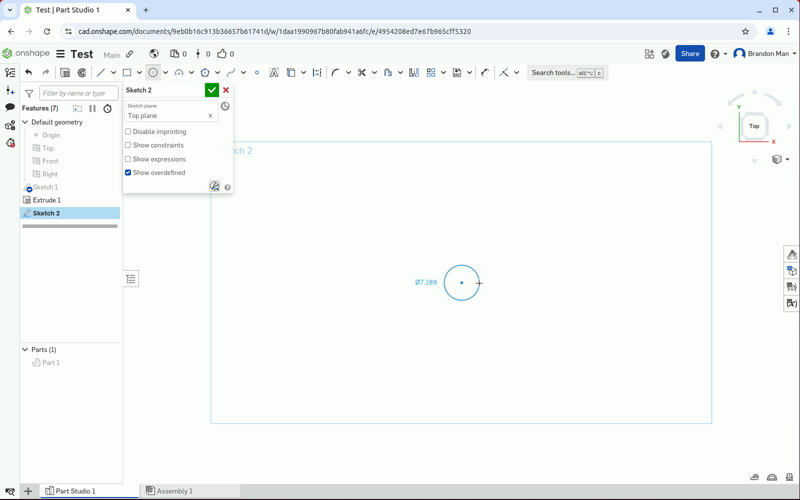
click(479, 282)
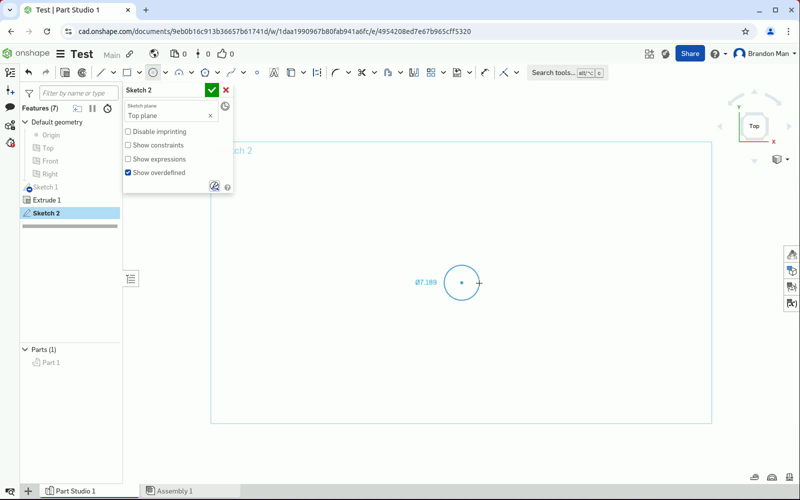
key(esc)
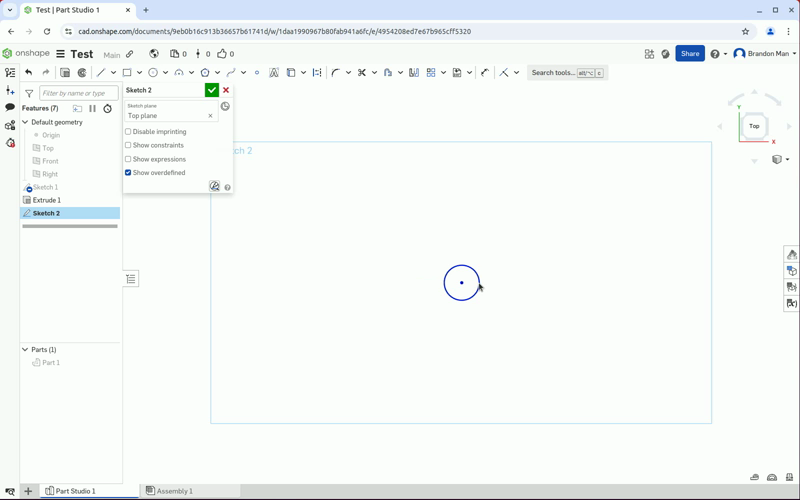
mouse_move(456, 288)
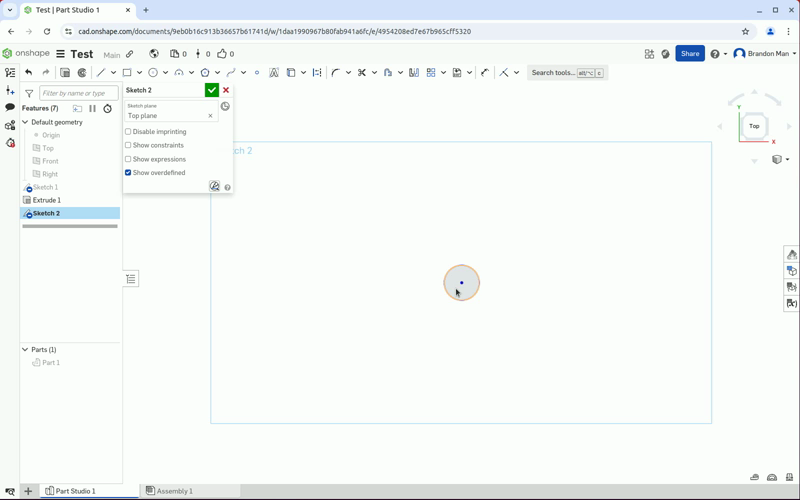
scroll(6)
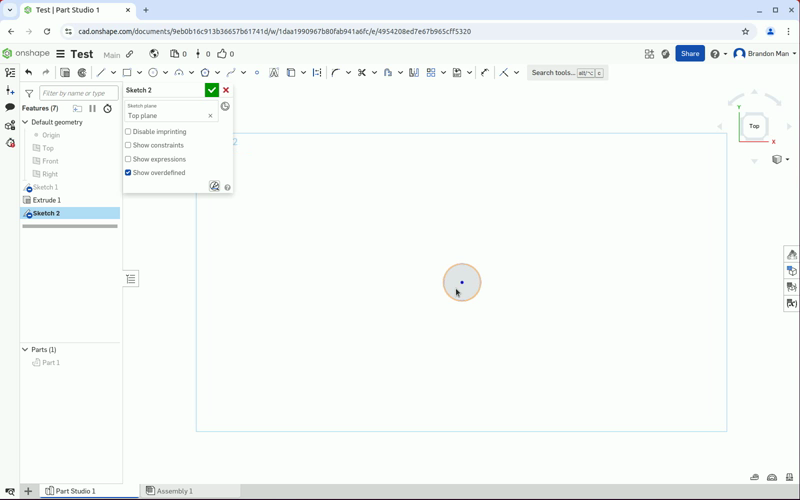
scroll(6)
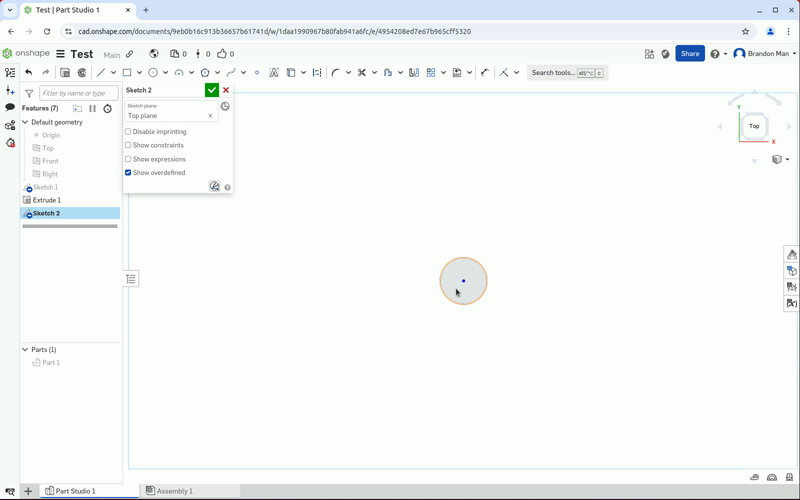
scroll(6)
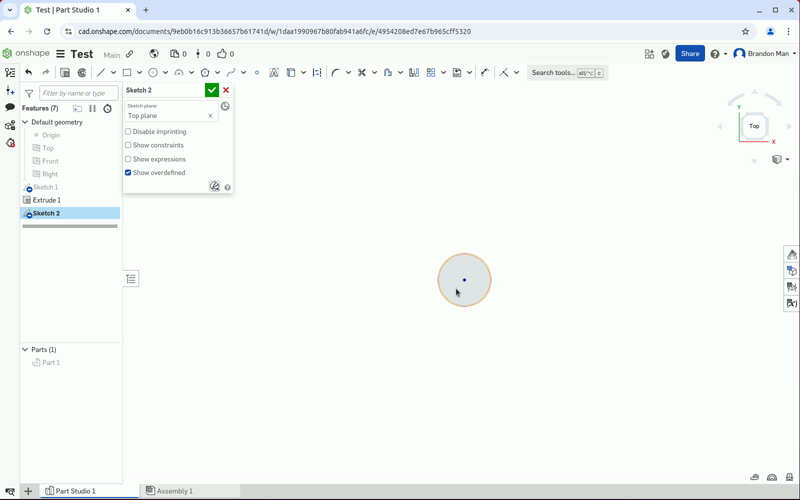
scroll(6)
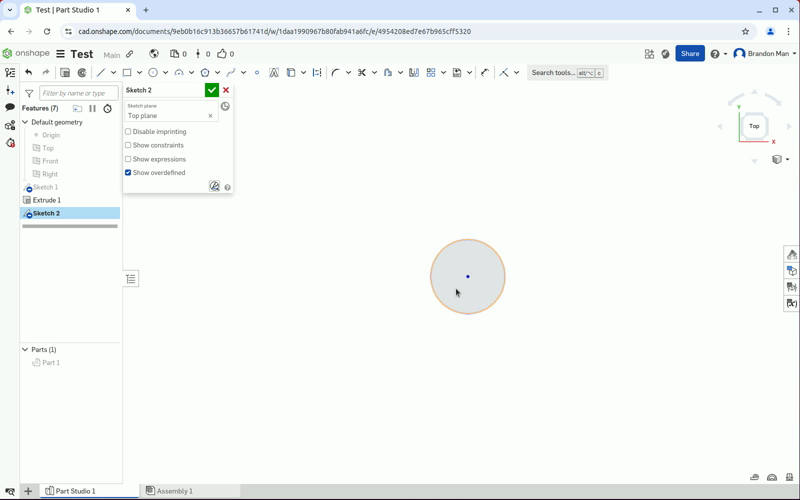
scroll(6)
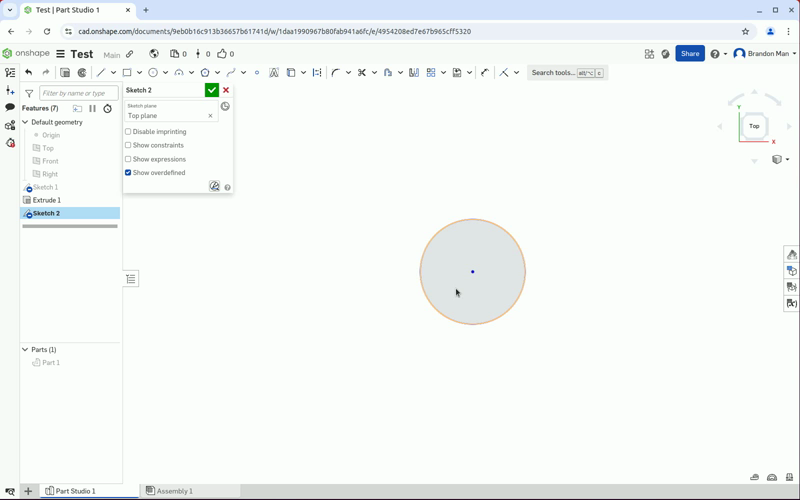
scroll(6)
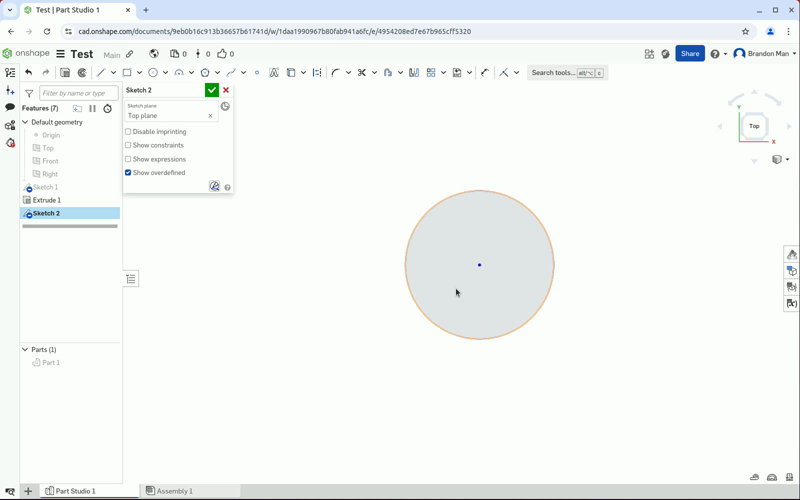
scroll(6)
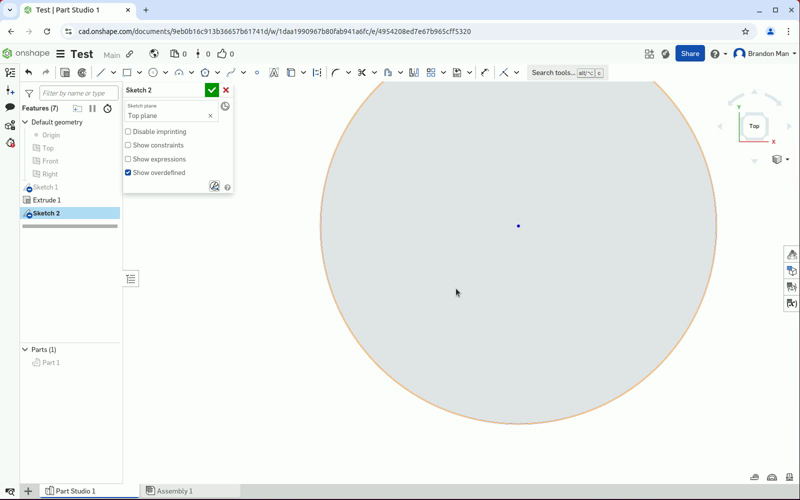
click(456, 288)
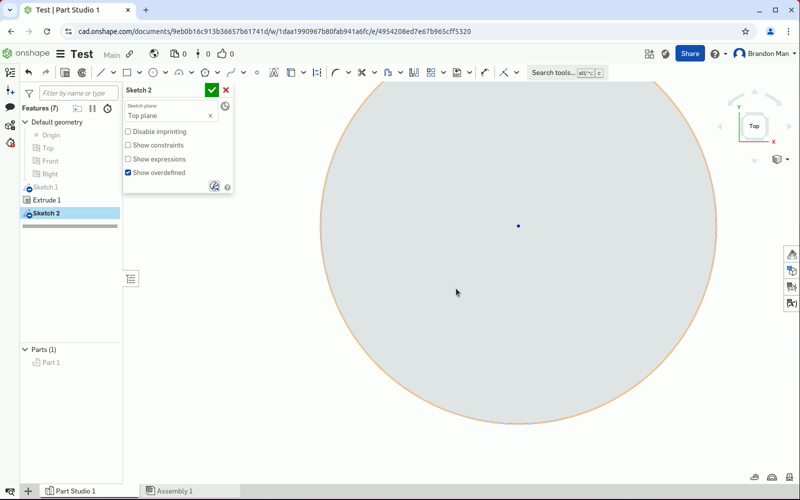
scroll(-6)
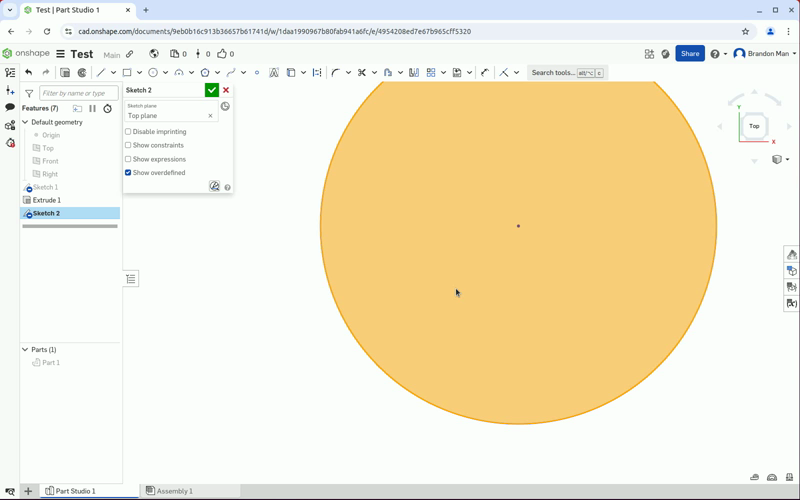
scroll(-6)
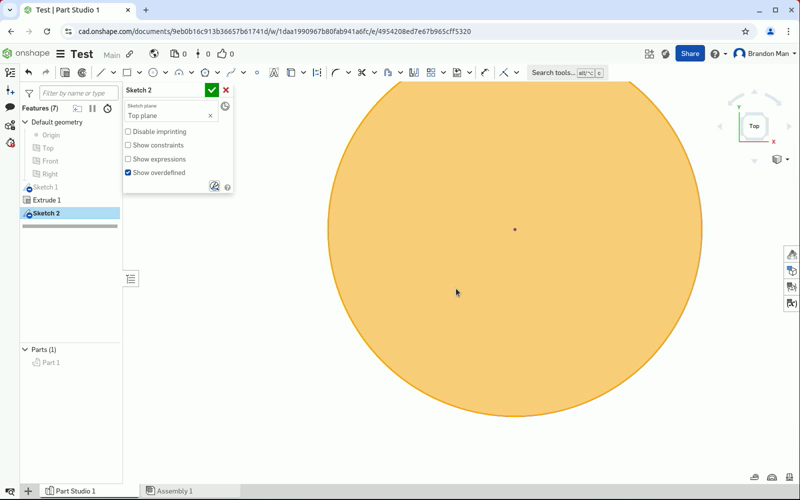
scroll(-6)
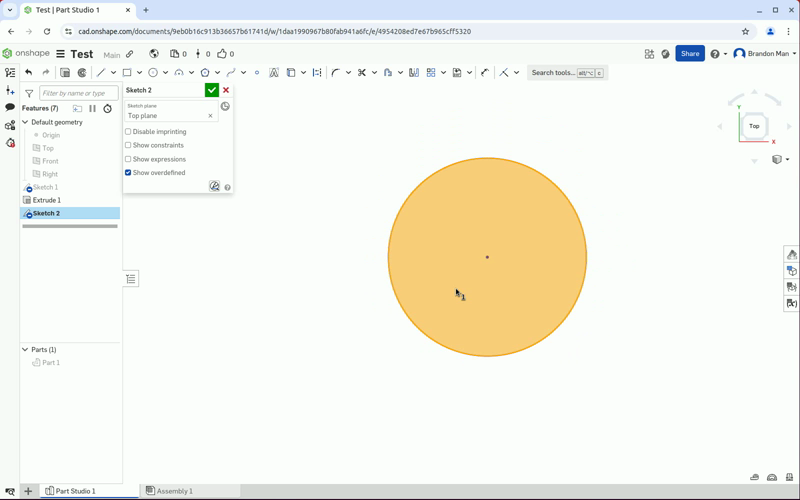
scroll(-6)
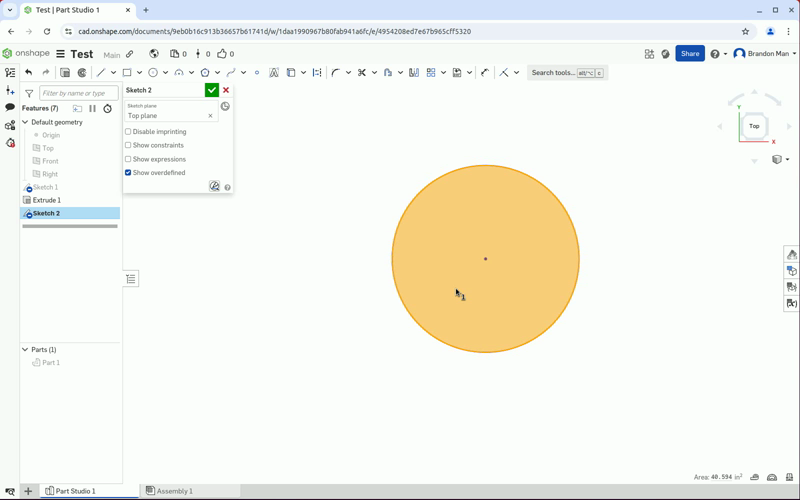
scroll(-6)
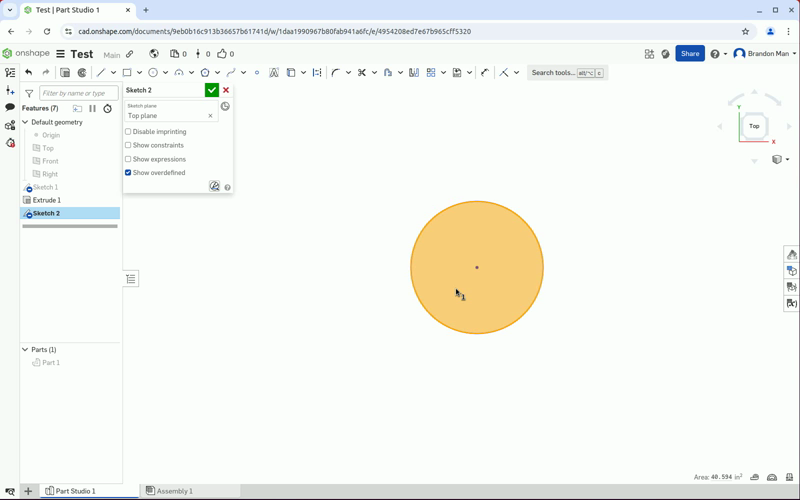
scroll(-6)
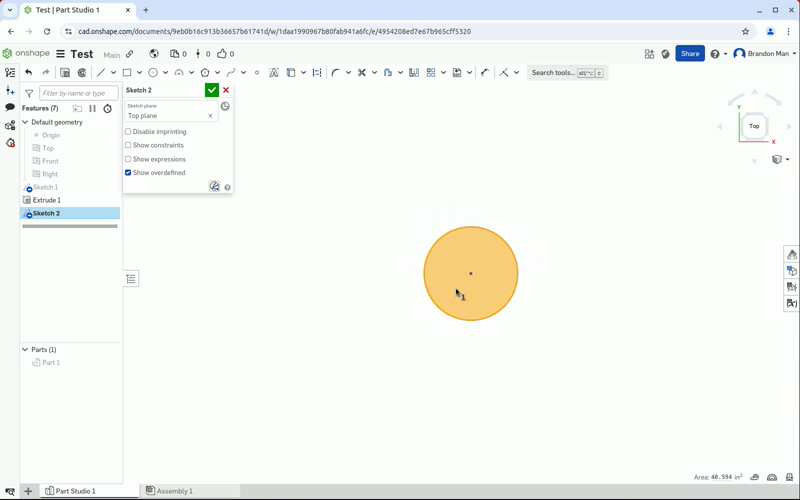
scroll(-6)
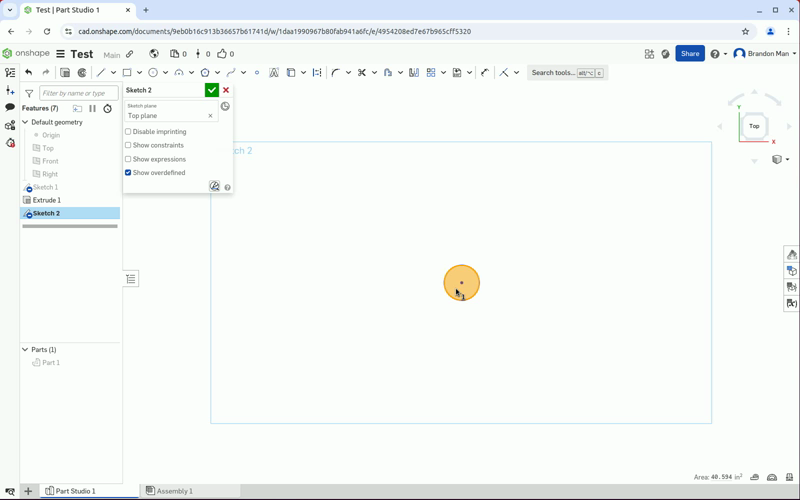
mouse_move(73, 352)
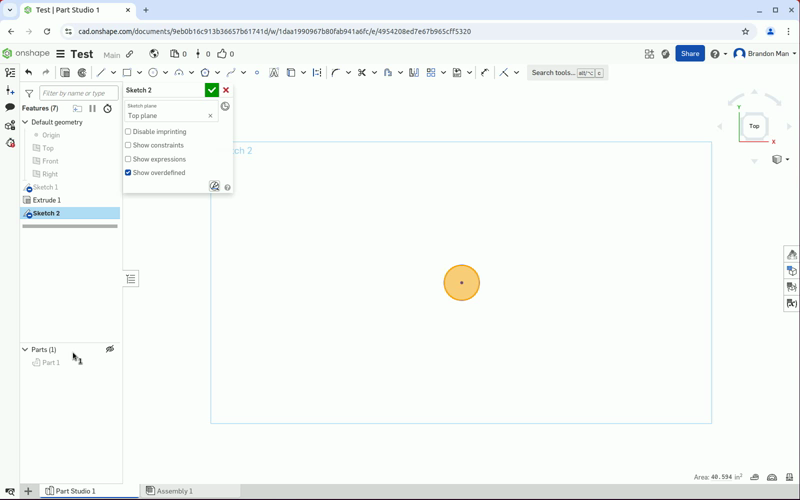
key(shift+y)
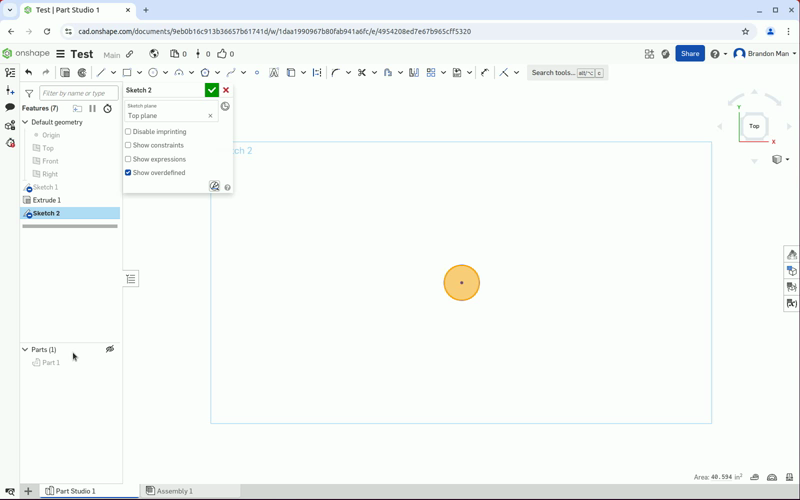
key(shift+e)
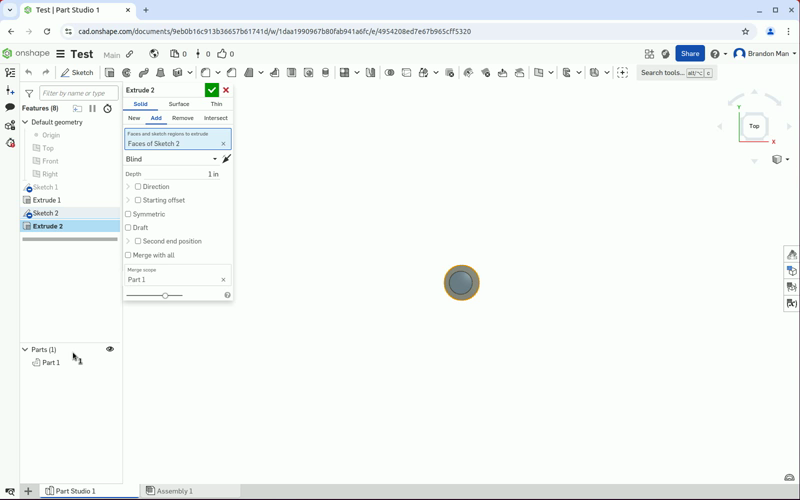
mouse_move(143, 106)
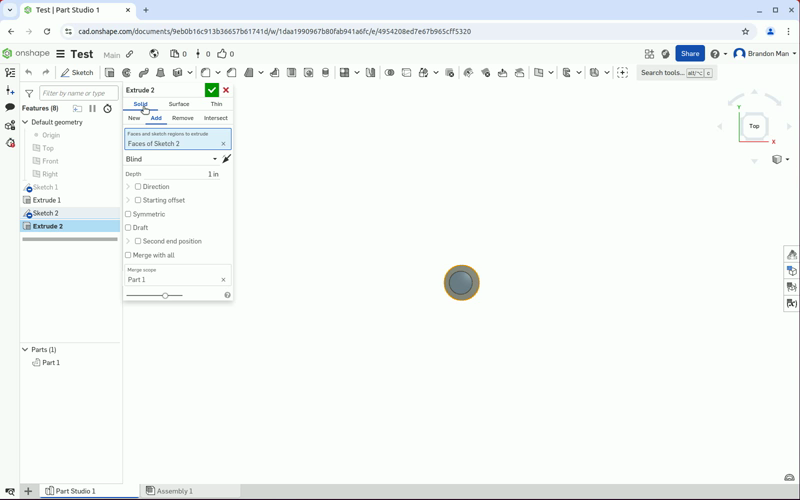
click(143, 106)
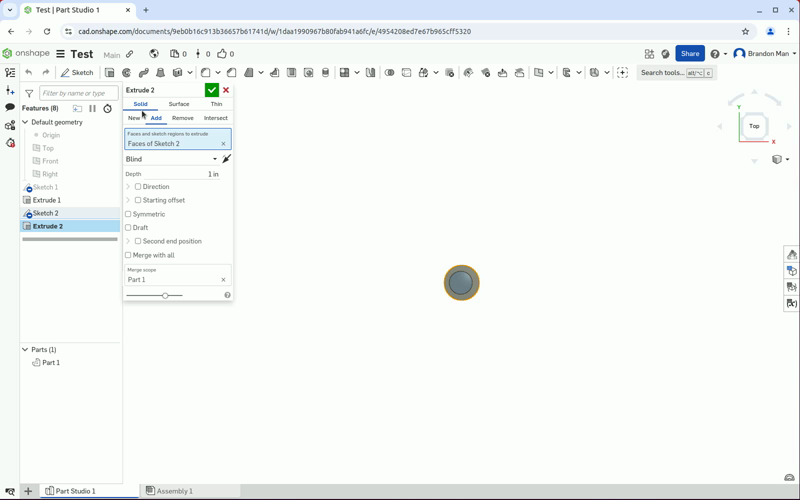
mouse_move(137, 120)
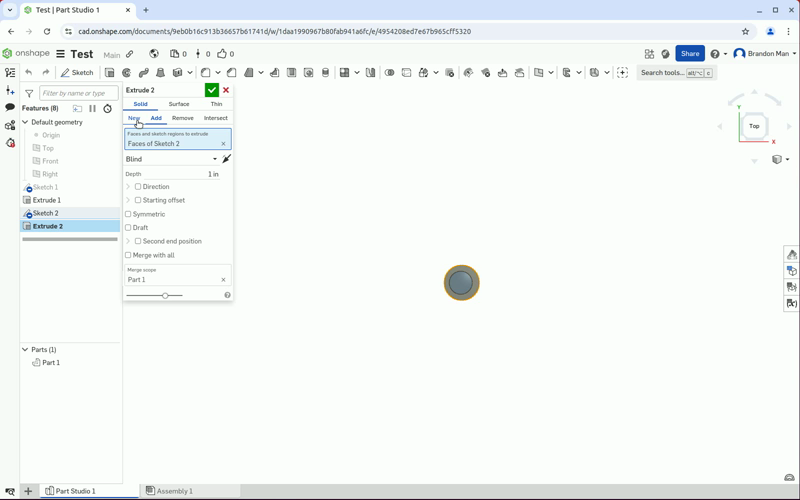
click(137, 120)
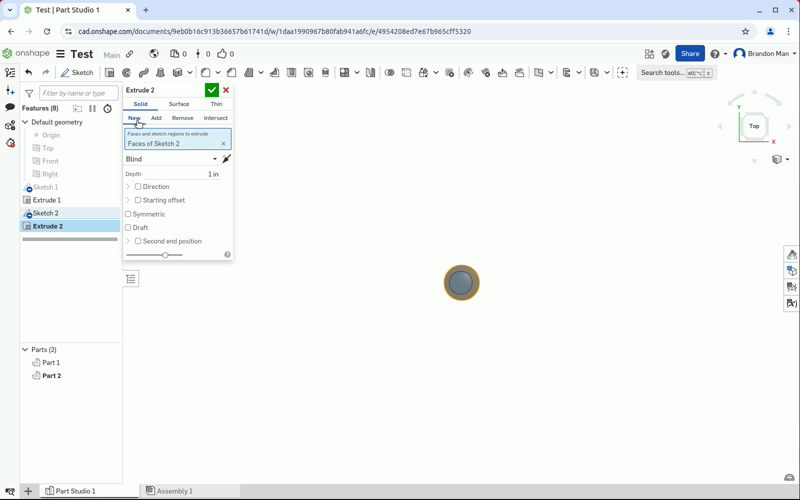
key(tab, 4)
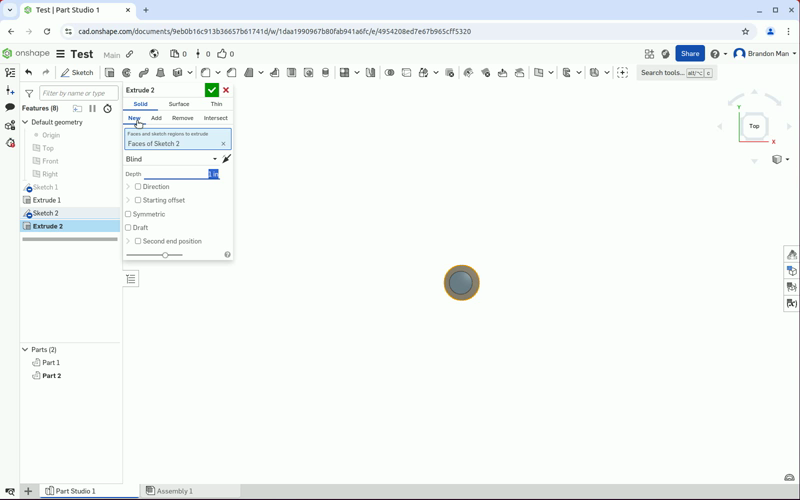
text(1.204)
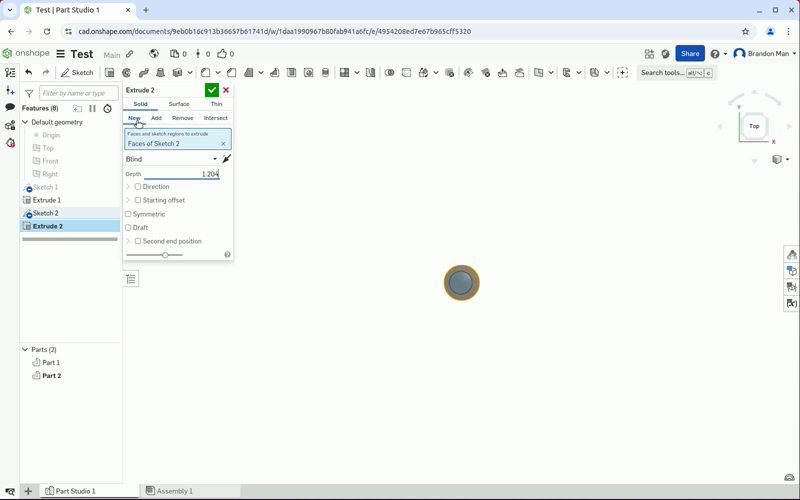
key(enter)
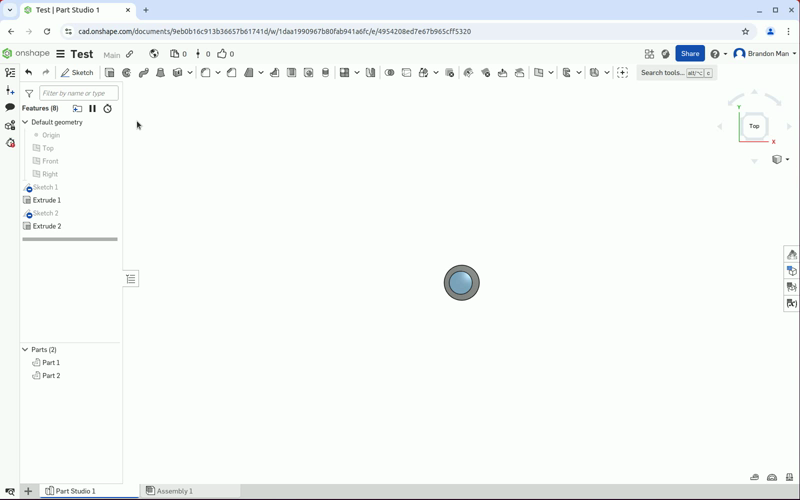
key(shift+h)
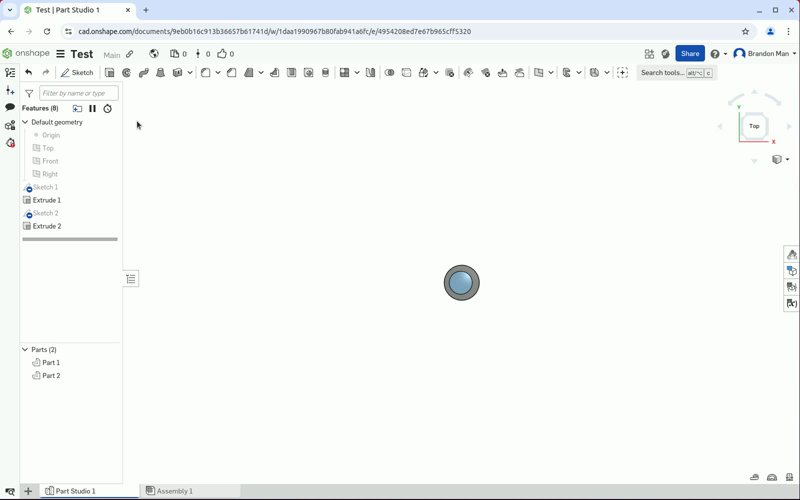
key(shift+h)
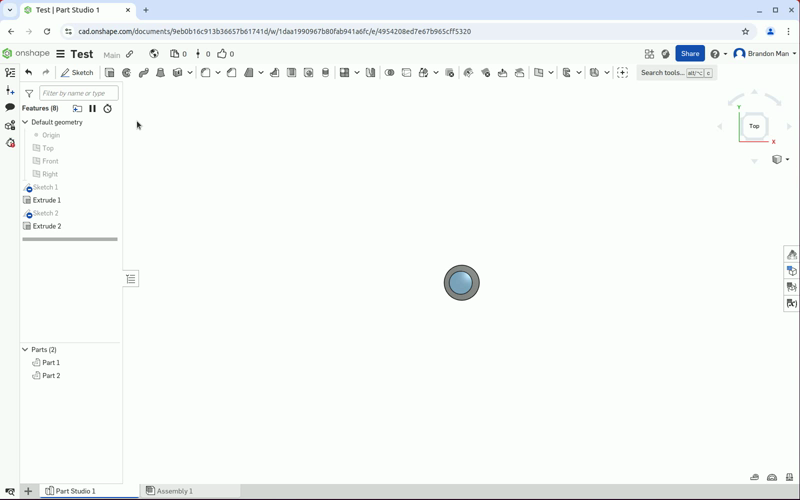
mouse_move(73, 189)
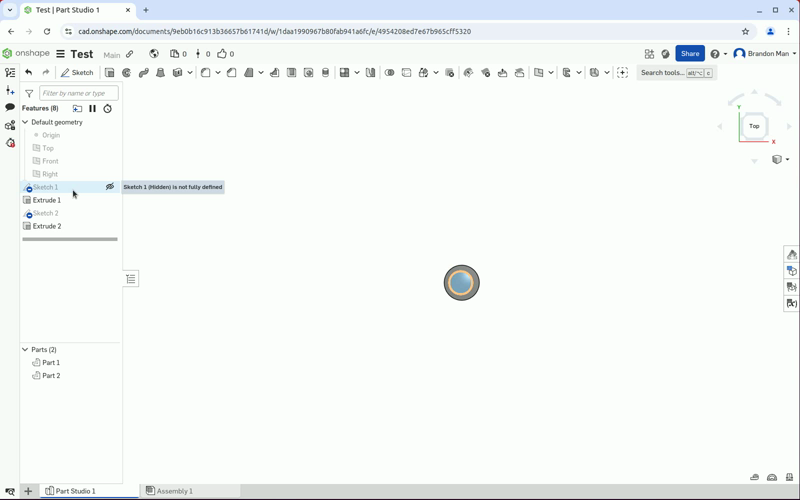
click(73, 189)
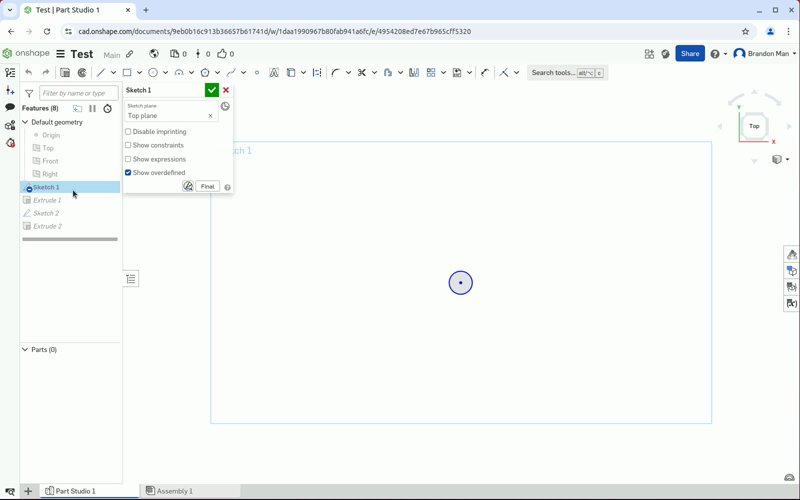
mouse_move(229, 92)
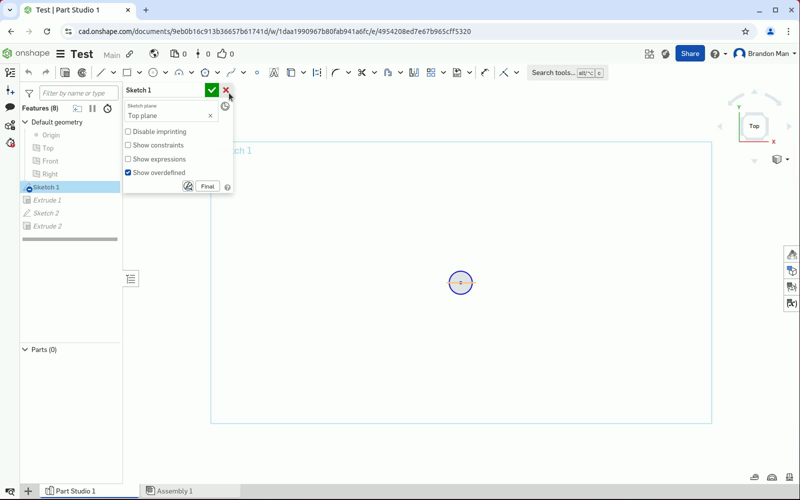
click(229, 92)
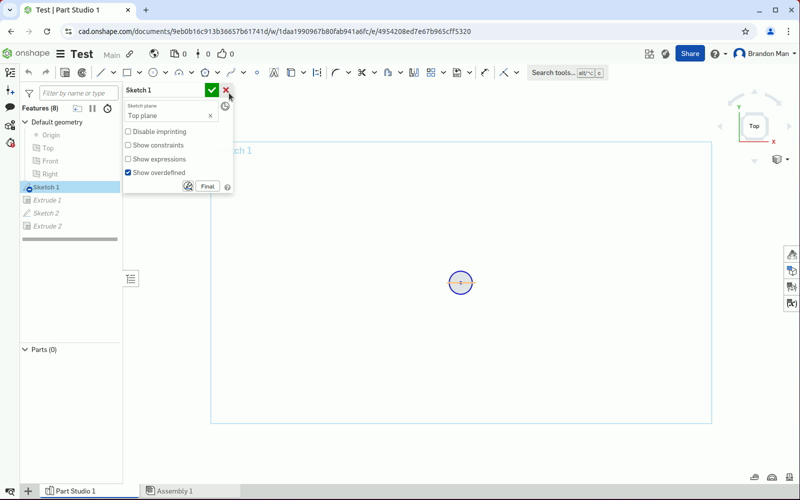
key(shift+s)
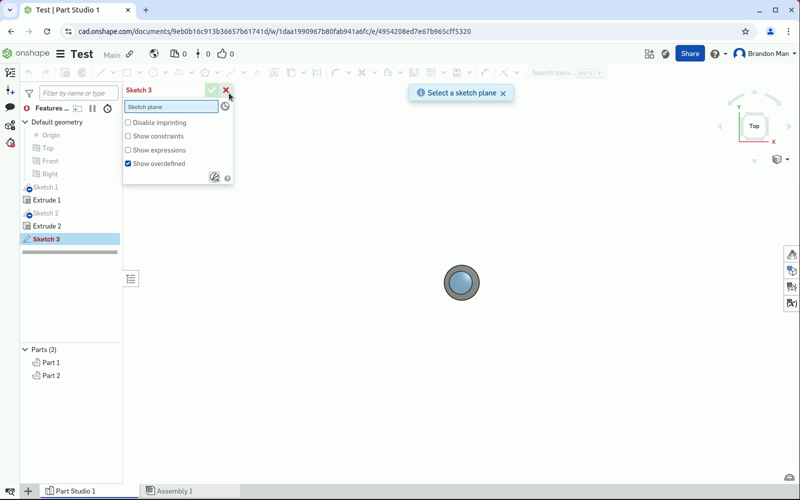
mouse_move(73, 150)
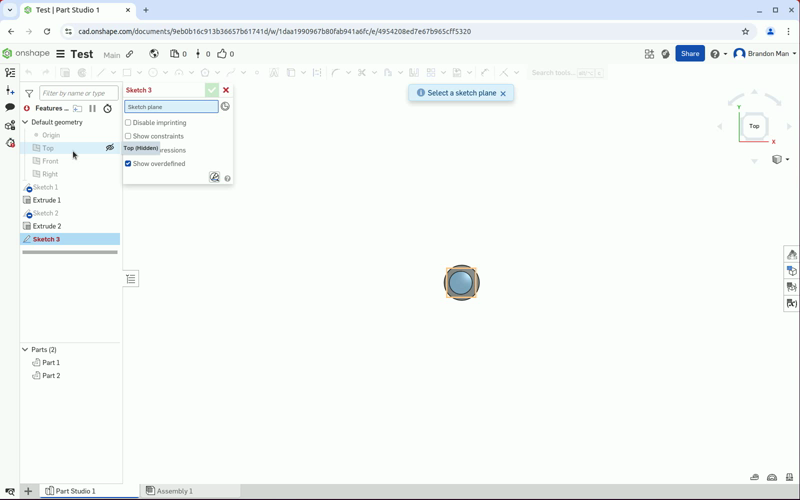
click(73, 150)
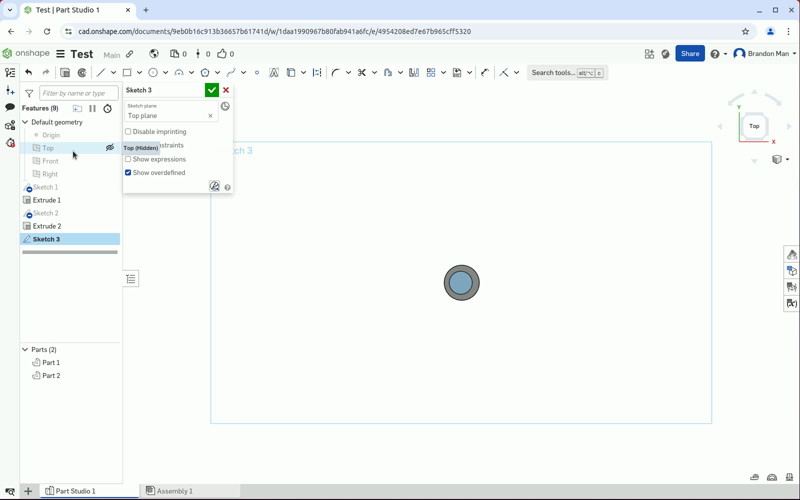
mouse_move(73, 352)
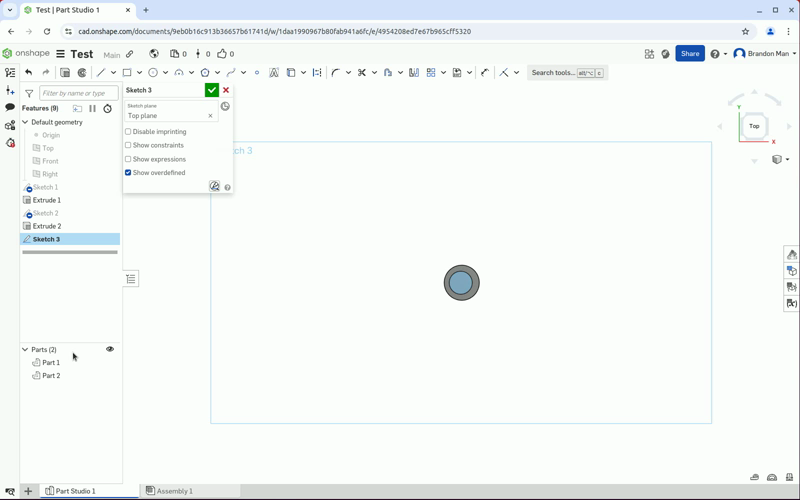
key(y)
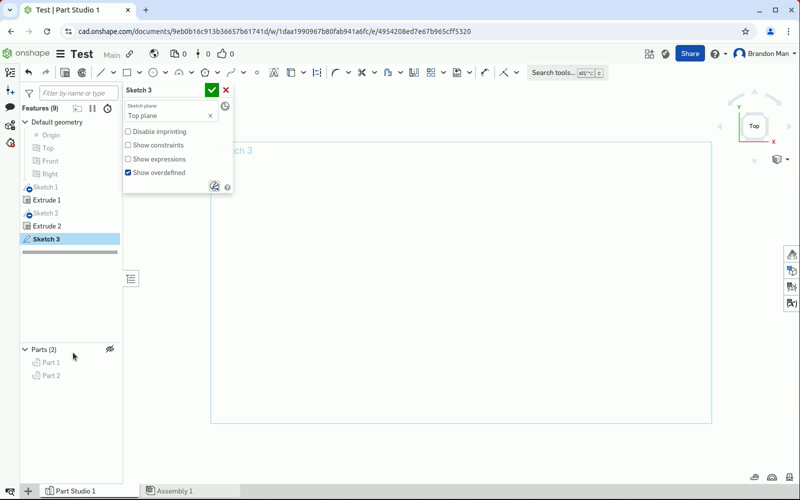
key(c)
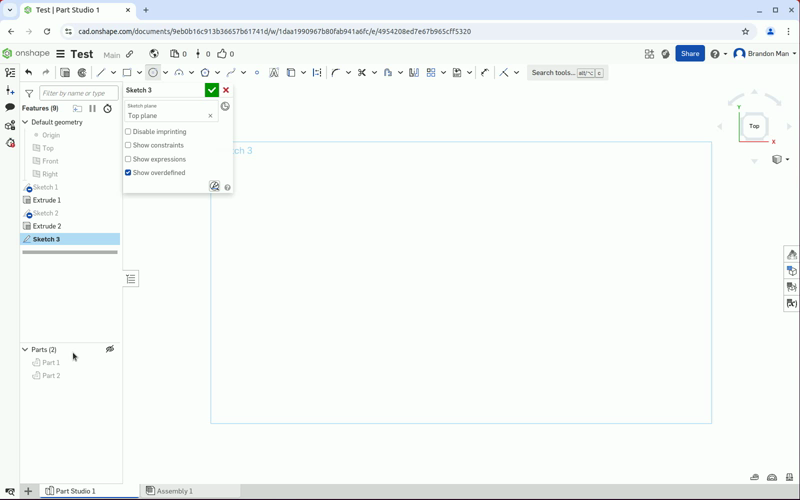
key_down(shift)
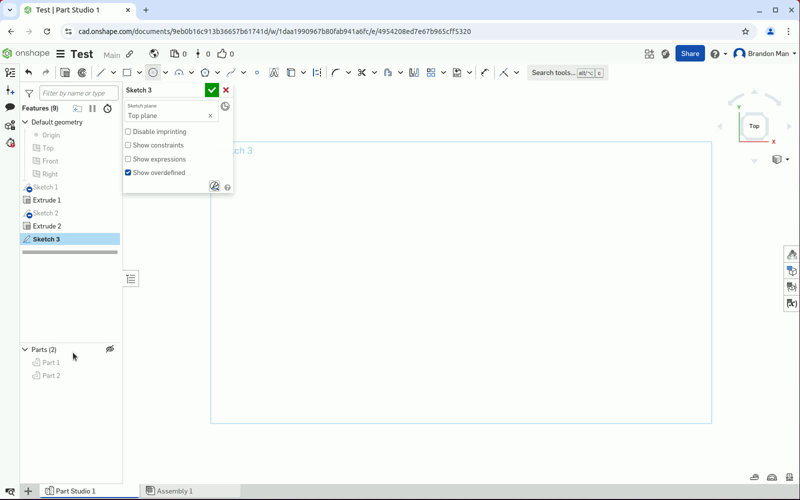
mouse_move(471, 276)
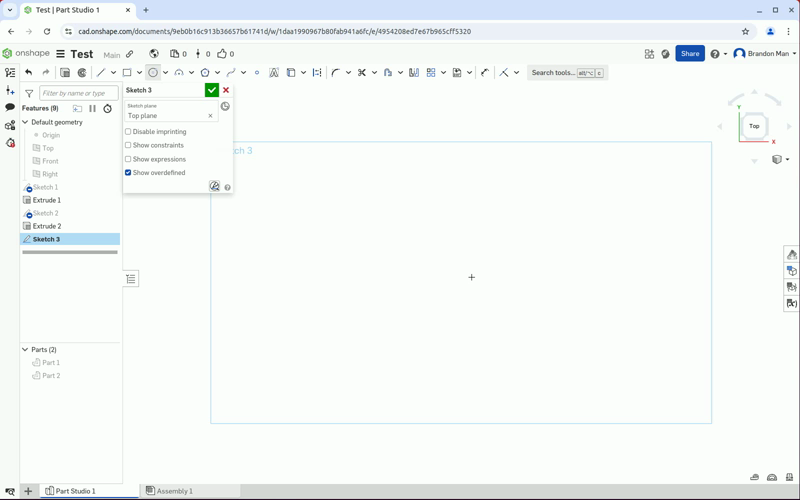
click(471, 276)
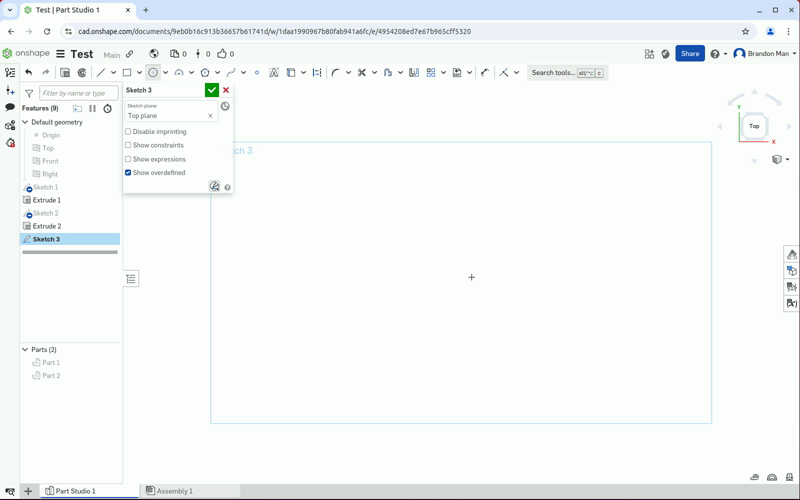
key_up(shift)
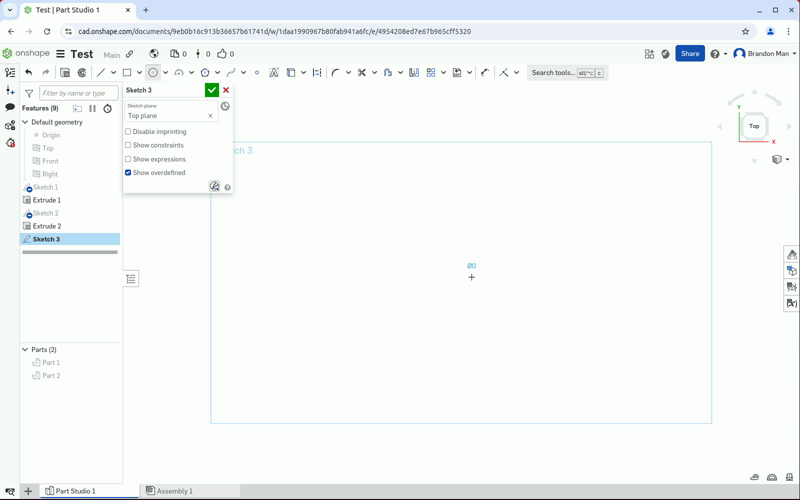
mouse_move(475, 276)
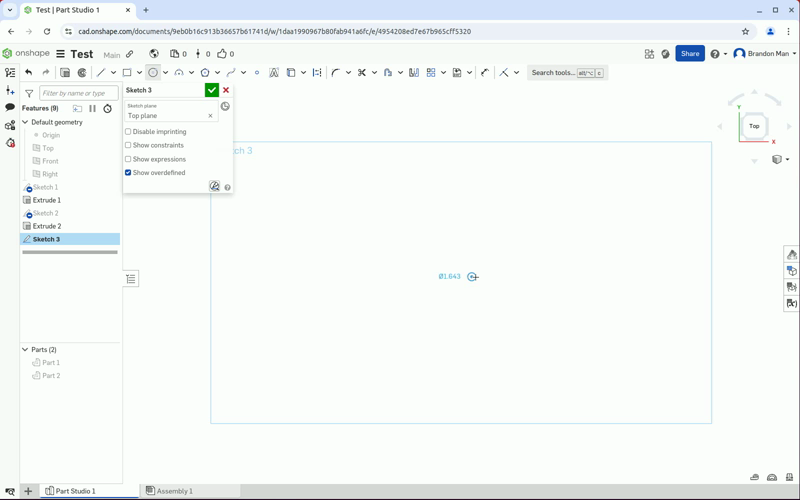
click(475, 276)
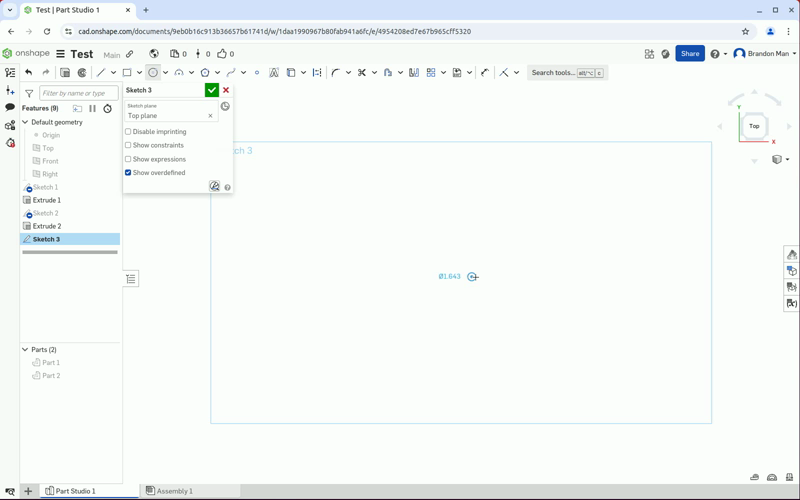
key(esc)
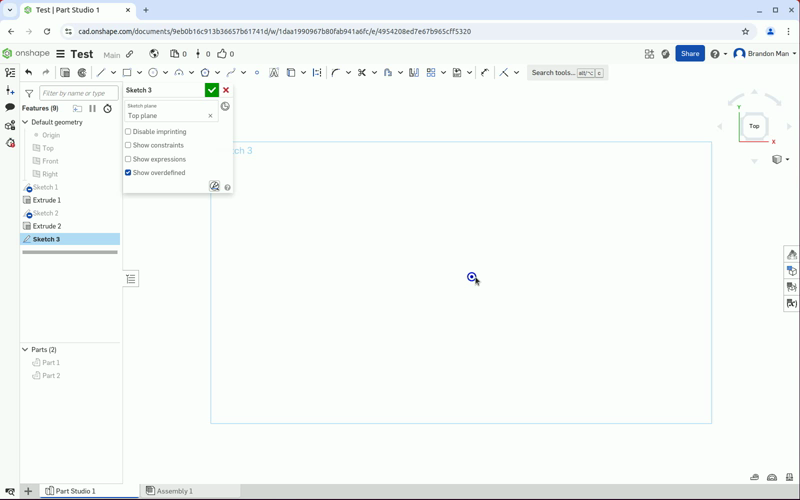
mouse_move(471, 279)
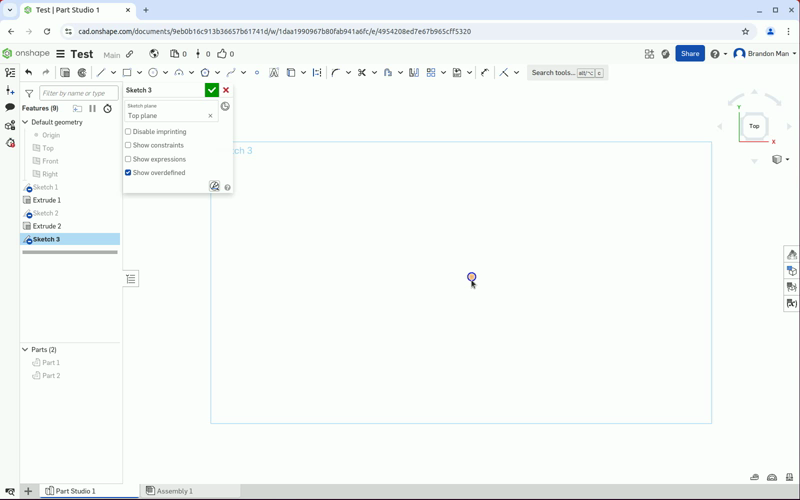
scroll(6)
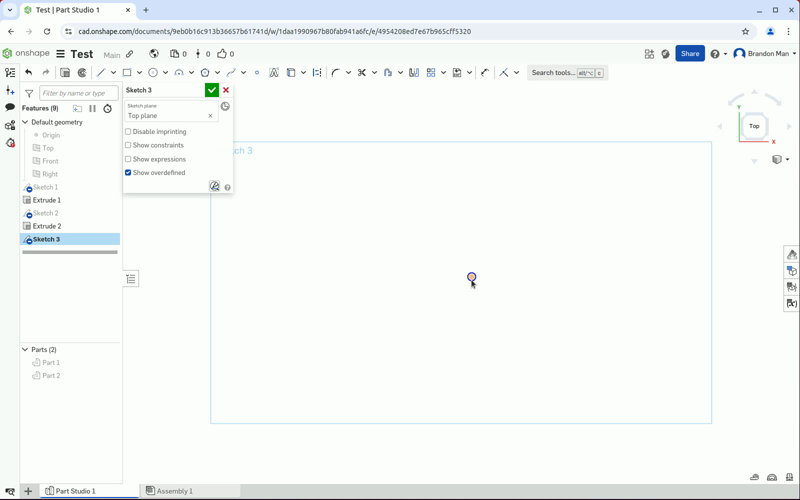
scroll(6)
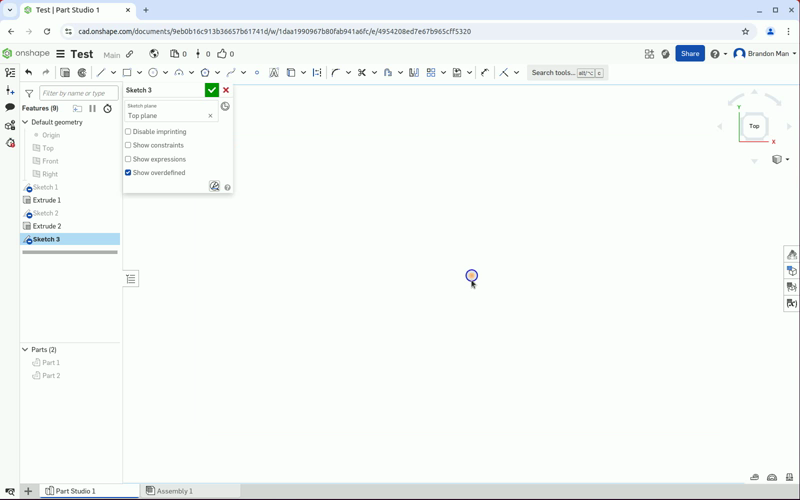
scroll(6)
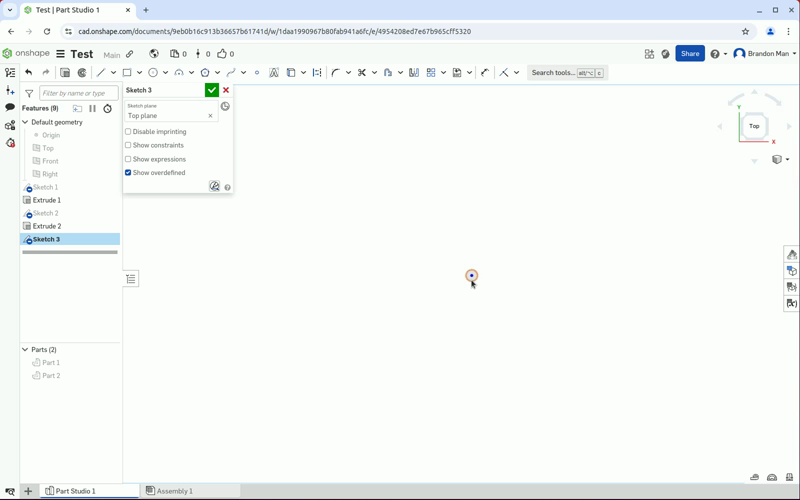
scroll(6)
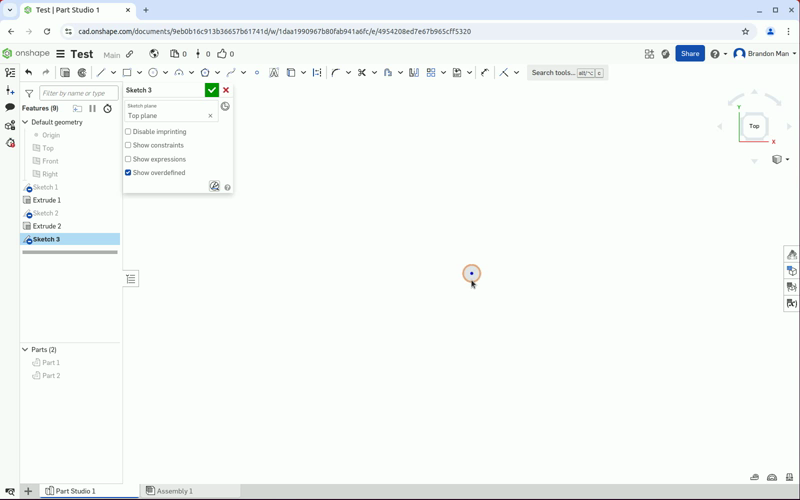
scroll(6)
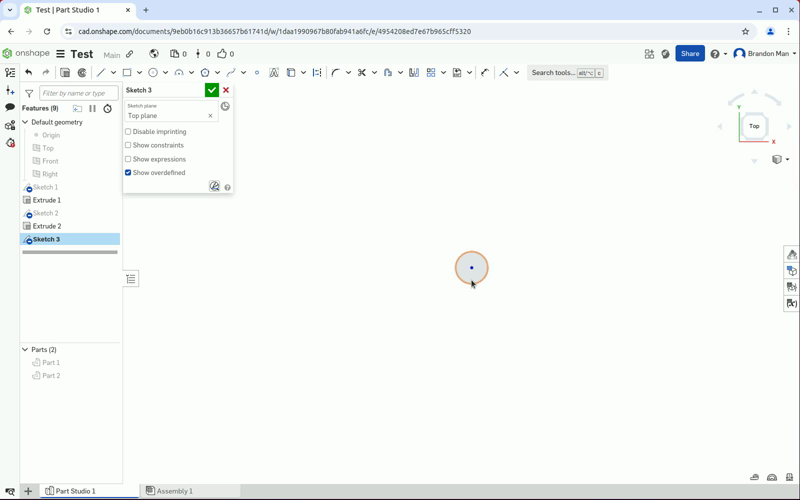
scroll(6)
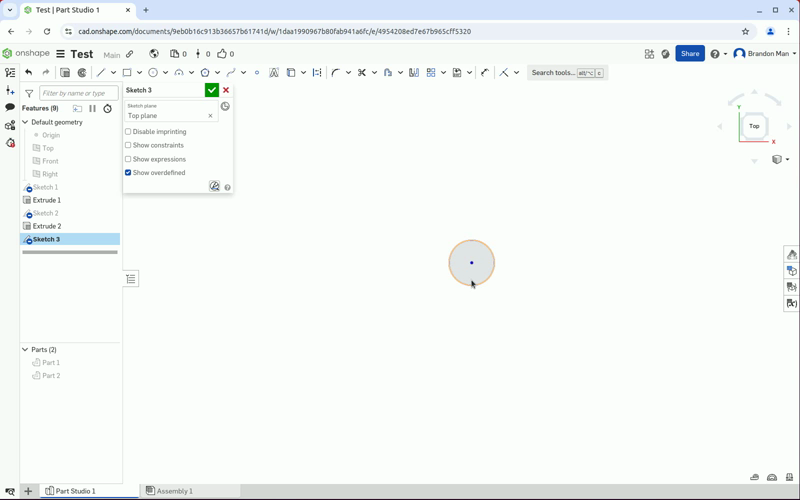
scroll(6)
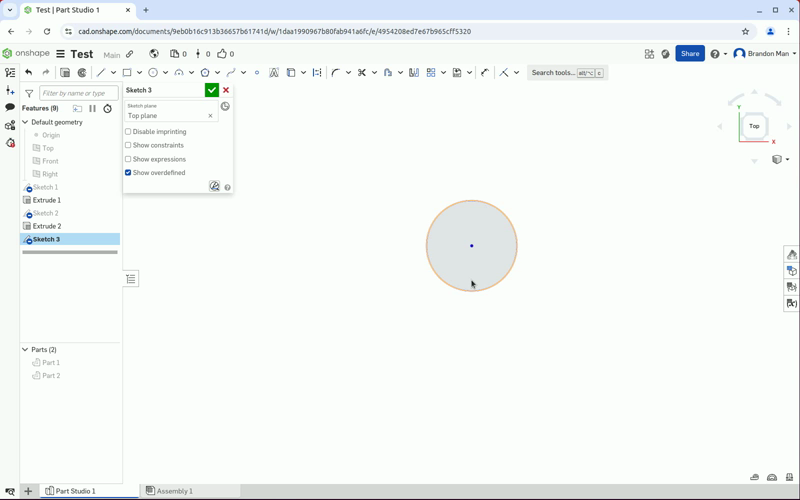
click(471, 279)
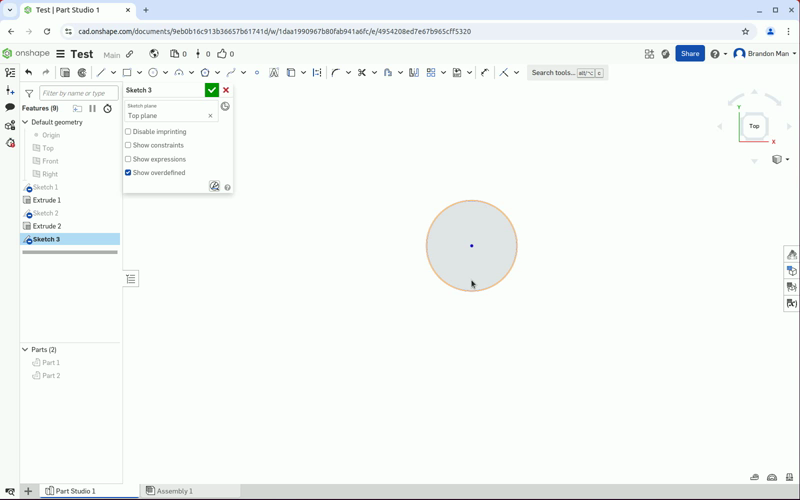
scroll(-6)
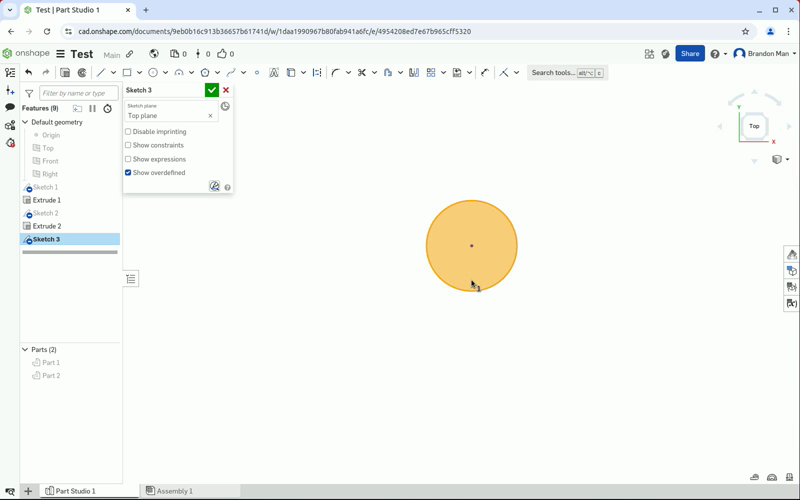
scroll(-6)
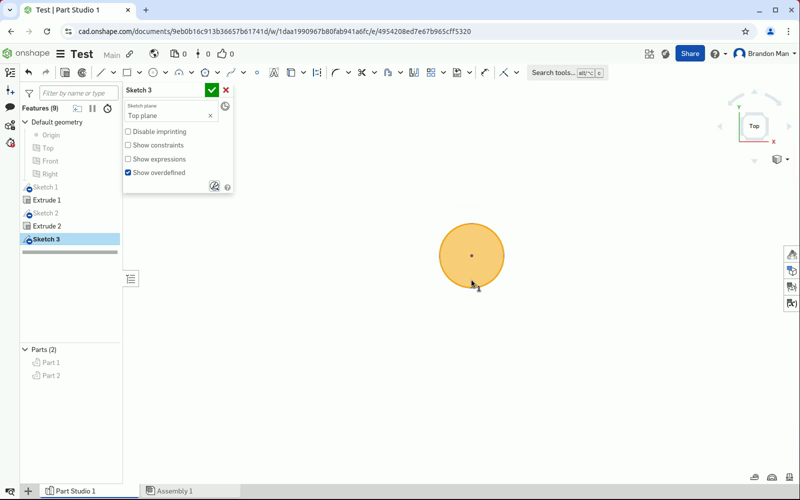
scroll(-6)
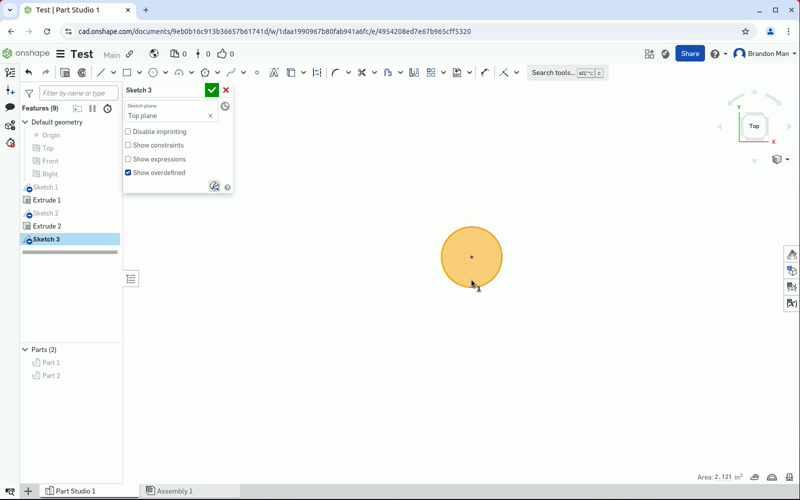
scroll(-6)
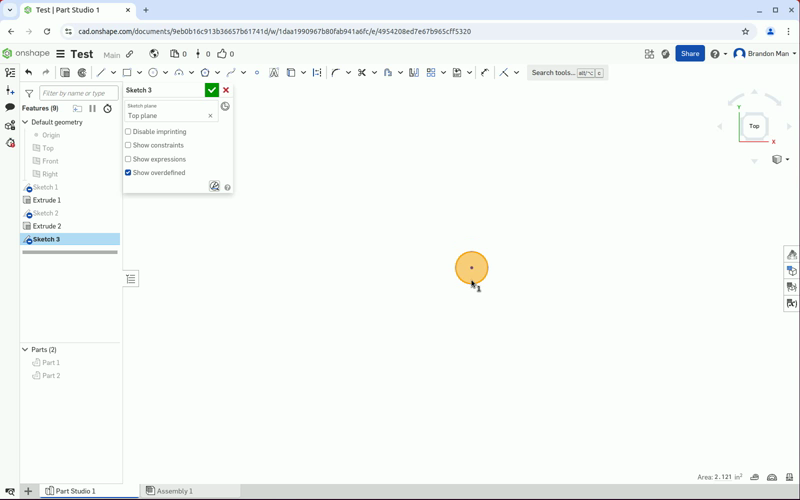
scroll(-6)
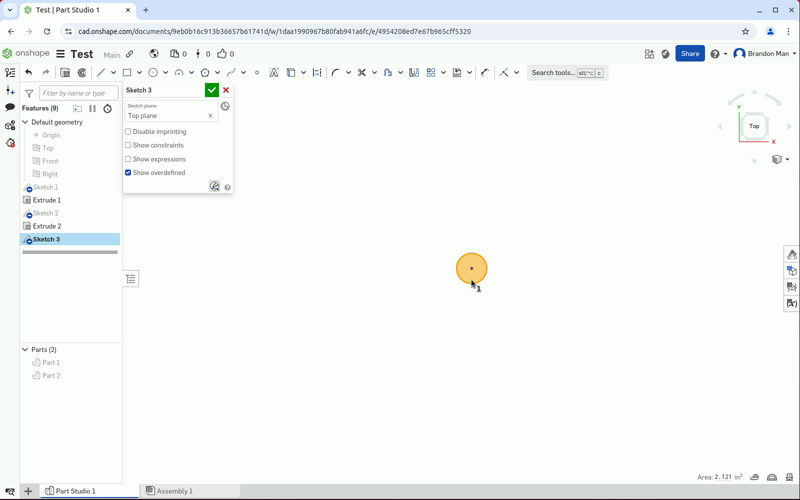
scroll(-6)
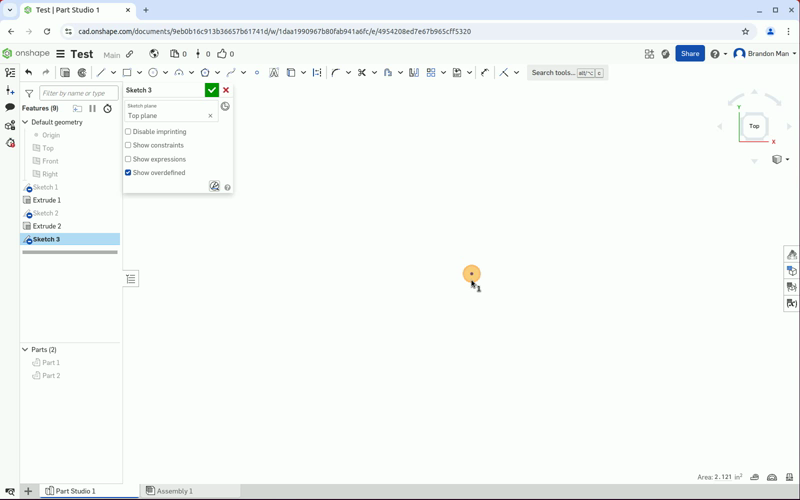
scroll(-6)
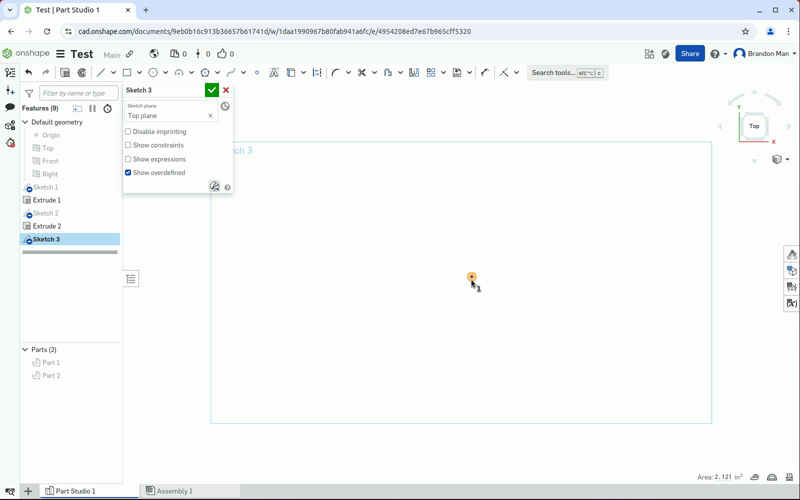
mouse_move(73, 352)
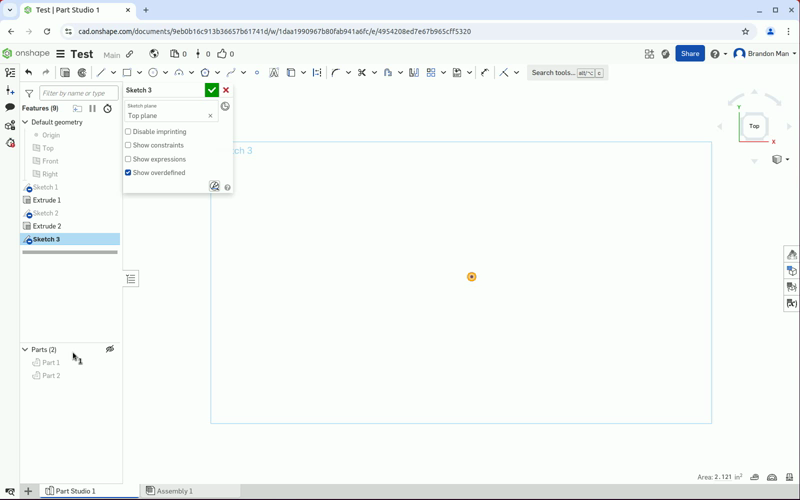
key(shift+y)
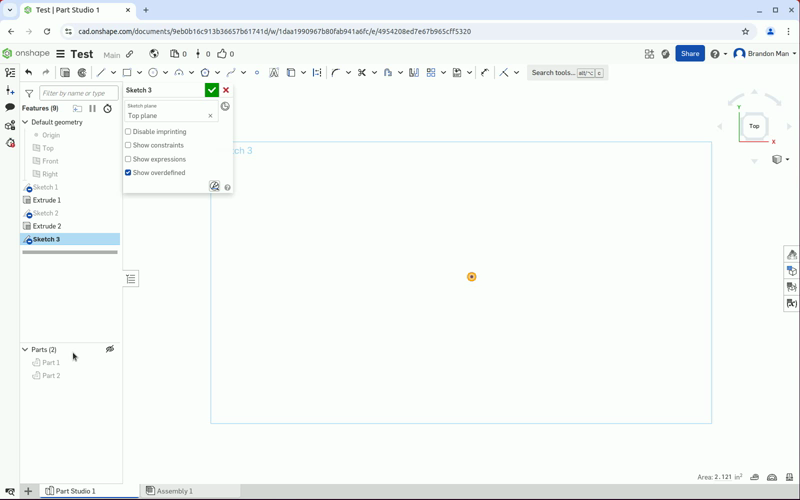
key(shift+e)
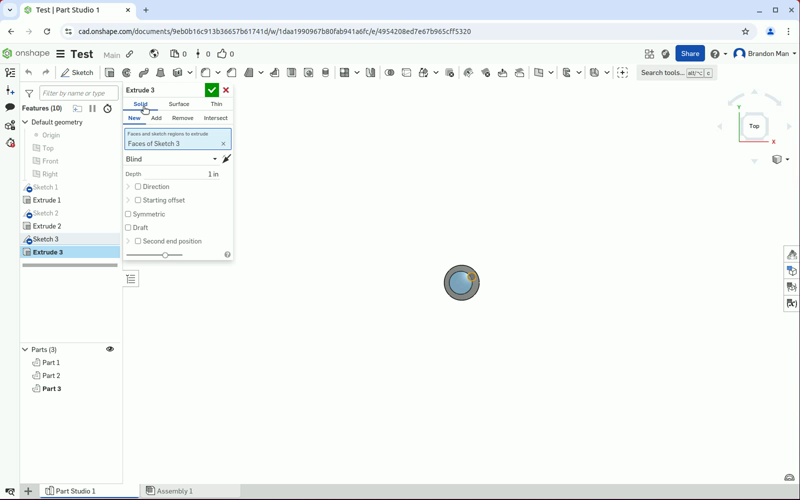
mouse_move(143, 106)
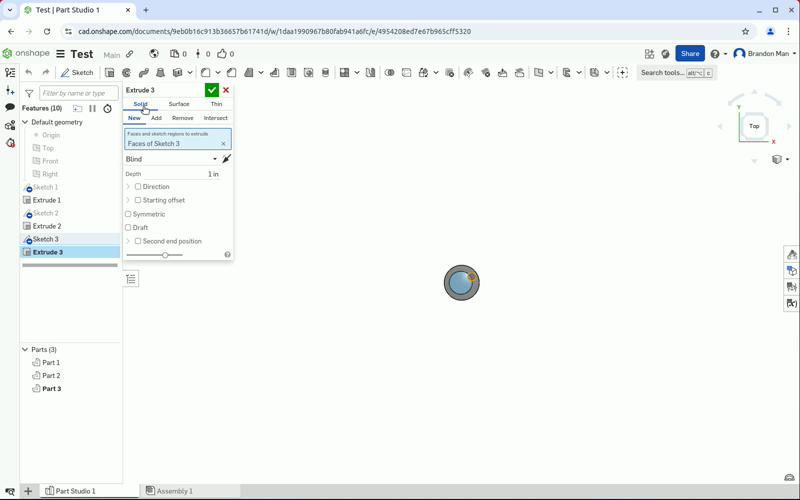
click(143, 106)
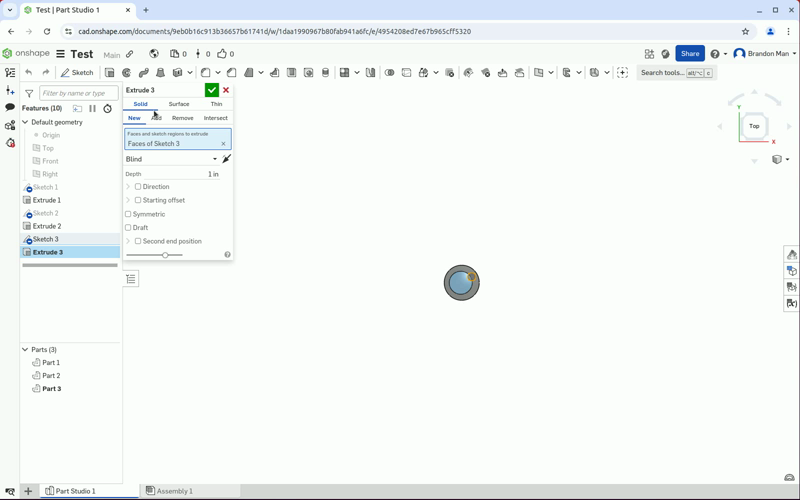
mouse_move(186, 120)
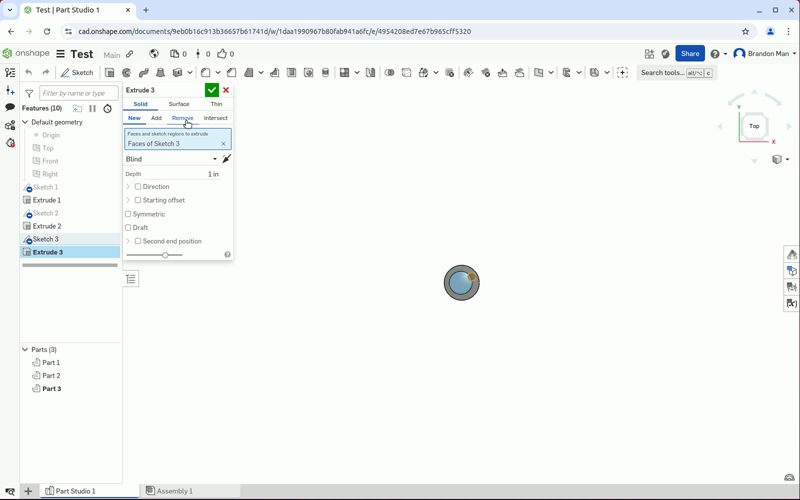
click(186, 120)
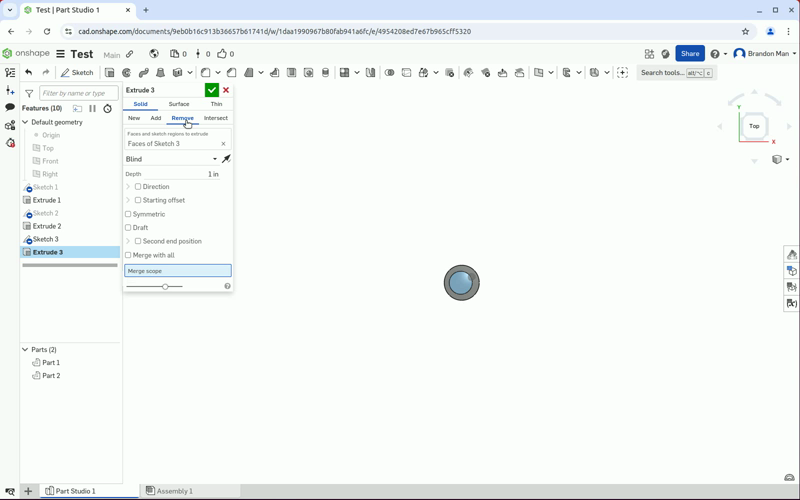
key(tab, 4)
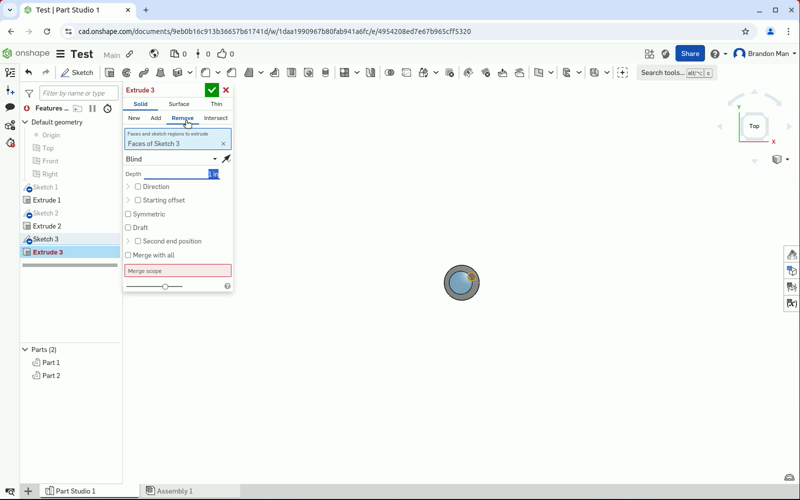
text(-1.204)
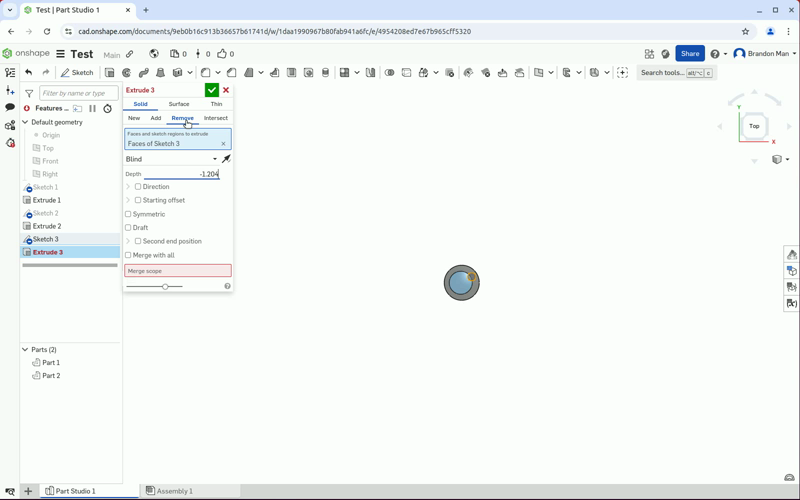
key(tab, 6)
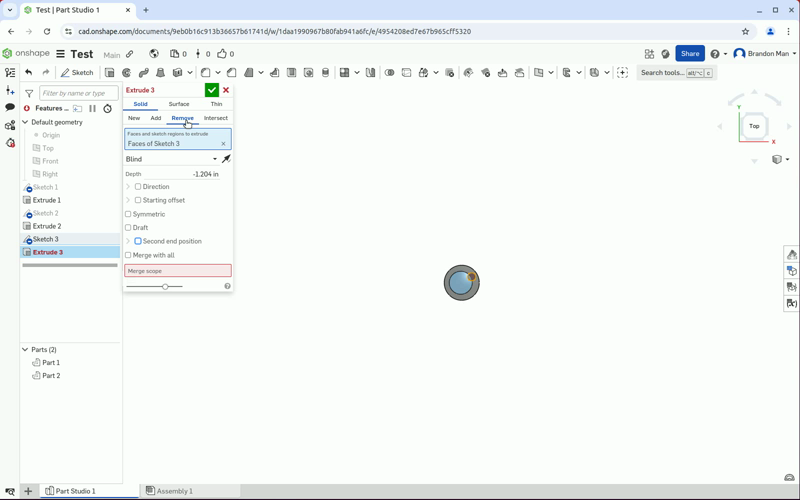
key(space)
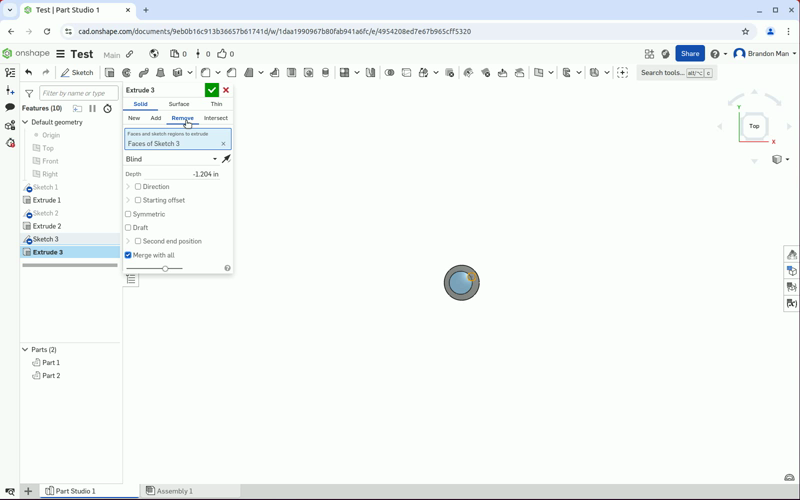
key(enter)
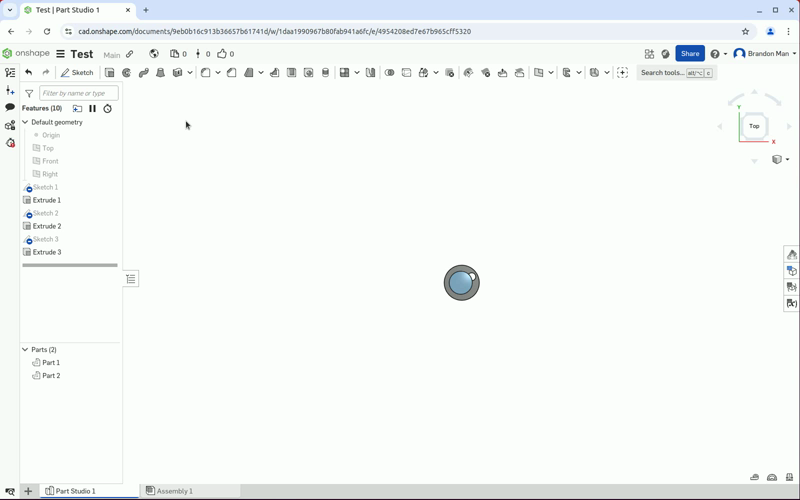
key(shift+h)
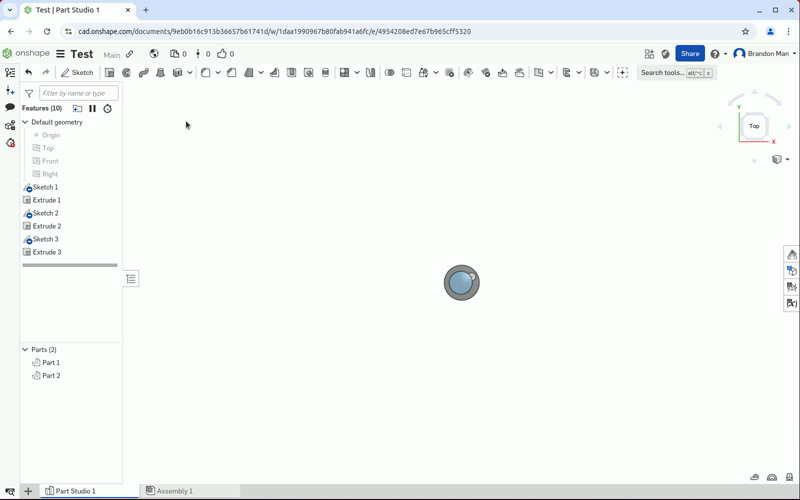
key(shift+h)
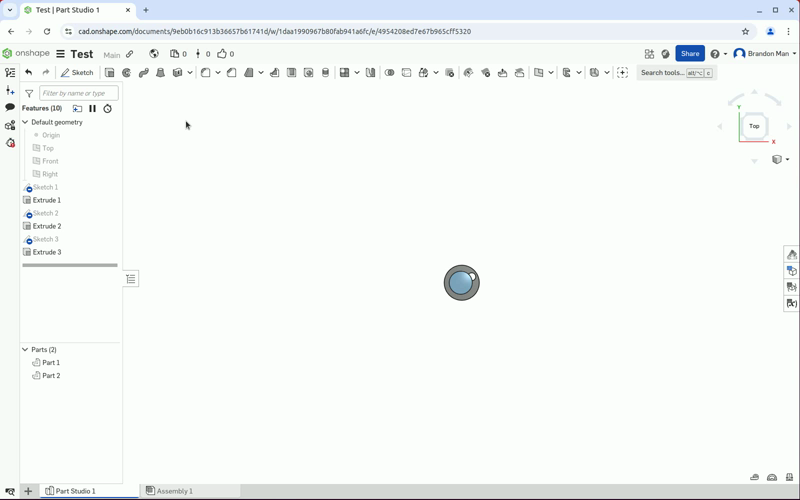
mouse_move(73, 189)
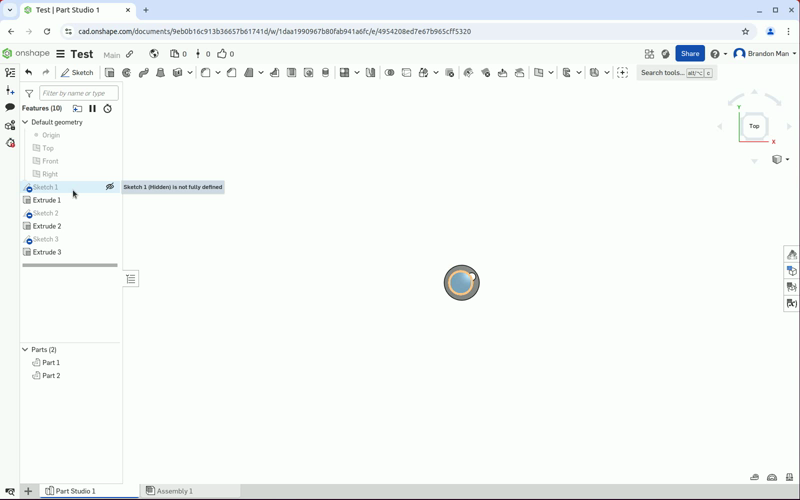
click(73, 189)
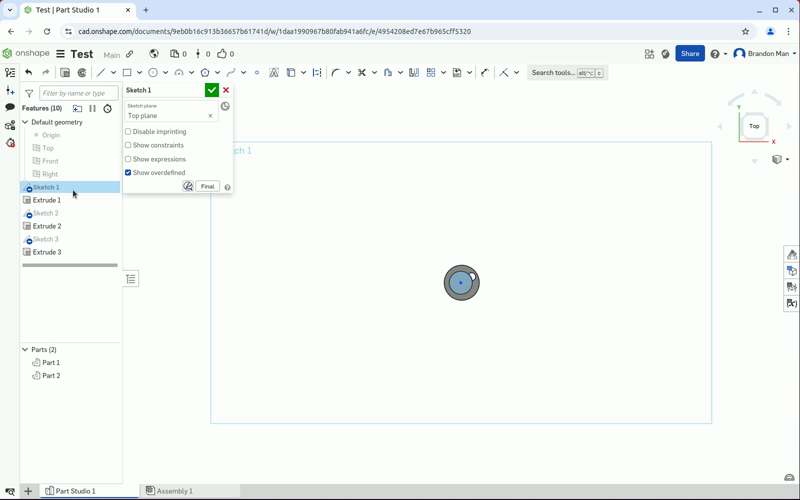
mouse_move(229, 92)
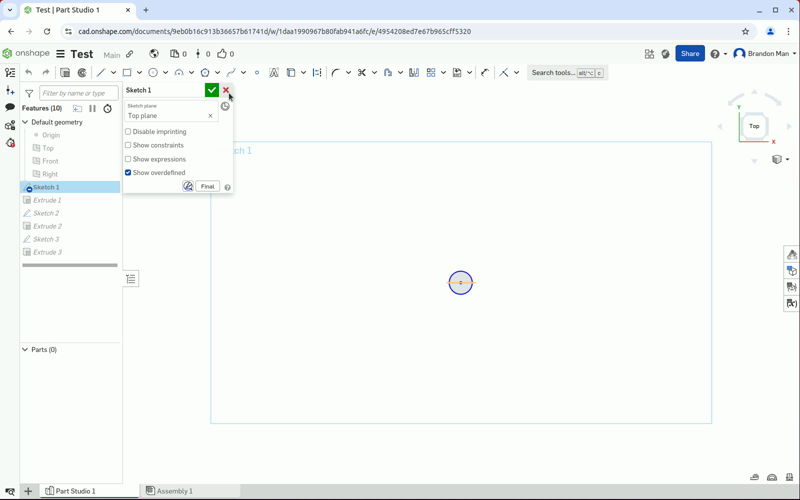
click(229, 92)
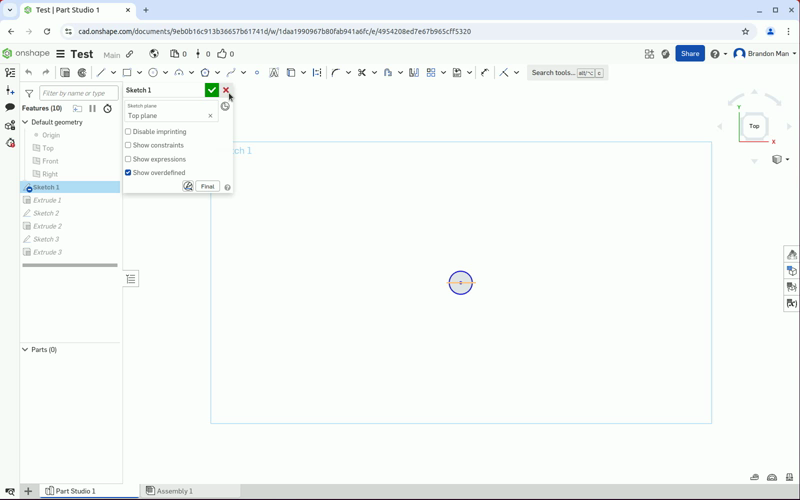
key(shift+s)
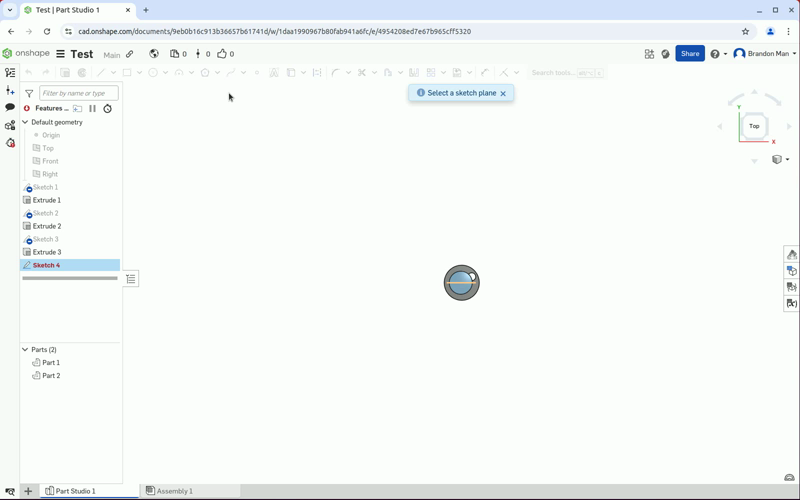
mouse_move(73, 150)
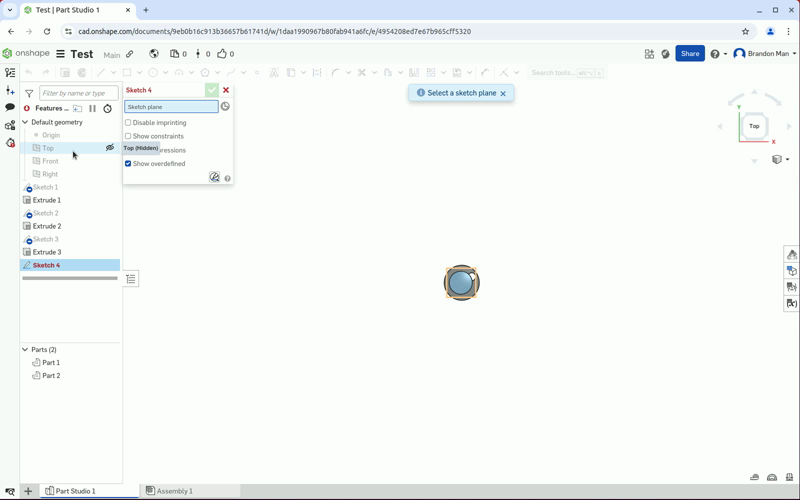
click(73, 150)
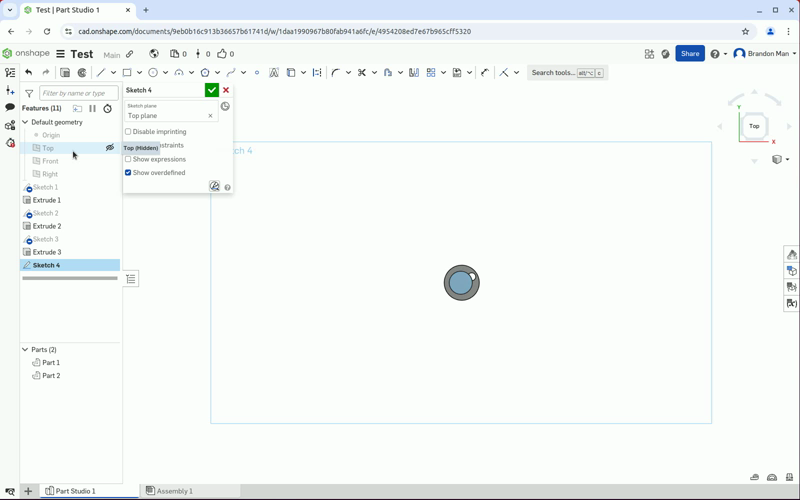
mouse_move(73, 352)
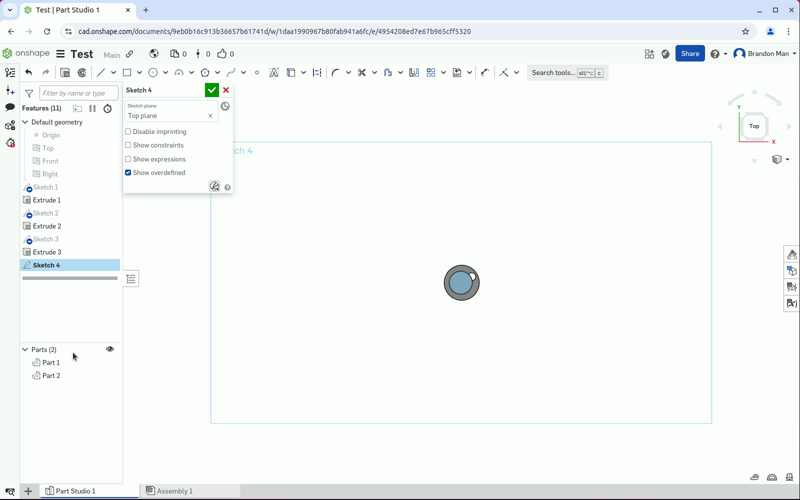
key(y)
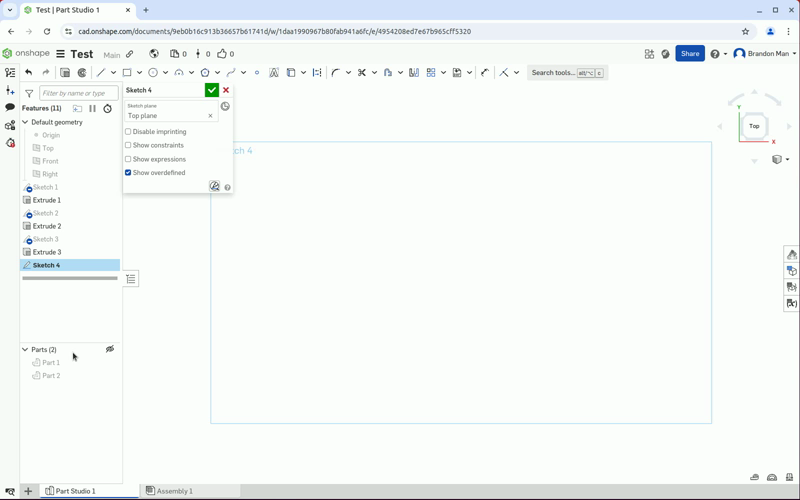
key(c)
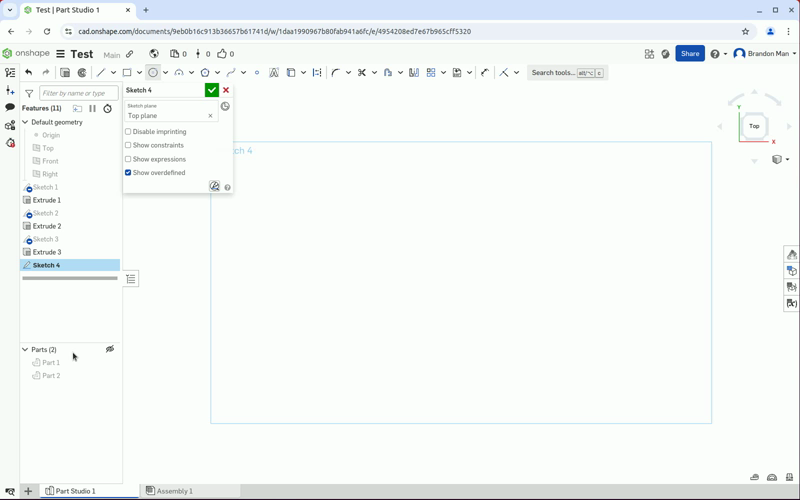
key_down(shift)
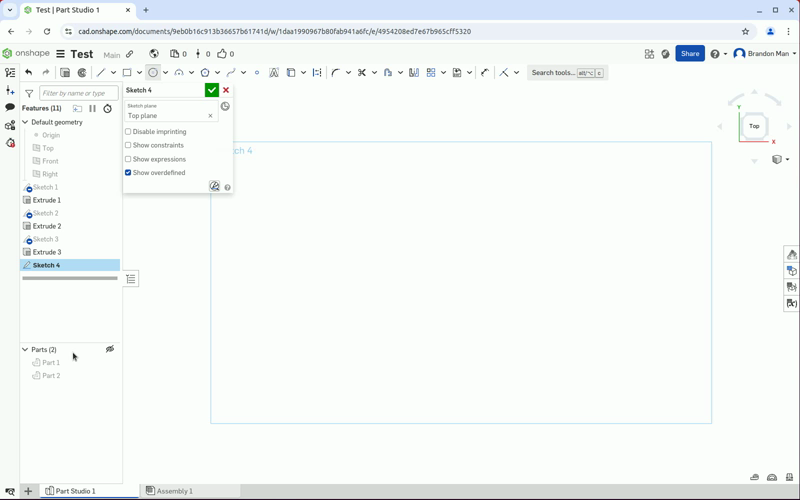
mouse_move(461, 270)
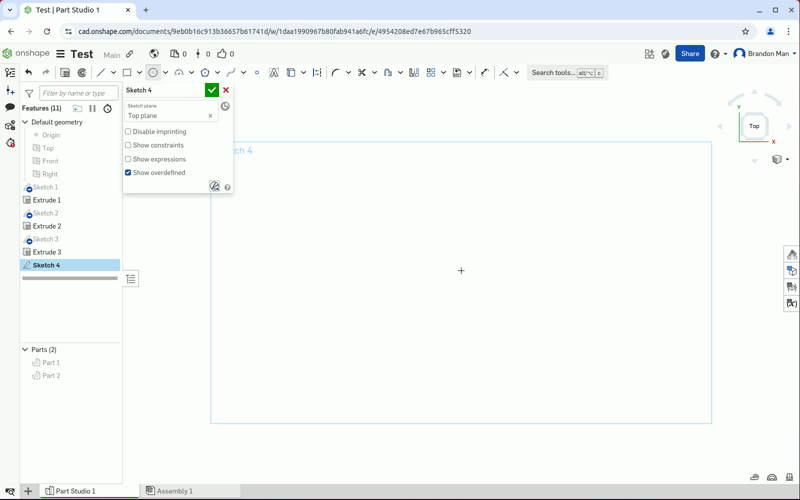
click(461, 270)
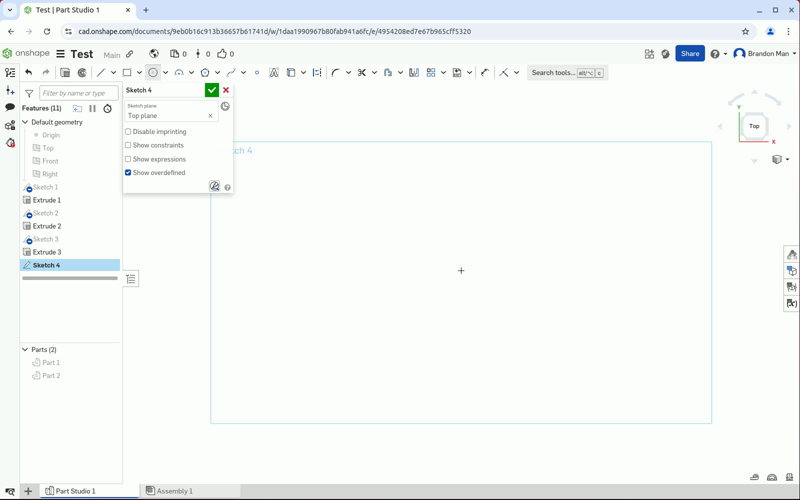
key_up(shift)
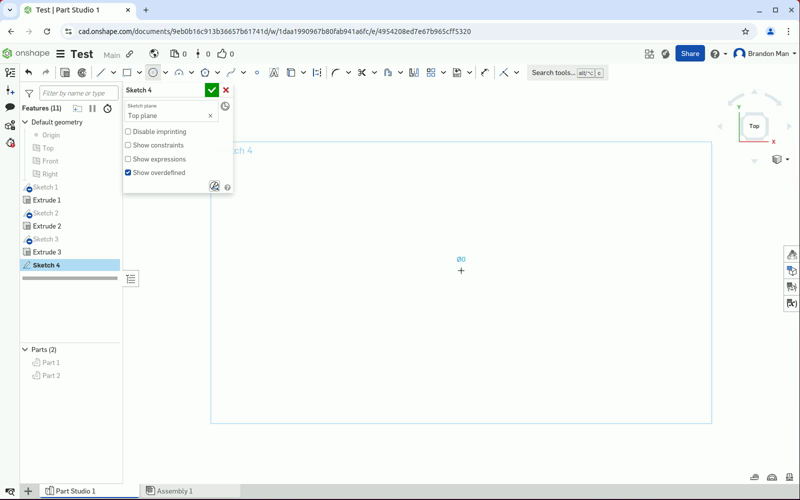
mouse_move(465, 270)
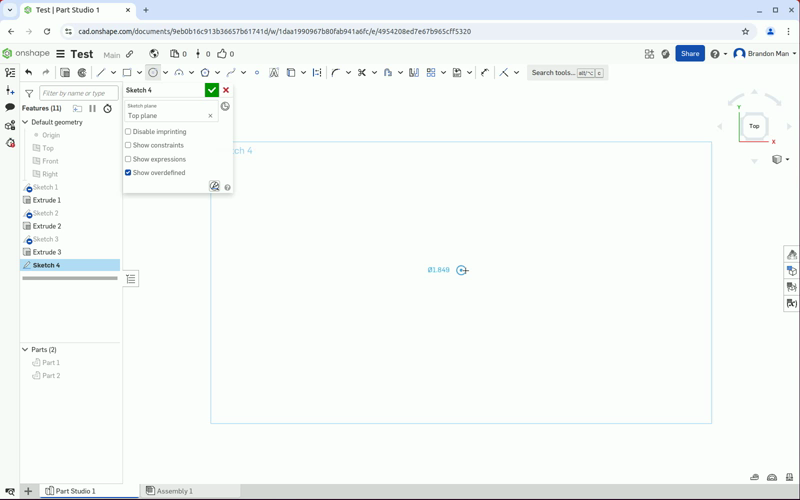
click(465, 270)
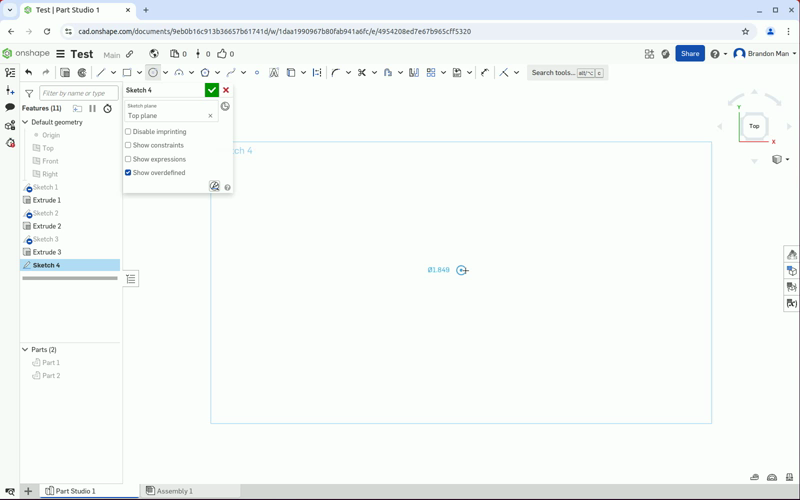
key(esc)
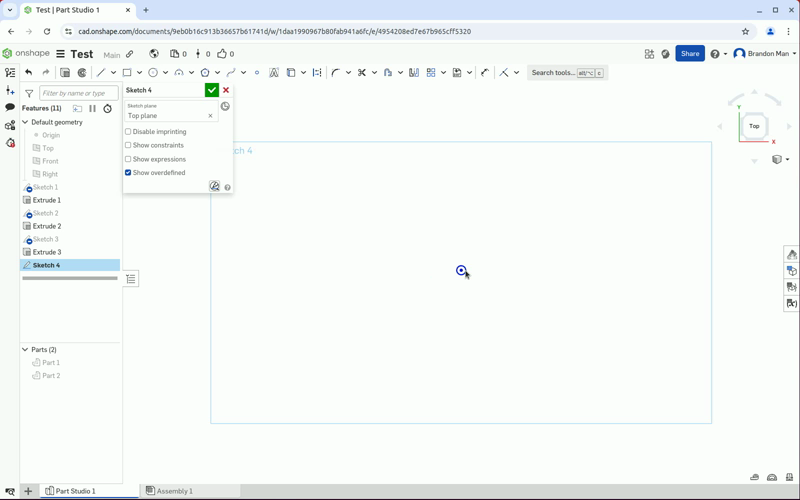
mouse_move(464, 271)
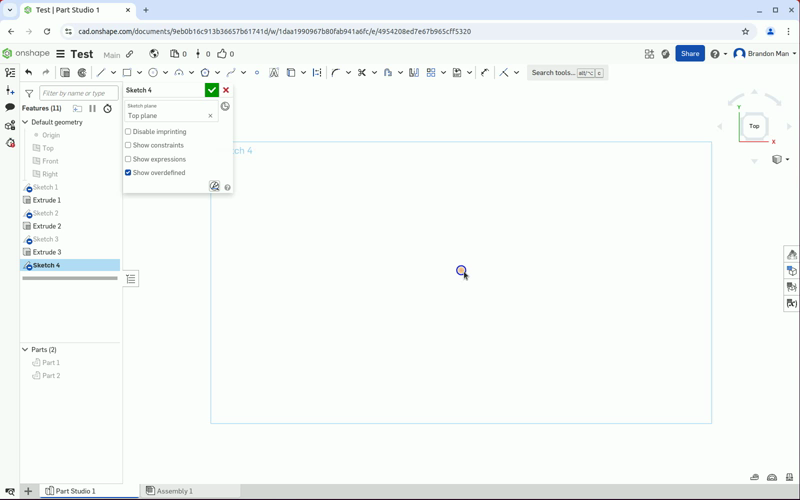
scroll(6)
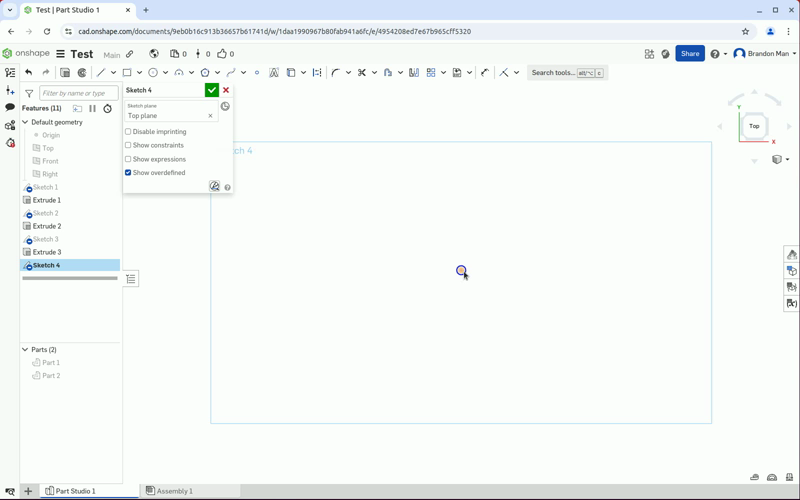
scroll(6)
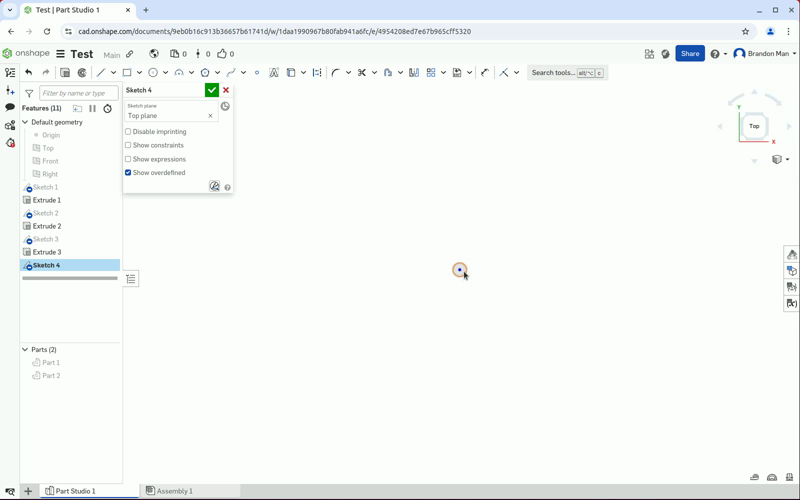
scroll(6)
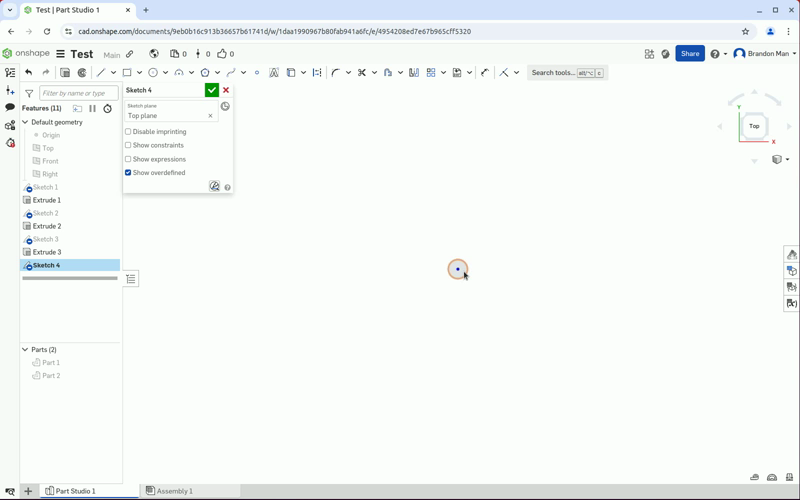
scroll(6)
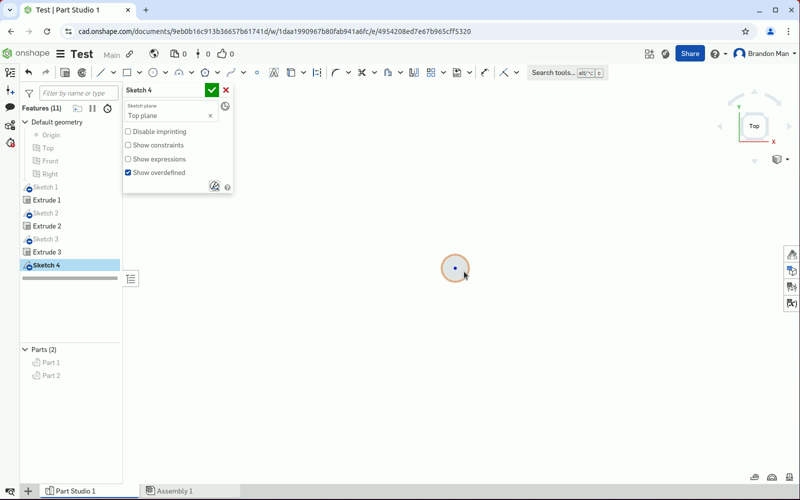
scroll(6)
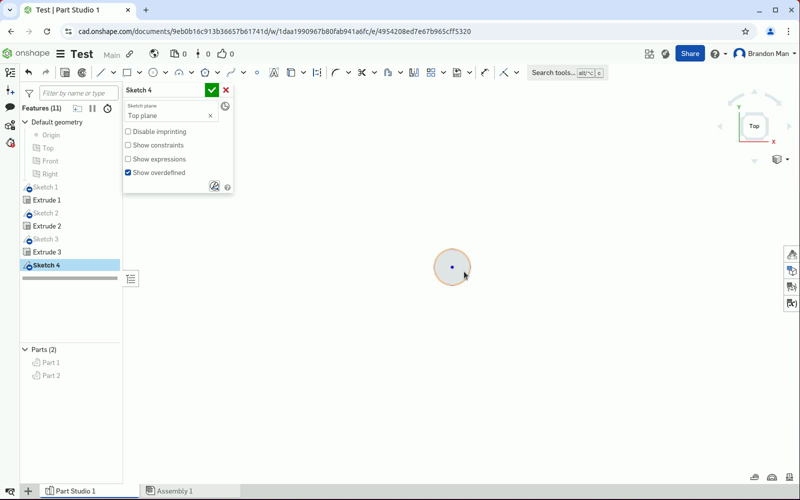
scroll(6)
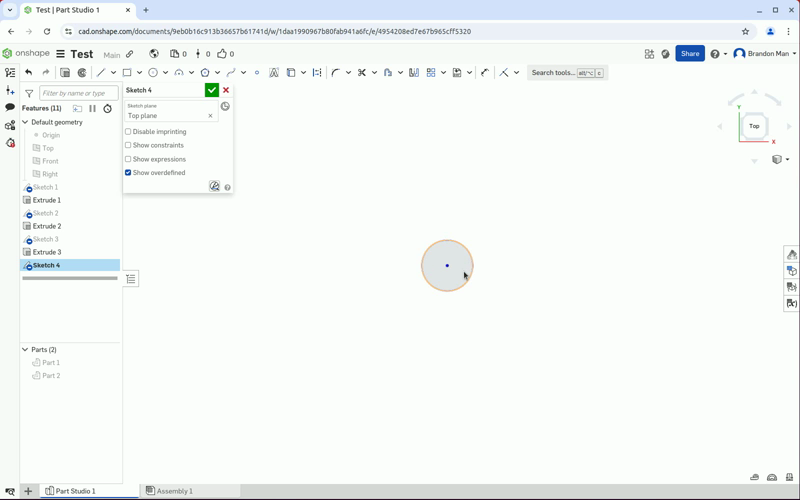
scroll(6)
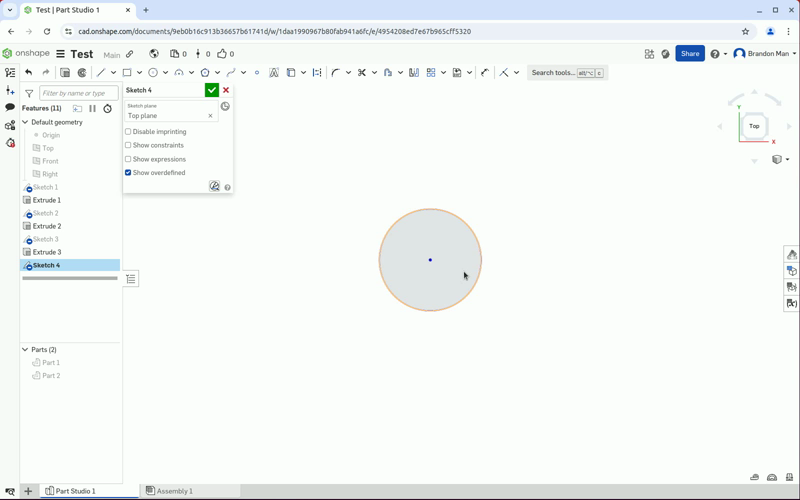
click(464, 271)
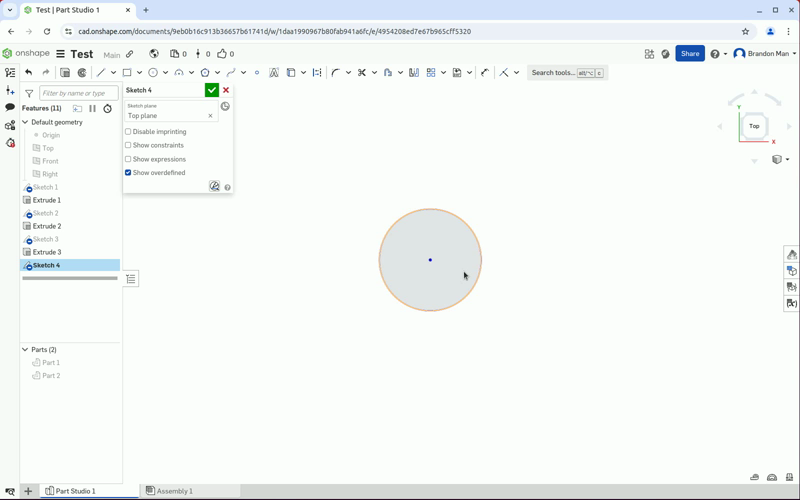
scroll(-6)
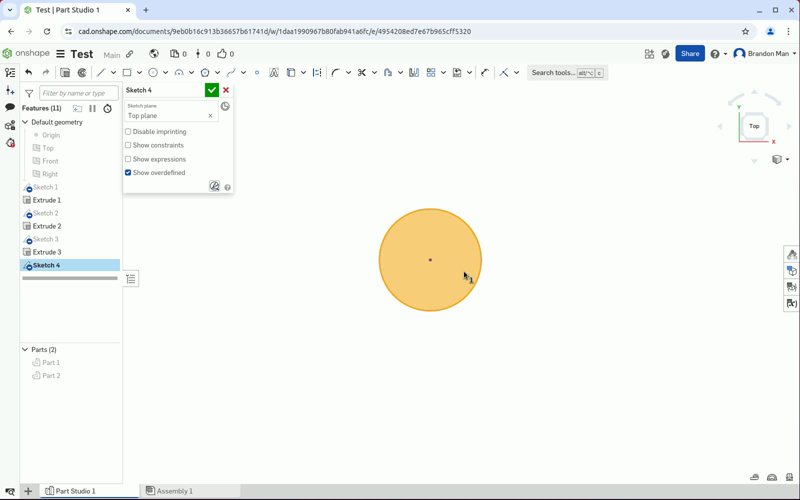
scroll(-6)
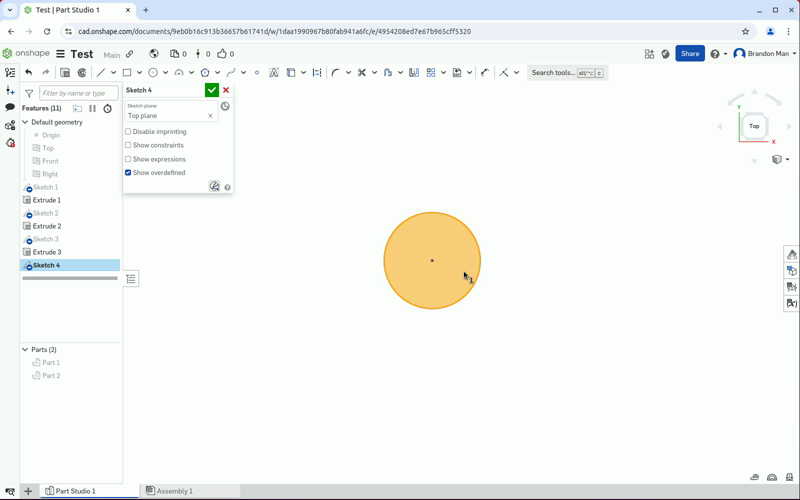
scroll(-6)
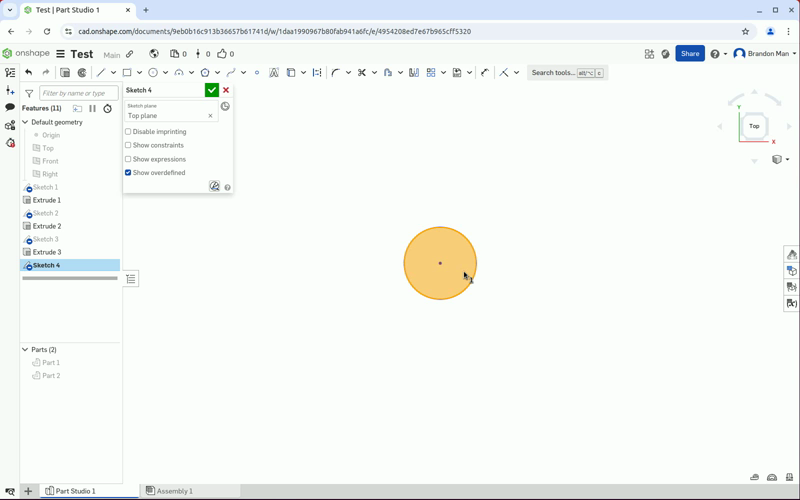
scroll(-6)
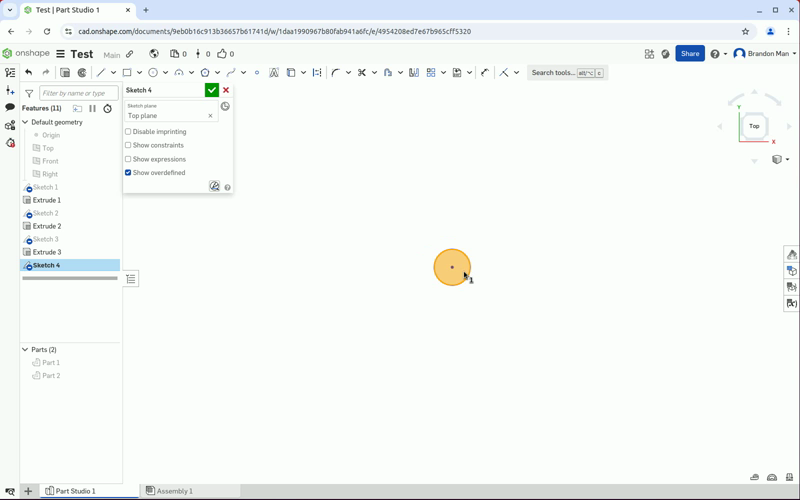
scroll(-6)
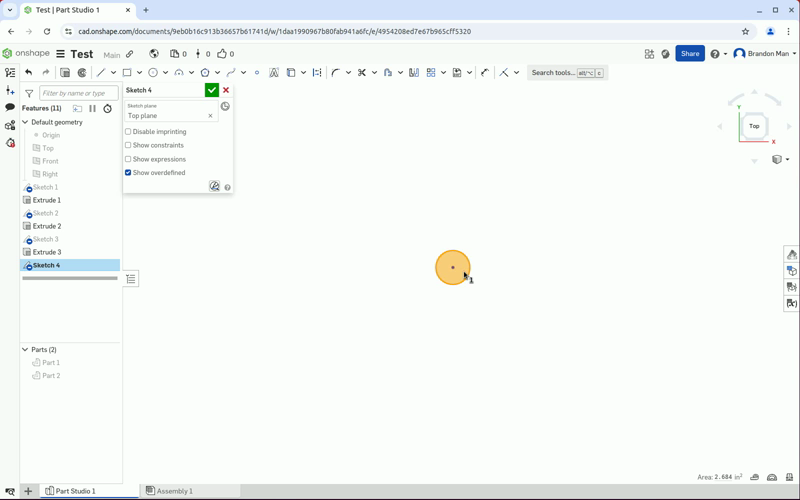
scroll(-6)
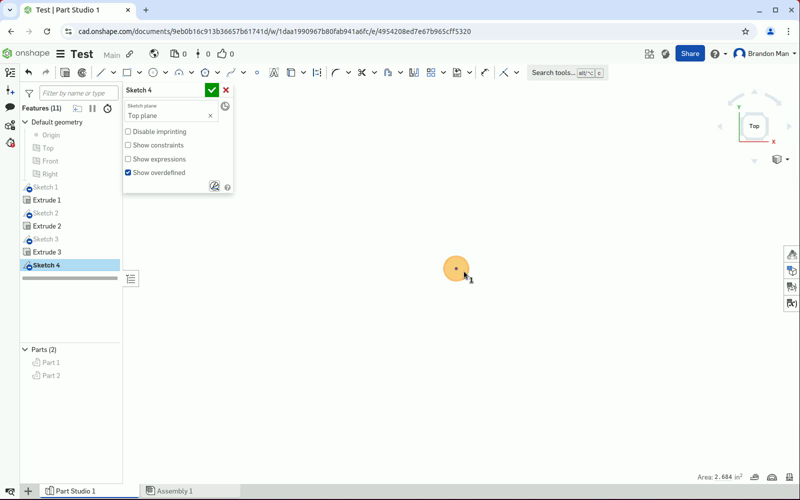
scroll(-6)
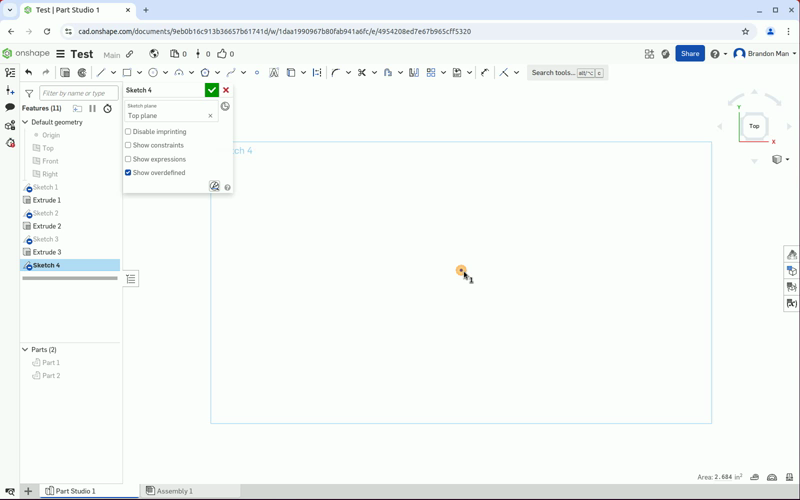
mouse_move(73, 352)
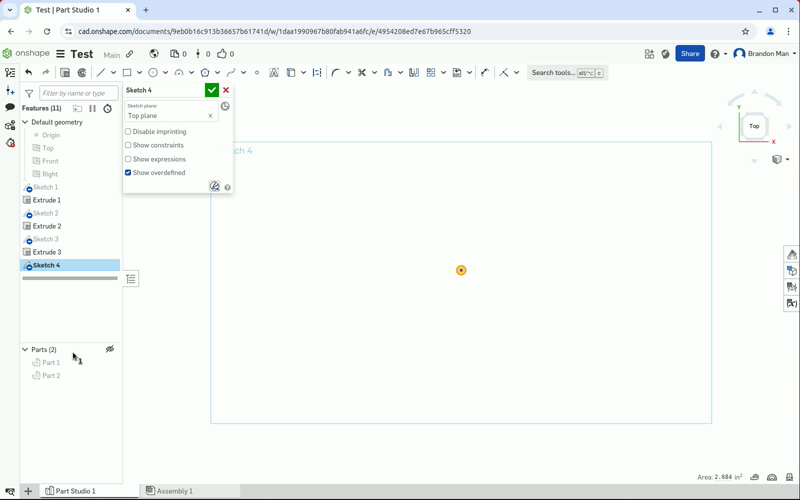
key(shift+y)
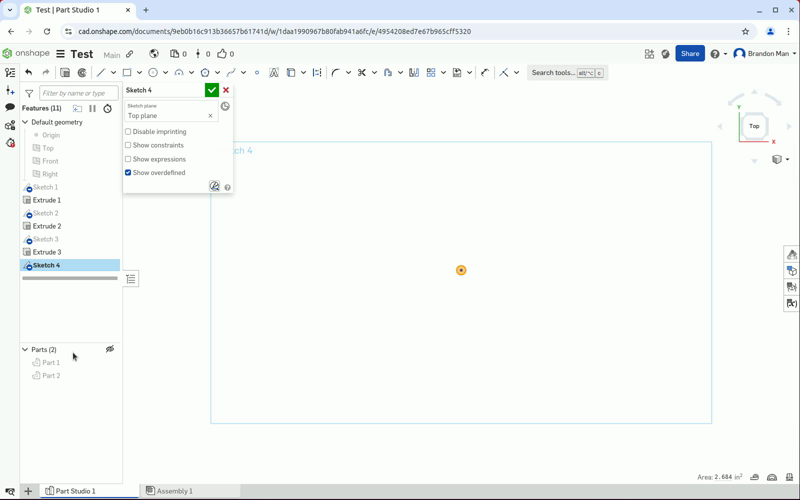
key(shift+e)
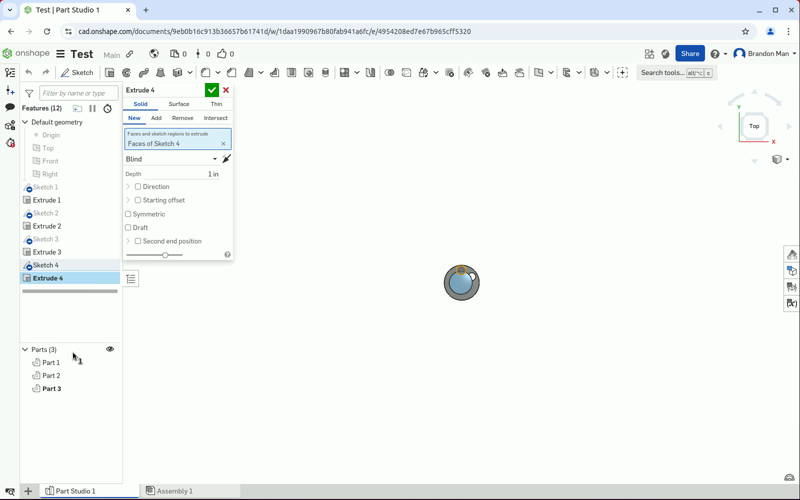
mouse_move(143, 106)
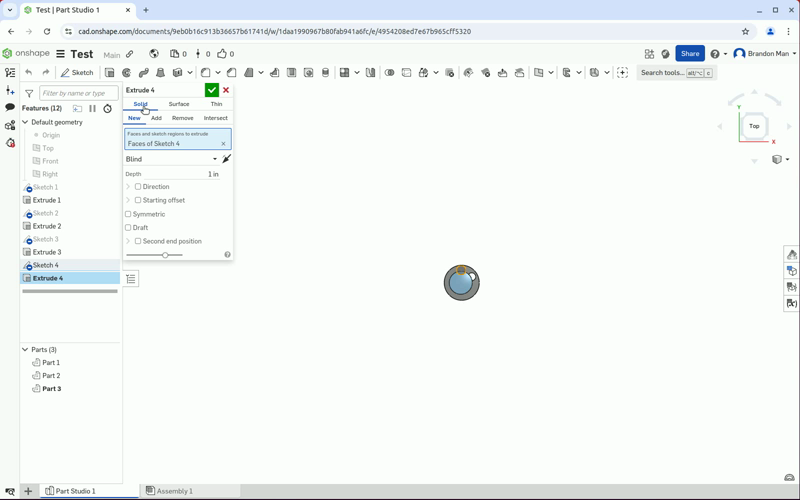
click(143, 106)
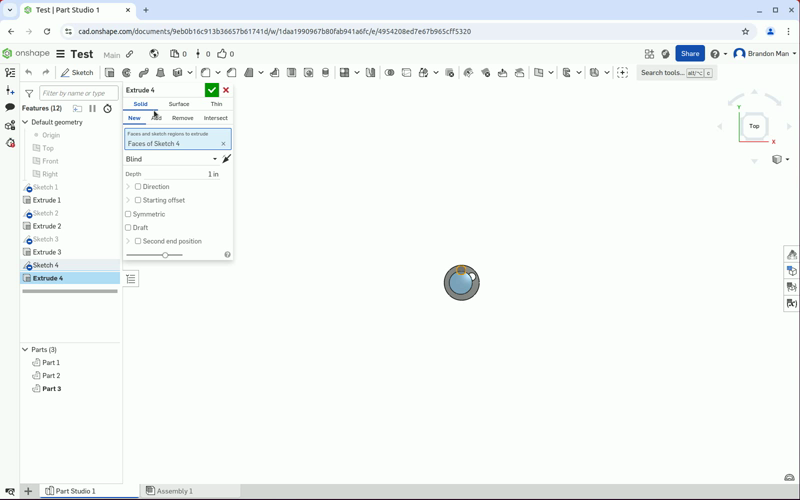
mouse_move(186, 120)
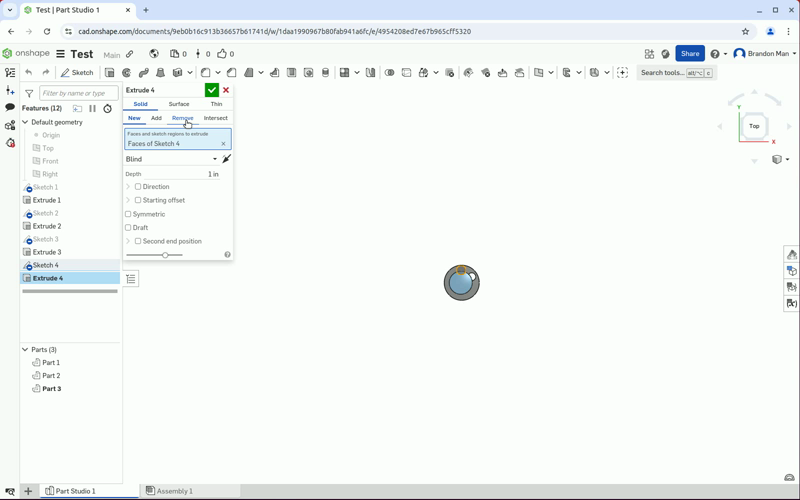
click(186, 120)
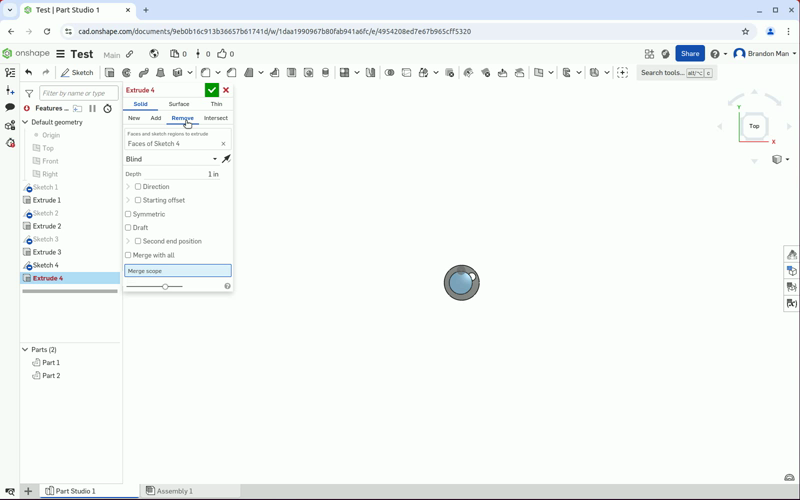
key(tab, 4)
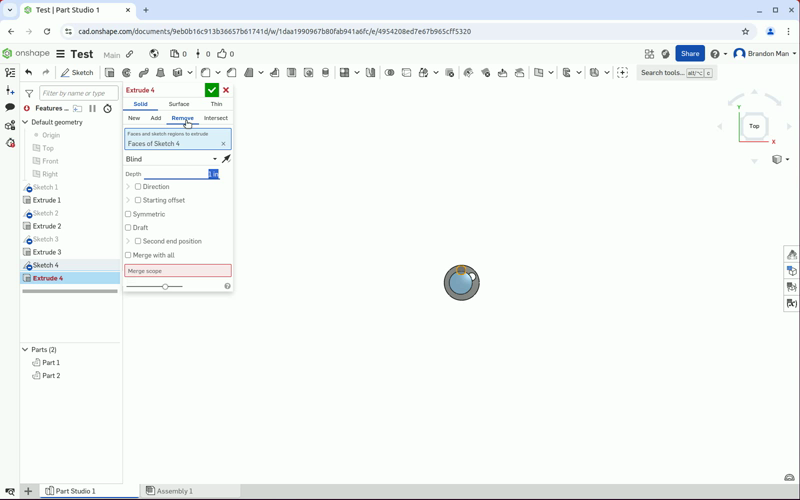
text(-1.204)
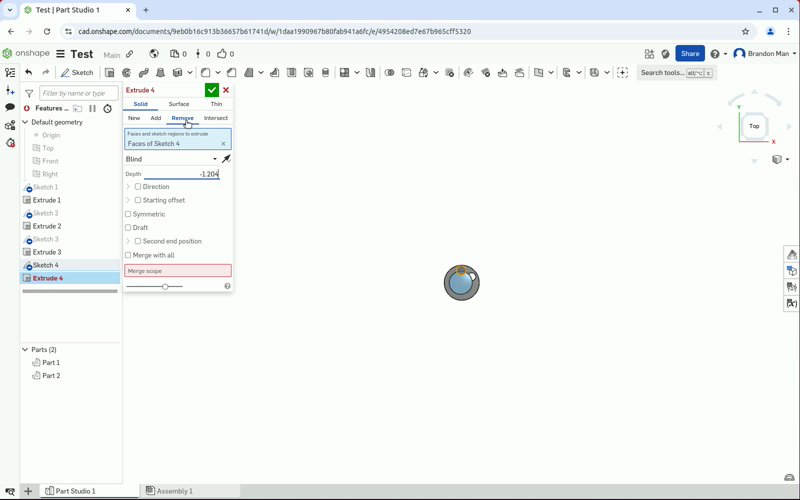
key(tab, 6)
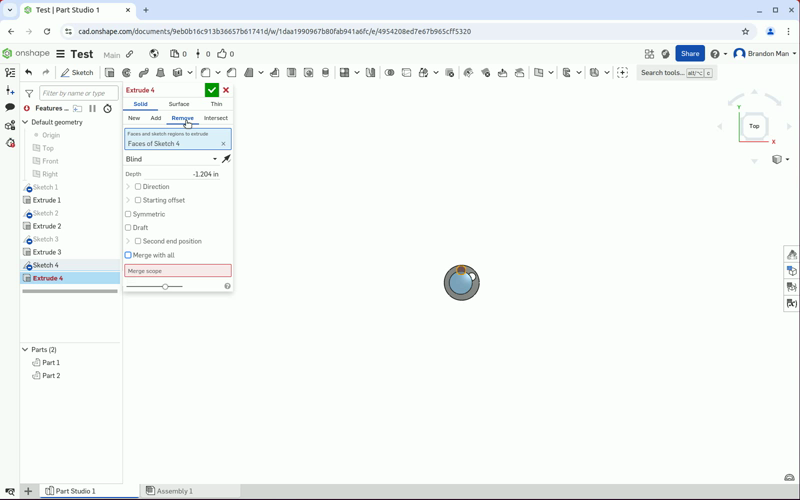
key(space)
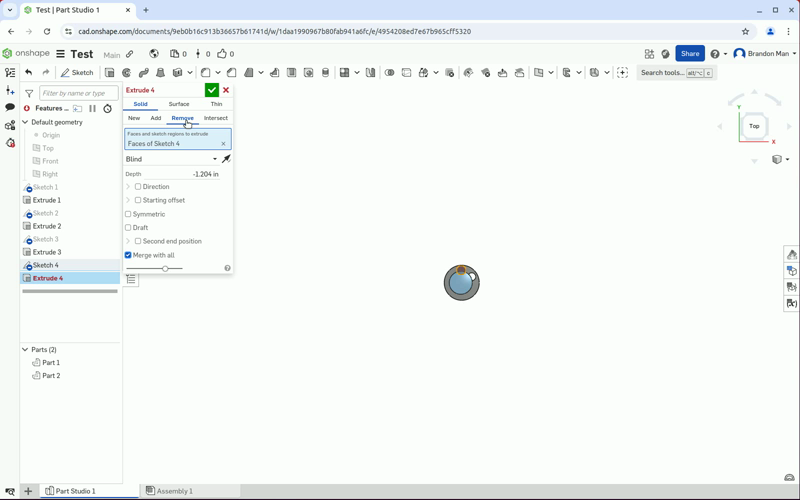
key(enter)
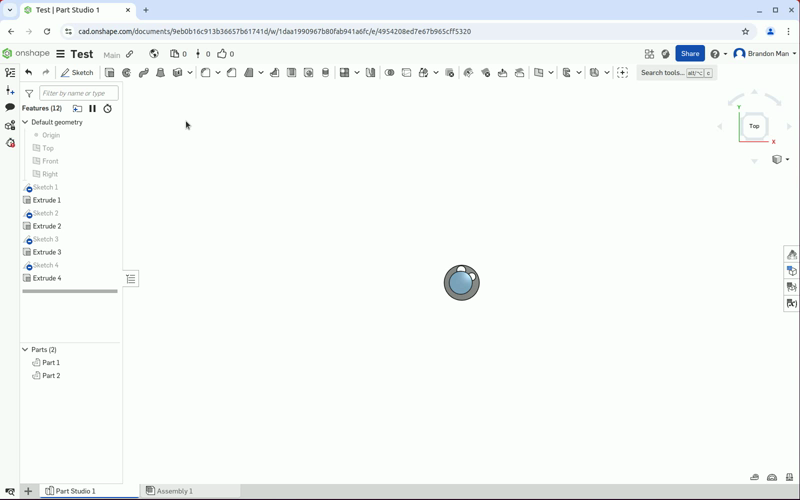
key(shift+h)
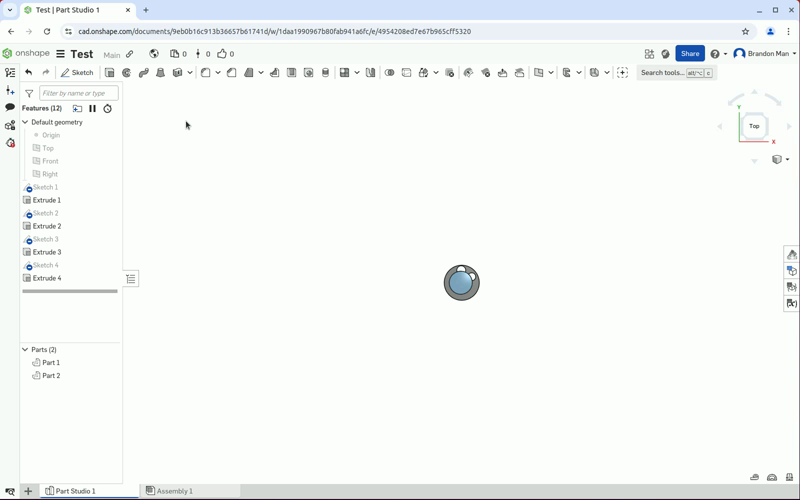
key(shift+h)
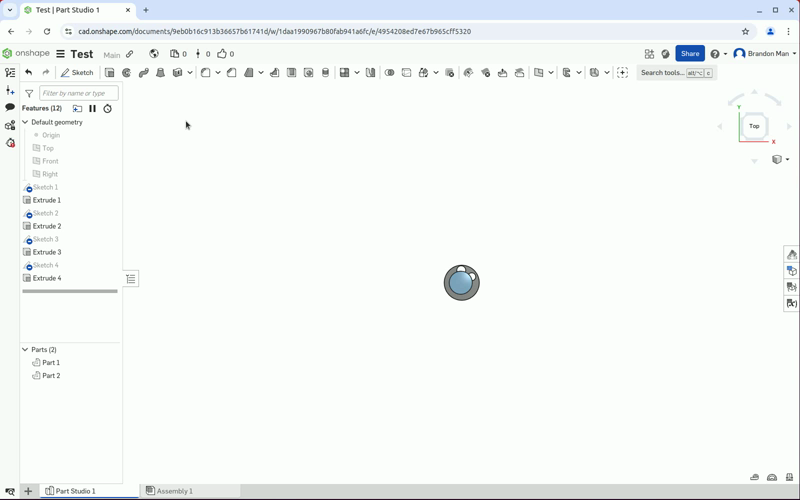
mouse_move(73, 189)
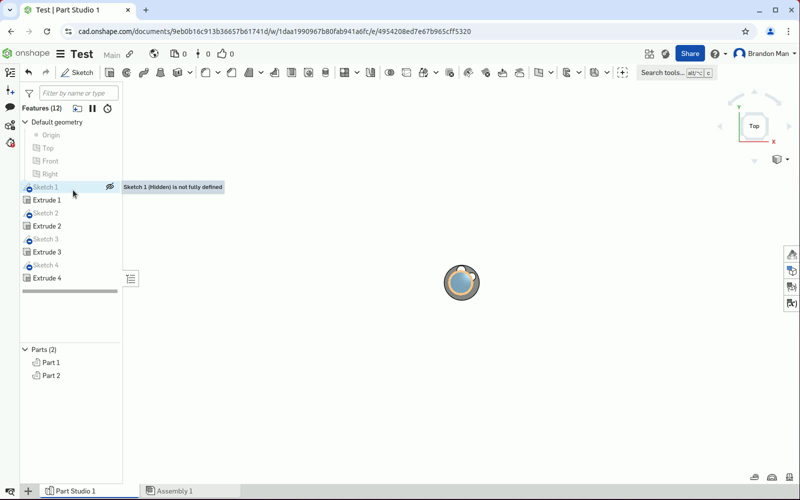
click(73, 189)
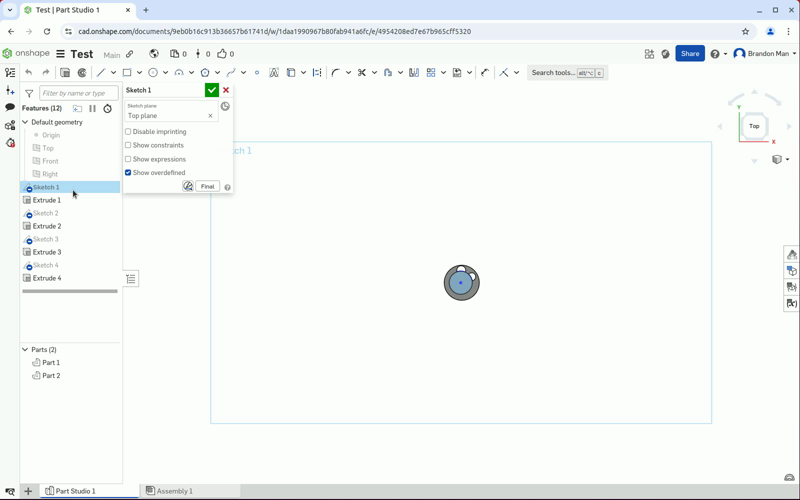
mouse_move(229, 92)
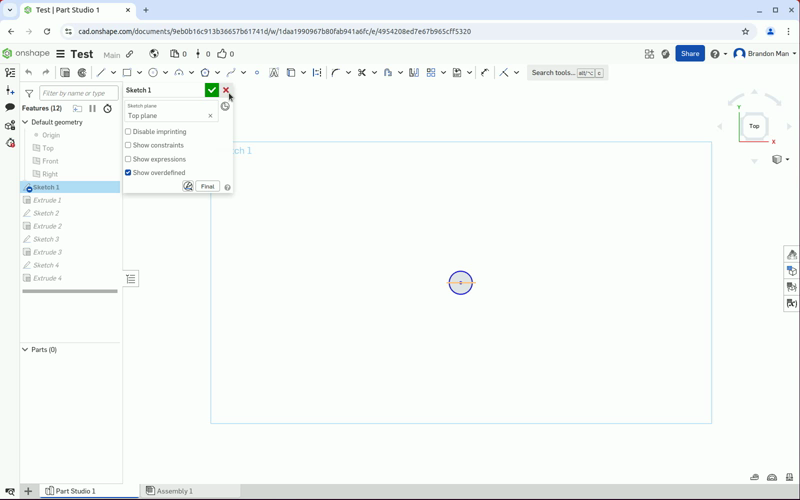
click(229, 92)
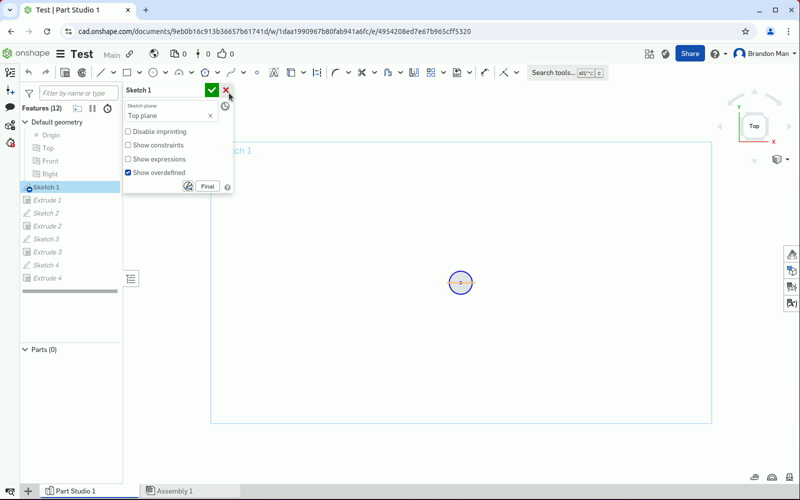
key(shift+s)
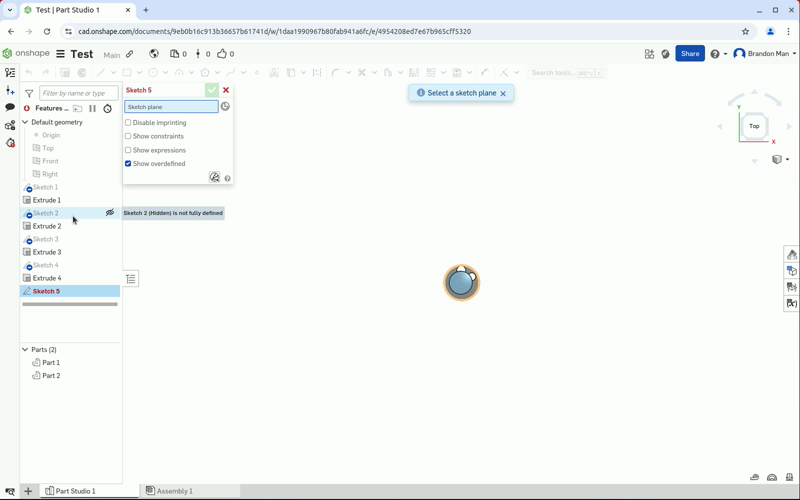
scroll(3)
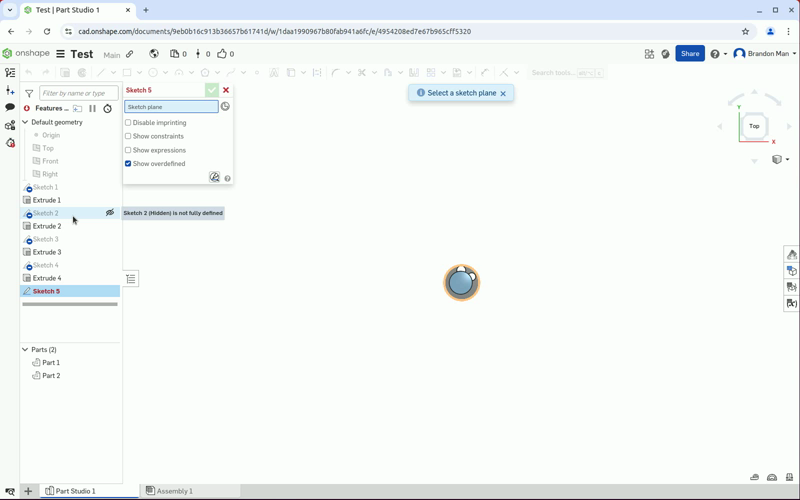
mouse_move(73, 150)
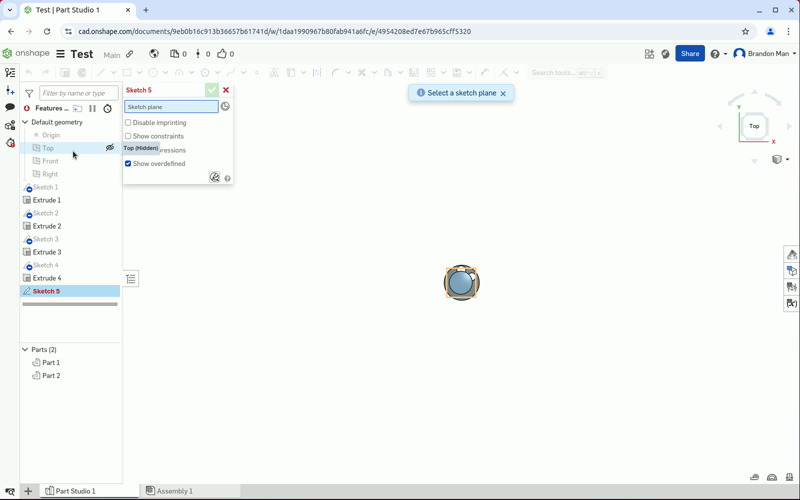
click(73, 150)
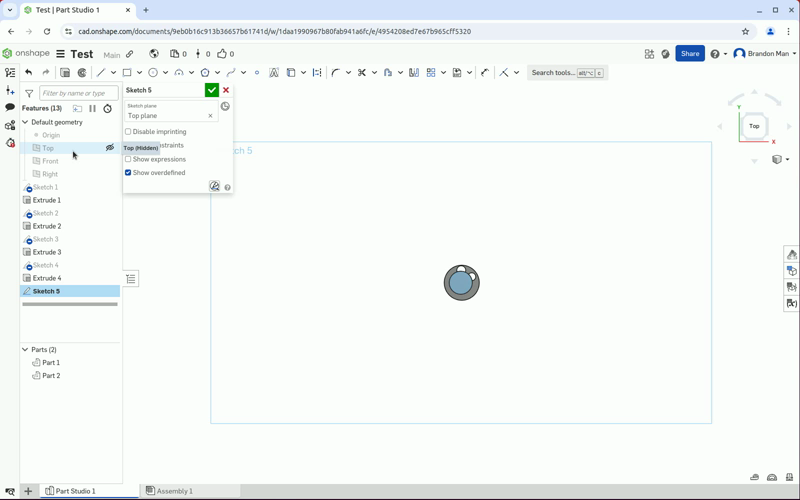
mouse_move(73, 352)
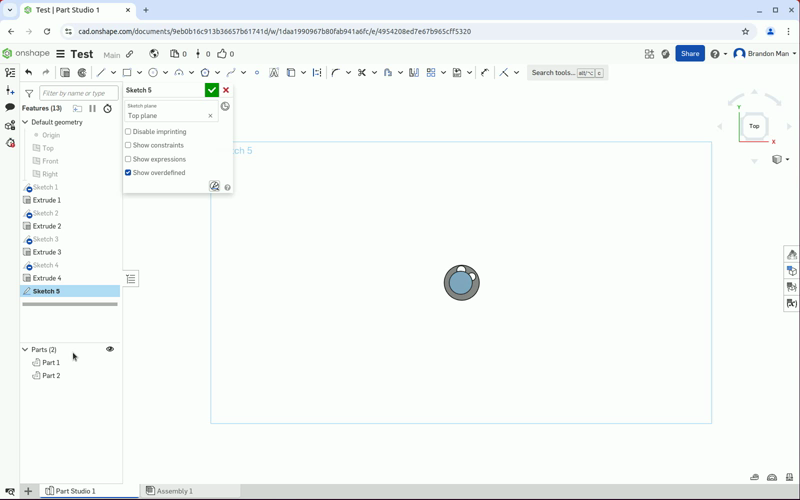
key(y)
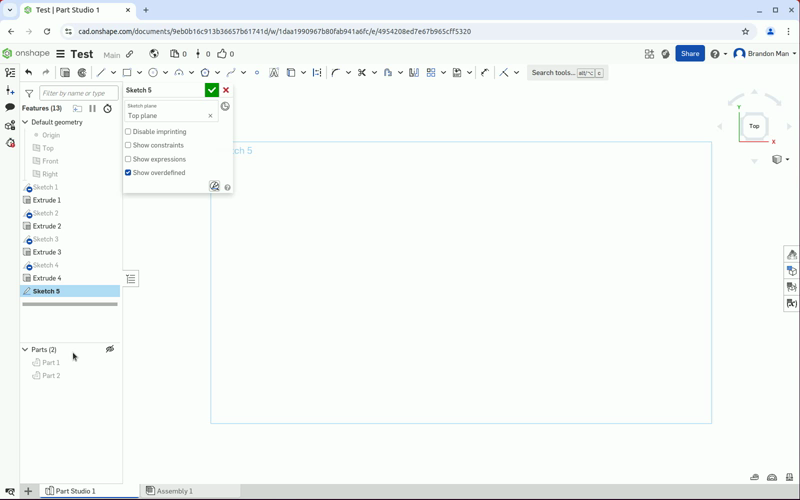
key(c)
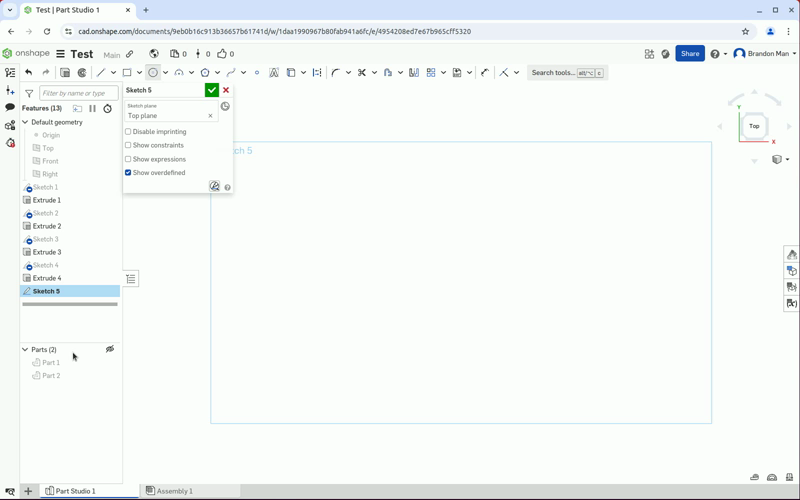
key_down(shift)
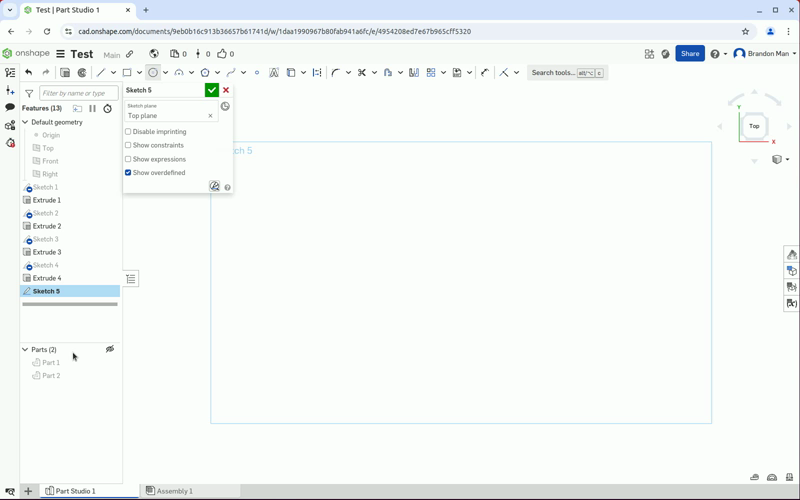
mouse_move(450, 276)
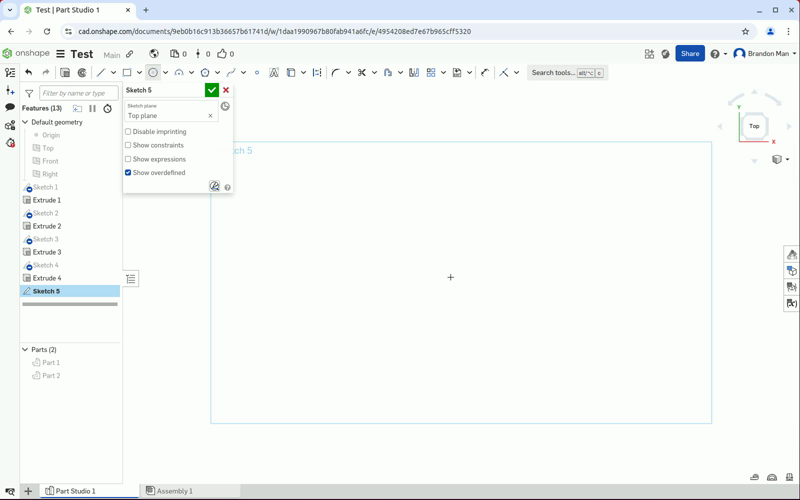
click(450, 276)
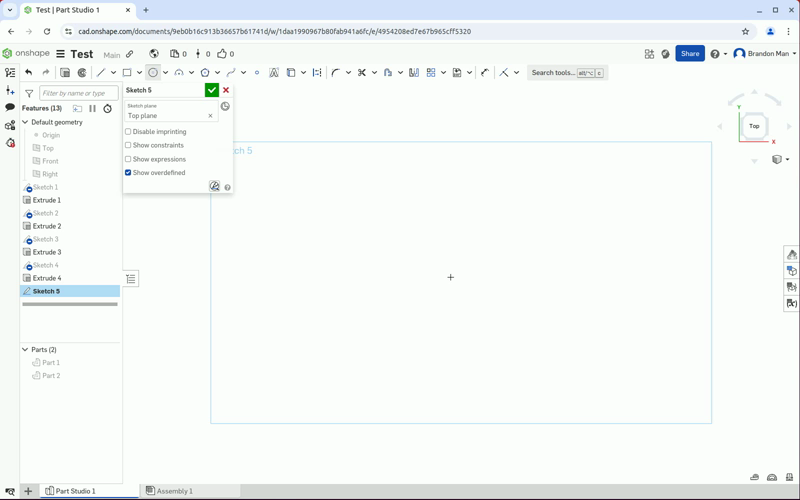
key_up(shift)
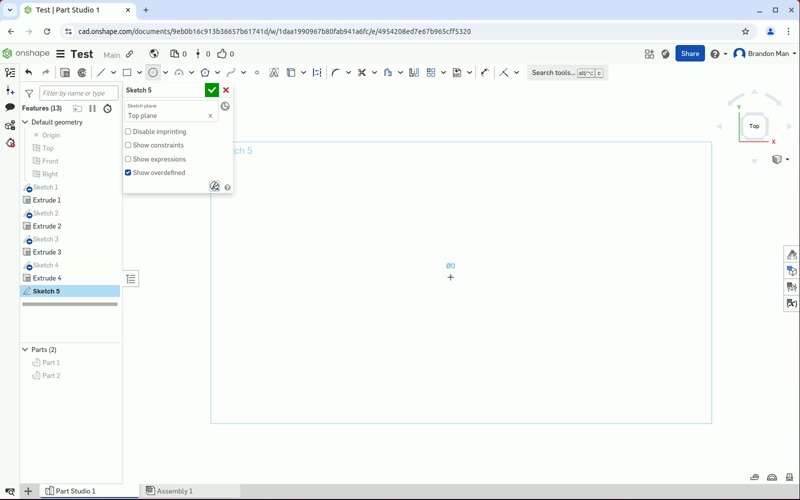
mouse_move(455, 276)
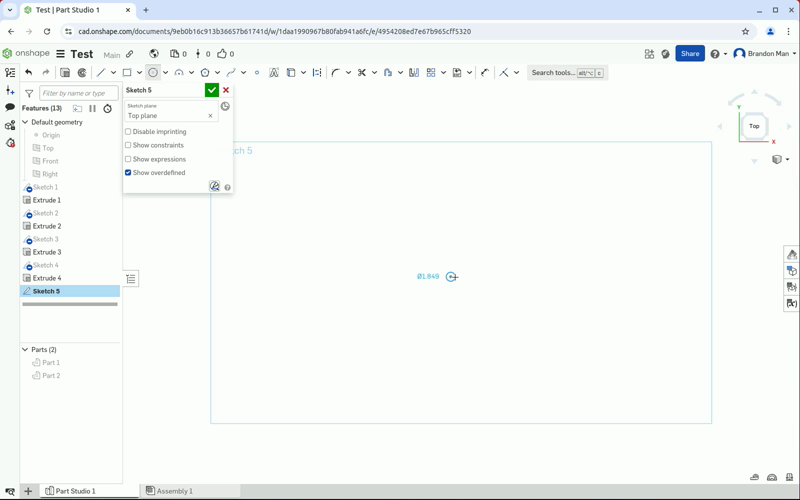
click(455, 276)
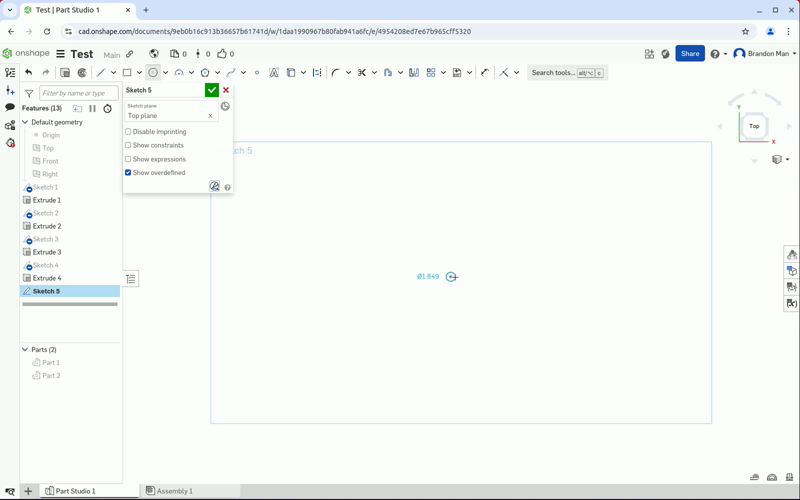
key(esc)
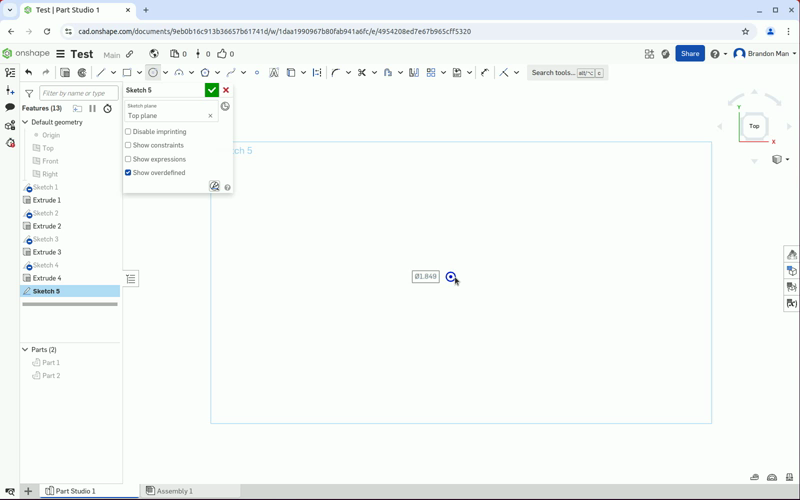
mouse_move(446, 276)
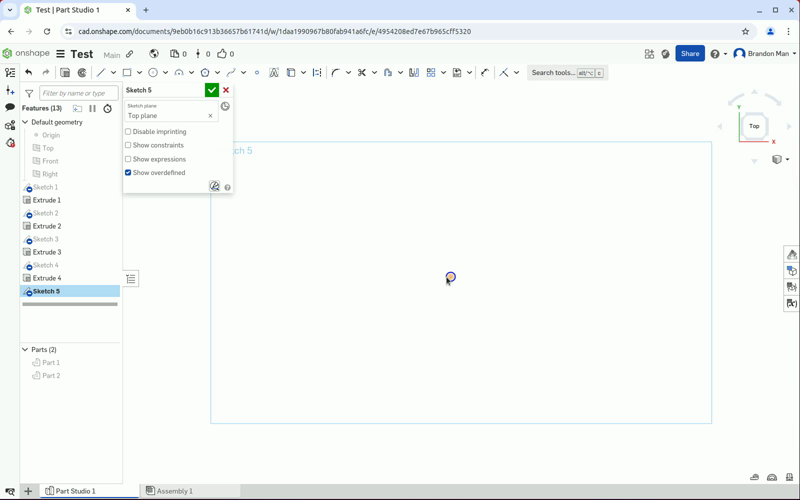
scroll(6)
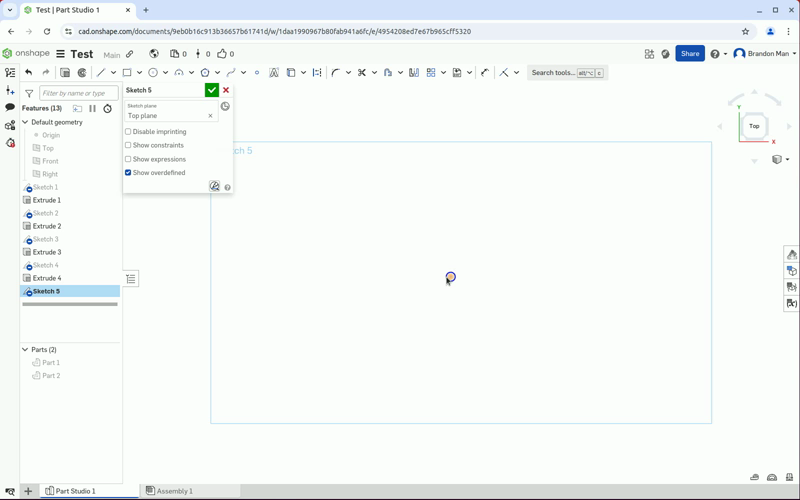
scroll(6)
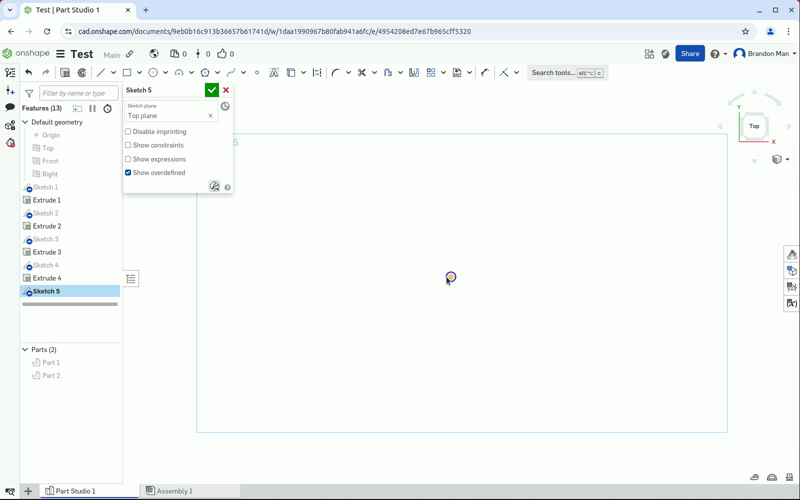
scroll(6)
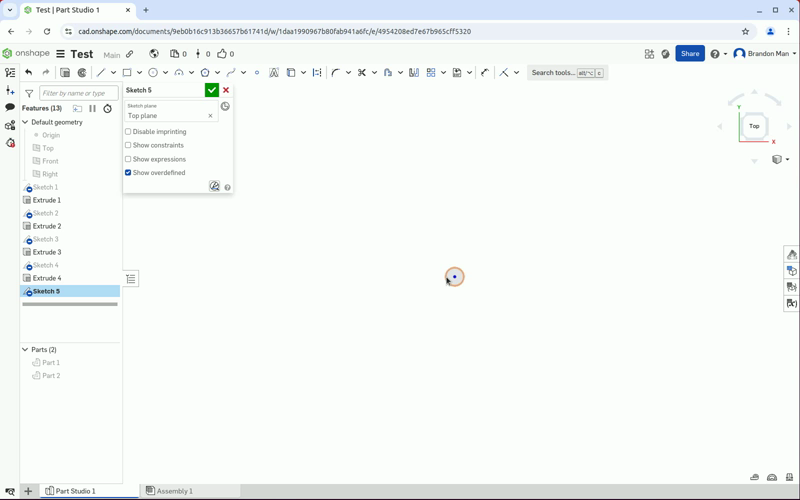
scroll(6)
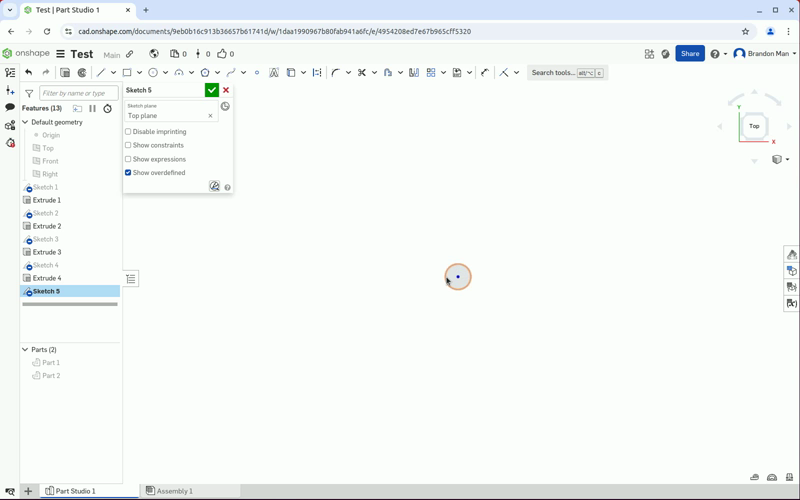
scroll(6)
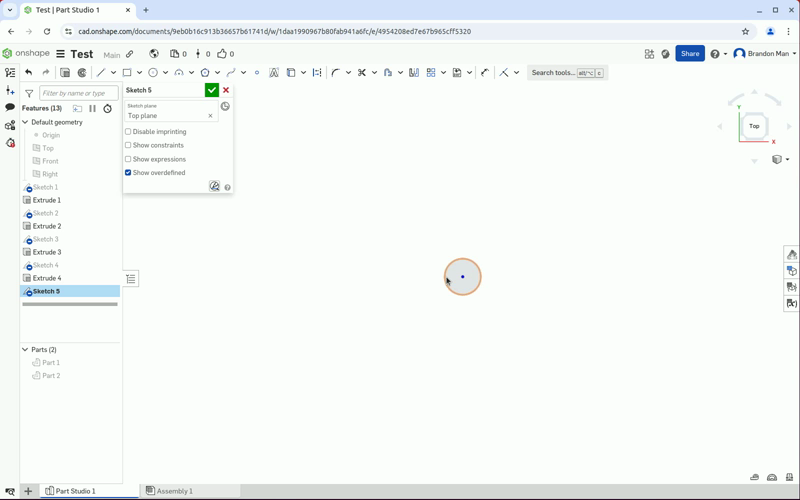
scroll(6)
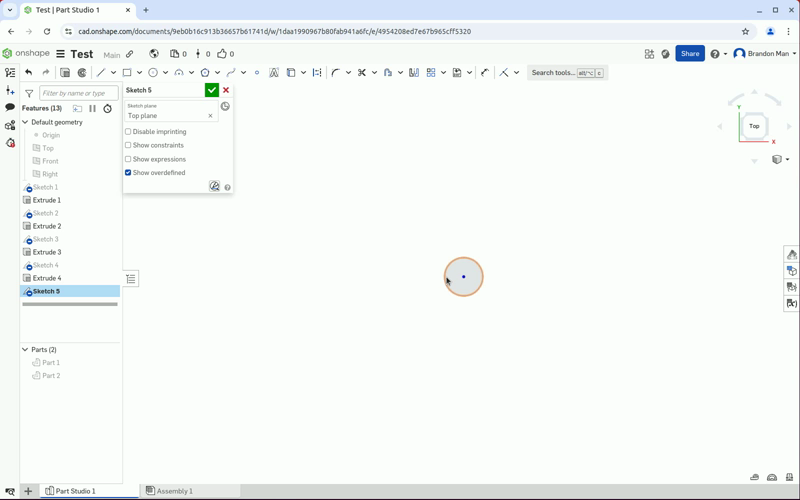
scroll(6)
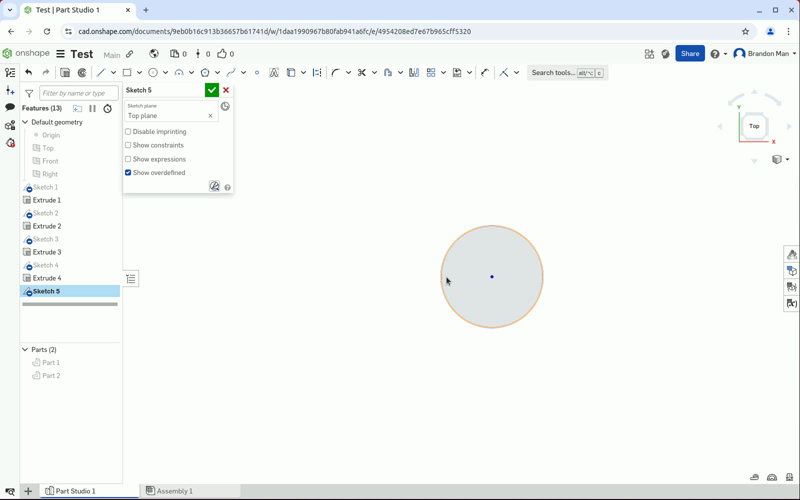
click(446, 276)
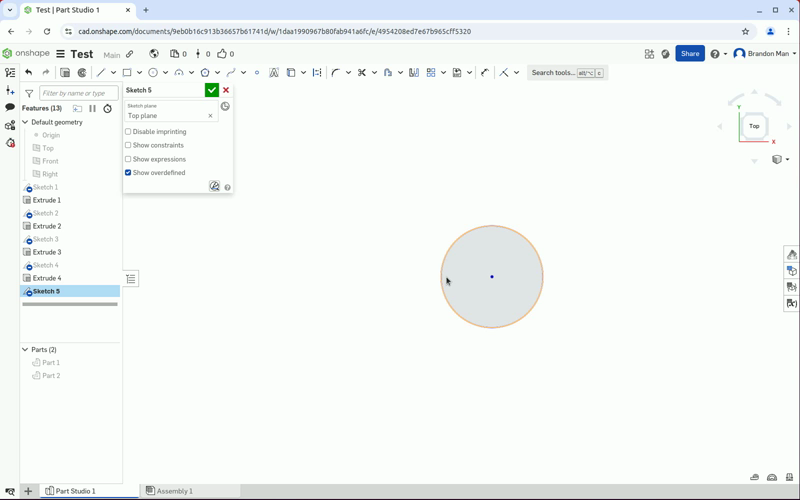
scroll(-6)
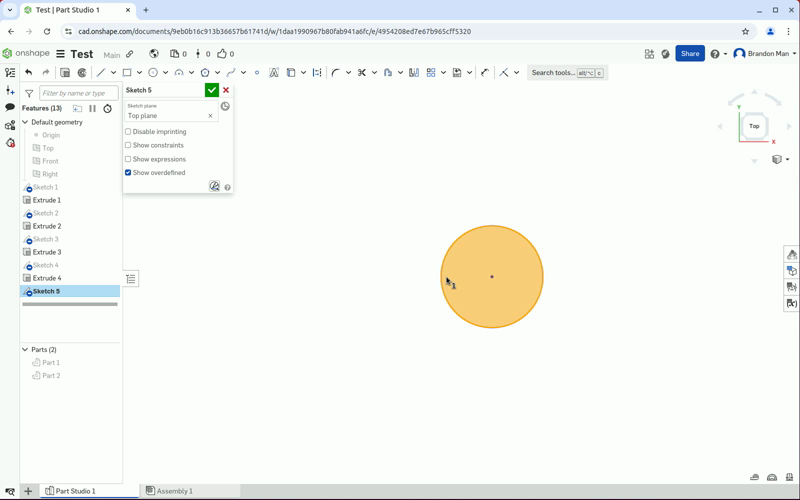
scroll(-6)
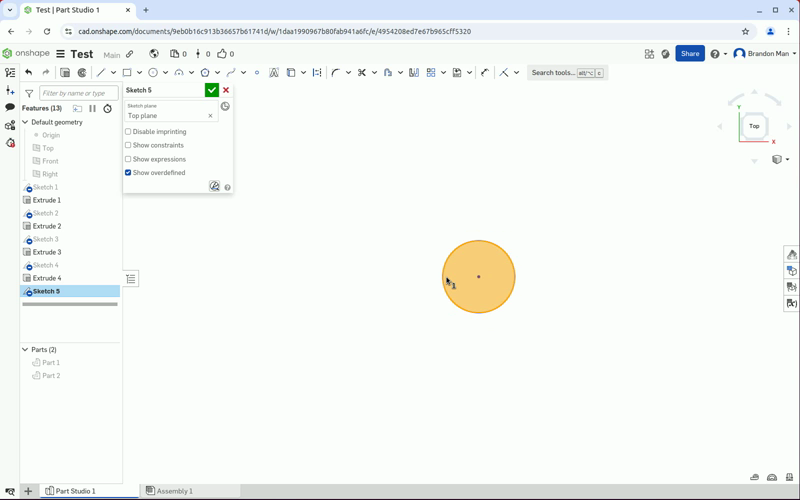
scroll(-6)
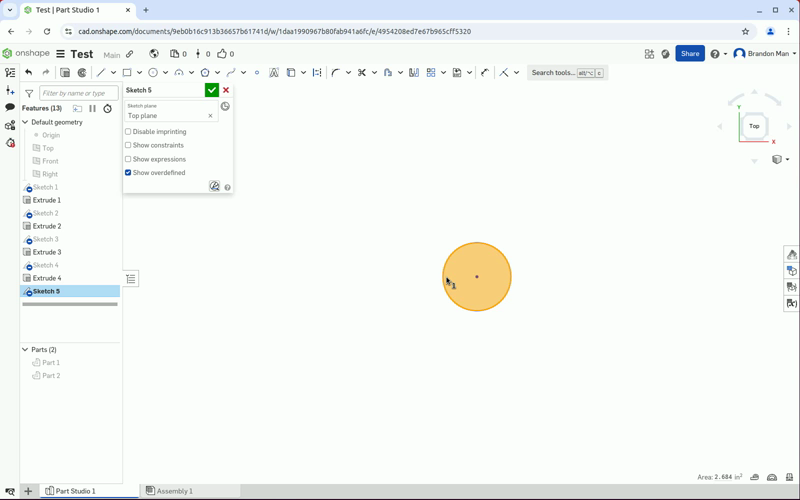
scroll(-6)
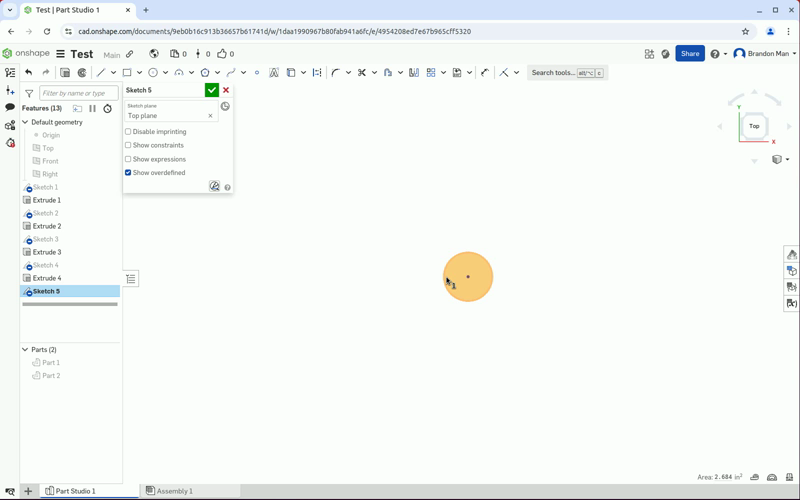
scroll(-6)
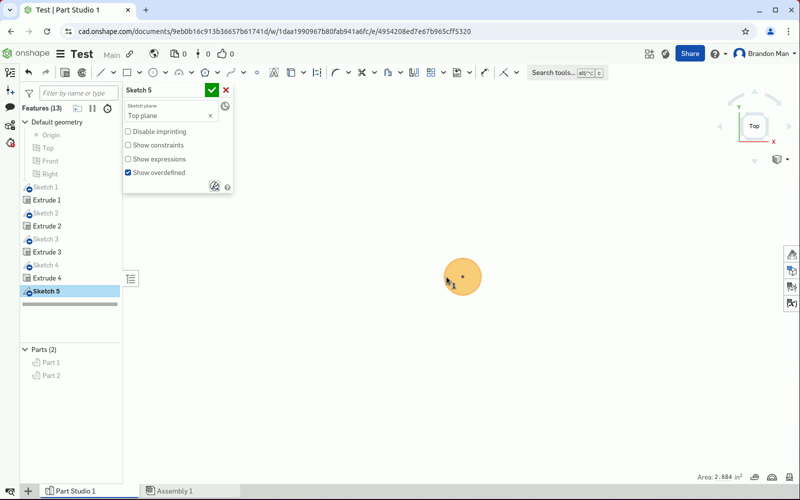
scroll(-6)
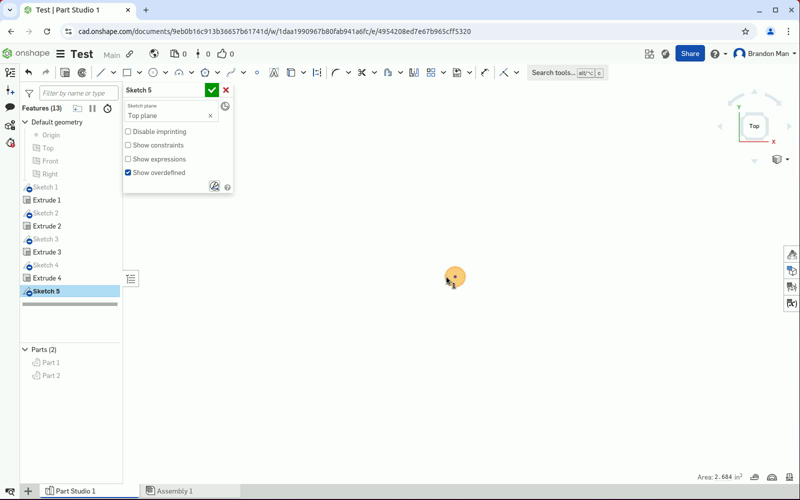
scroll(-6)
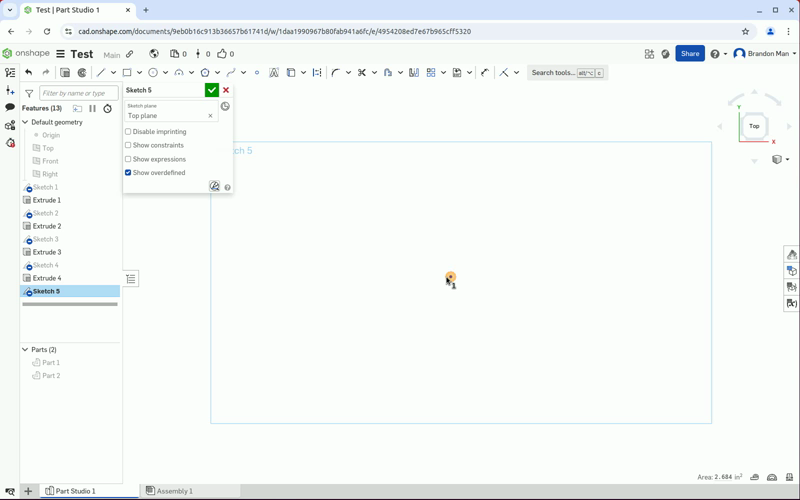
mouse_move(73, 352)
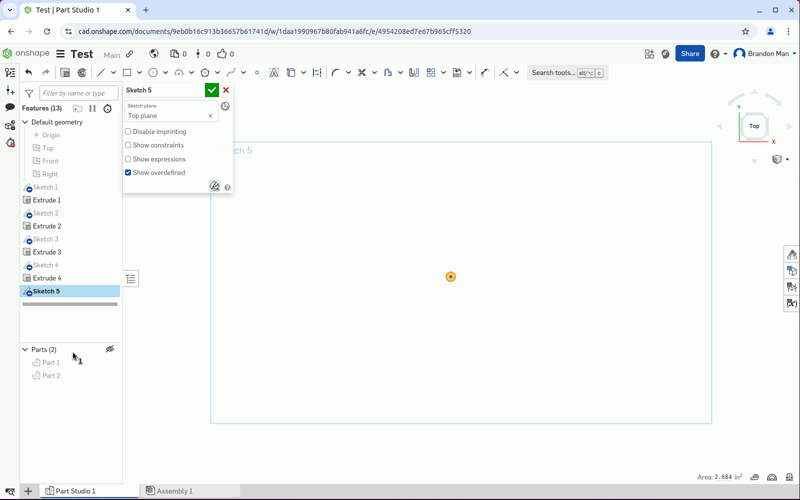
key(shift+y)
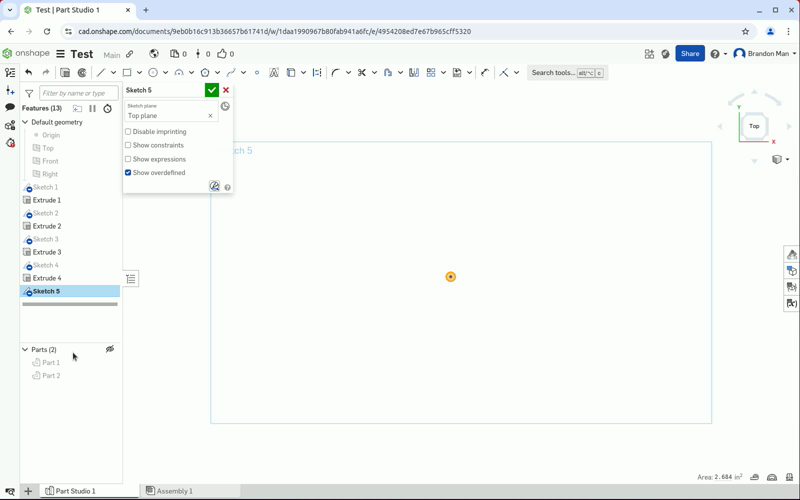
key(shift+e)
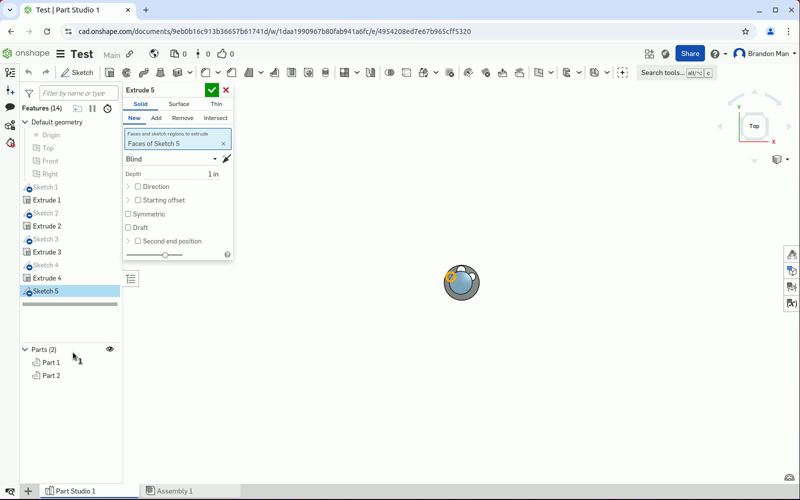
mouse_move(143, 106)
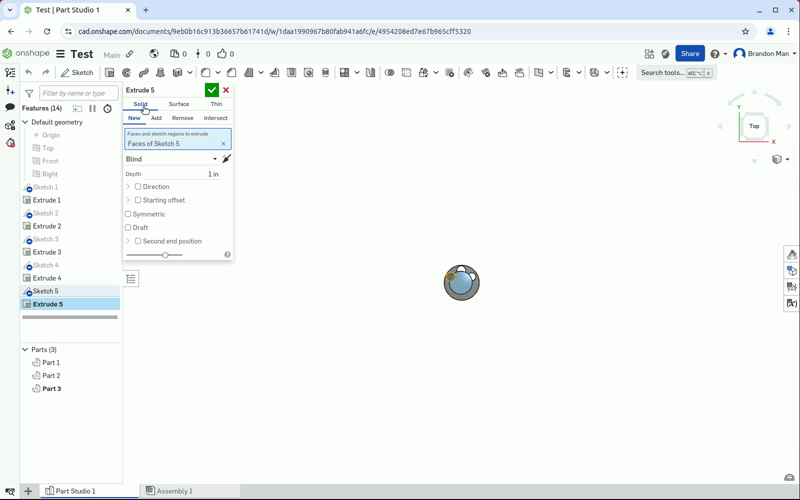
click(143, 106)
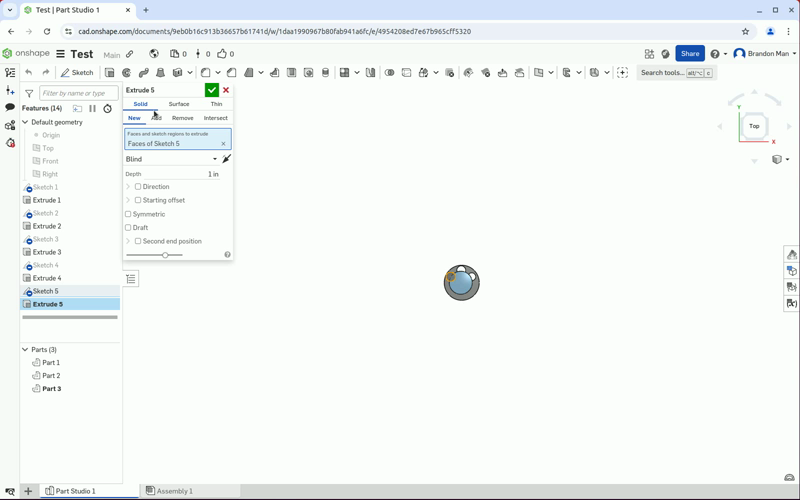
mouse_move(186, 120)
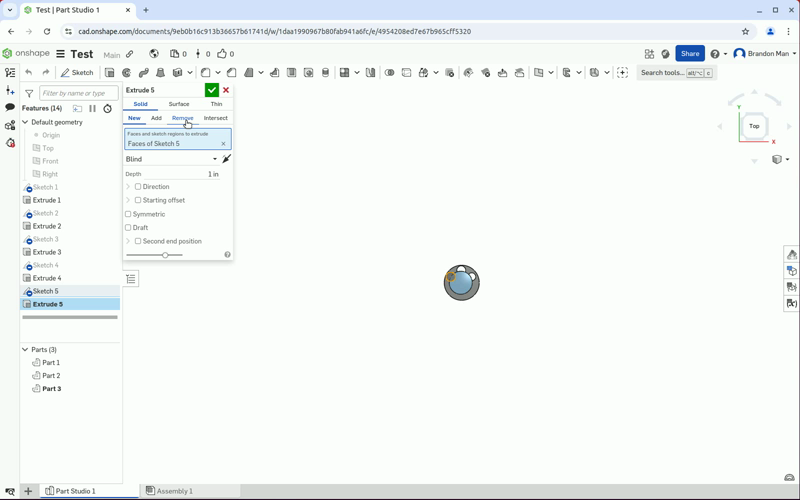
click(186, 120)
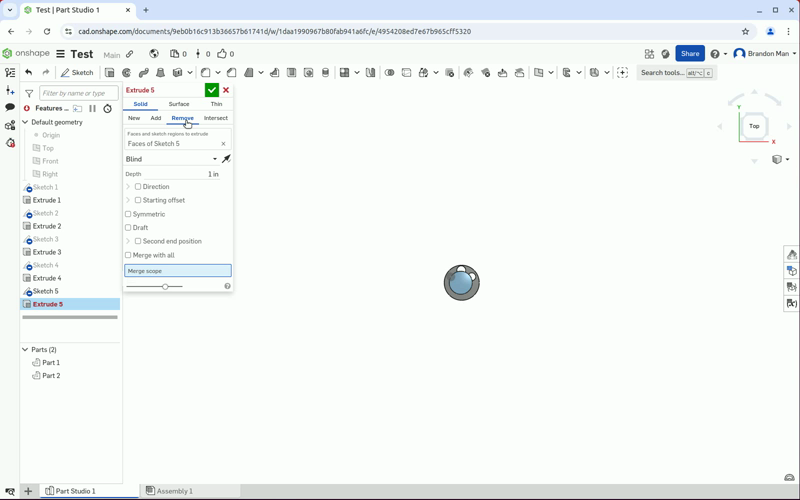
key(tab, 4)
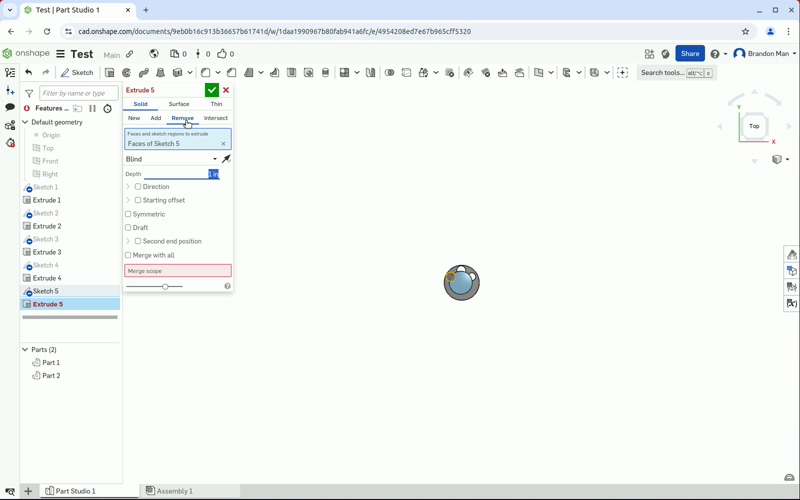
text(-1.204)
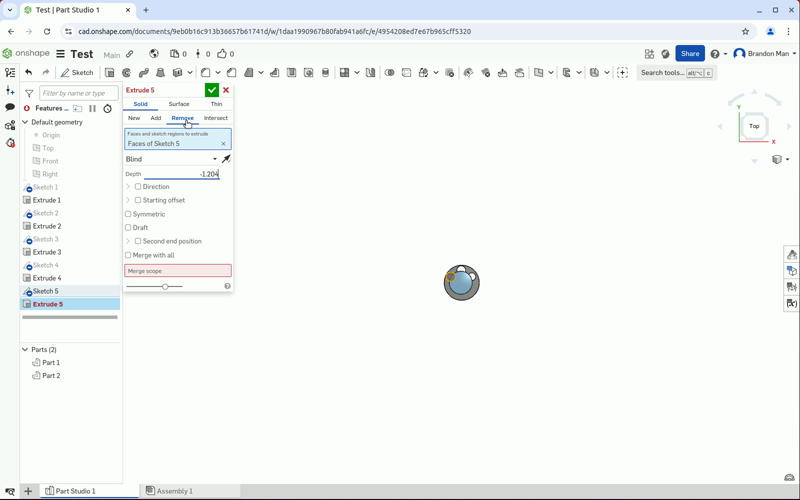
key(tab, 6)
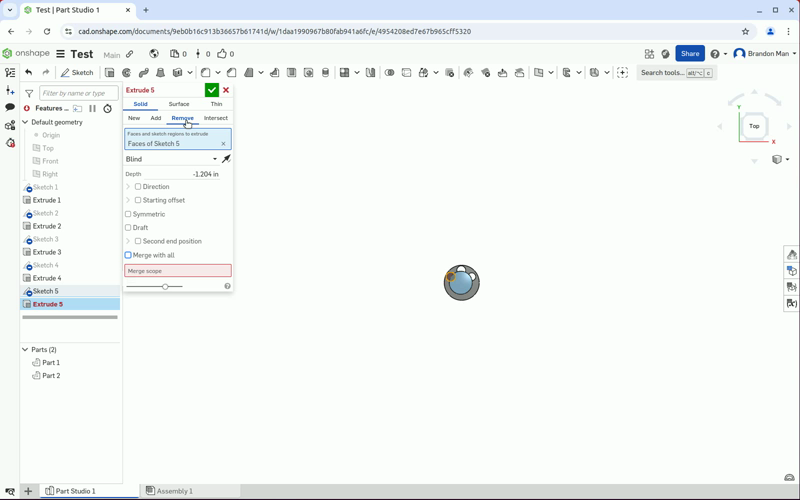
key(space)
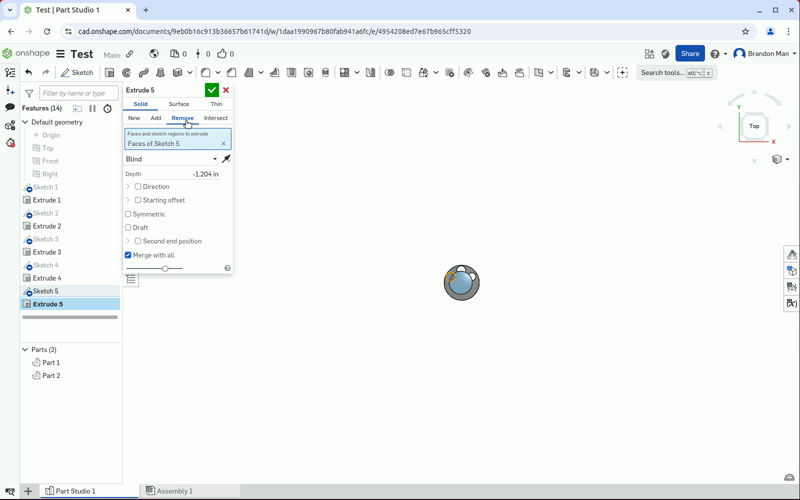
key(enter)
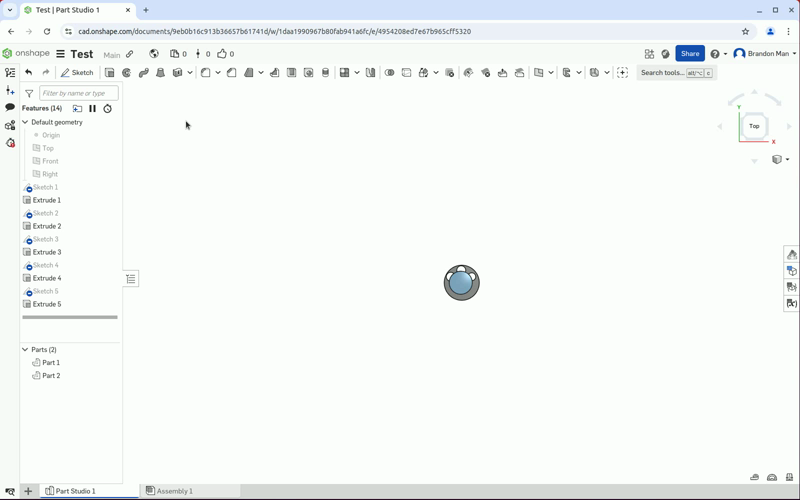
key(shift+h)
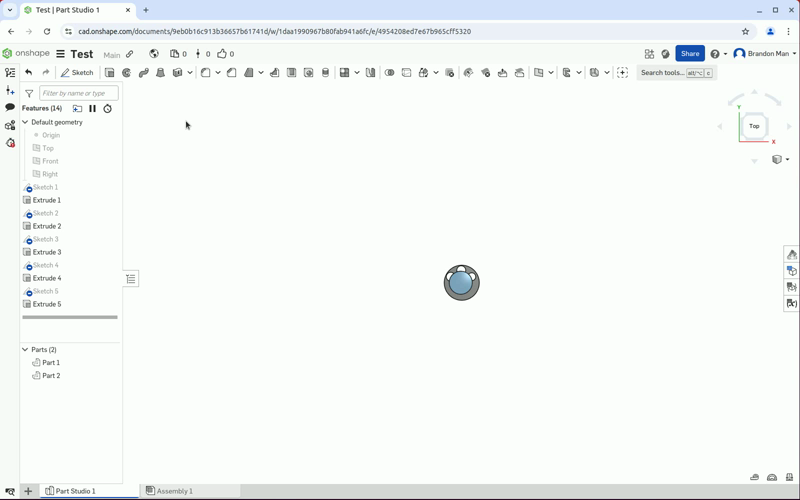
key(shift+h)
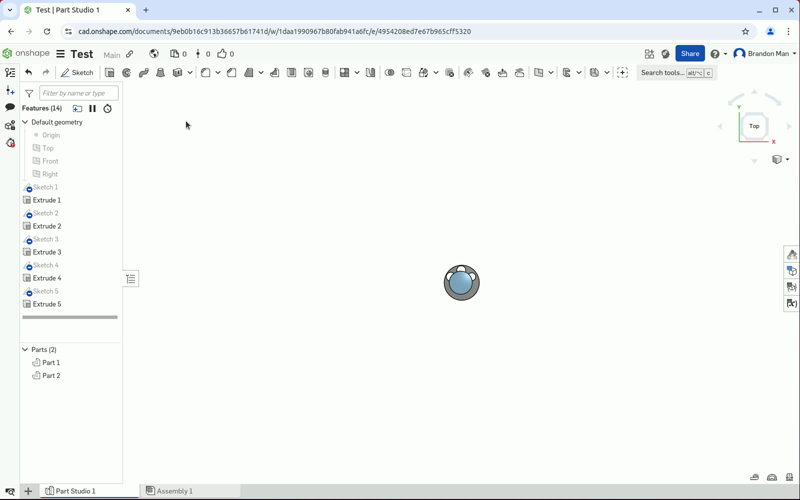
mouse_move(73, 189)
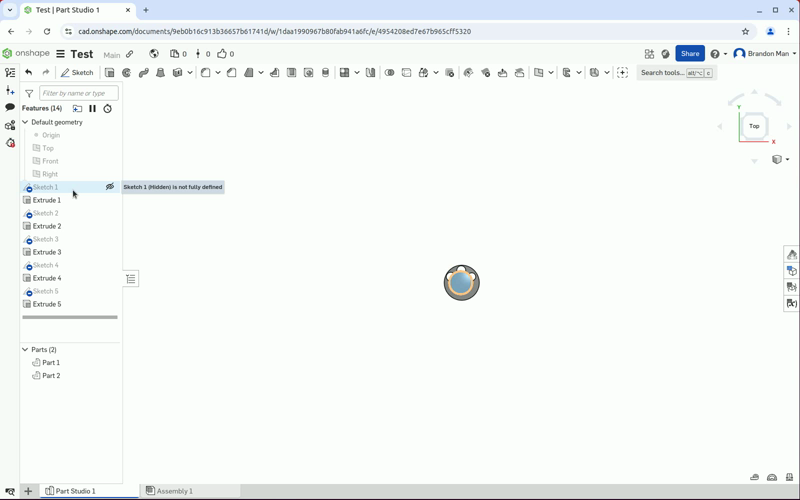
click(73, 189)
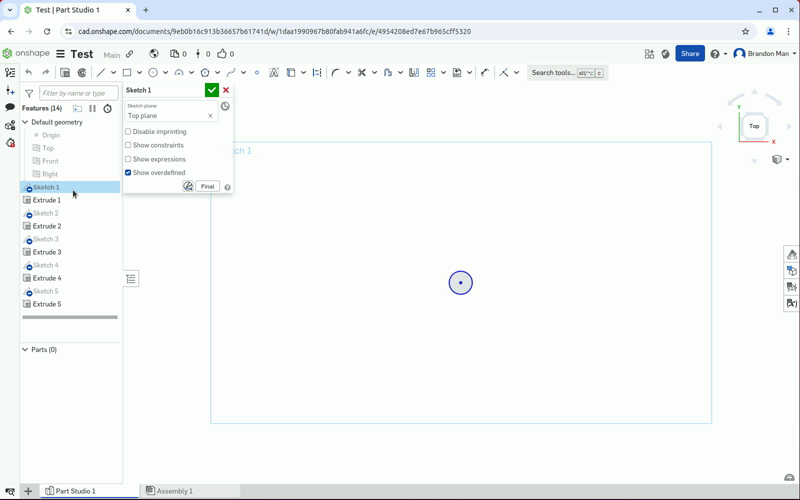
mouse_move(229, 92)
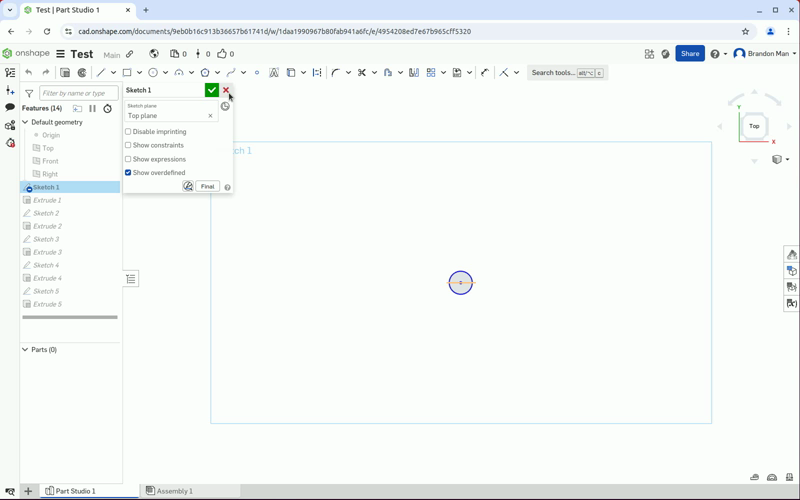
click(229, 92)
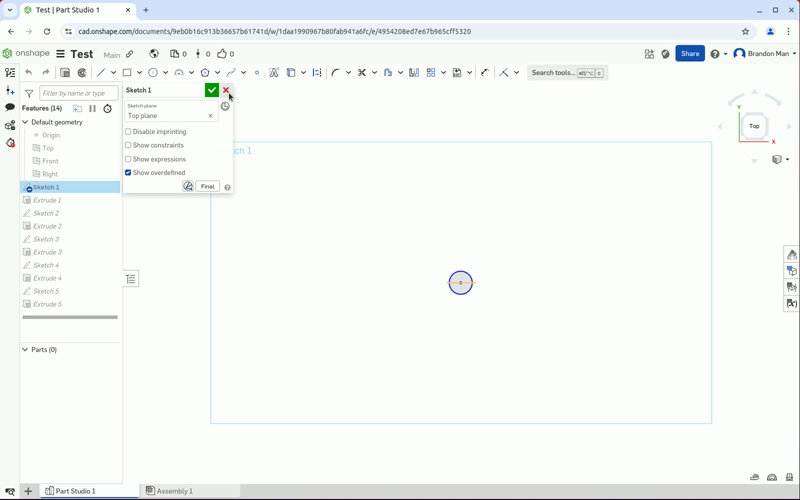
key(shift+s)
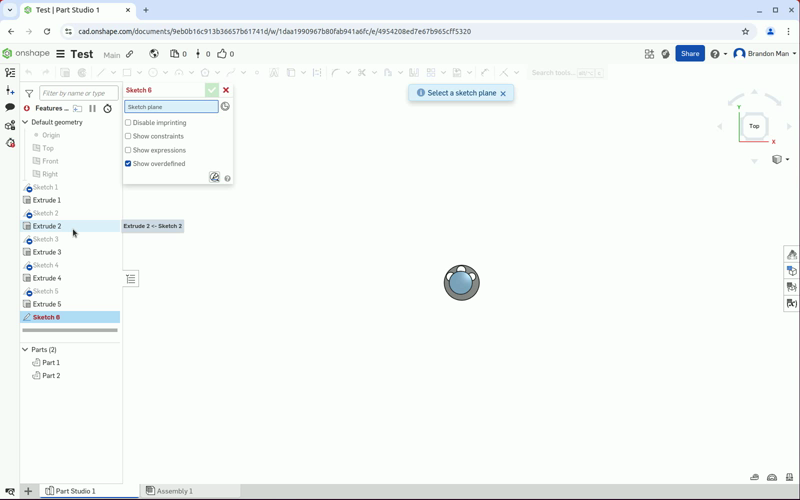
scroll(3)
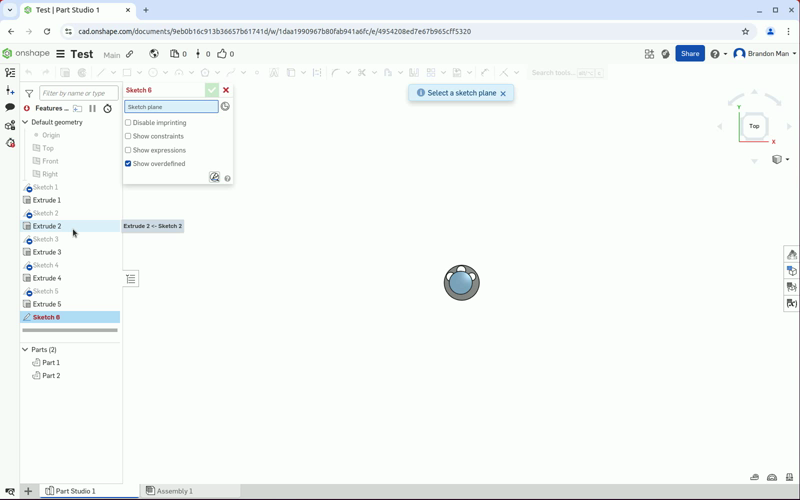
mouse_move(73, 150)
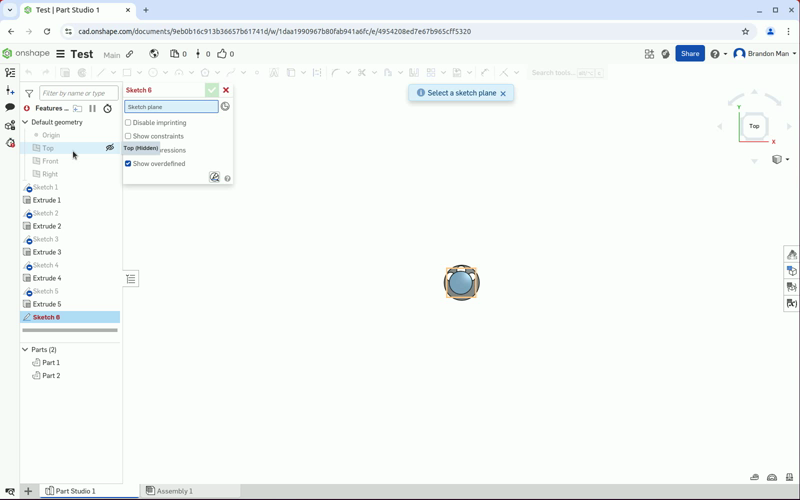
click(73, 150)
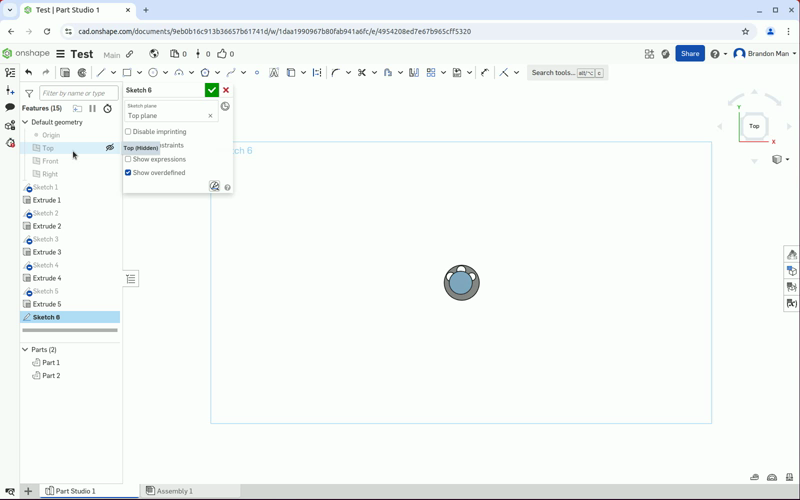
mouse_move(73, 352)
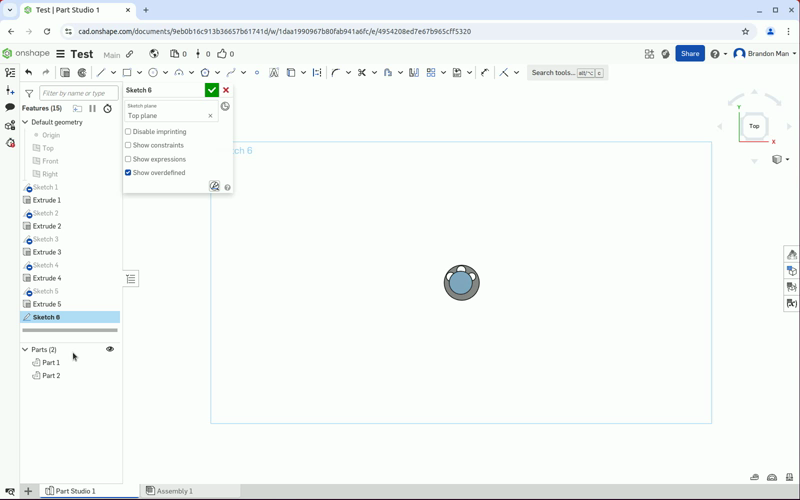
key(y)
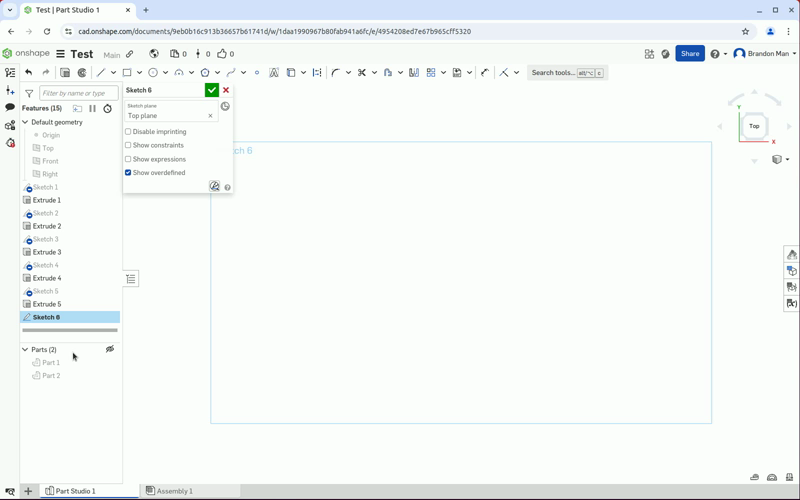
key(c)
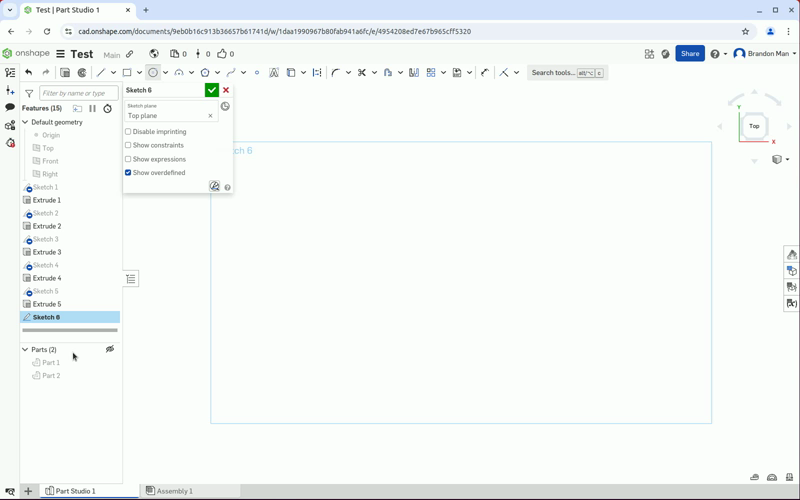
key_down(shift)
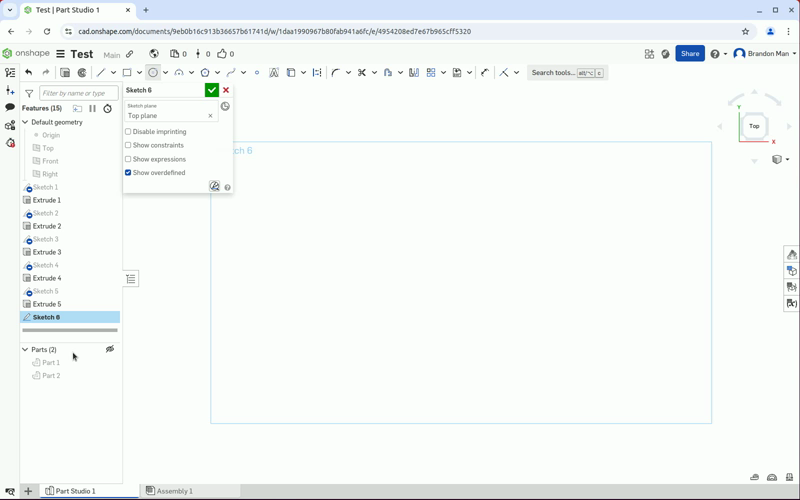
mouse_move(450, 288)
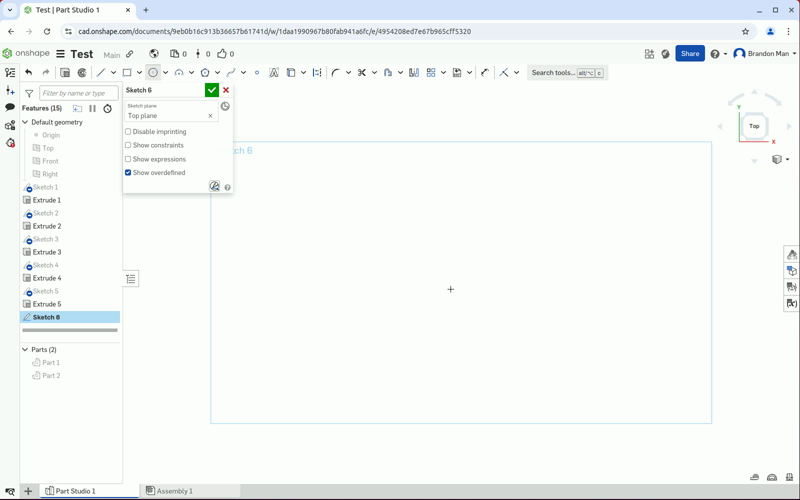
click(450, 288)
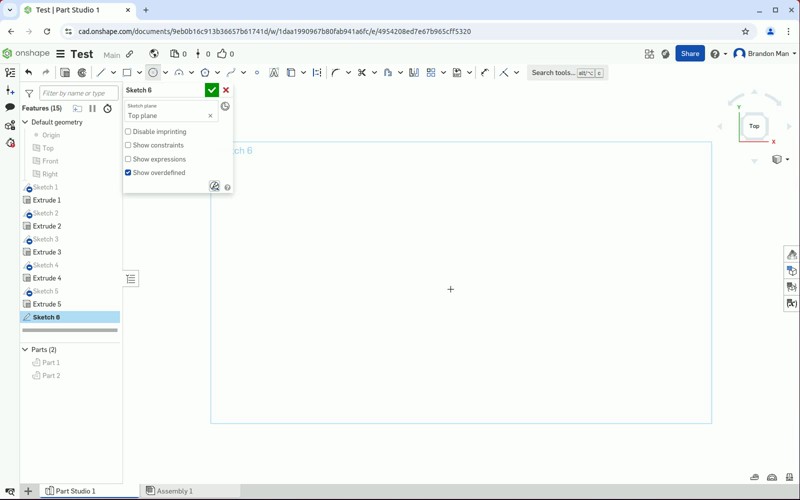
key_up(shift)
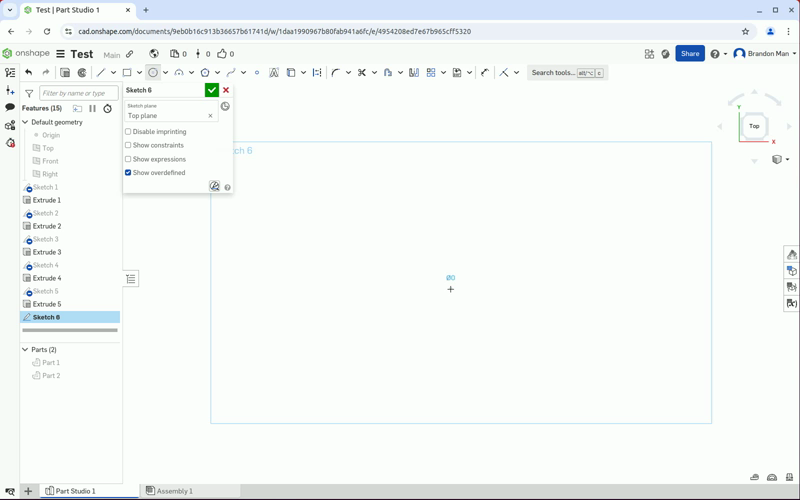
mouse_move(454, 288)
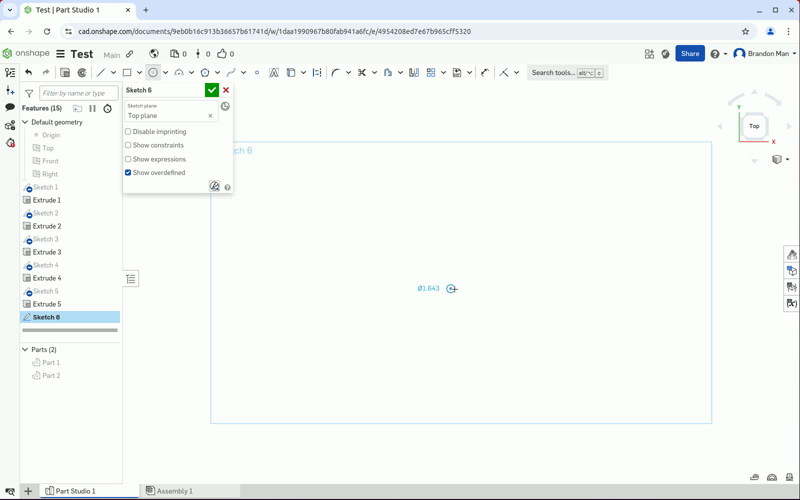
click(454, 288)
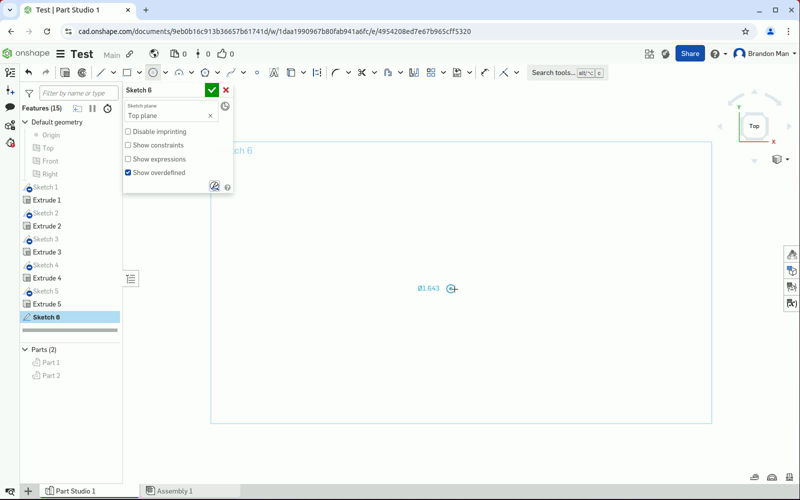
key(esc)
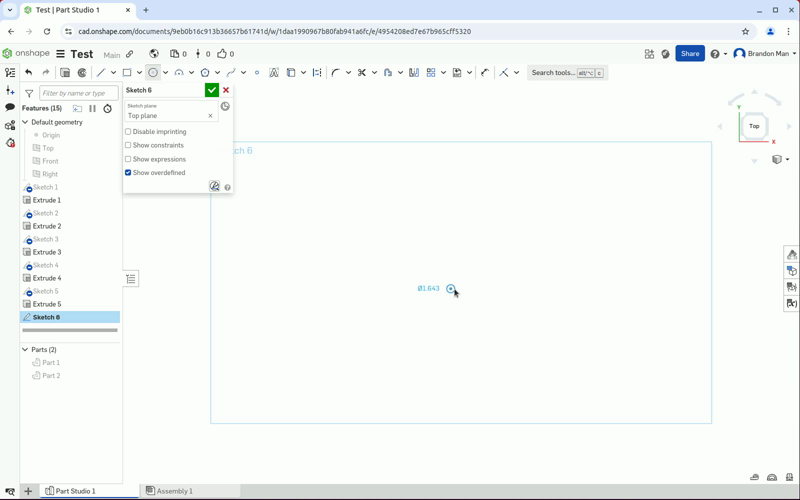
mouse_move(451, 286)
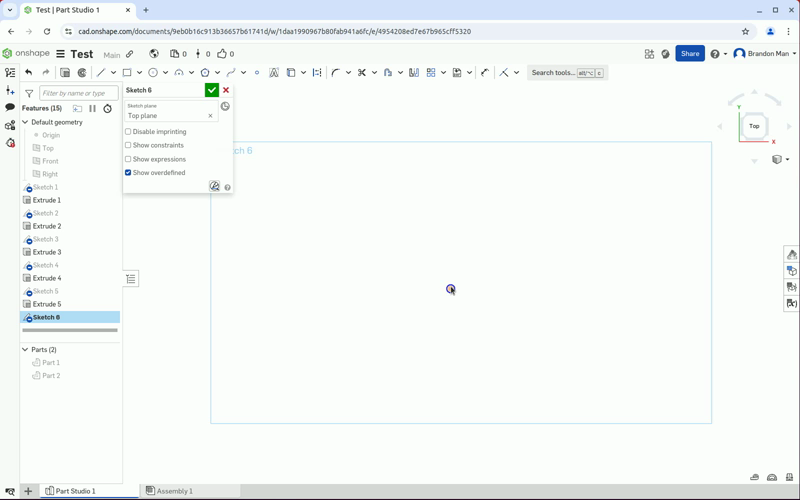
scroll(6)
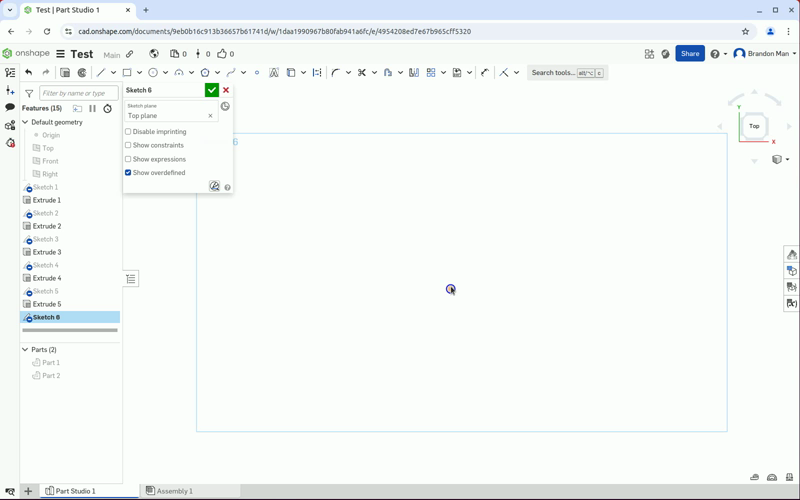
scroll(6)
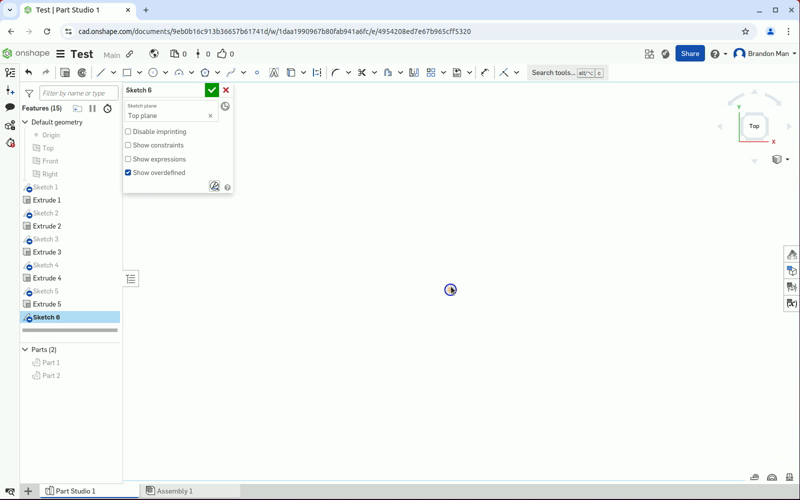
scroll(6)
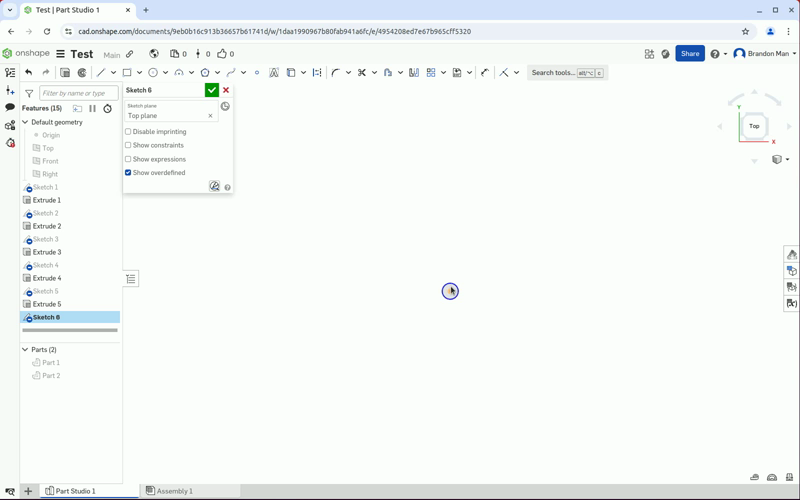
scroll(6)
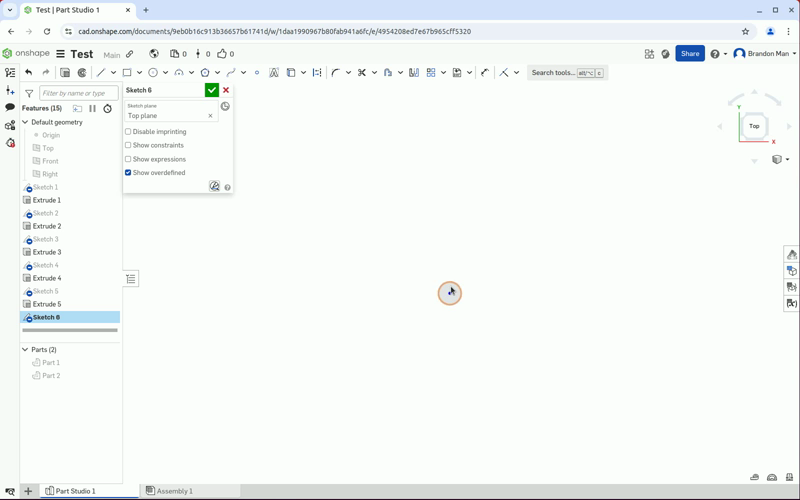
scroll(6)
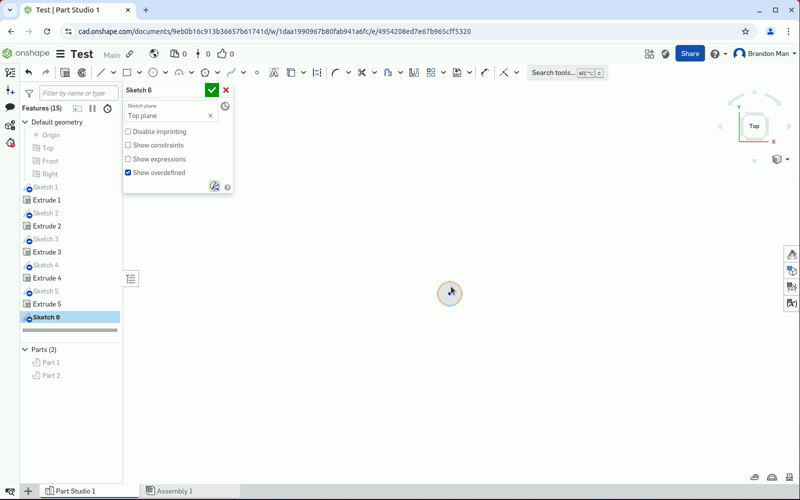
scroll(6)
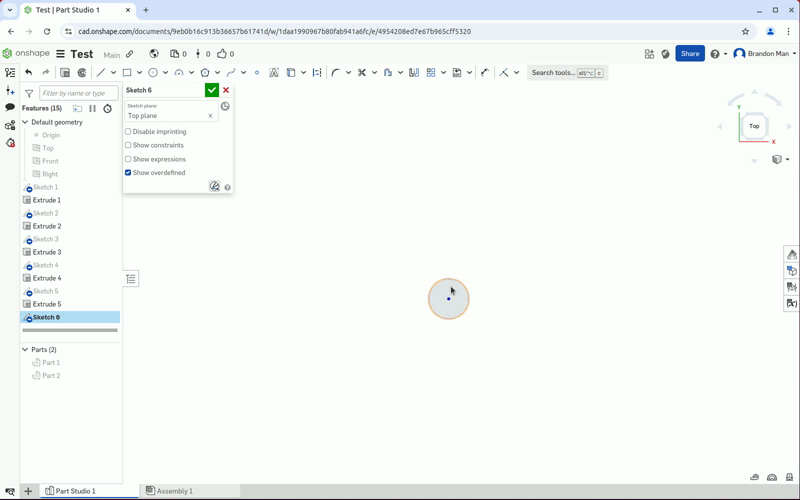
scroll(6)
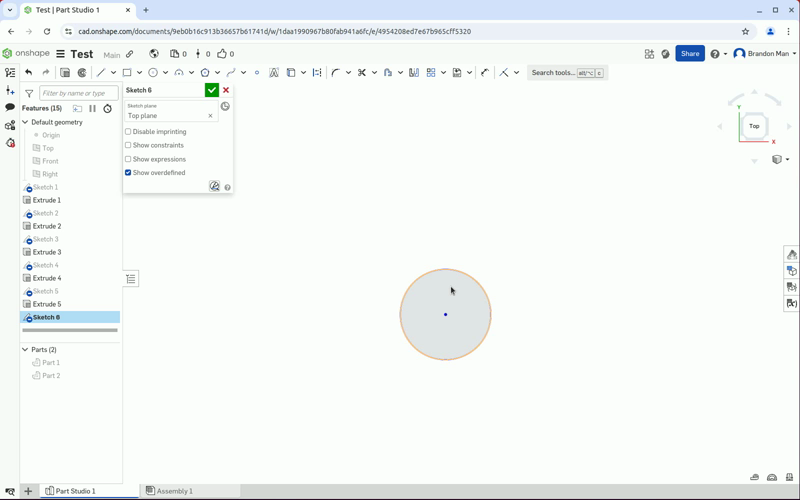
click(451, 286)
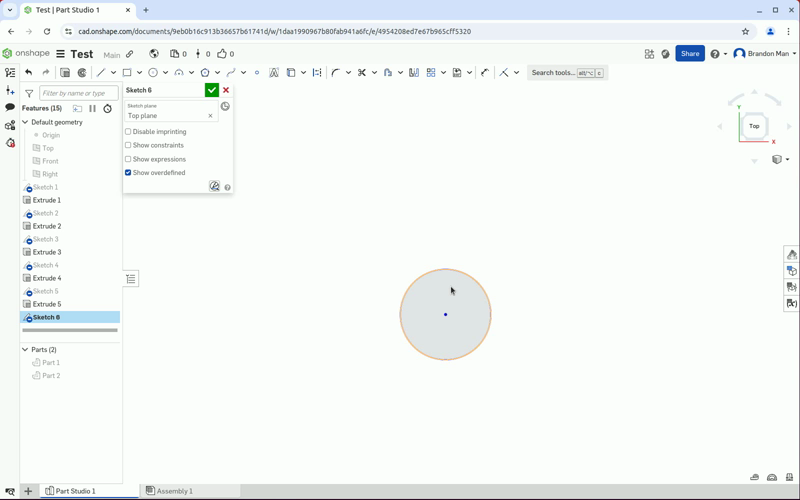
scroll(-6)
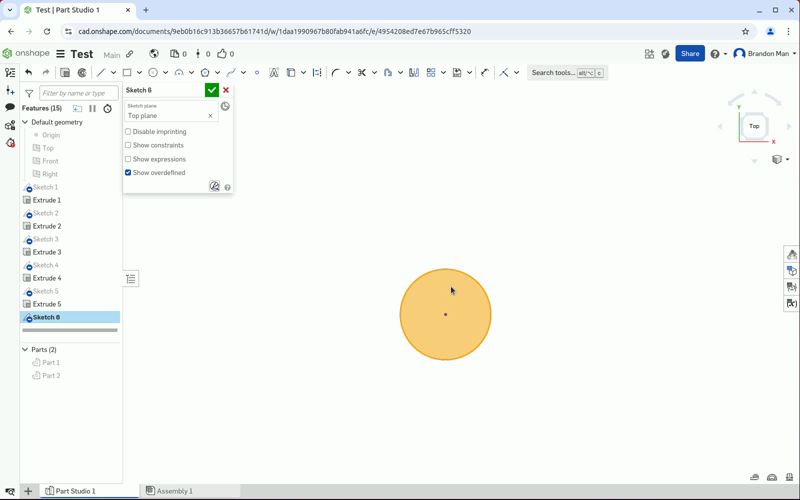
scroll(-6)
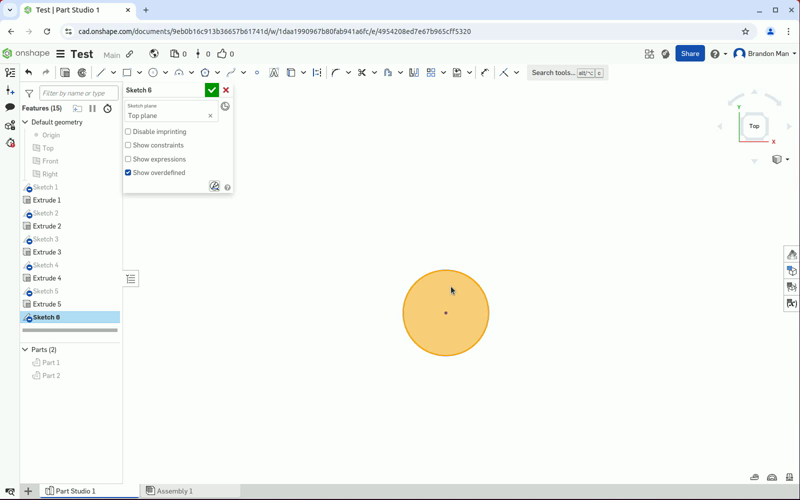
scroll(-6)
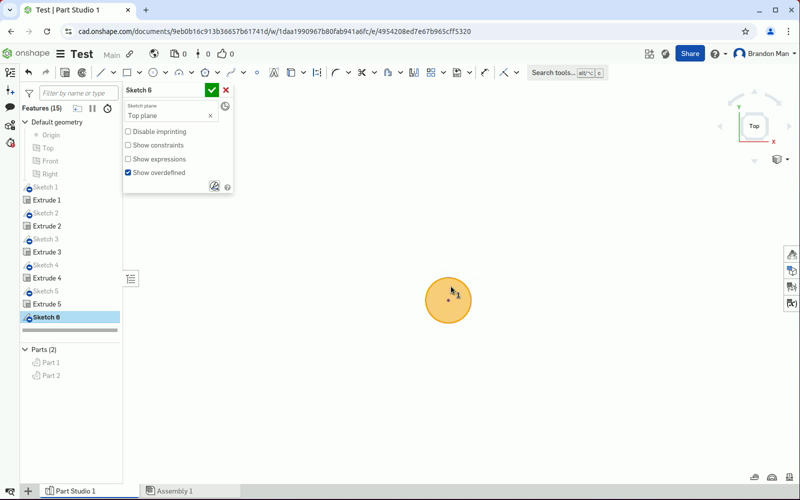
scroll(-6)
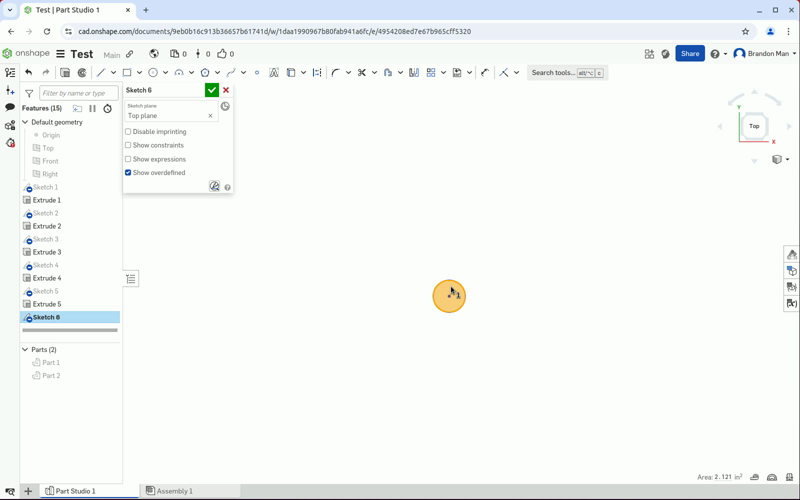
scroll(-6)
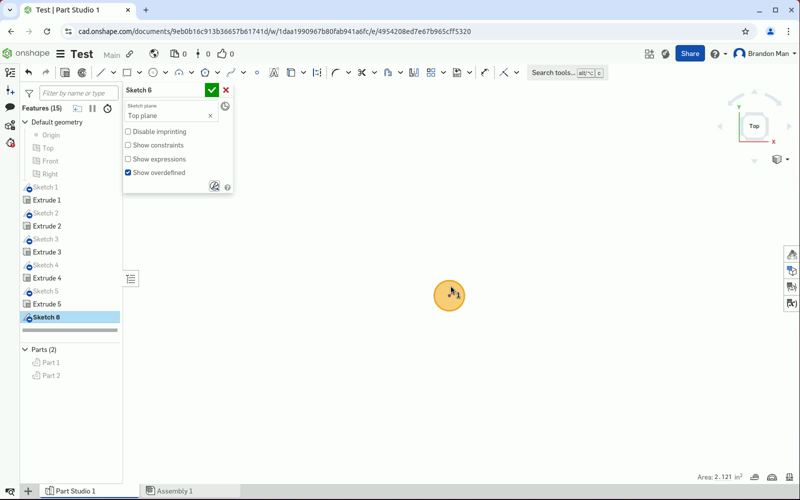
scroll(-6)
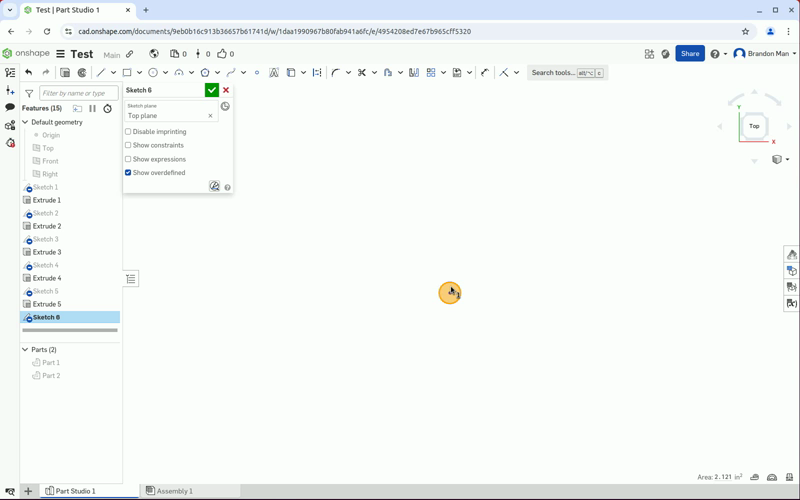
scroll(-6)
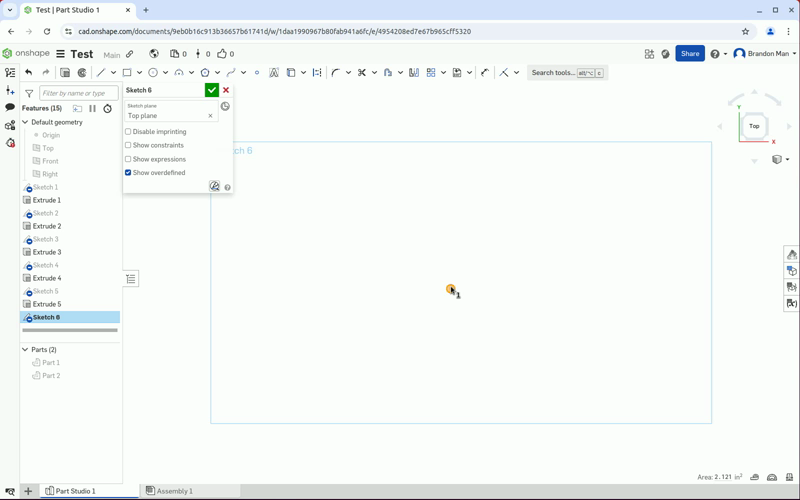
mouse_move(73, 352)
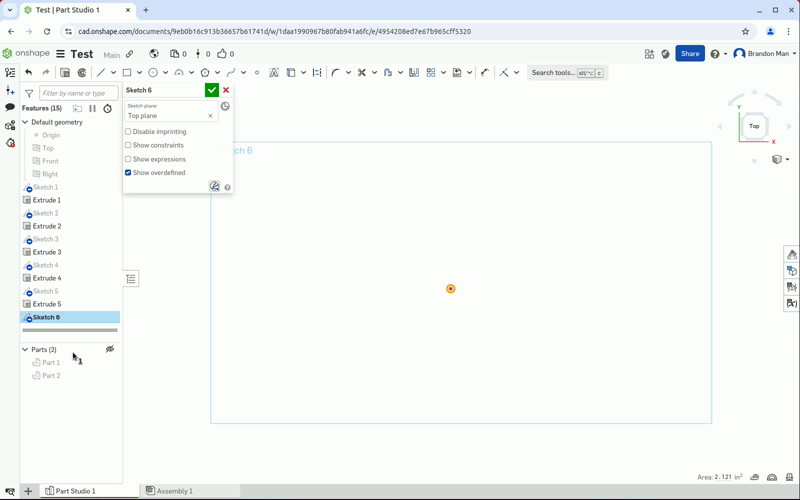
key(shift+y)
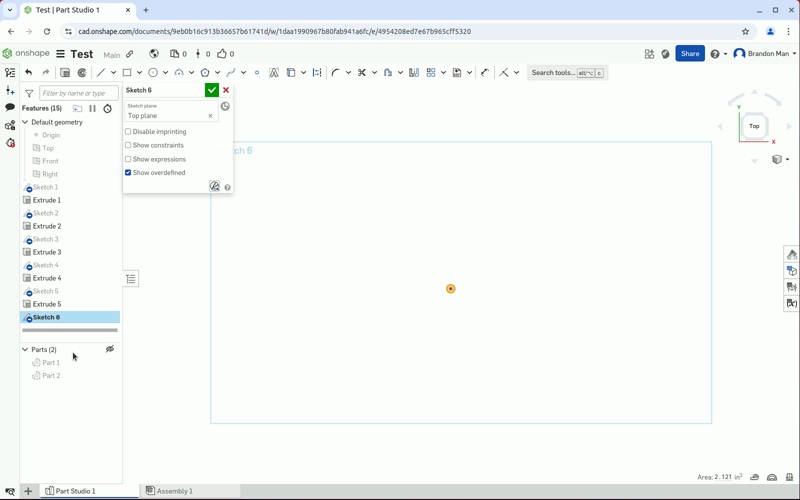
key(shift+e)
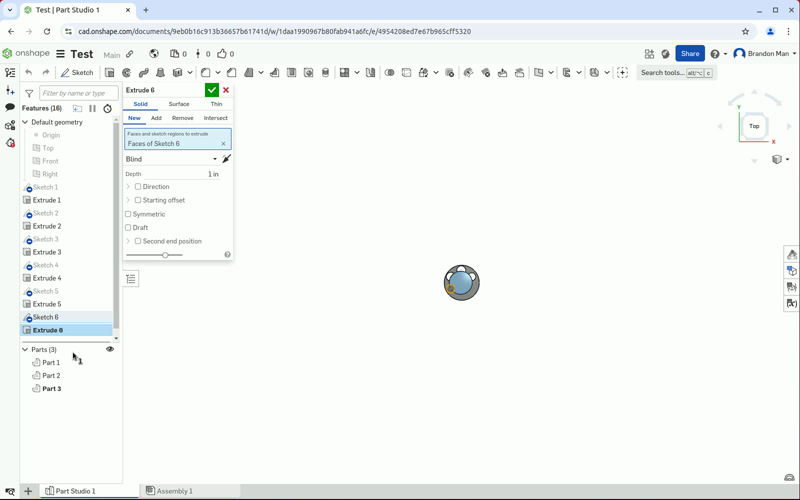
mouse_move(143, 106)
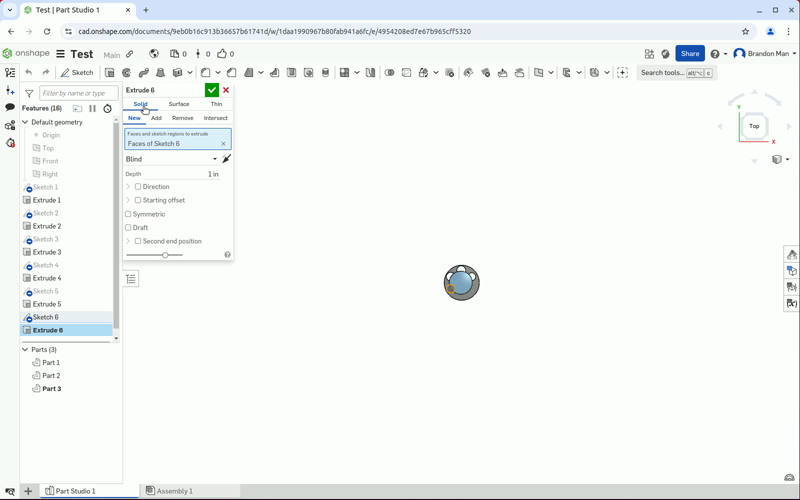
click(143, 106)
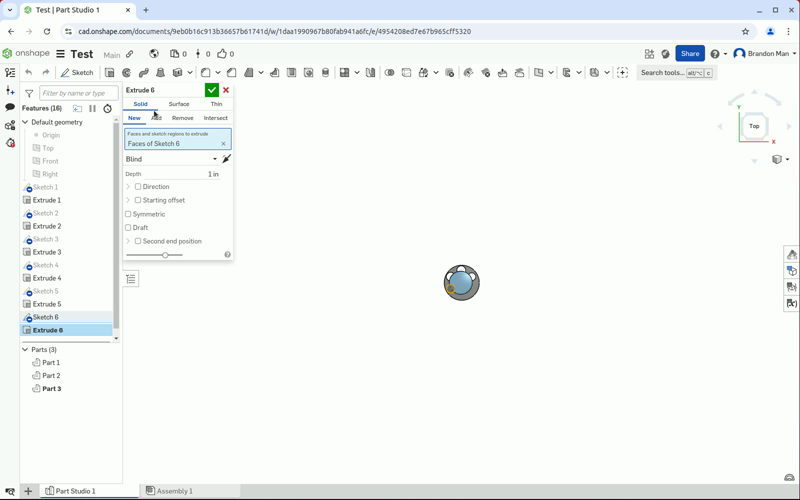
mouse_move(186, 120)
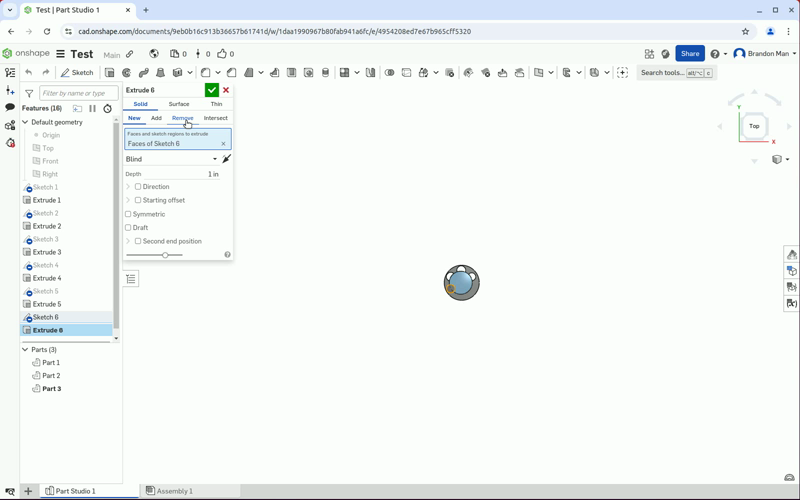
click(186, 120)
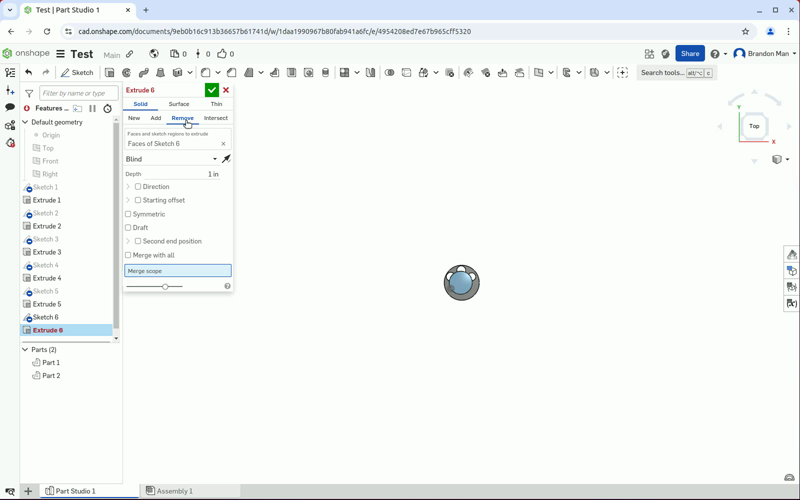
key(tab, 4)
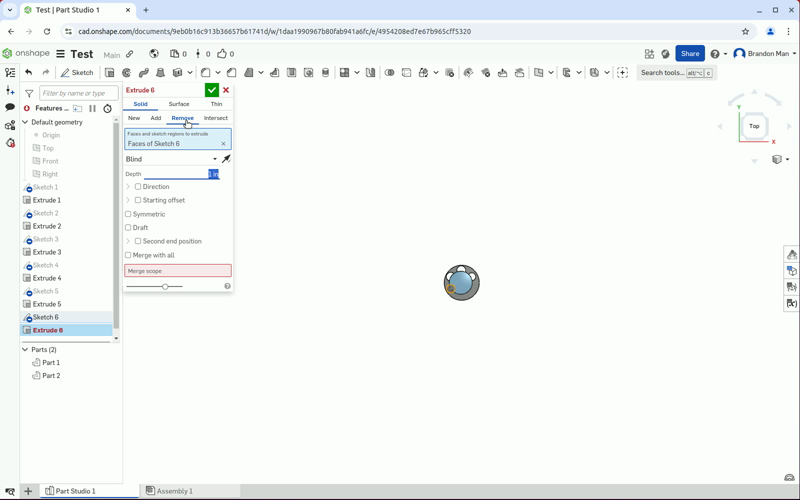
text(-1.204)
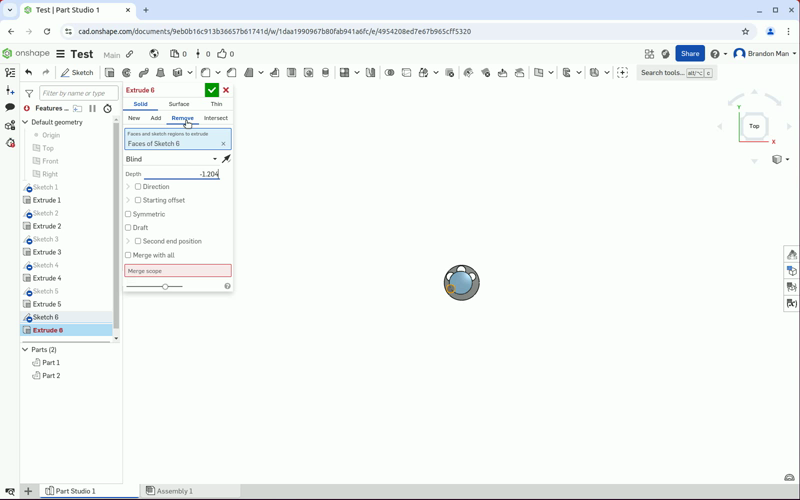
key(tab, 6)
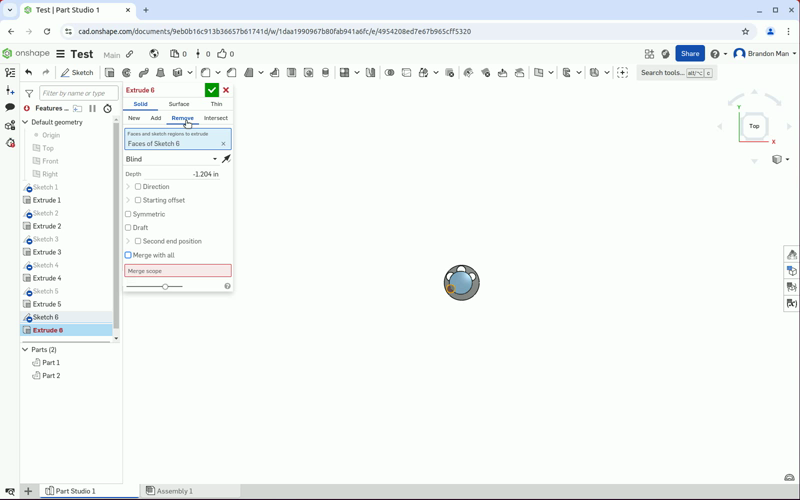
key(space)
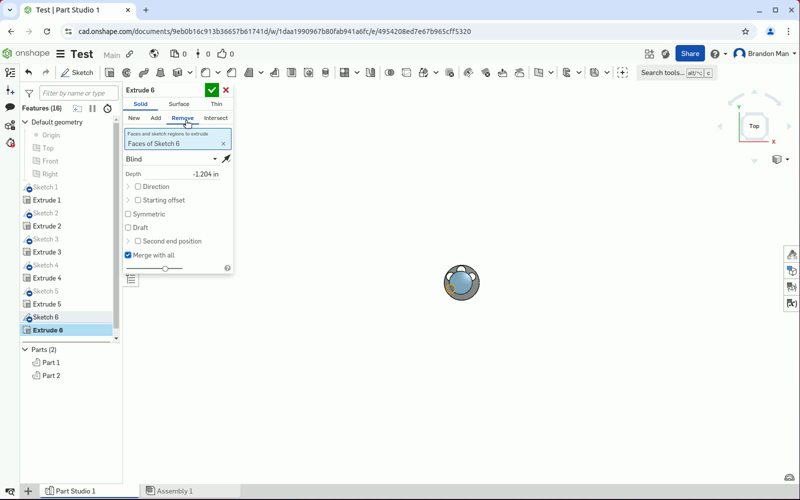
key(enter)
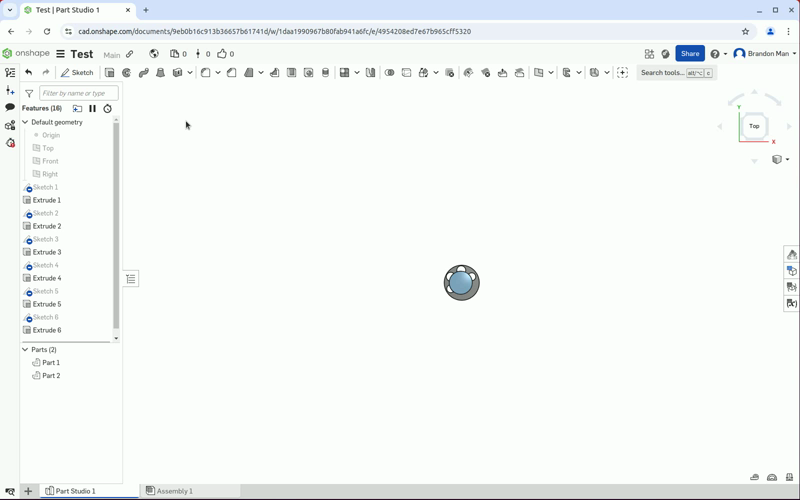
key(shift+h)
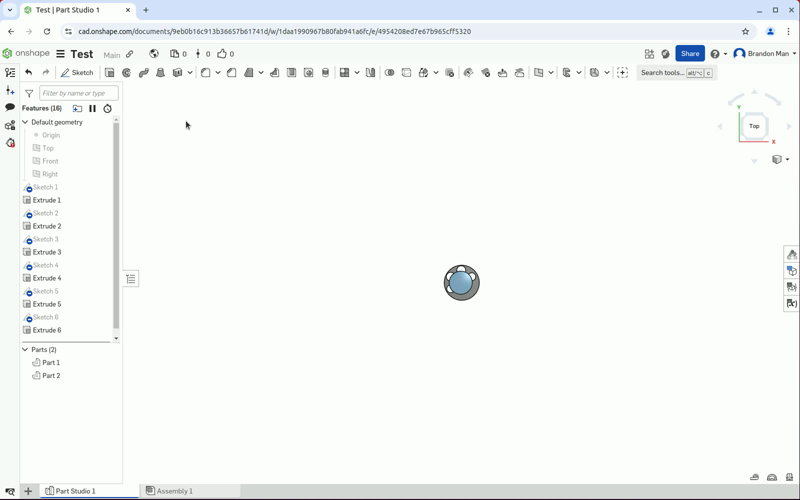
key(shift+h)
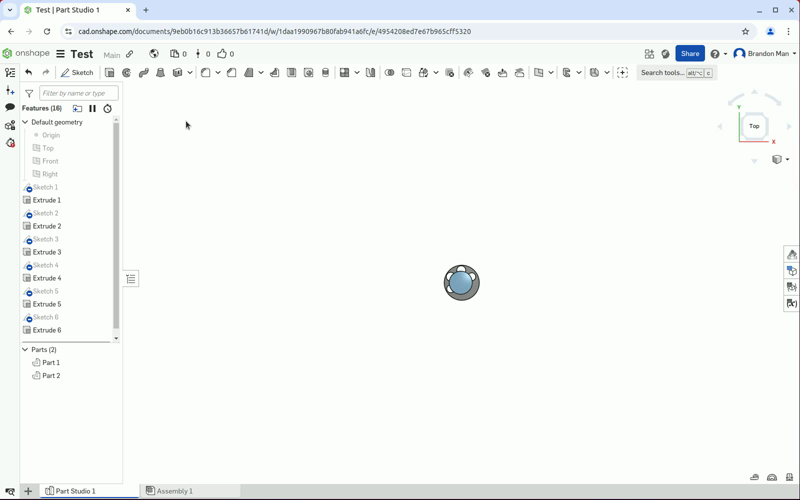
mouse_move(69, 189)
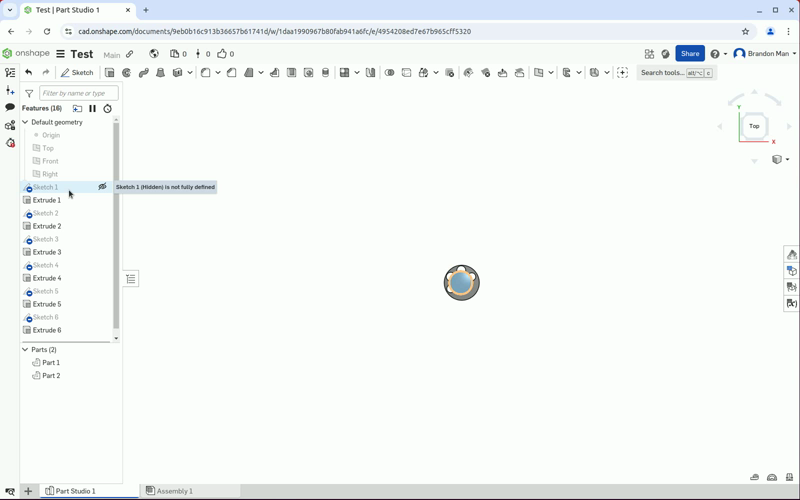
click(69, 189)
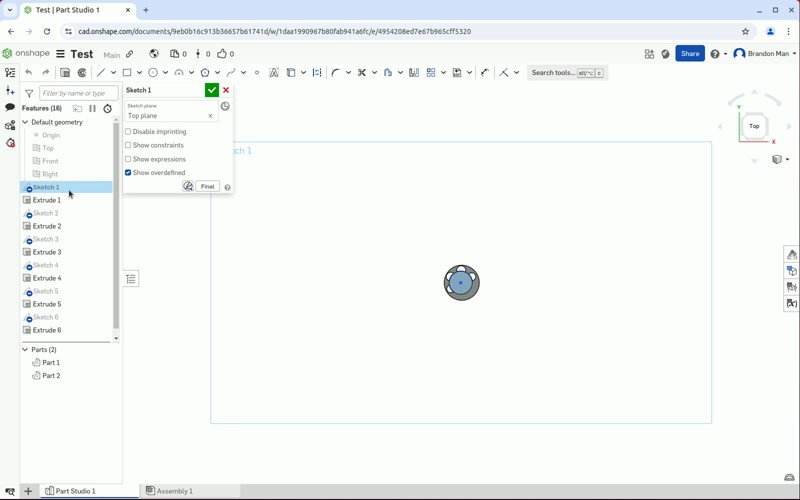
mouse_move(229, 92)
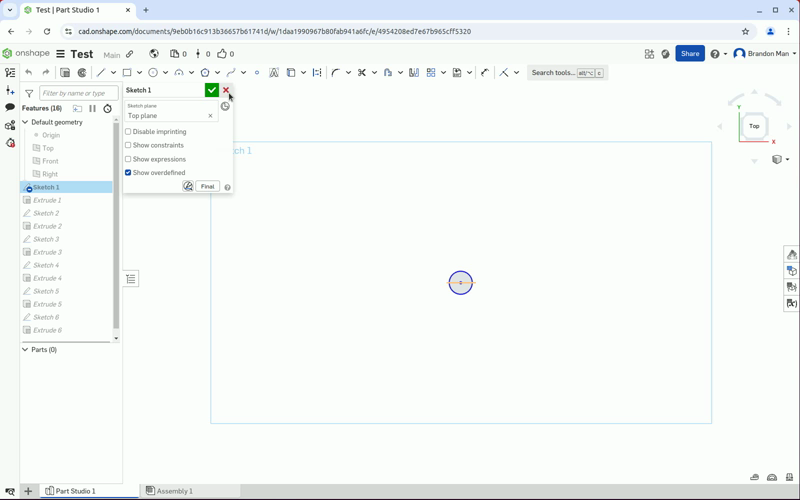
click(229, 92)
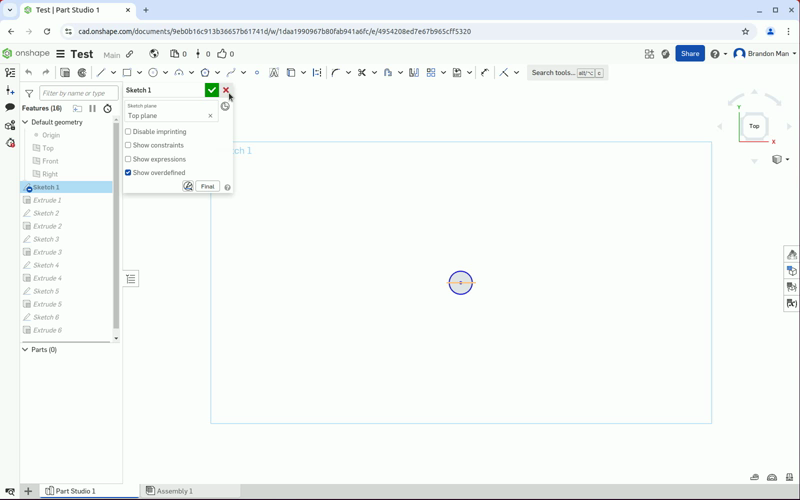
key(shift+s)
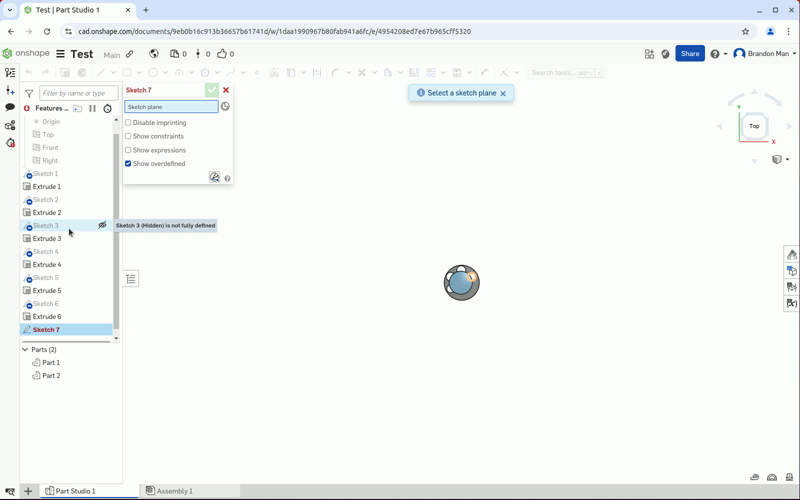
scroll(3)
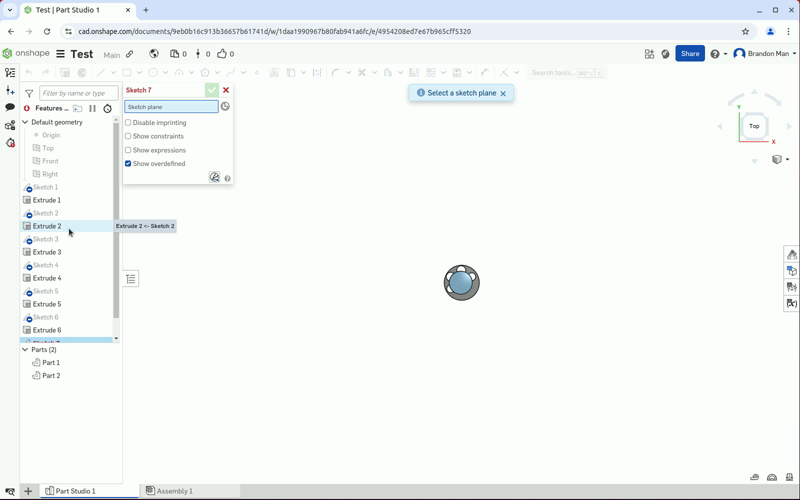
mouse_move(69, 150)
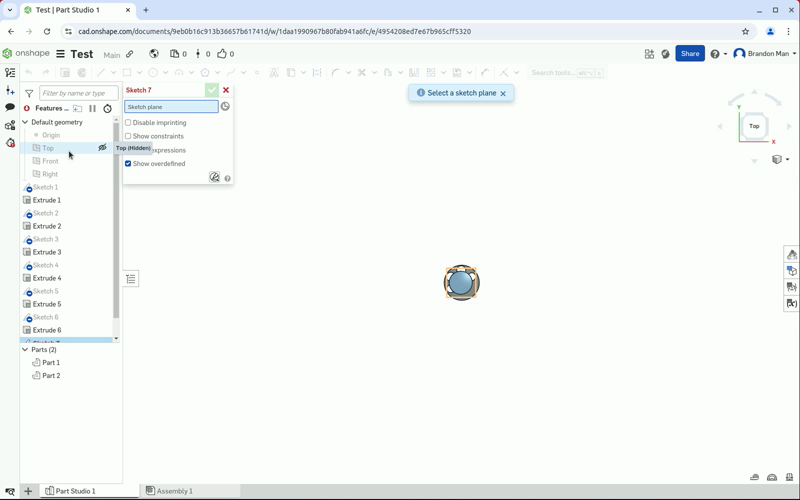
click(69, 150)
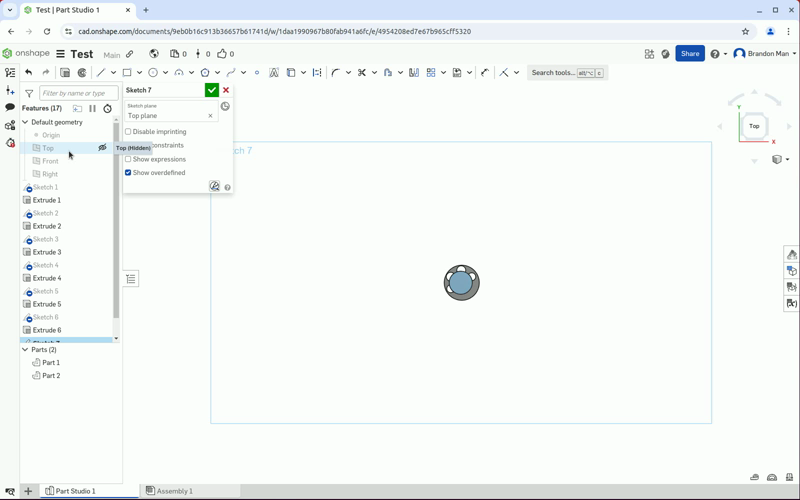
mouse_move(73, 352)
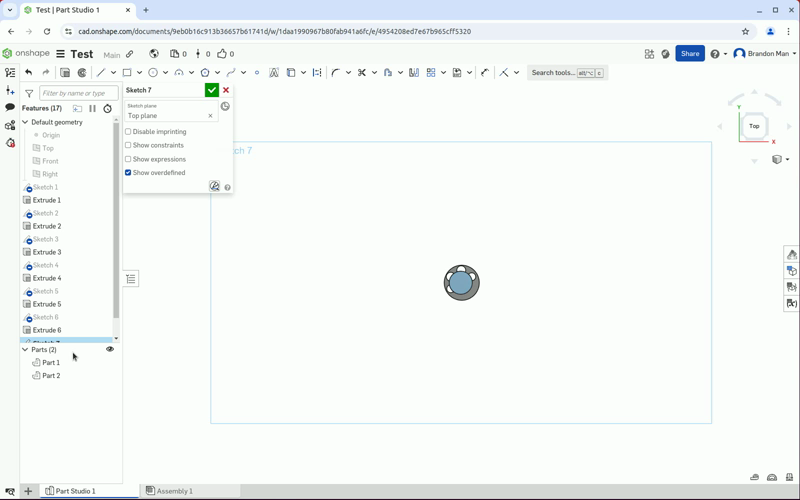
key(y)
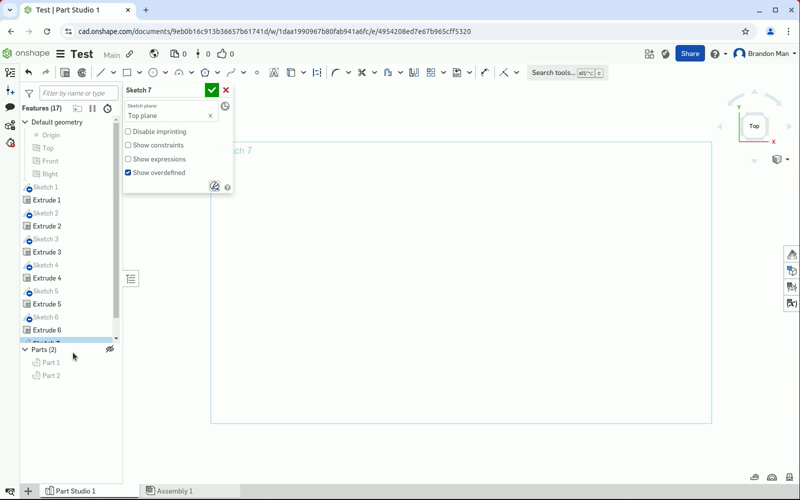
key(c)
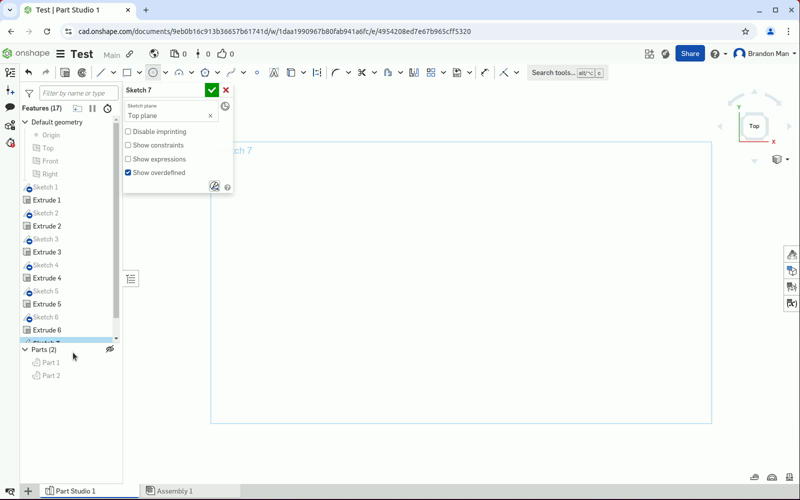
key_down(shift)
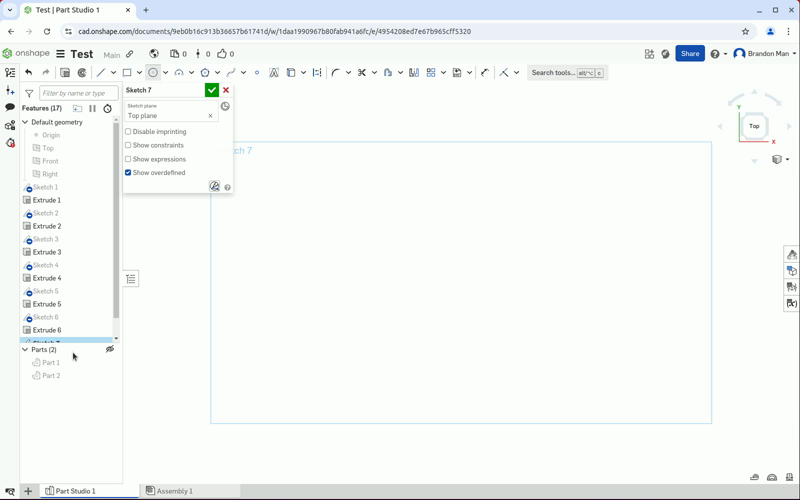
mouse_move(461, 295)
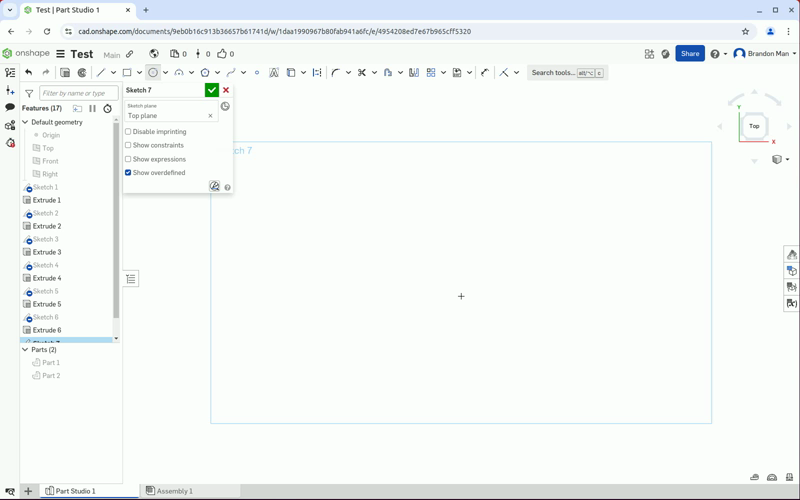
click(461, 295)
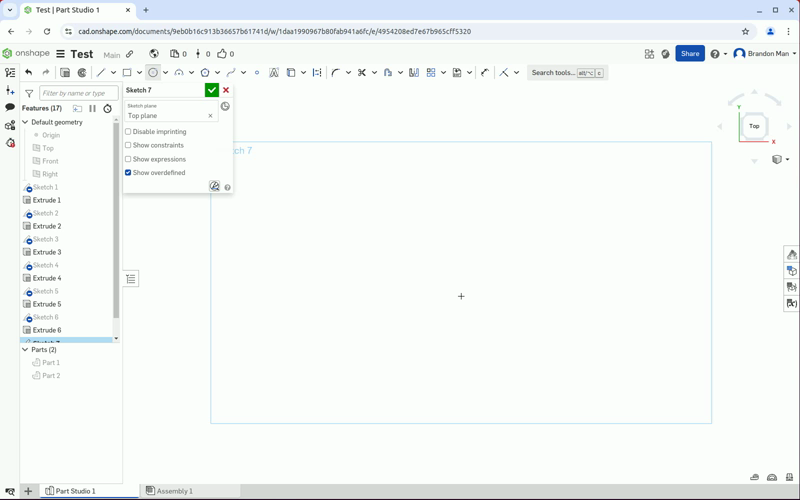
key_up(shift)
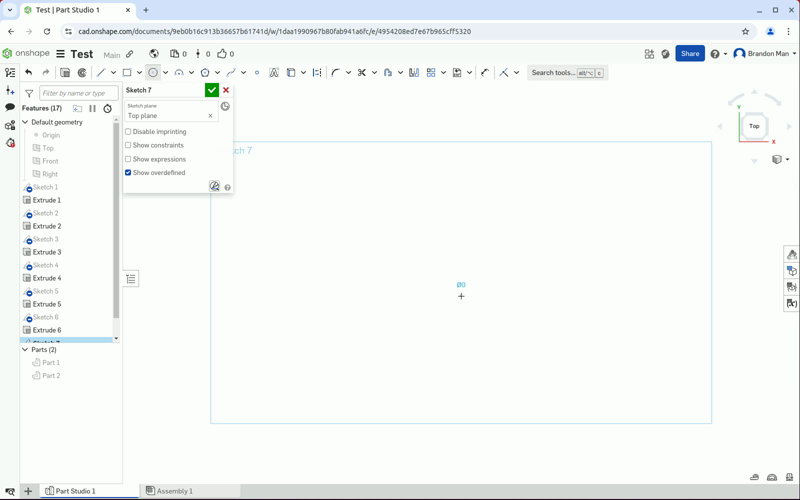
mouse_move(465, 295)
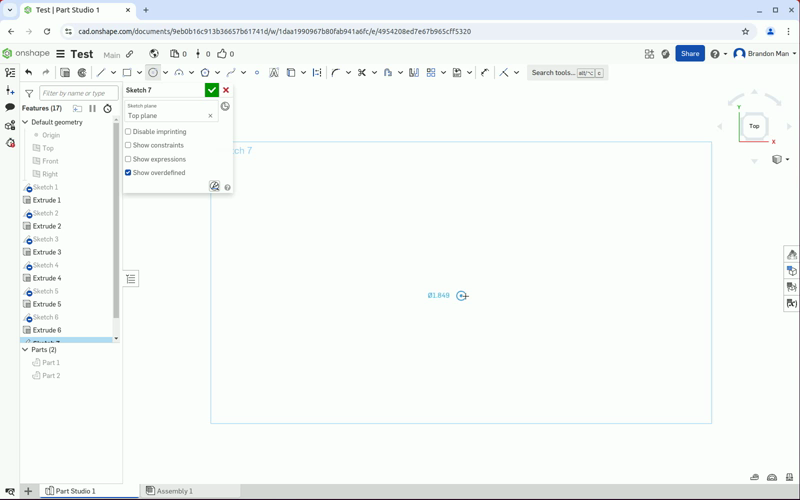
click(465, 295)
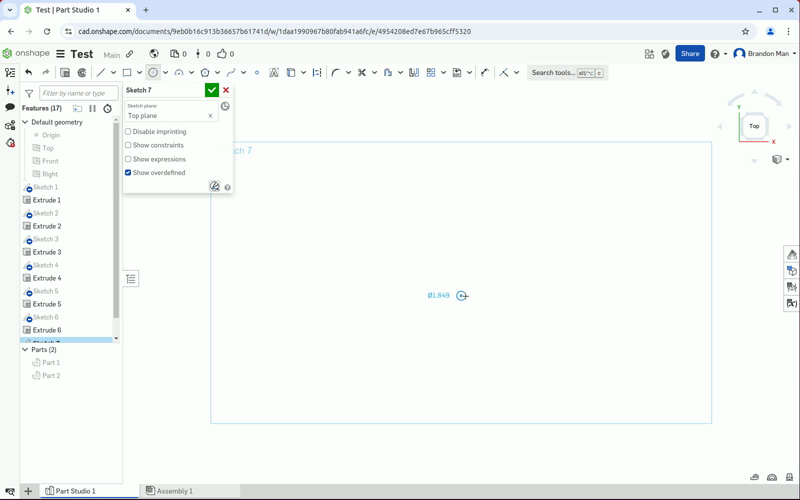
key(esc)
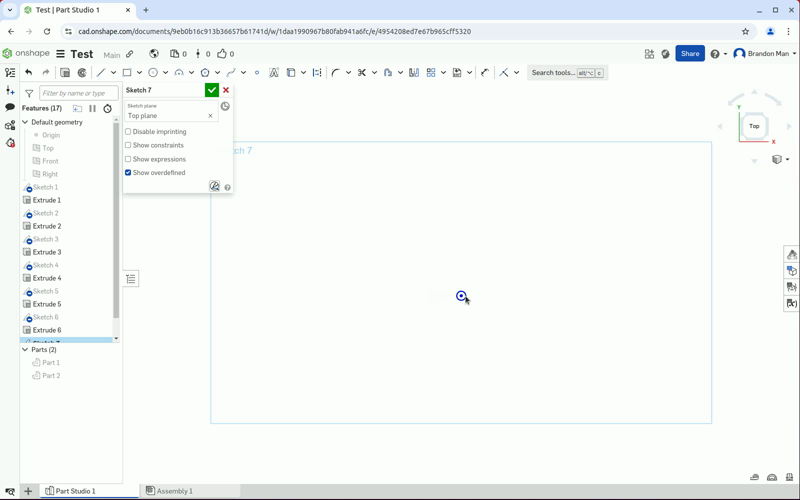
mouse_move(457, 294)
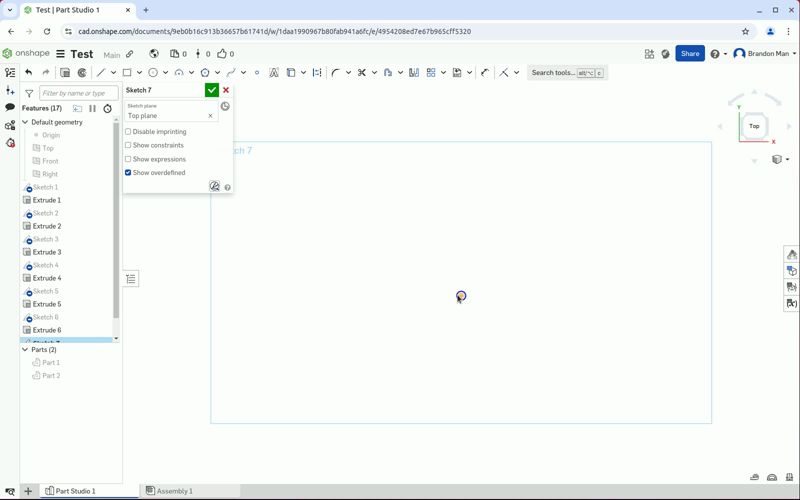
scroll(6)
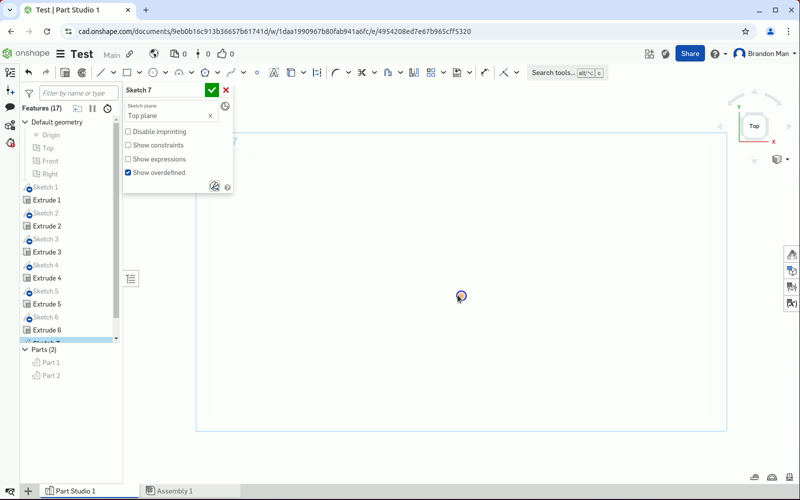
scroll(6)
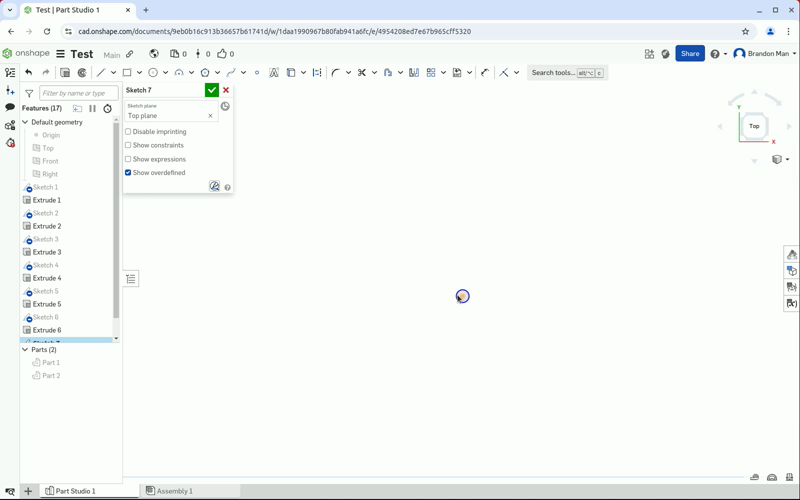
scroll(6)
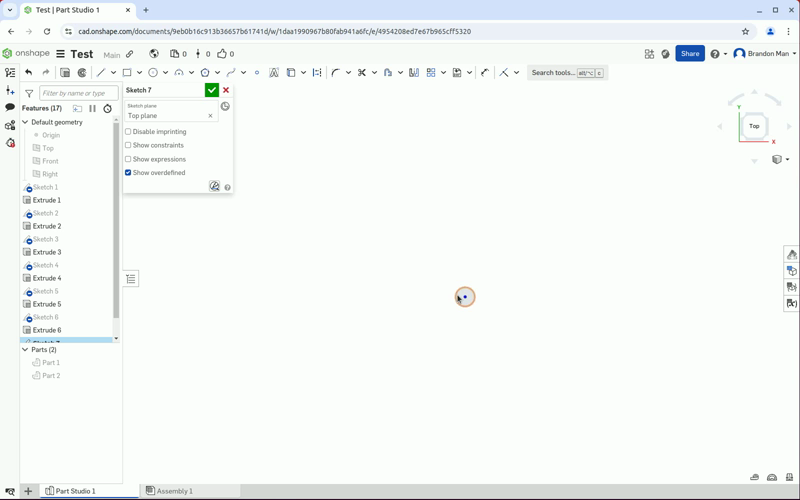
scroll(6)
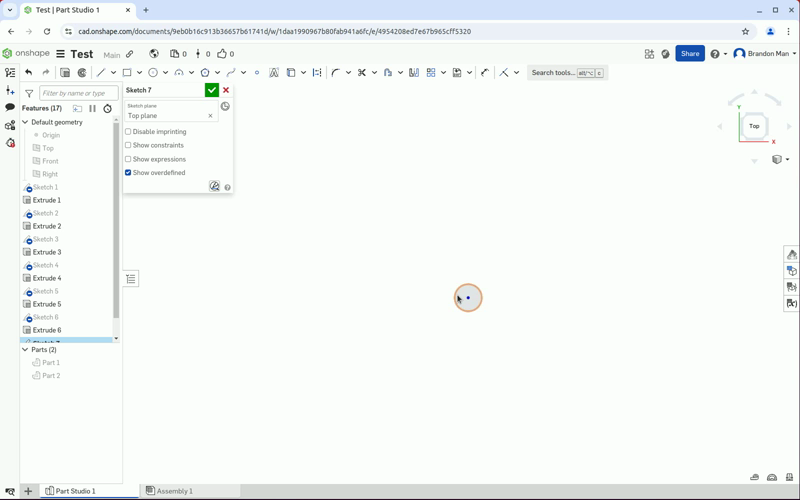
scroll(6)
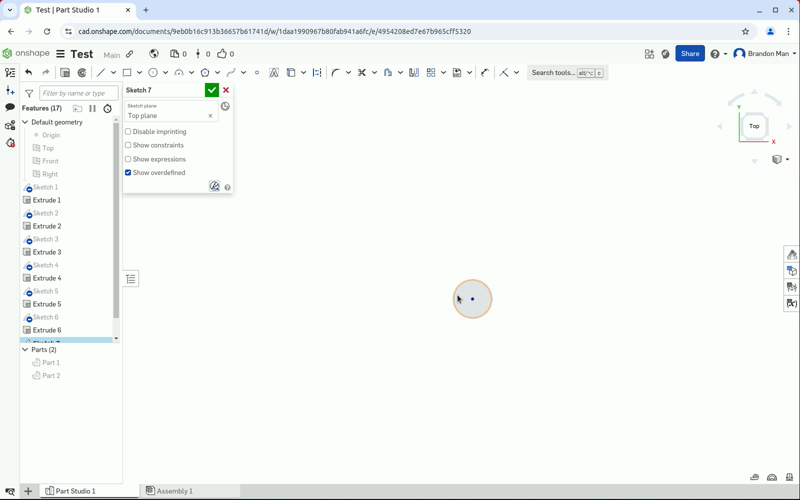
scroll(6)
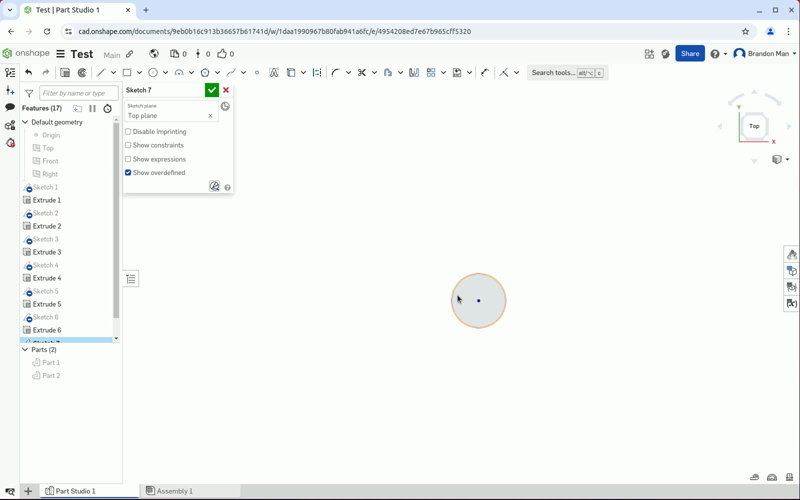
scroll(6)
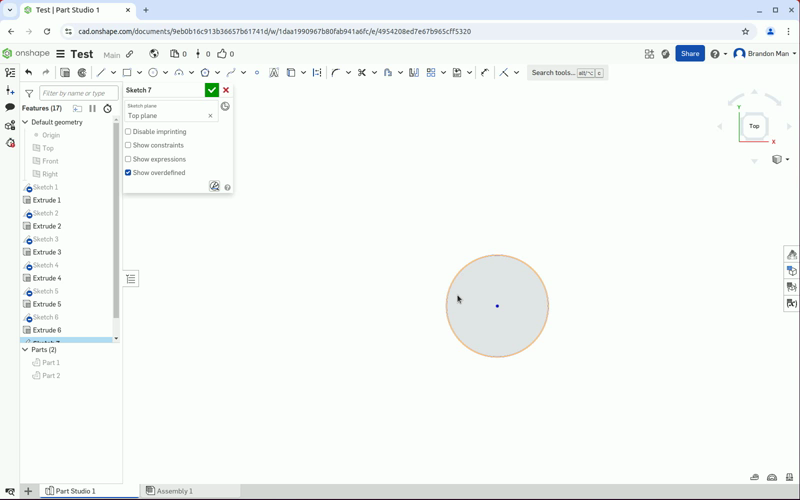
click(457, 294)
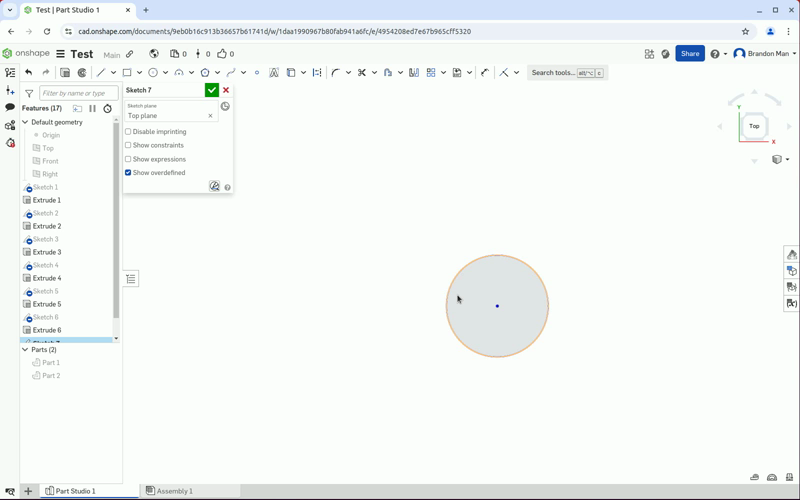
scroll(-6)
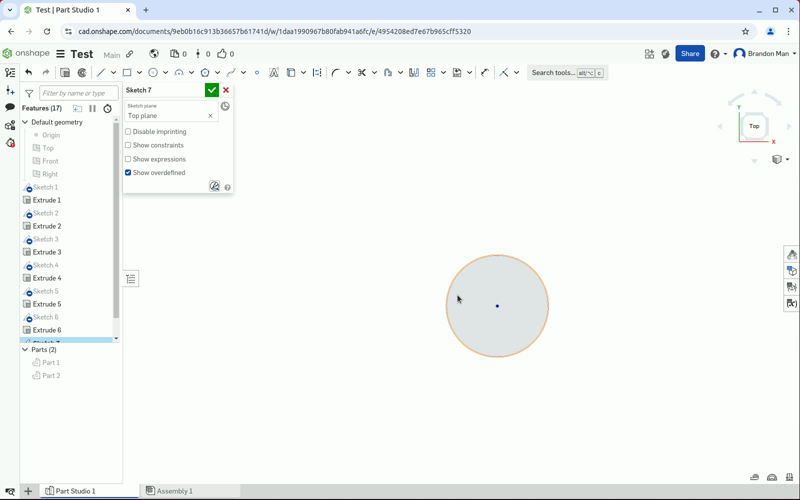
scroll(-6)
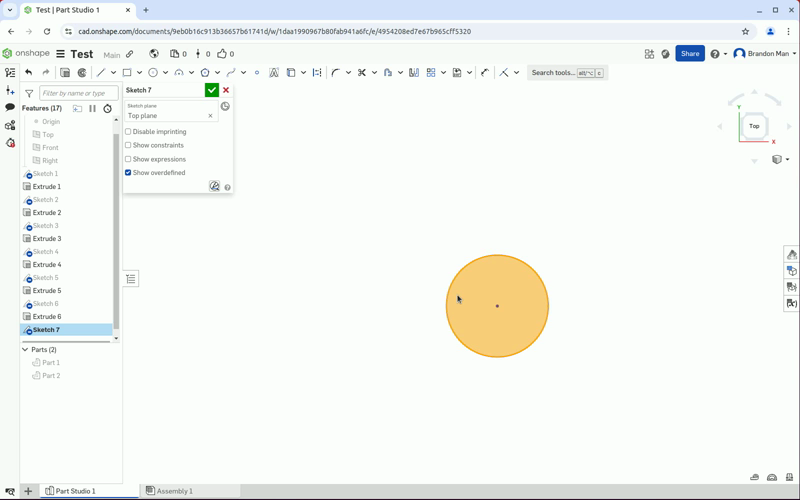
scroll(-6)
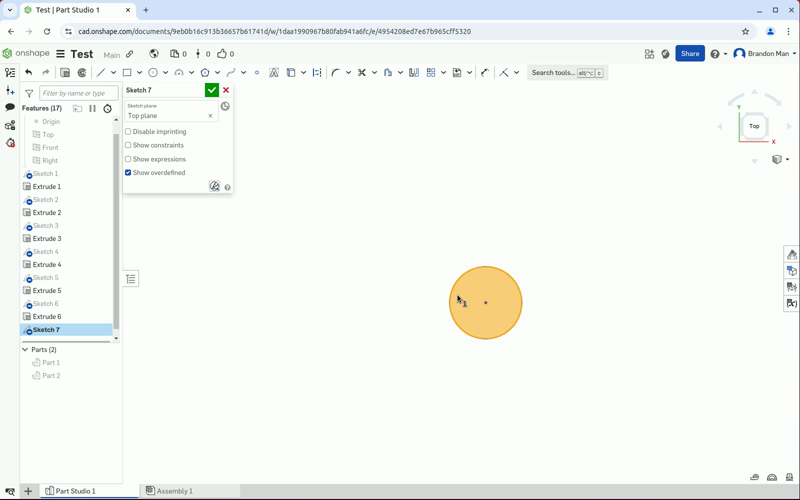
scroll(-6)
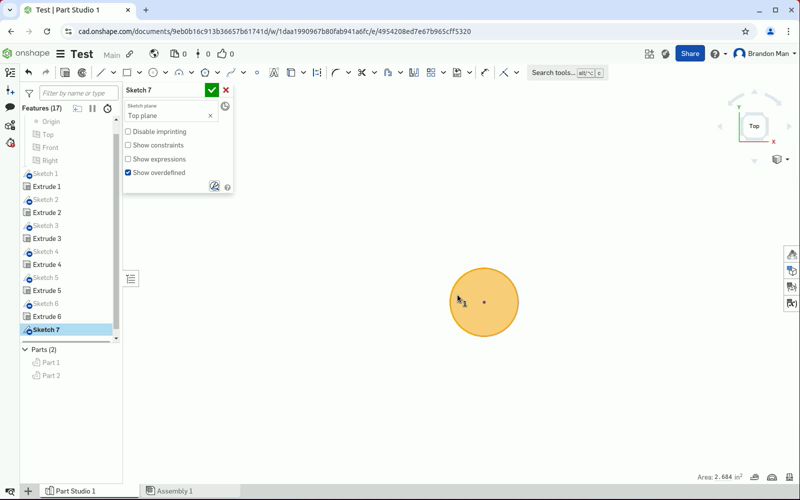
scroll(-6)
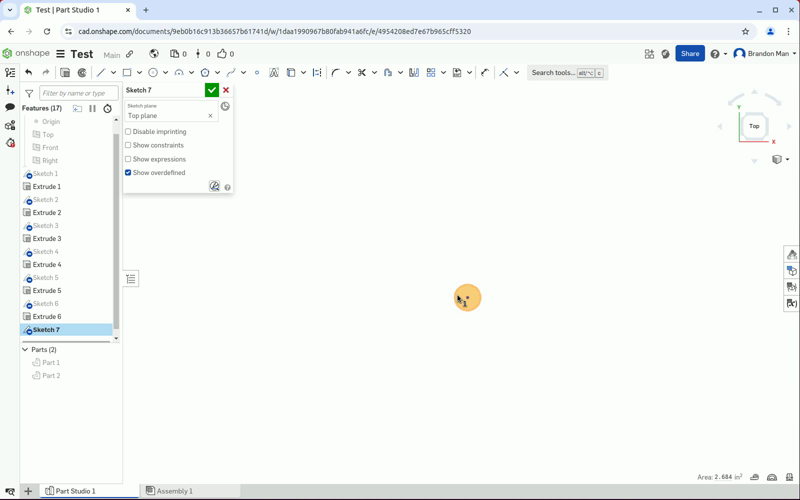
scroll(-6)
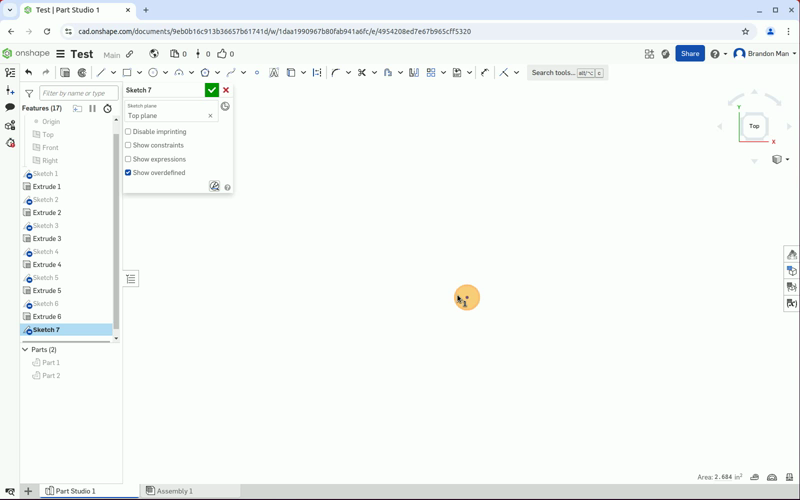
scroll(-6)
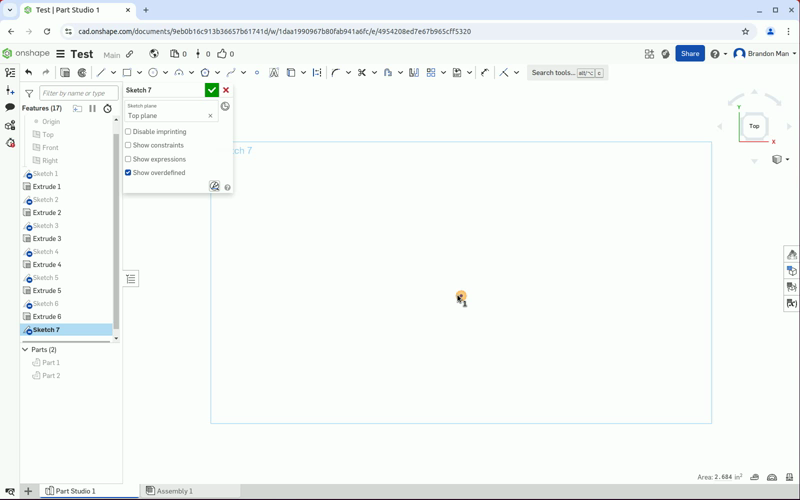
mouse_move(73, 352)
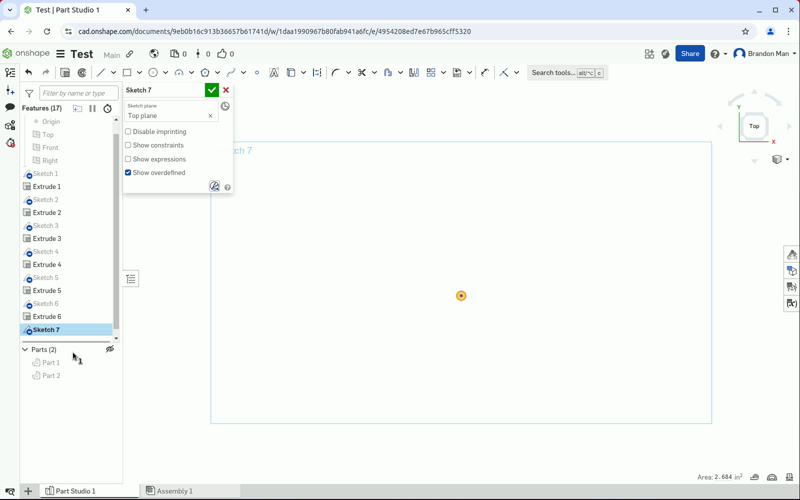
key(shift+y)
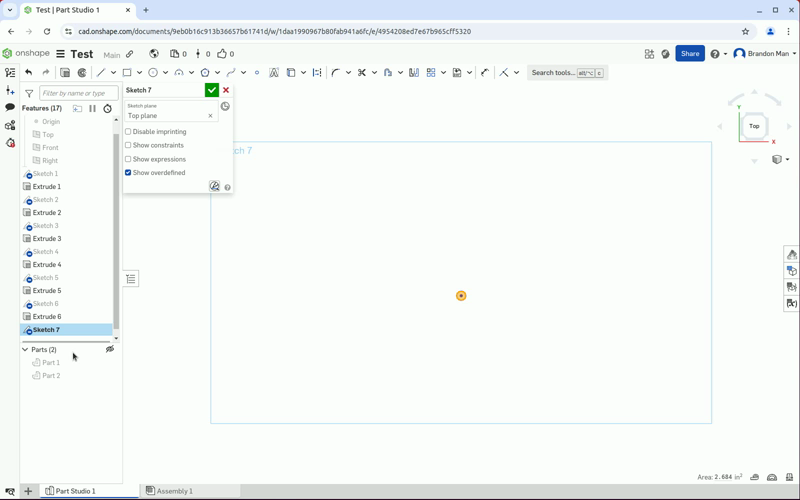
key(shift+e)
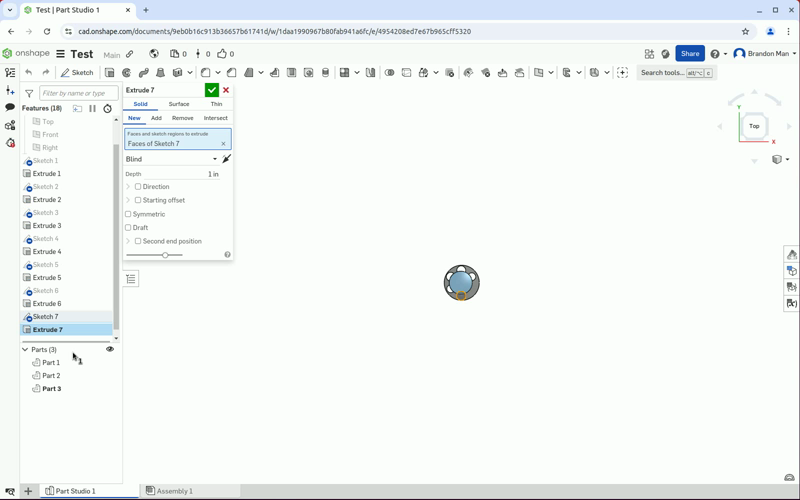
mouse_move(143, 106)
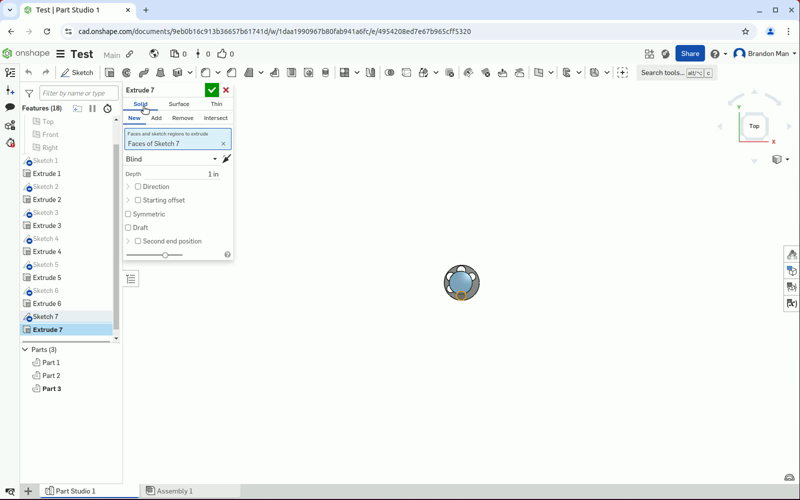
click(143, 106)
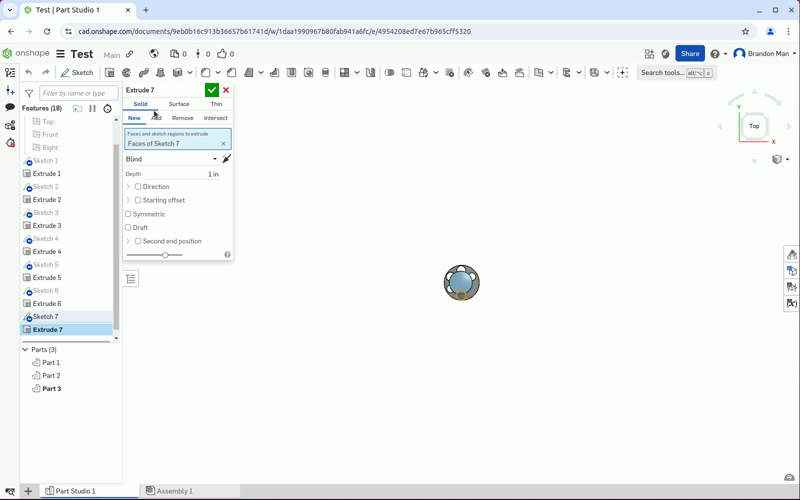
mouse_move(186, 120)
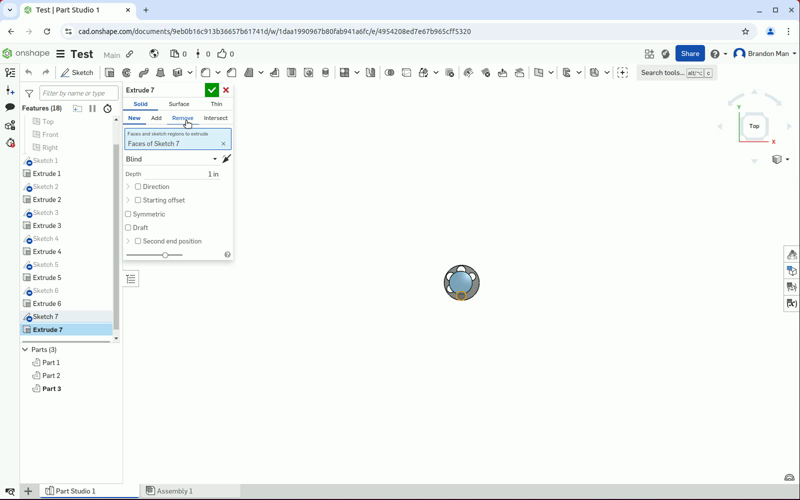
click(186, 120)
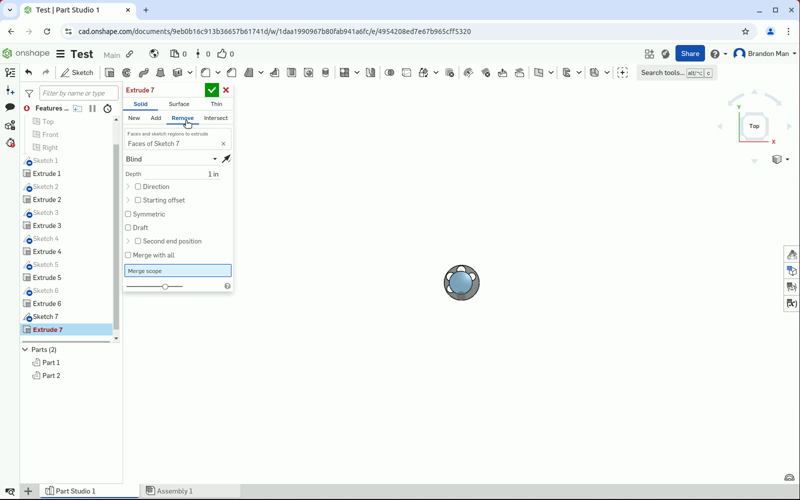
key(tab, 4)
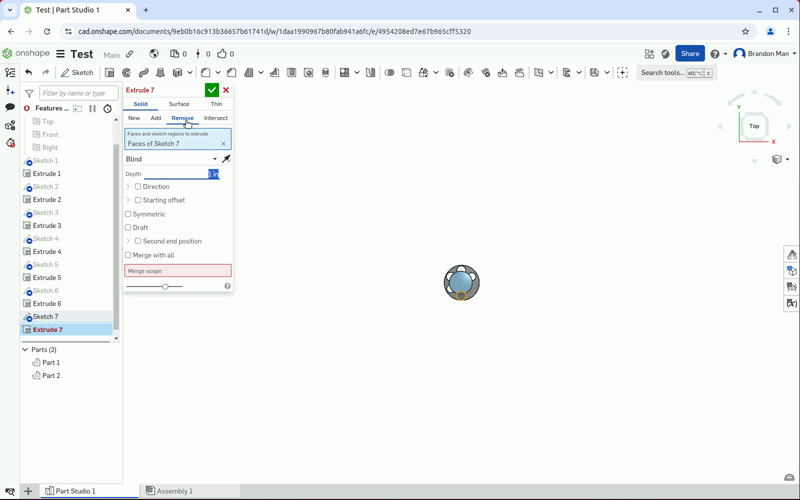
text(-1.204)
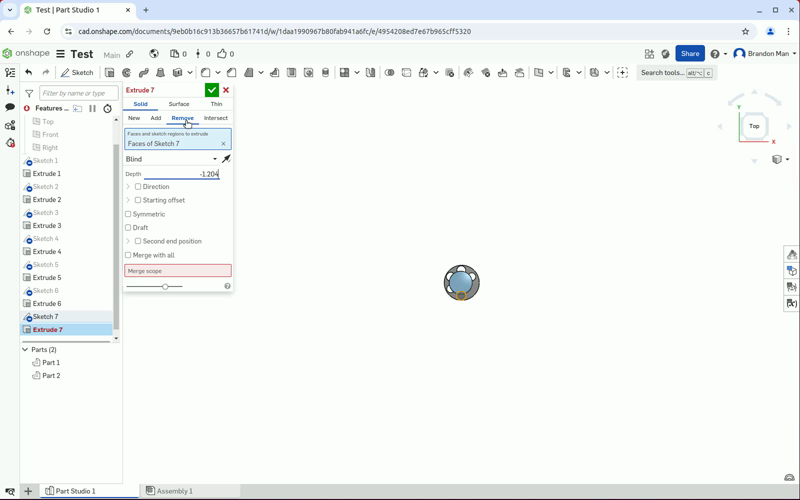
key(tab, 6)
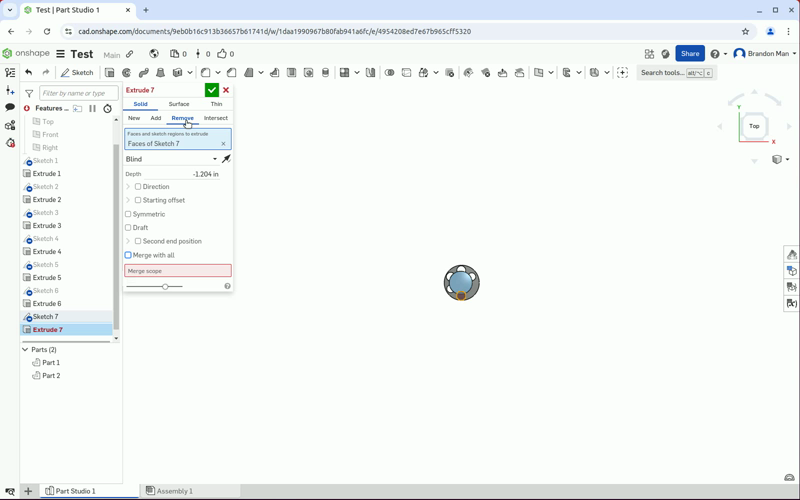
key(space)
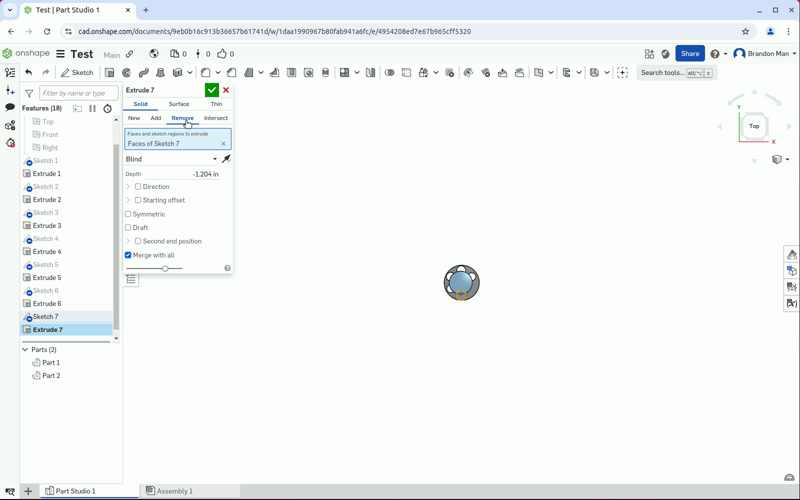
key(enter)
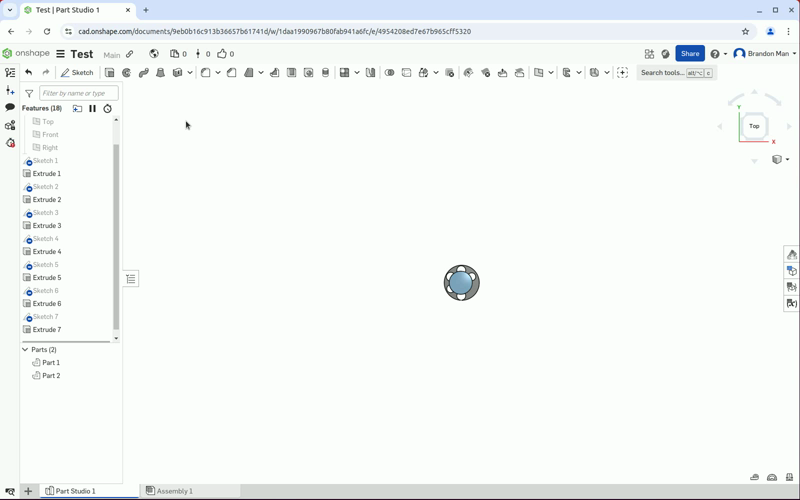
key(shift+h)
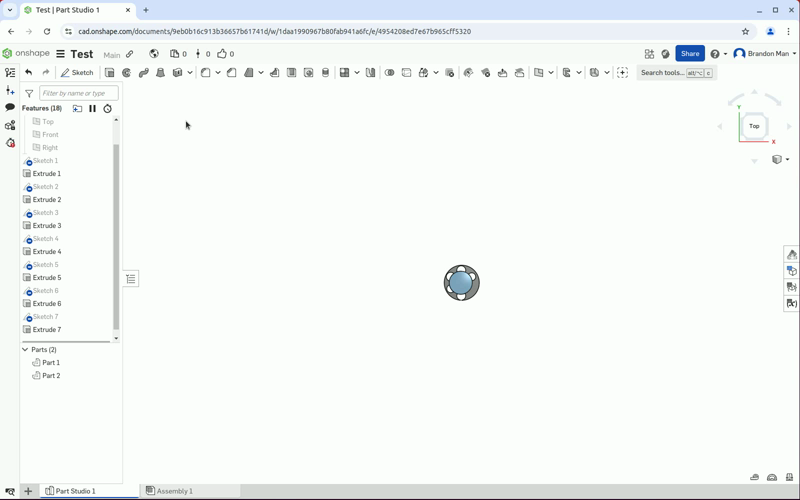
key(shift+h)
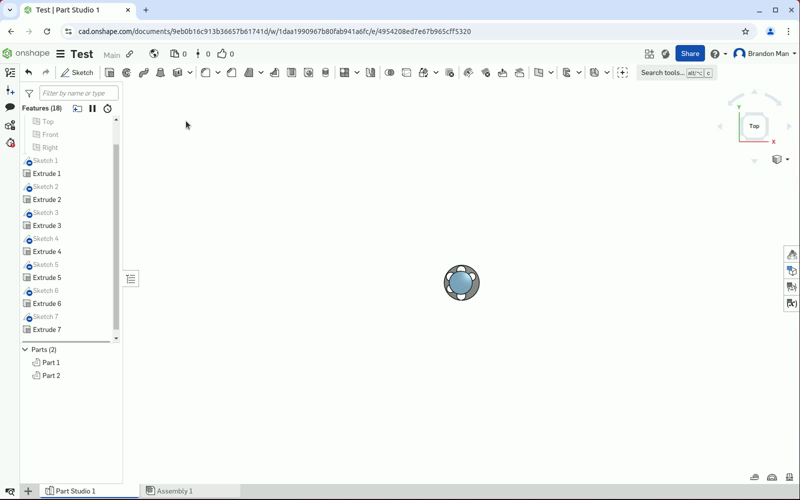
mouse_move(69, 163)
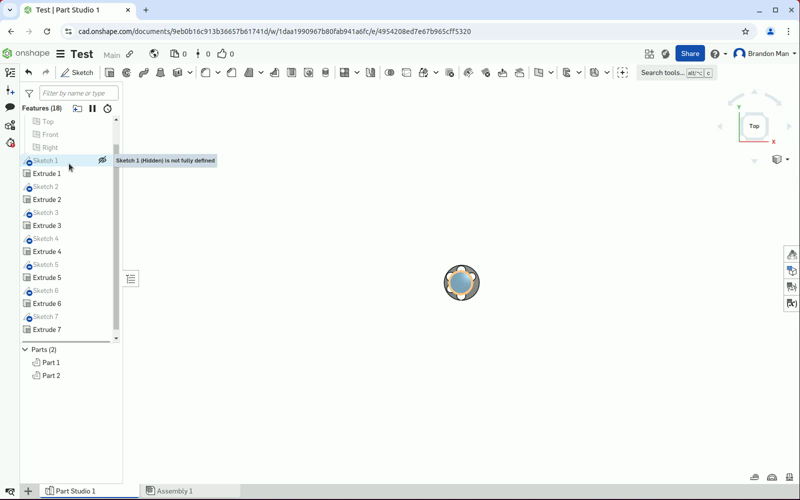
click(69, 163)
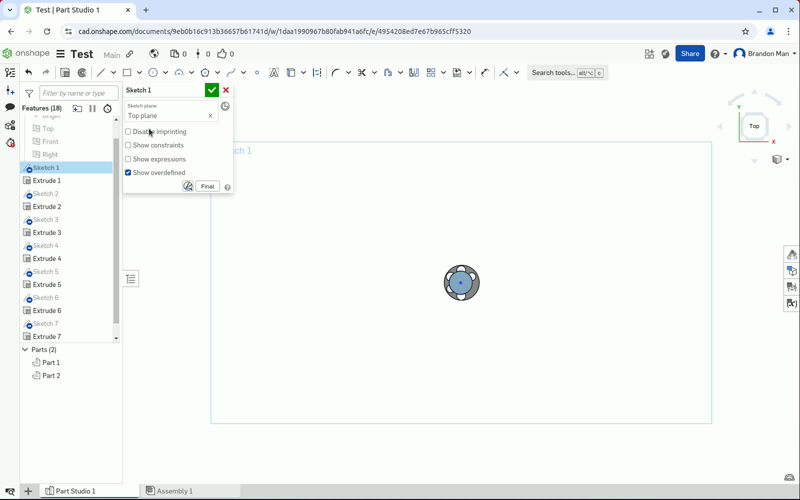
mouse_move(229, 92)
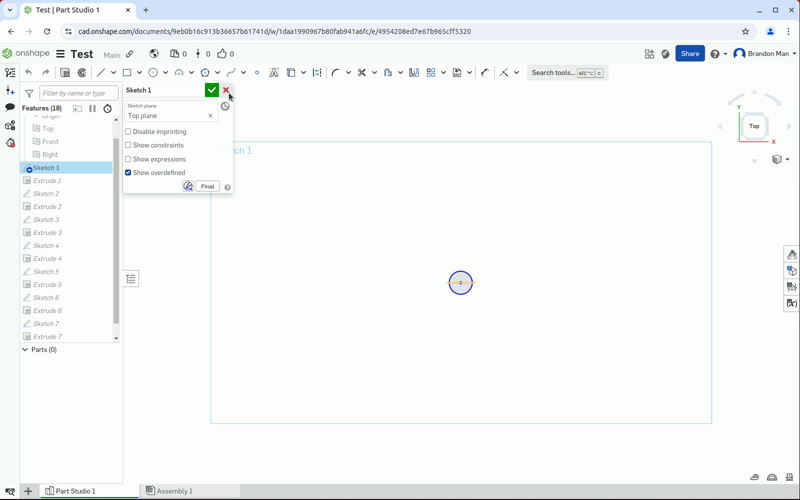
click(229, 92)
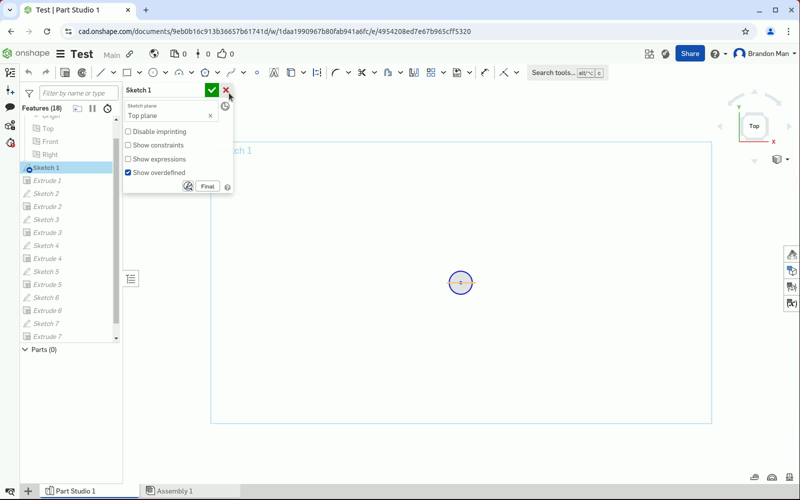
key(shift+s)
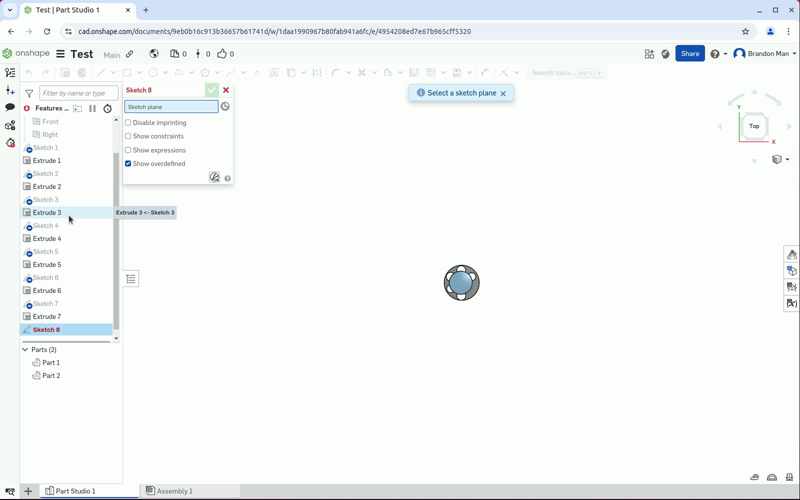
scroll(3)
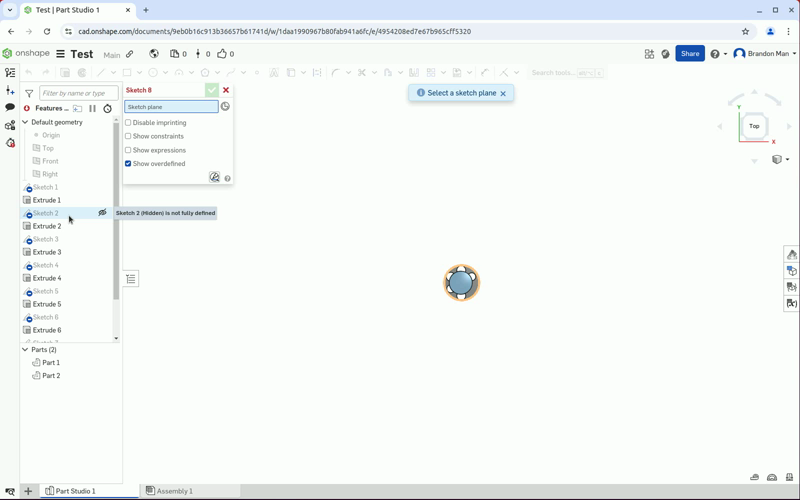
mouse_move(69, 150)
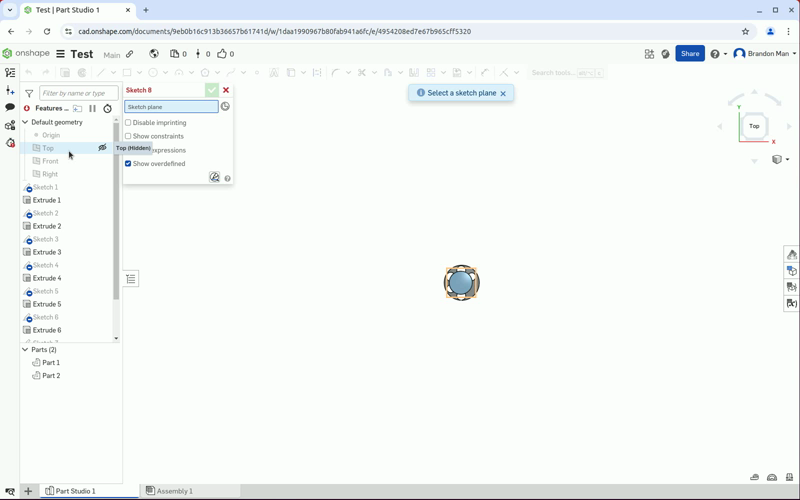
click(69, 150)
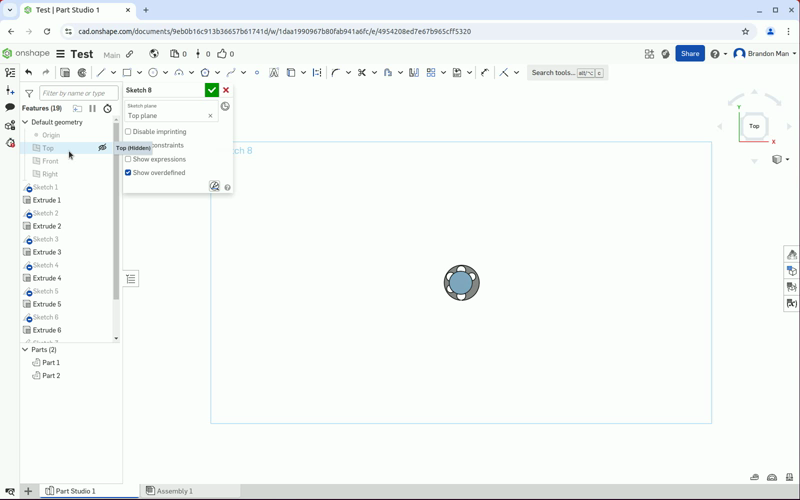
mouse_move(73, 352)
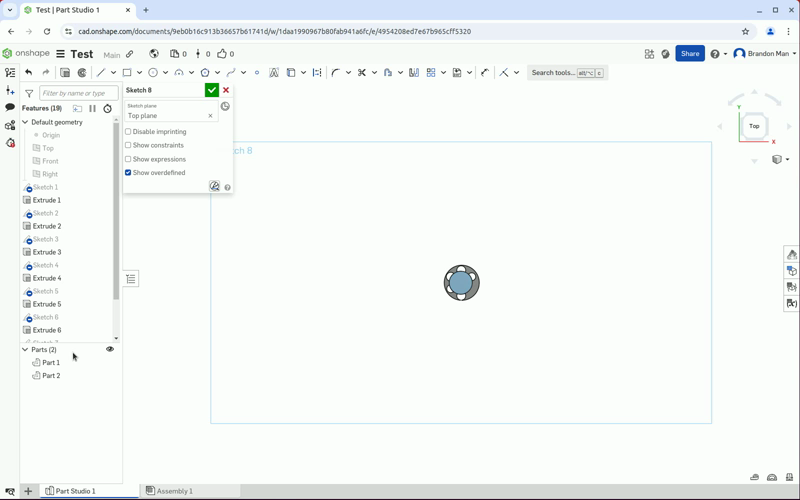
key(y)
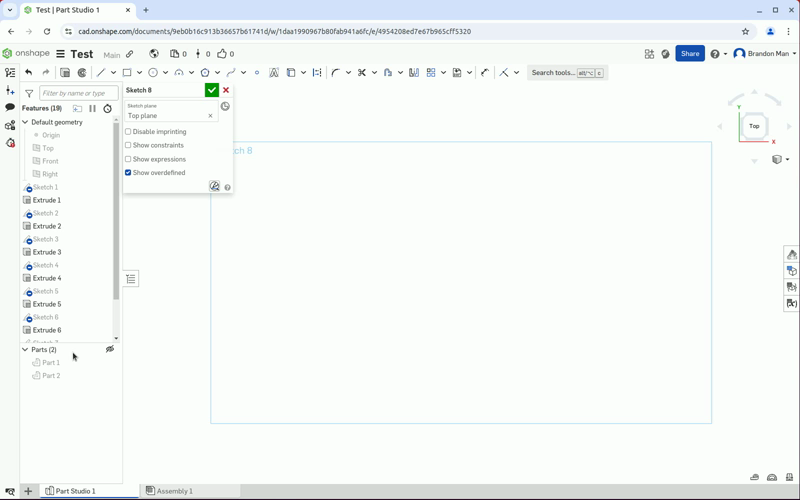
key(c)
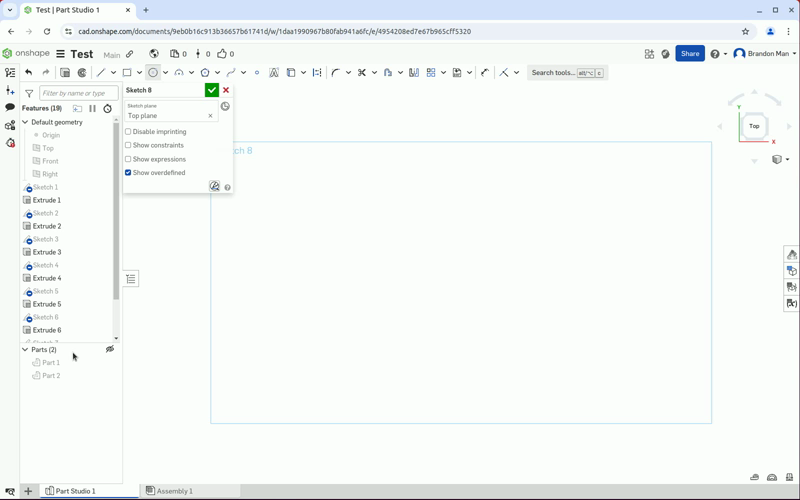
key_down(shift)
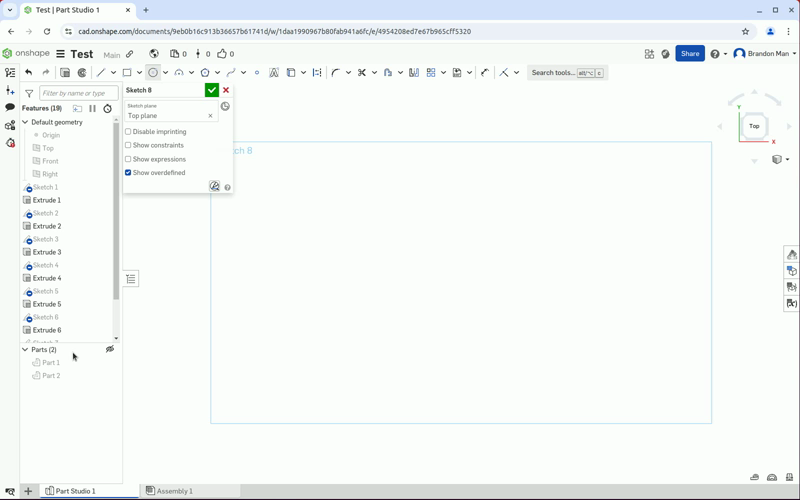
mouse_move(471, 288)
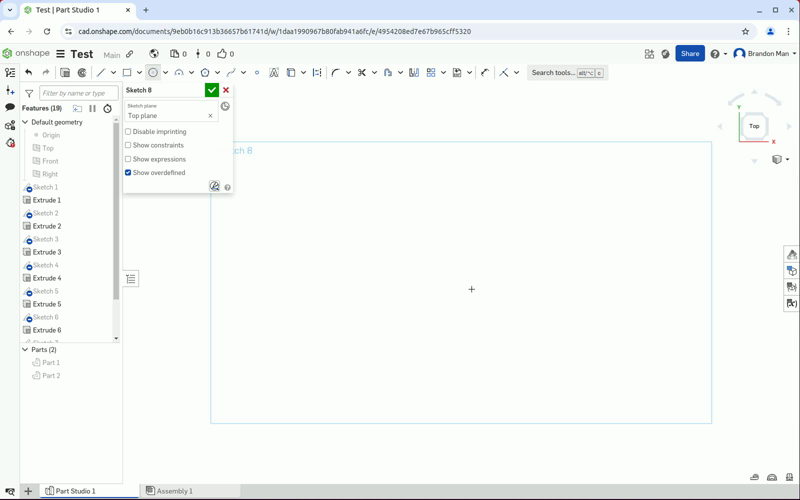
click(471, 288)
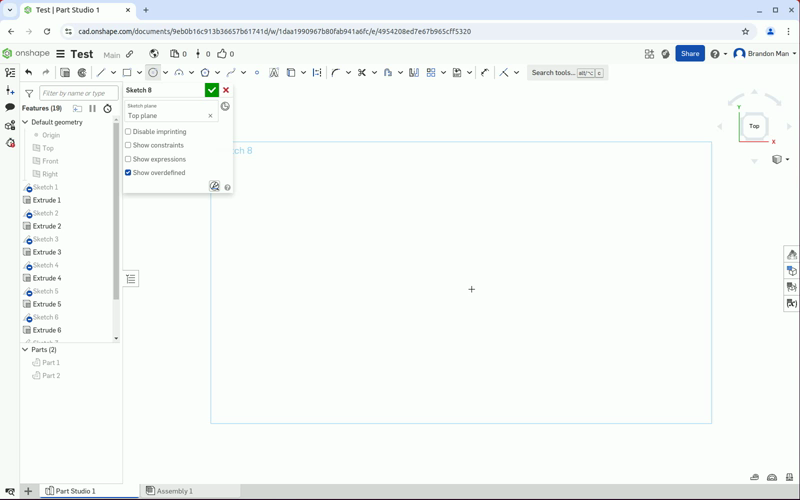
key_up(shift)
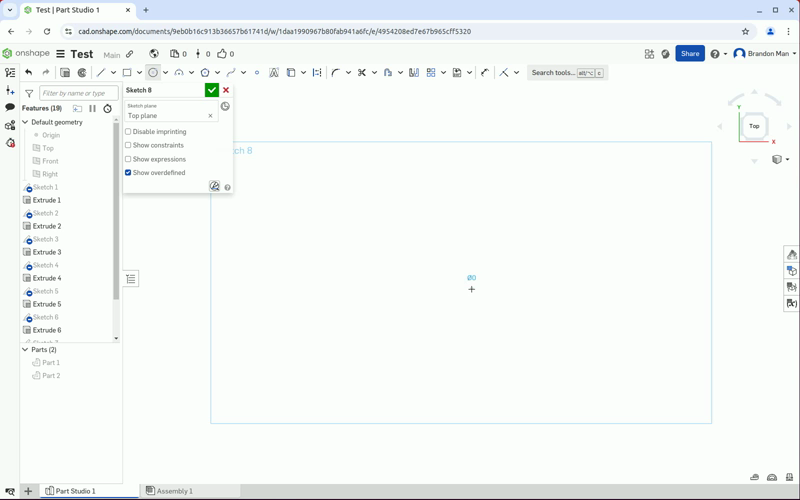
mouse_move(476, 288)
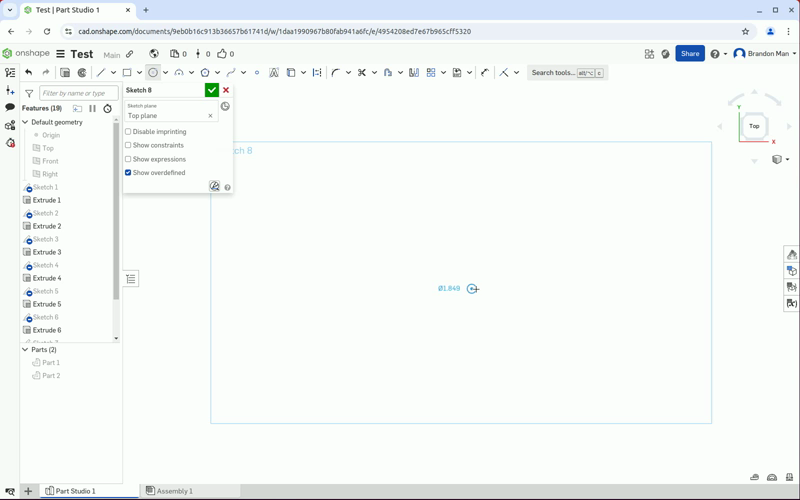
click(476, 288)
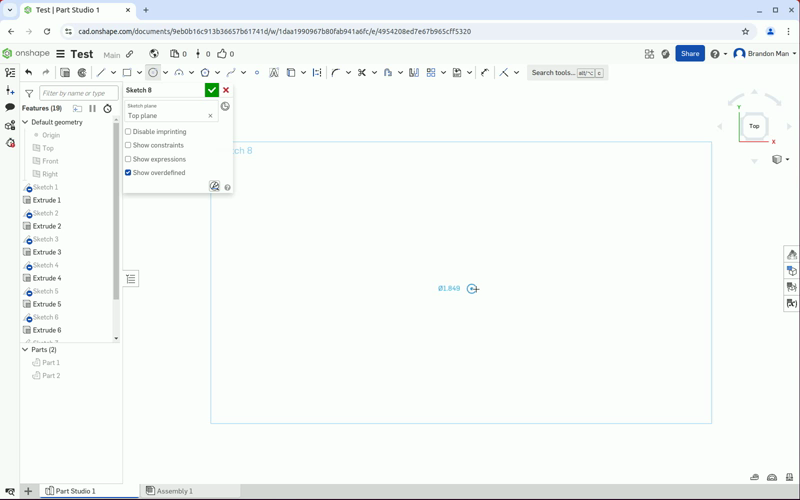
key(esc)
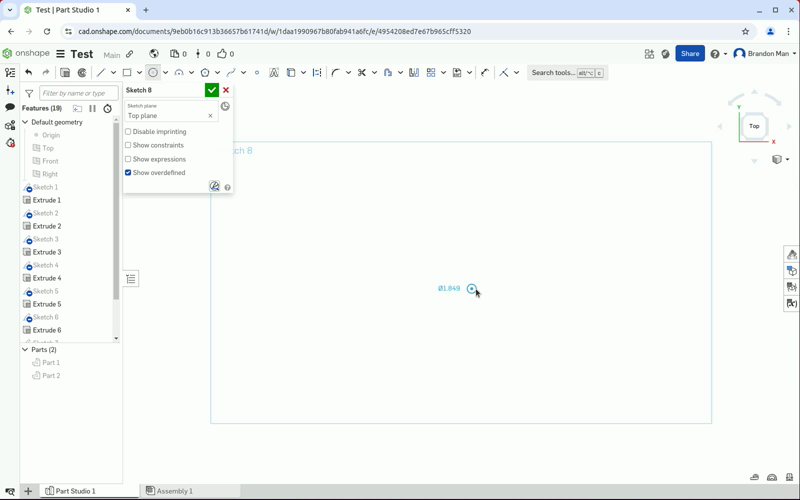
mouse_move(474, 291)
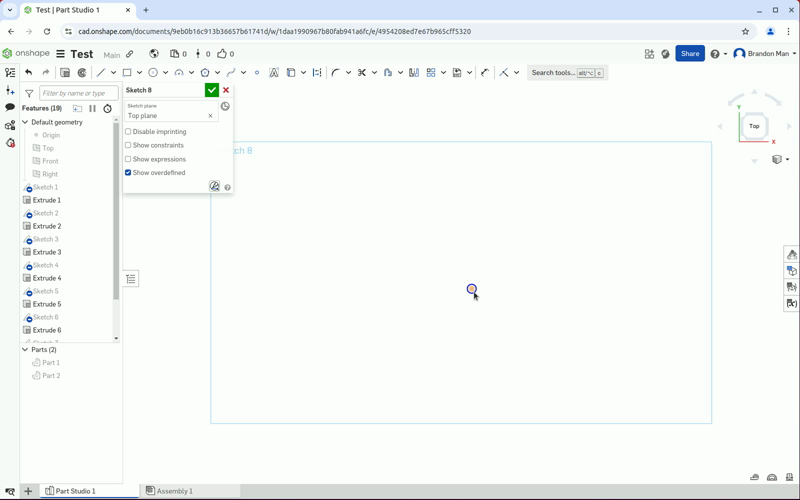
scroll(6)
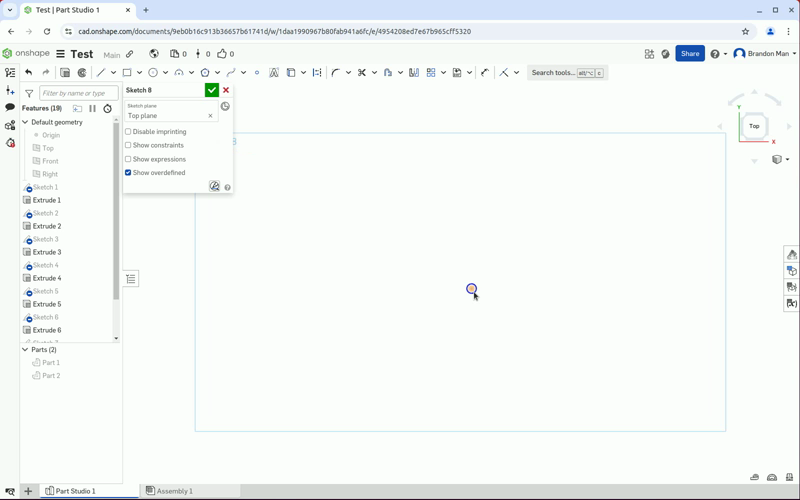
scroll(6)
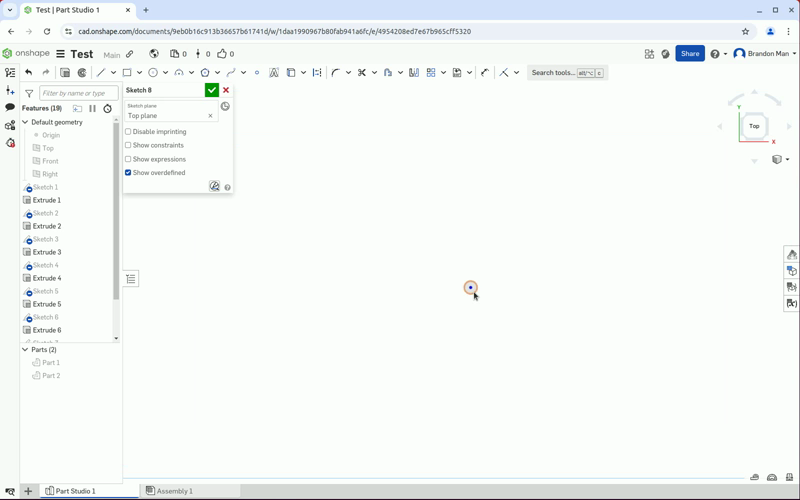
scroll(6)
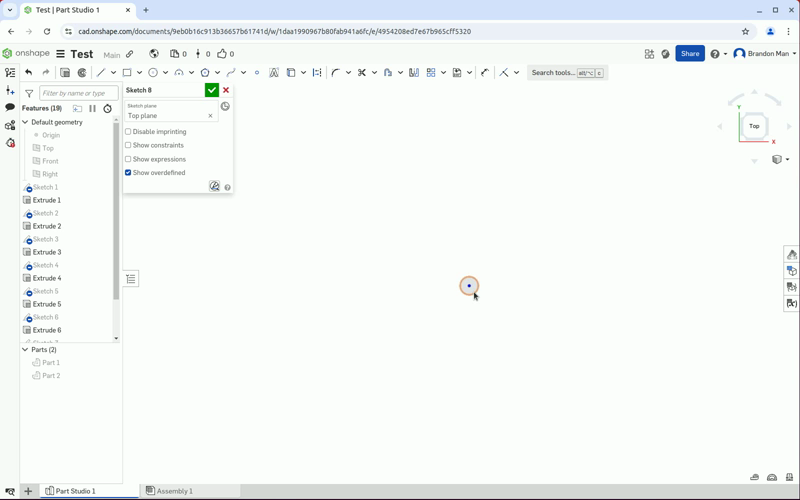
scroll(6)
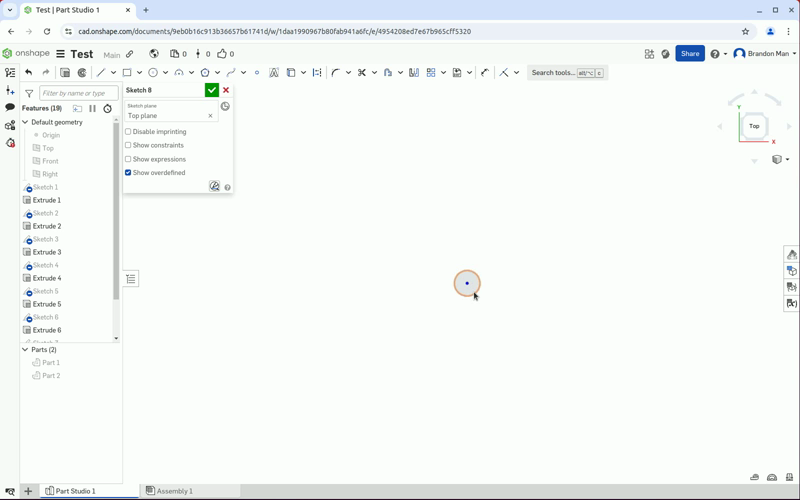
scroll(6)
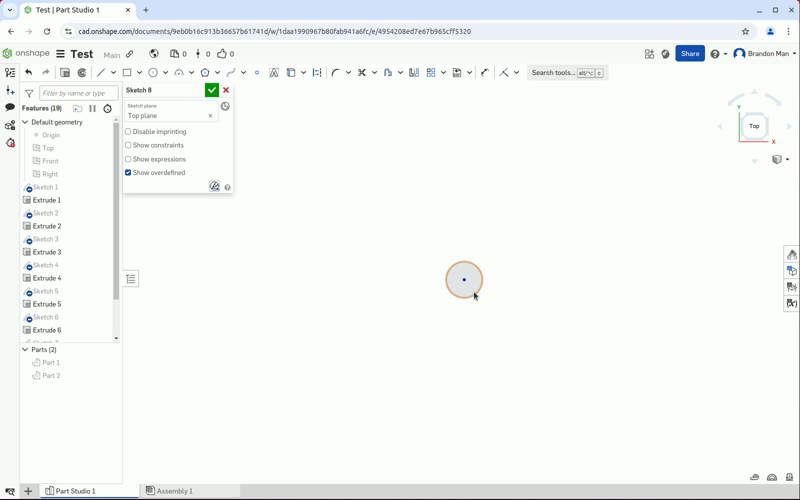
scroll(6)
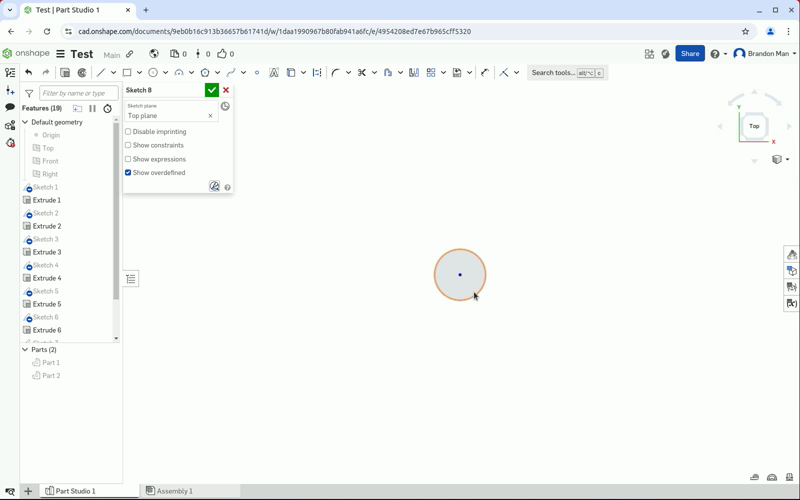
scroll(6)
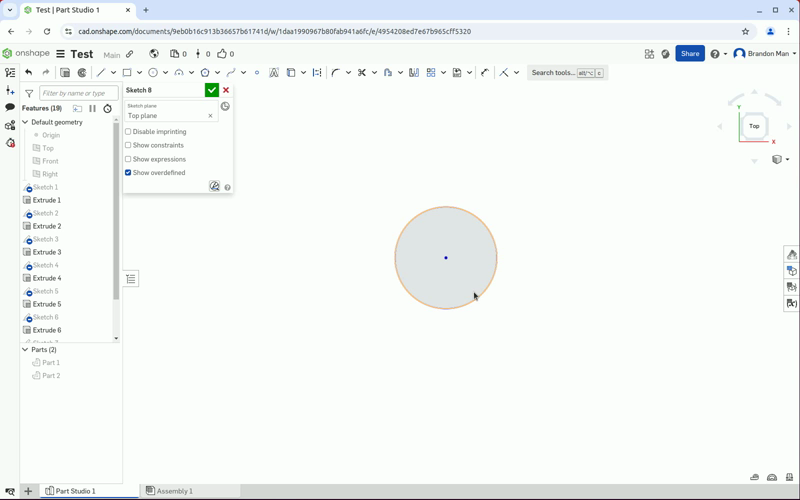
click(474, 291)
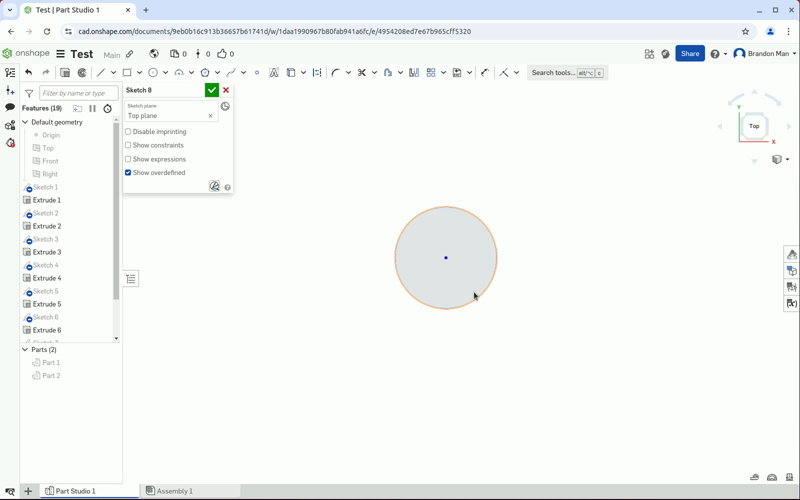
scroll(-6)
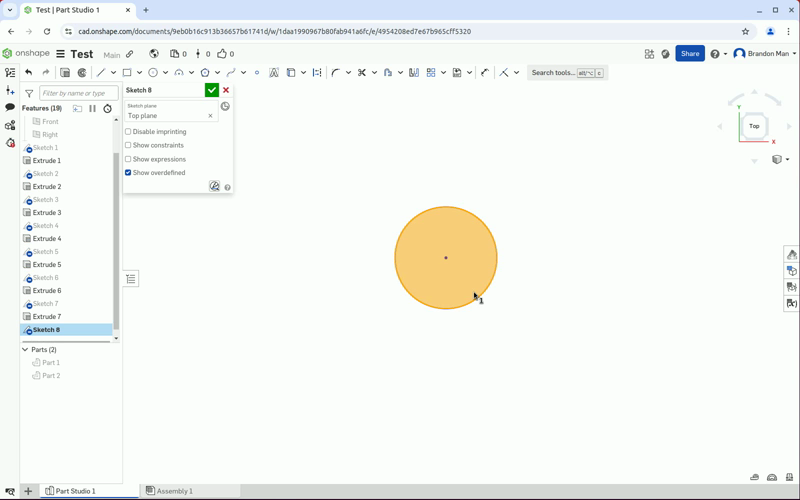
scroll(-6)
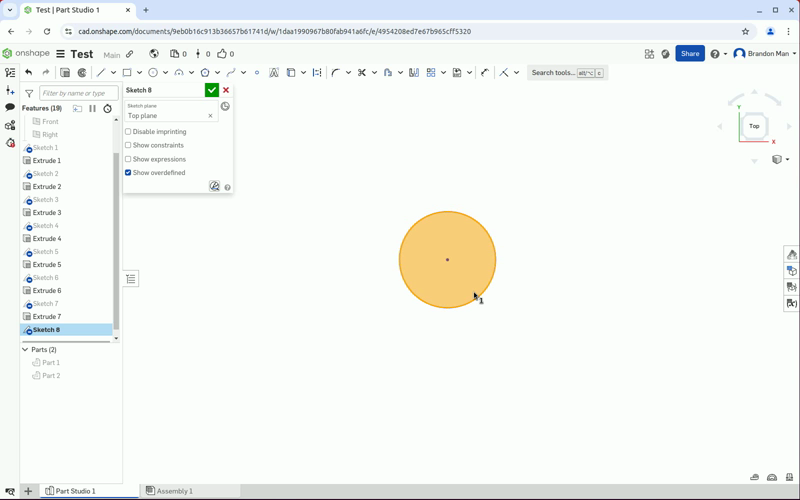
scroll(-6)
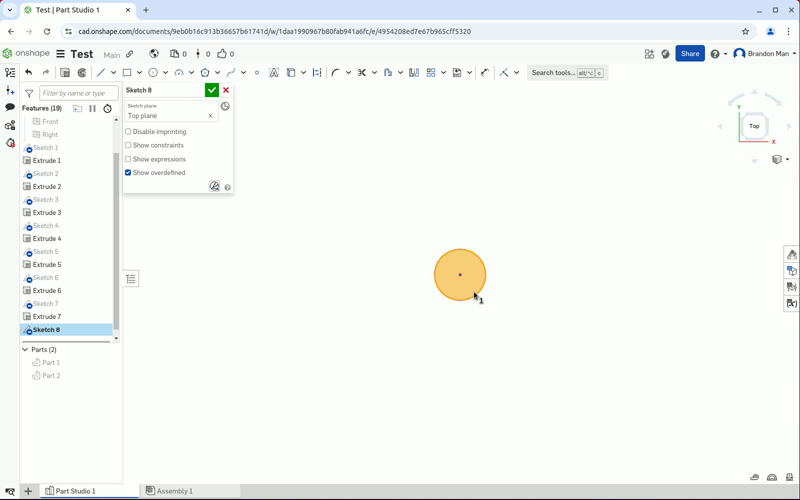
scroll(-6)
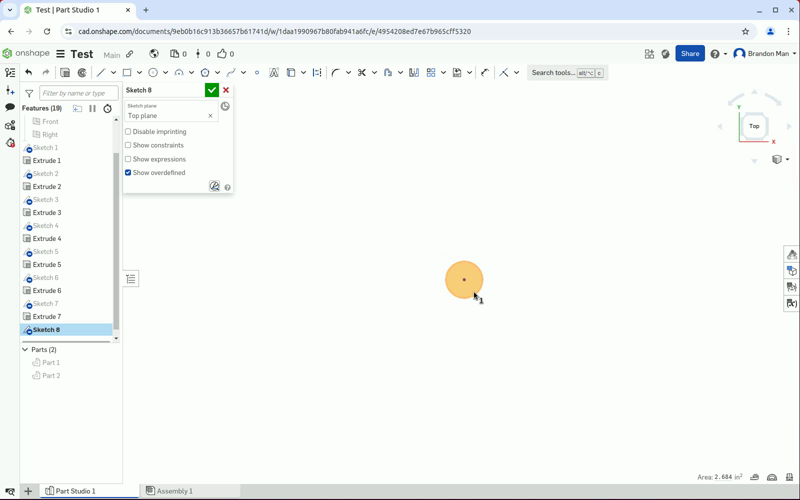
scroll(-6)
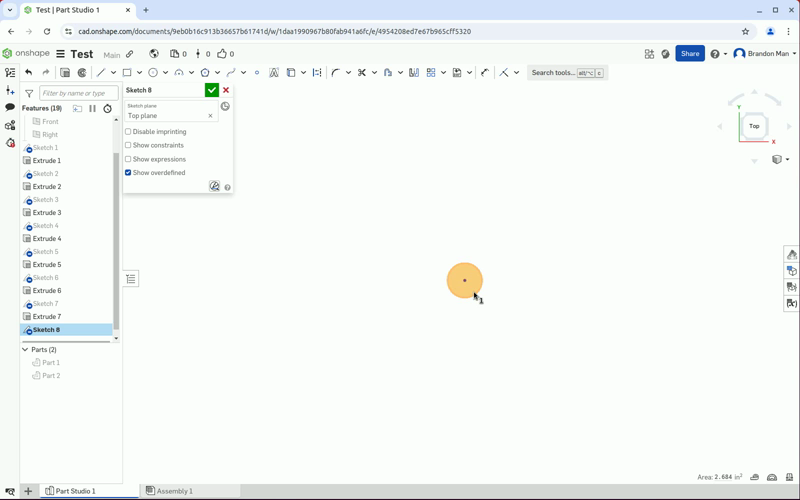
scroll(-6)
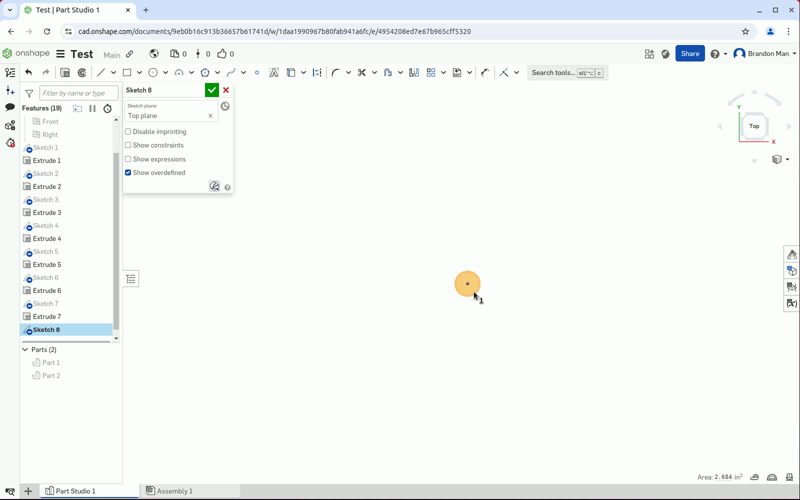
scroll(-6)
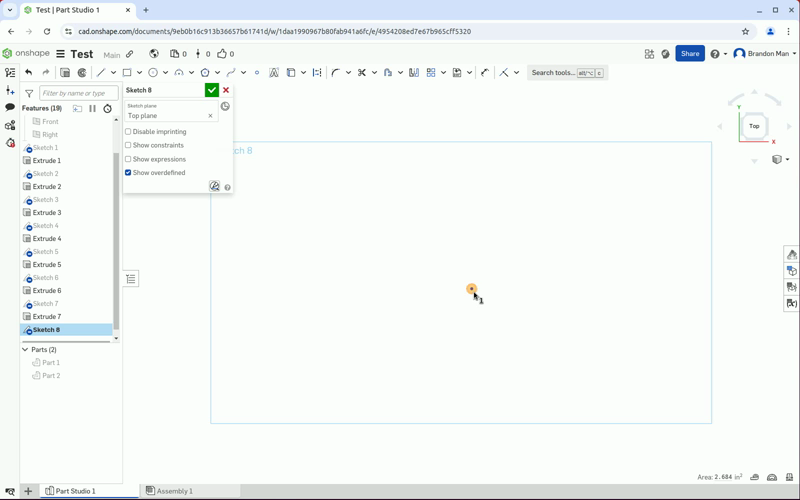
mouse_move(73, 352)
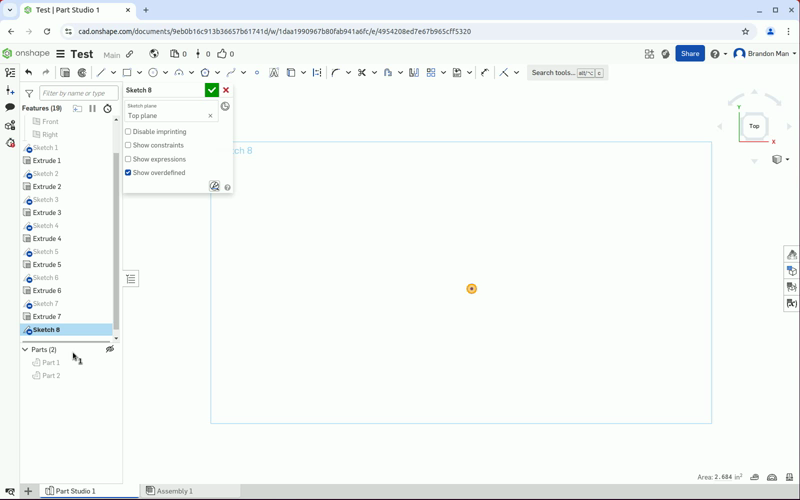
key(shift+y)
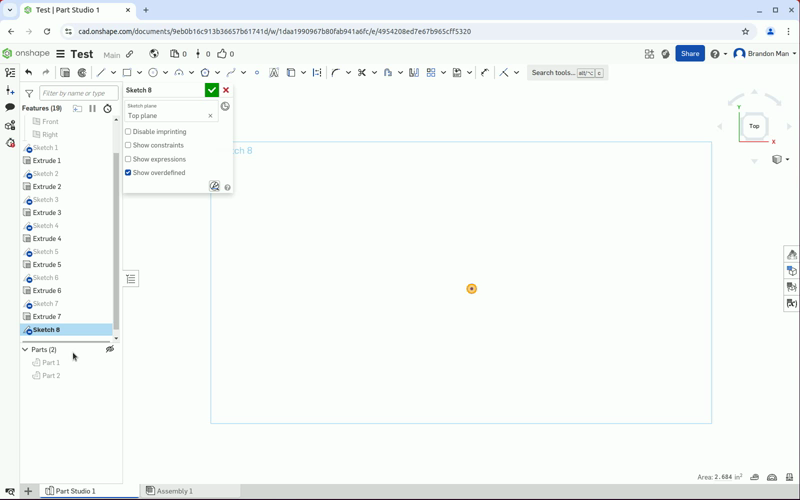
key(shift+e)
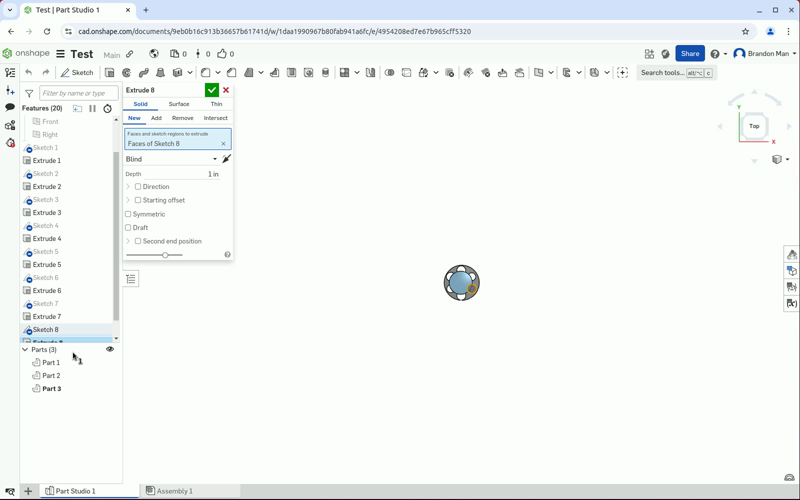
mouse_move(143, 106)
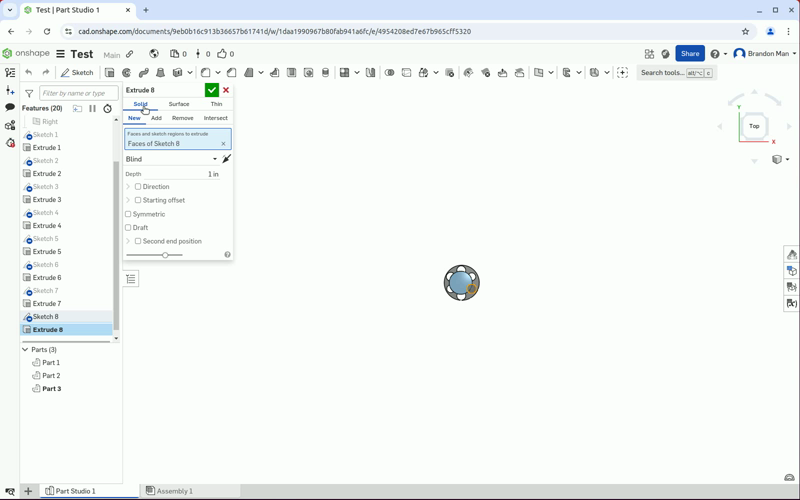
click(143, 106)
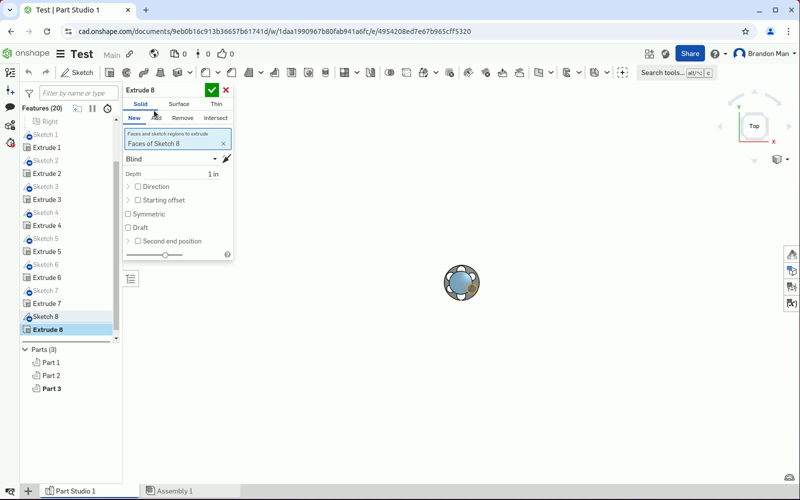
mouse_move(186, 120)
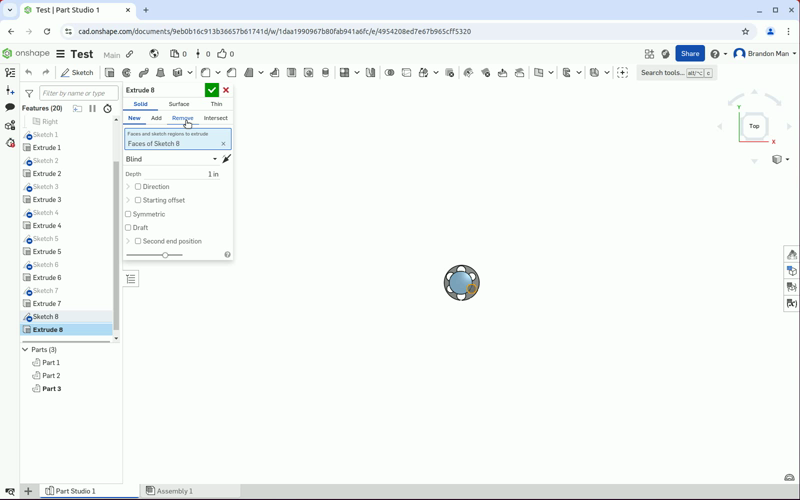
click(186, 120)
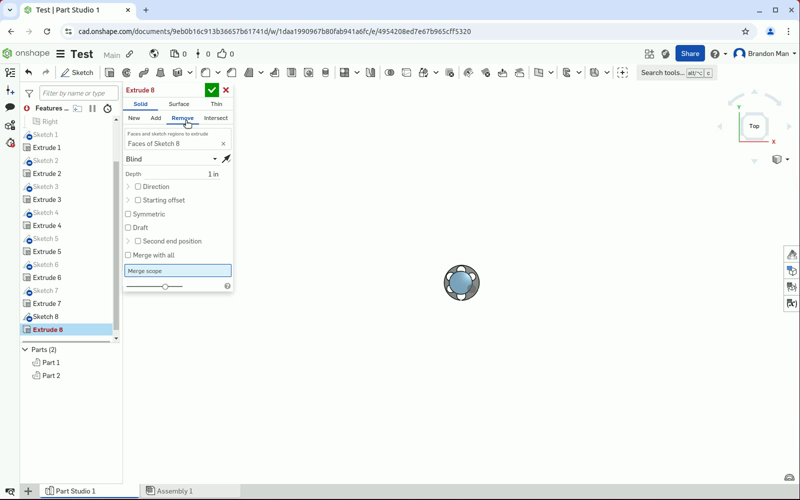
key(tab, 4)
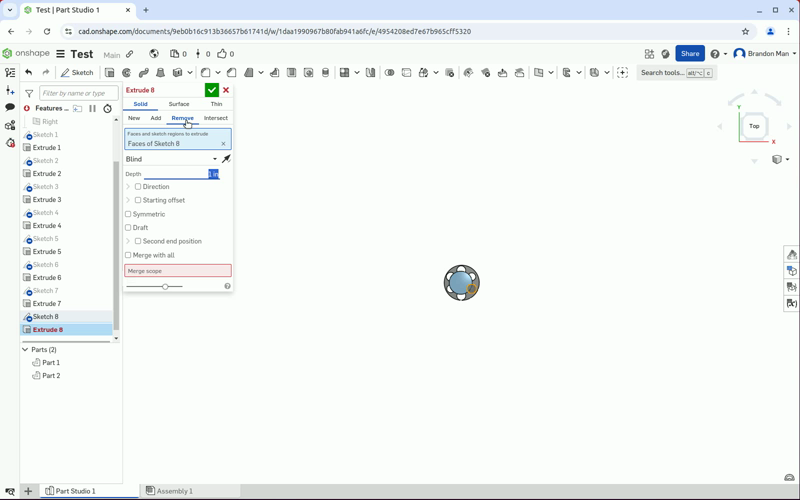
text(-1.204)
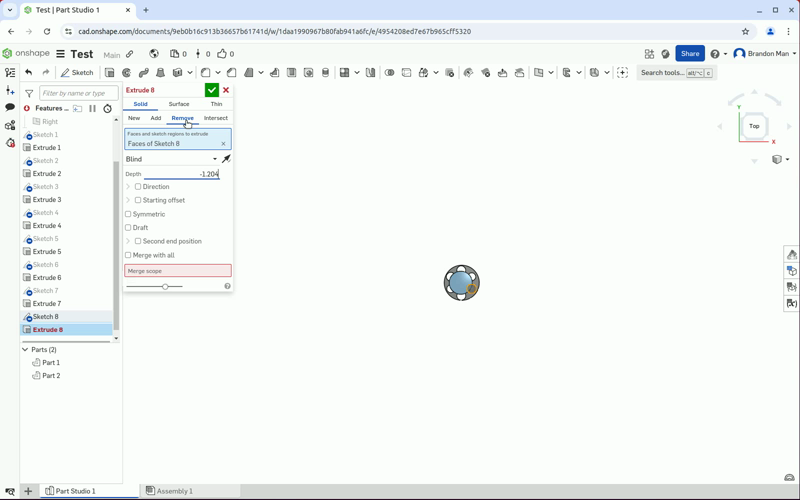
key(tab, 6)
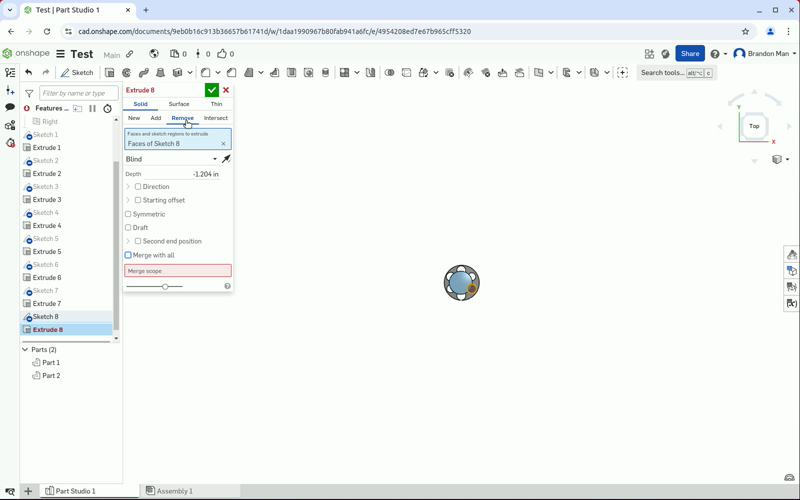
key(space)
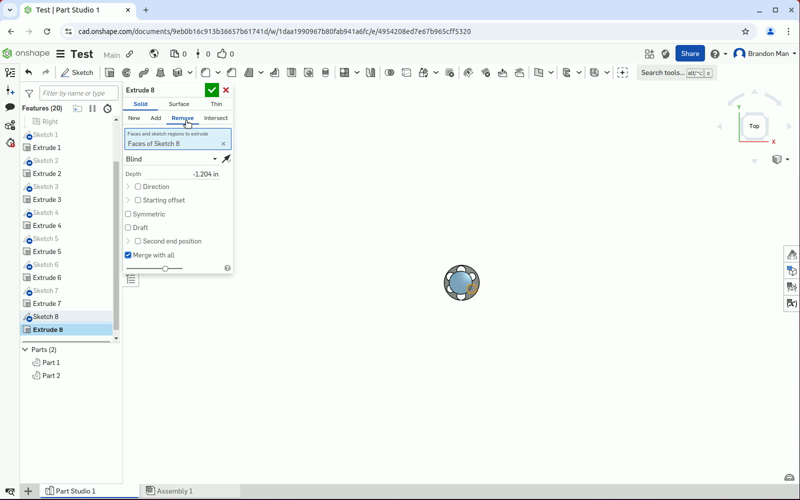
key(enter)
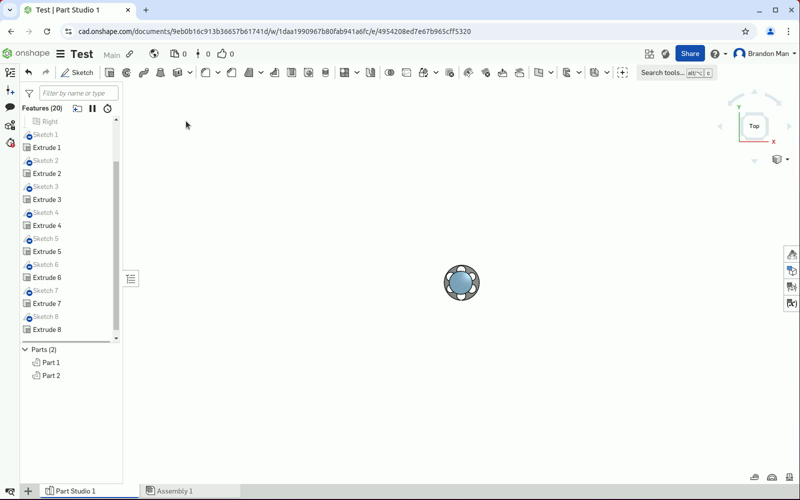
key(shift+h)
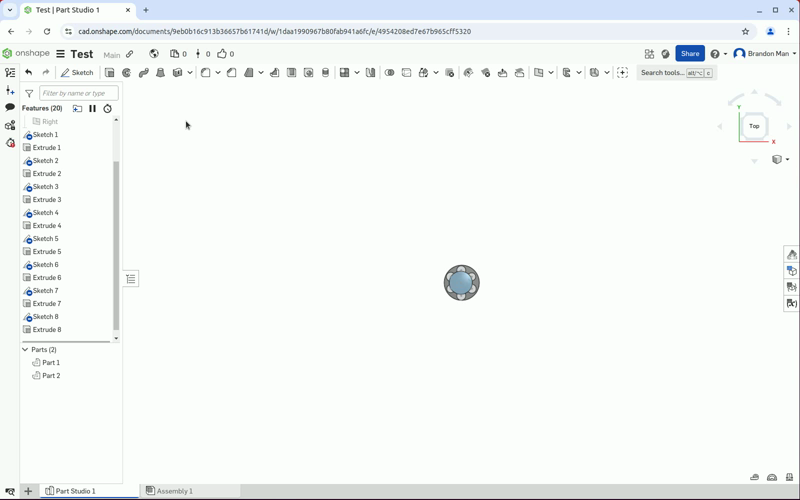
key(shift+h)
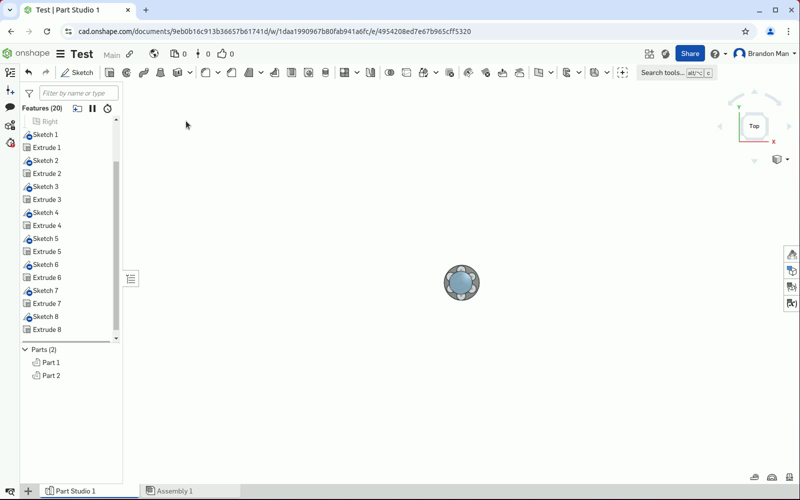
key(shift+7)
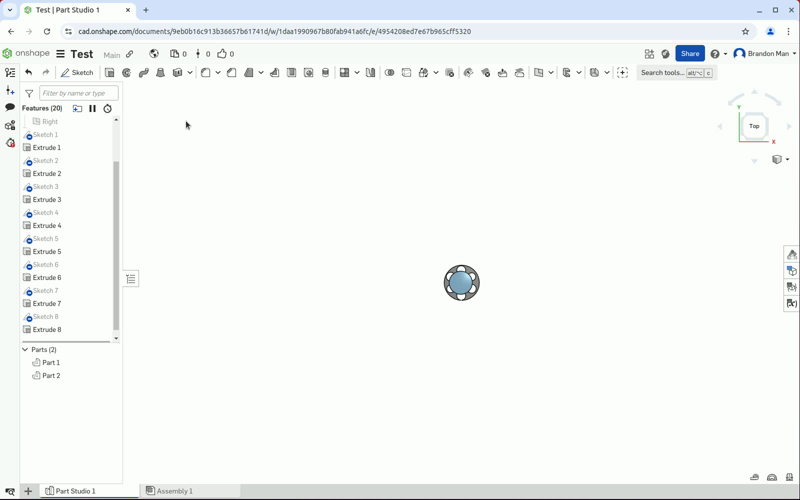
key(up, 3)
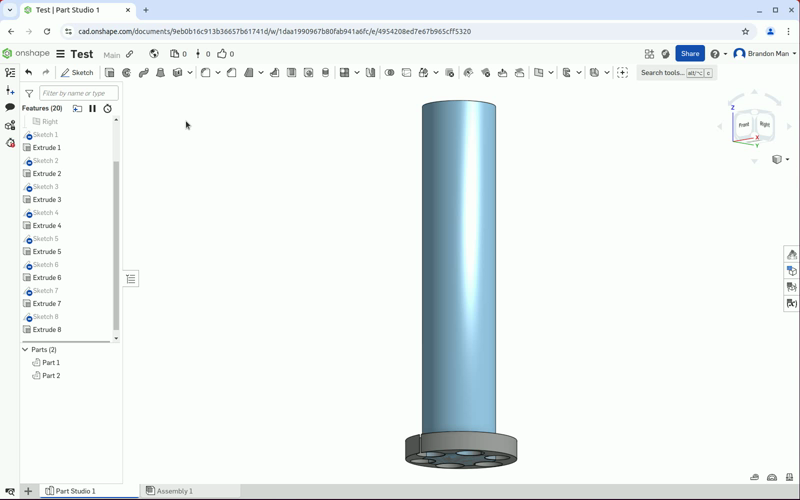
key(left, 3)
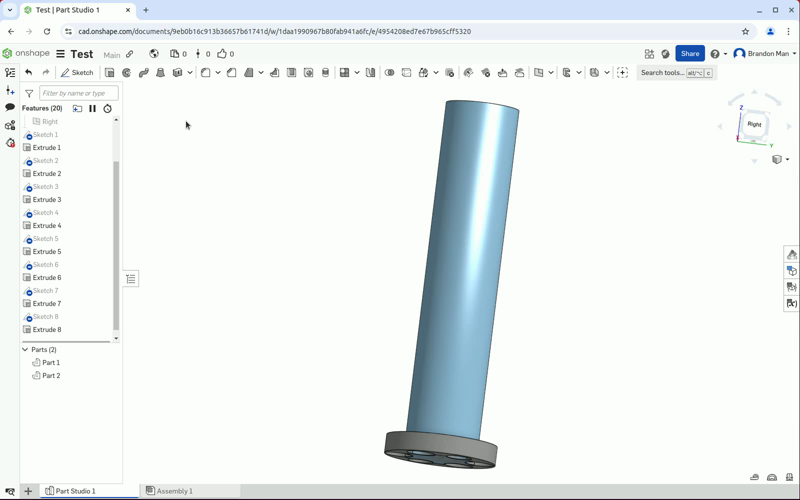
key(right, 3)
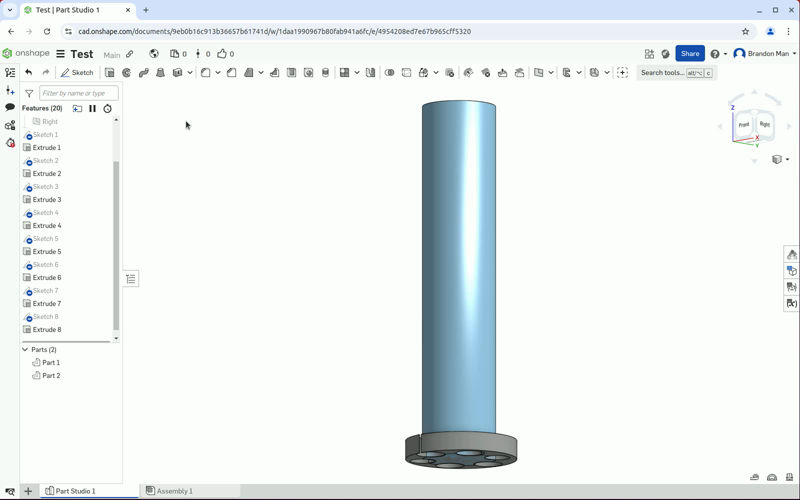
key(down, 3)
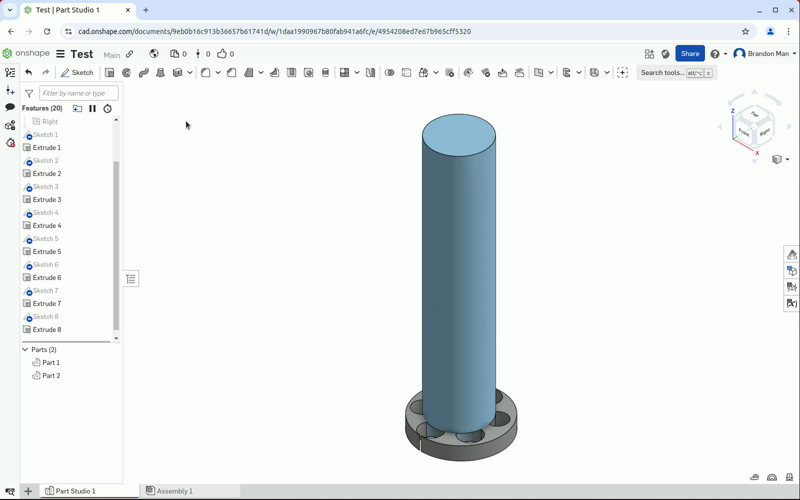
mouse_move(69, 137)
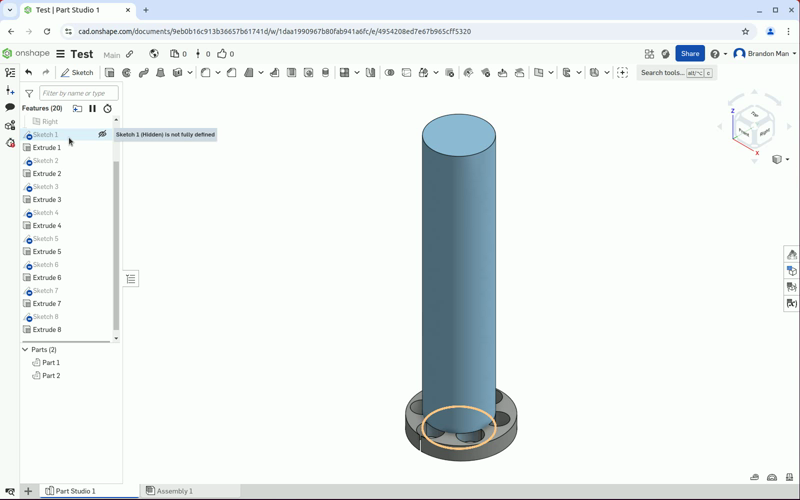
click(69, 137)